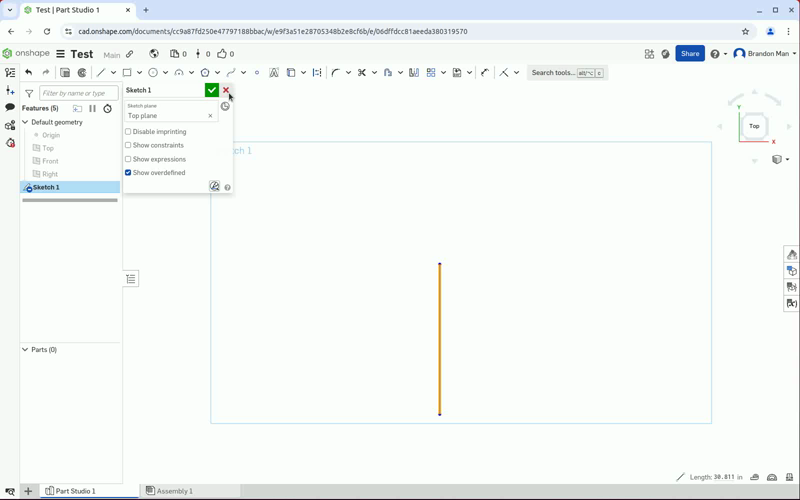
key(shift+h)
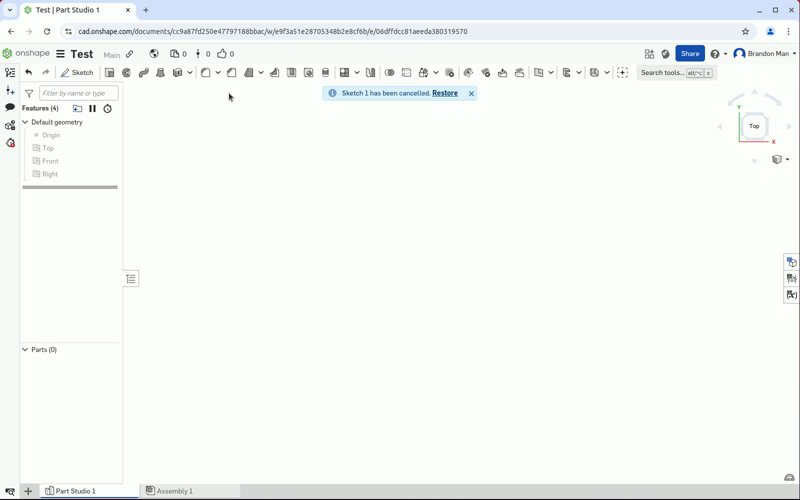
mouse_move(73, 352)
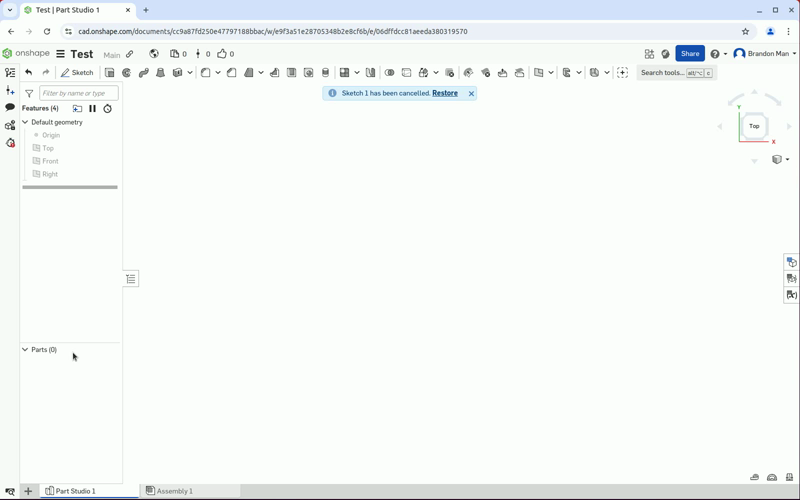
key(y)
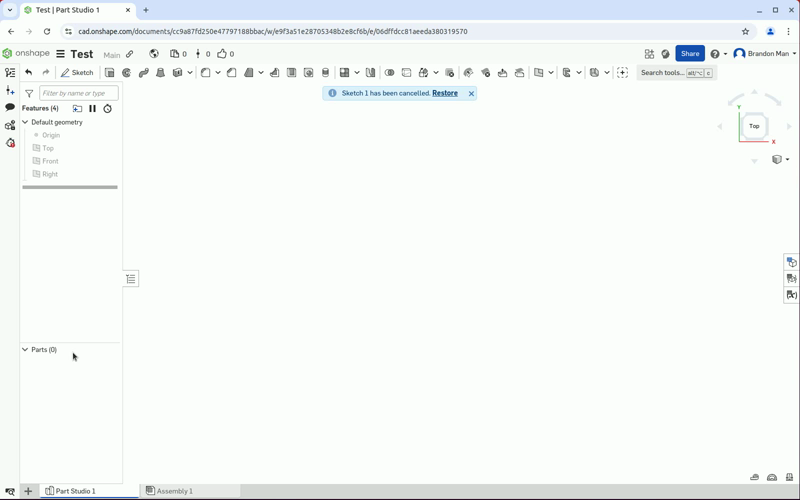
key(shift+p)
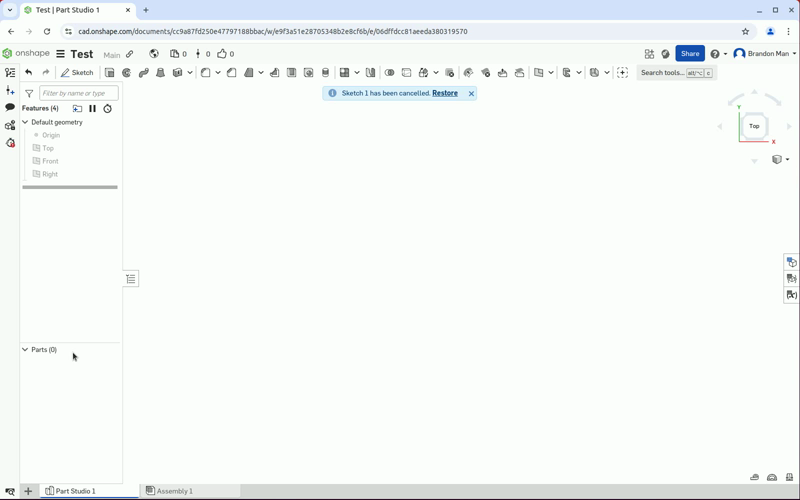
key(space)
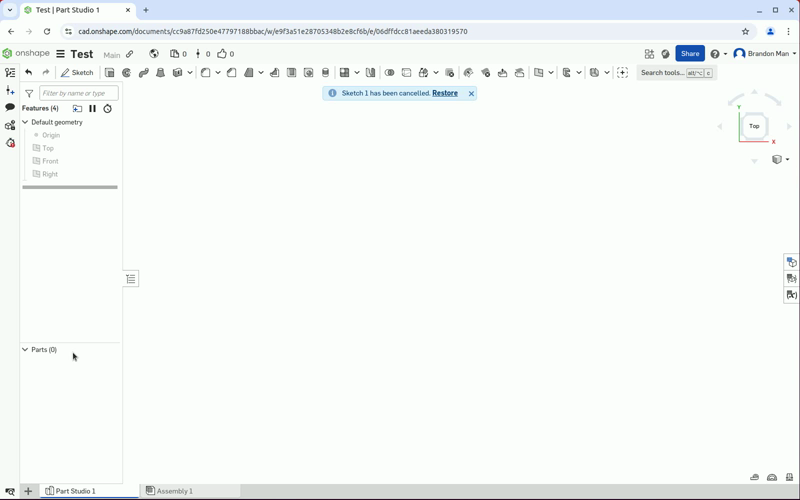
key_down(shift)
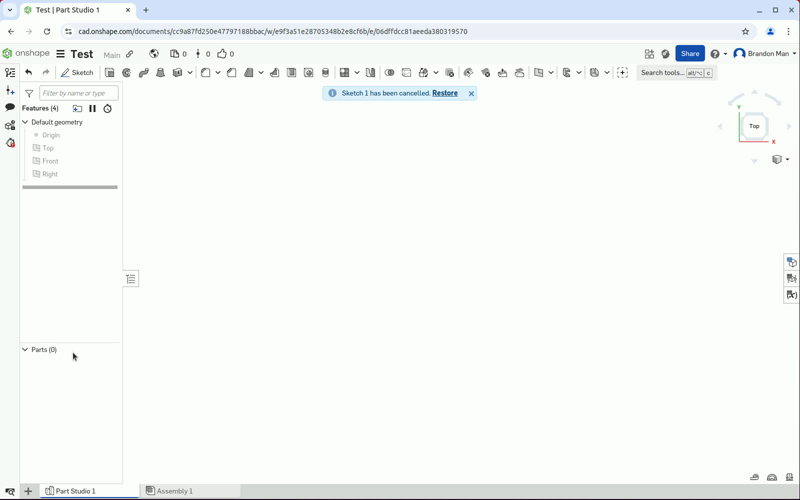
key(up)
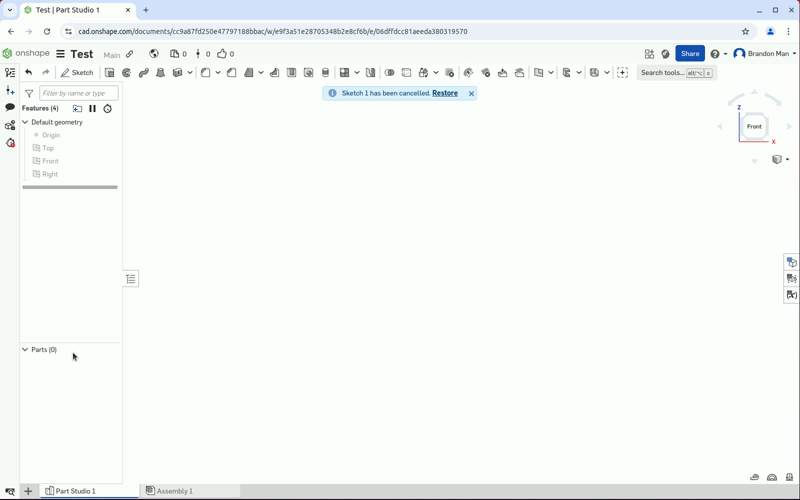
key_up(shift)
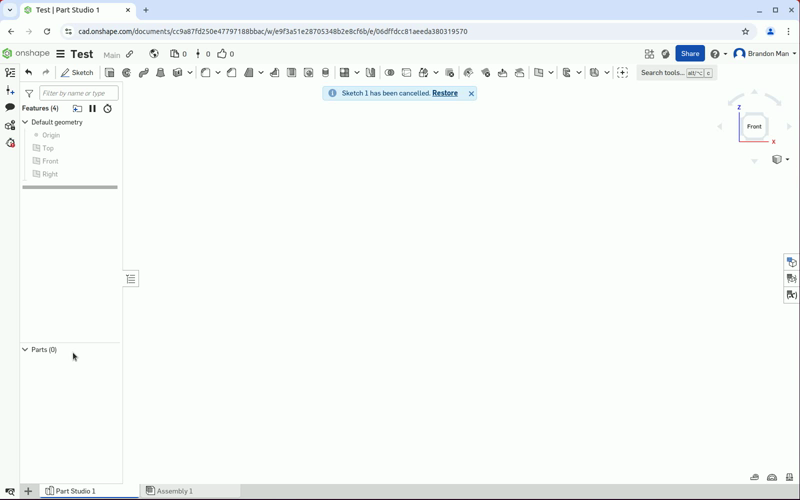
key(space)
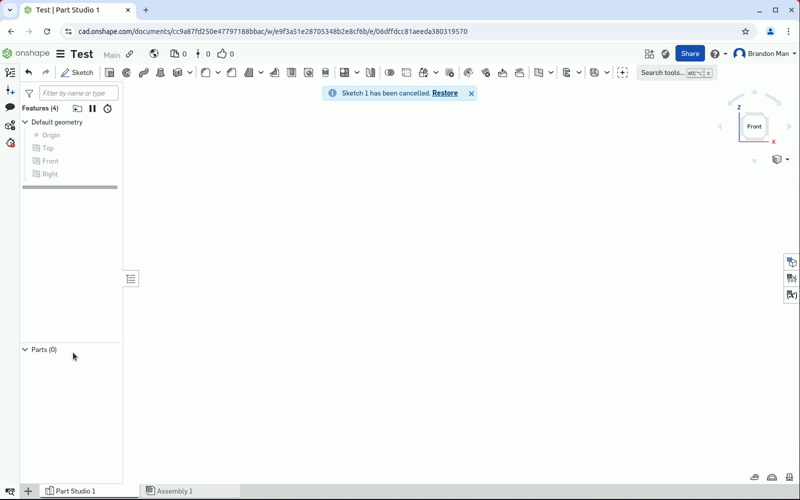
key_down(shift)
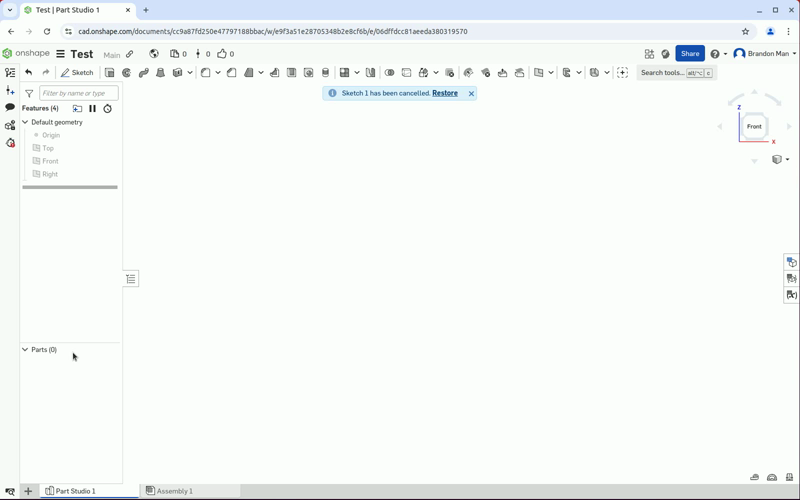
key(left)
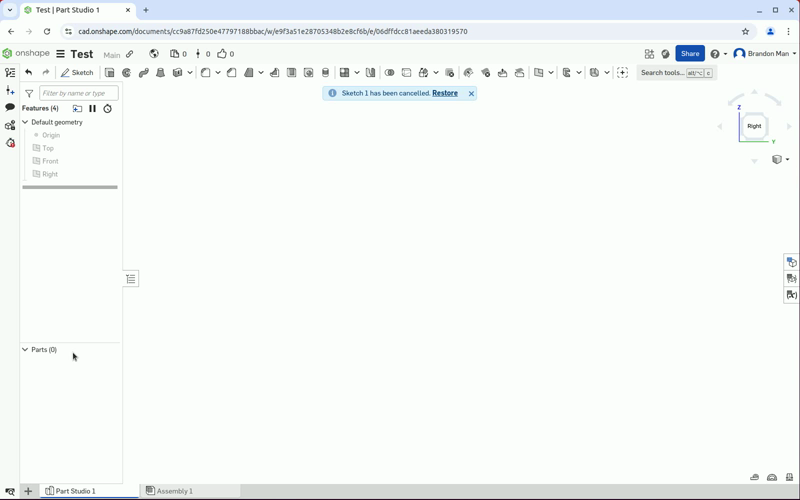
key_up(shift)
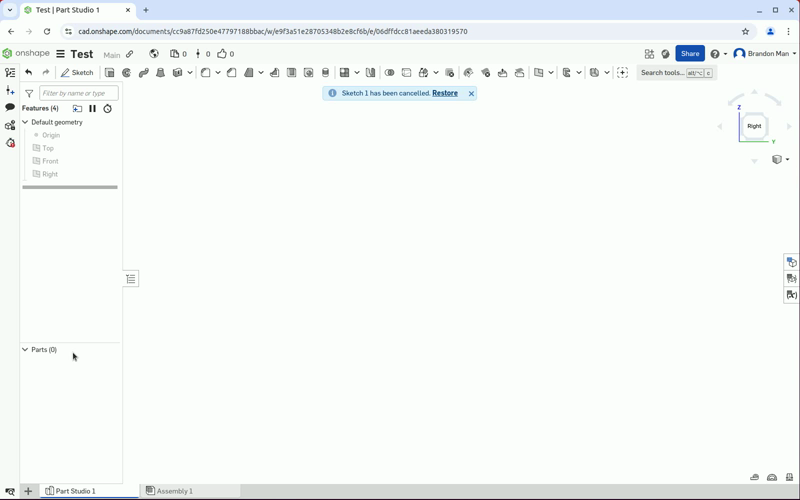
mouse_move(73, 352)
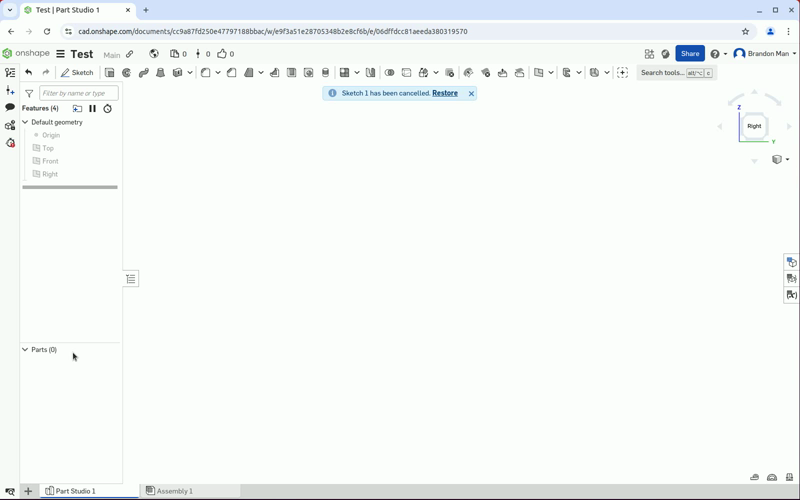
key(shift+y)
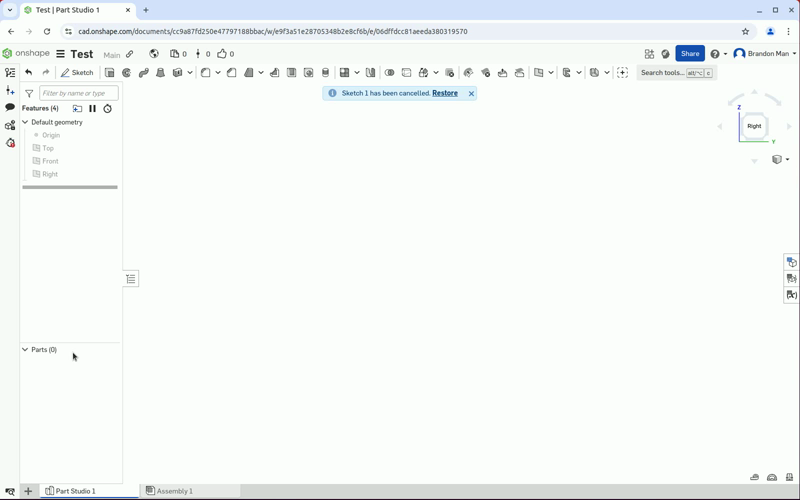
key(shift+s)
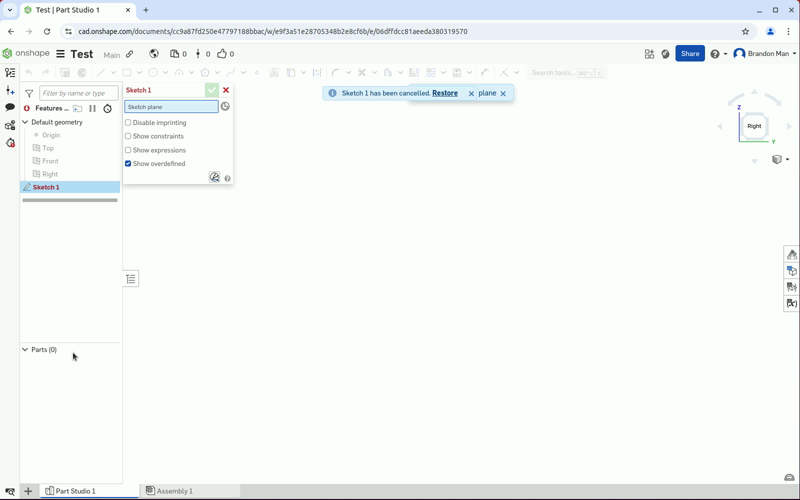
mouse_move(73, 176)
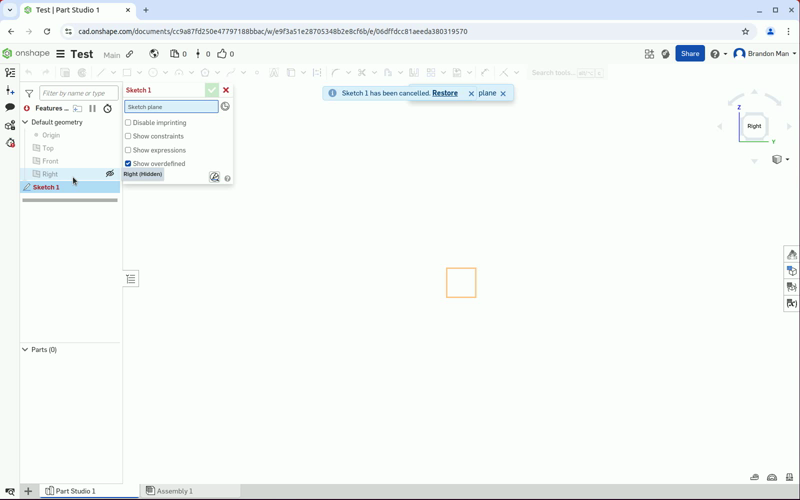
click(73, 176)
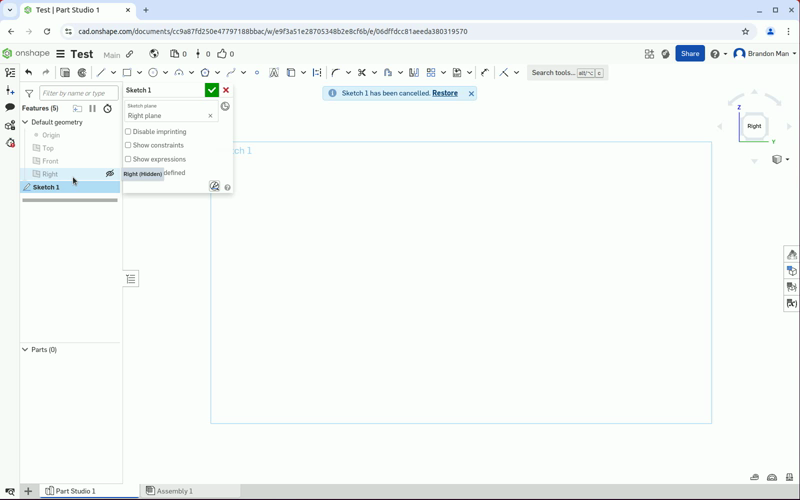
mouse_move(73, 352)
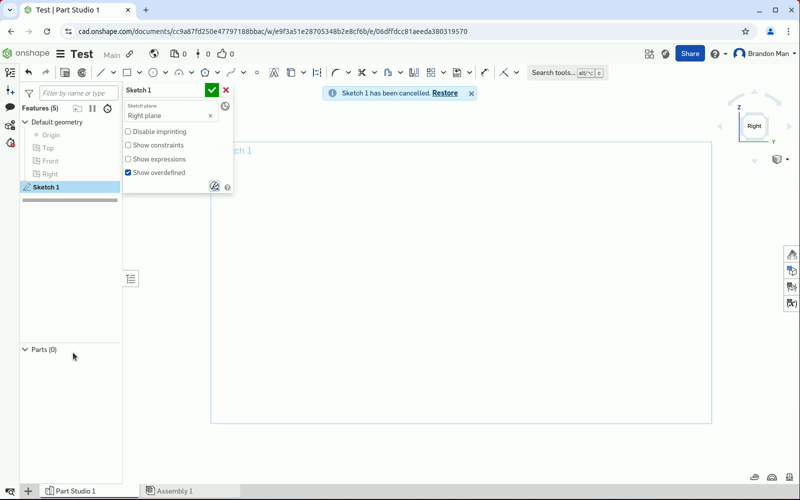
key(y)
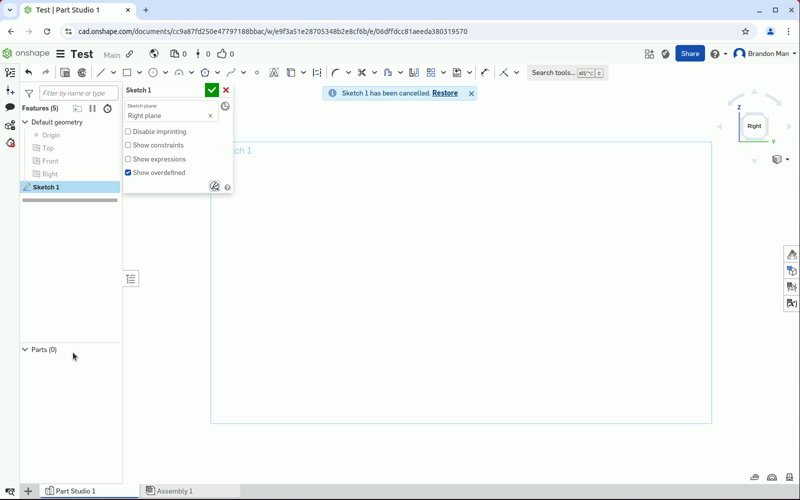
key(c)
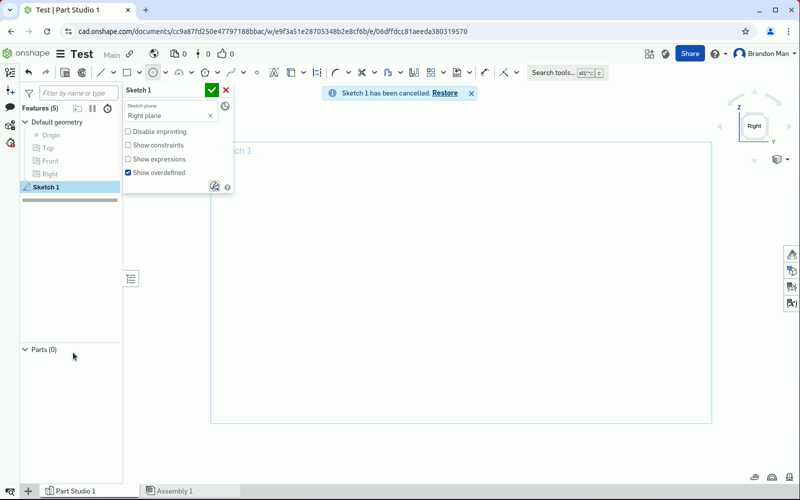
key_down(shift)
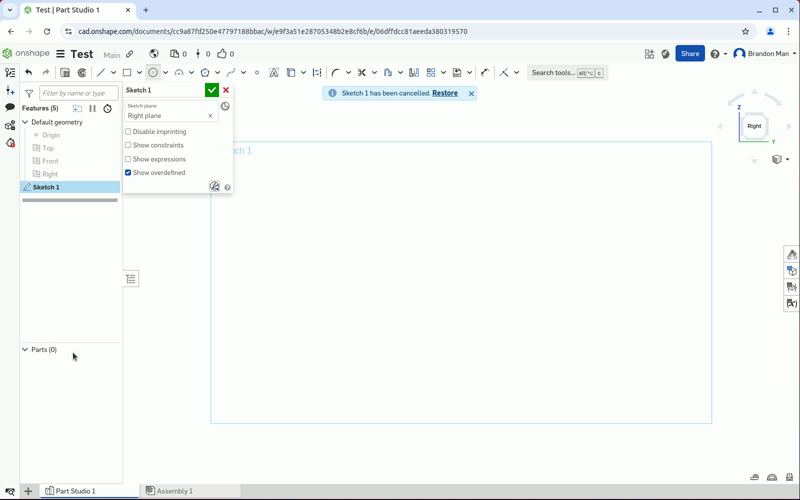
mouse_move(461, 282)
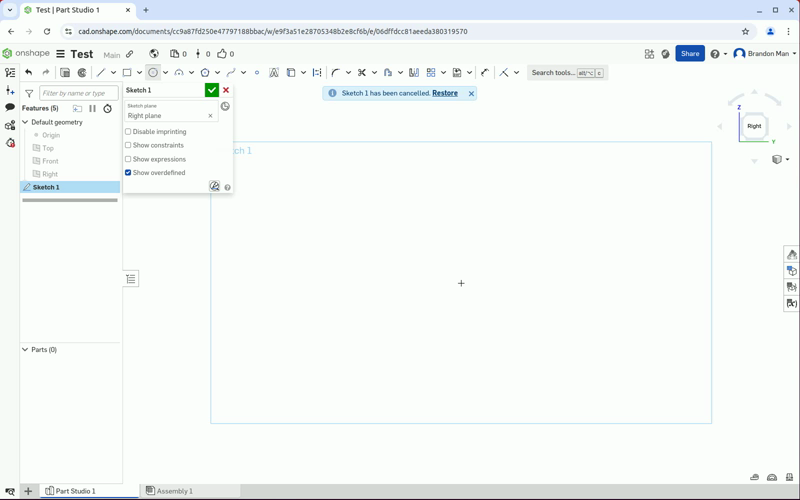
click(461, 282)
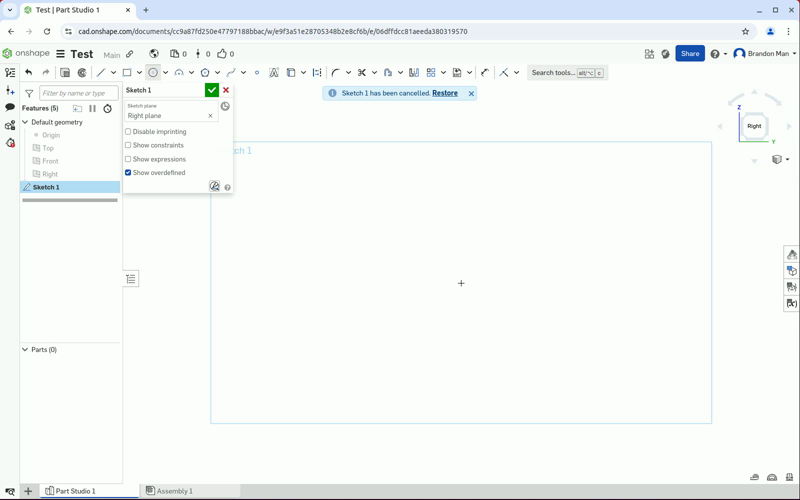
key_up(shift)
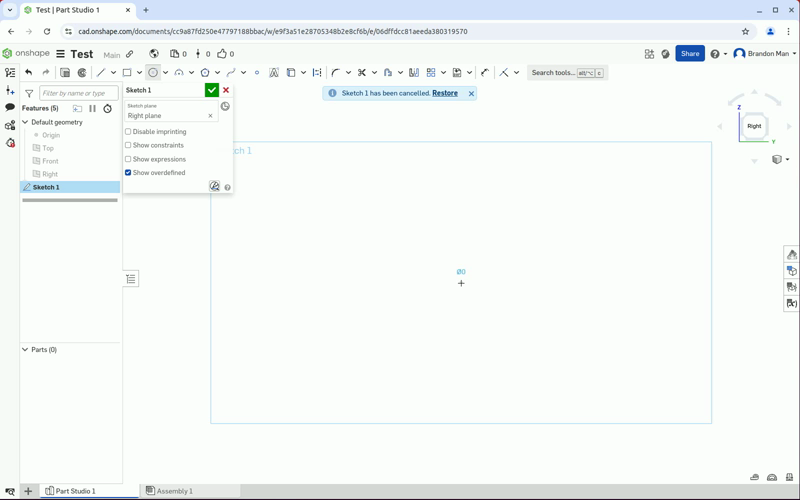
mouse_move(525, 282)
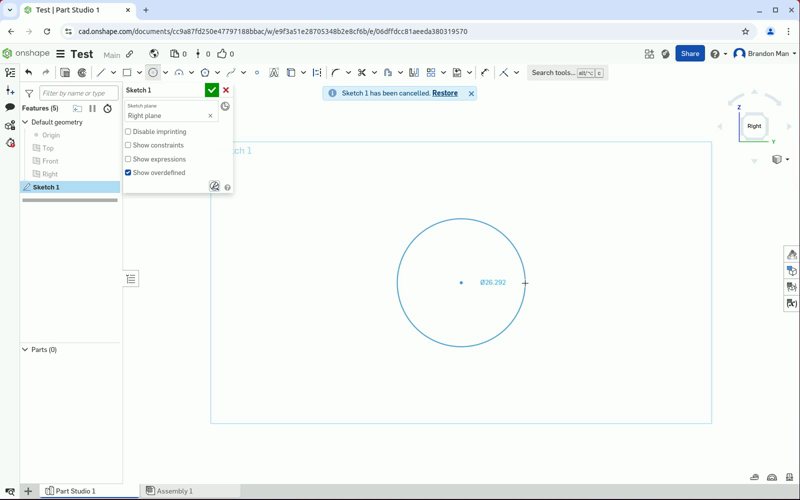
click(525, 282)
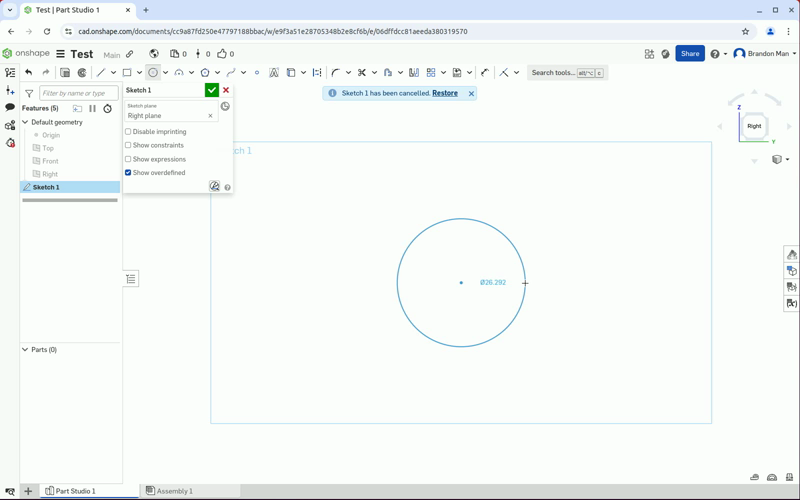
key(esc)
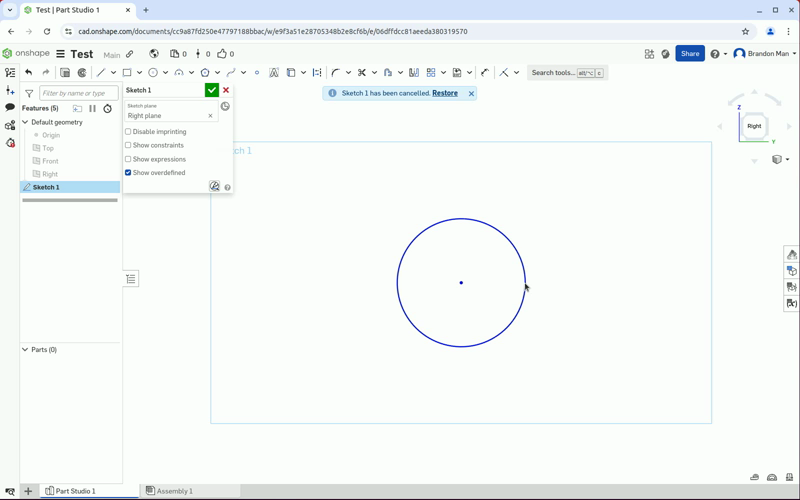
key(c)
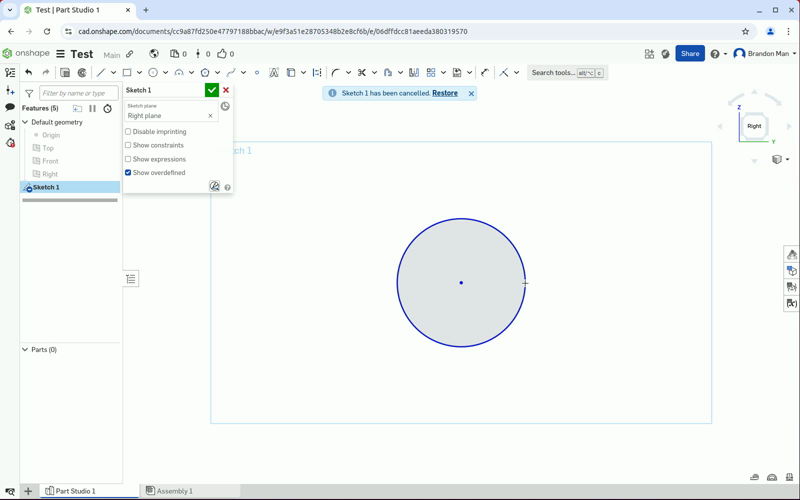
key_down(shift)
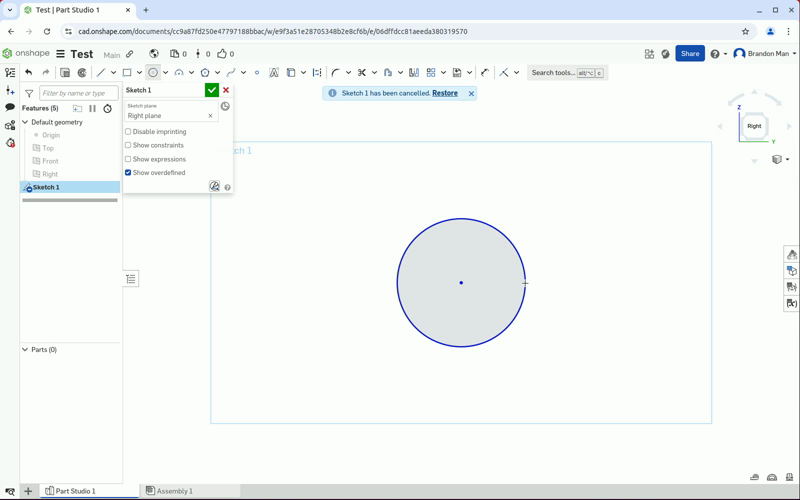
mouse_move(461, 282)
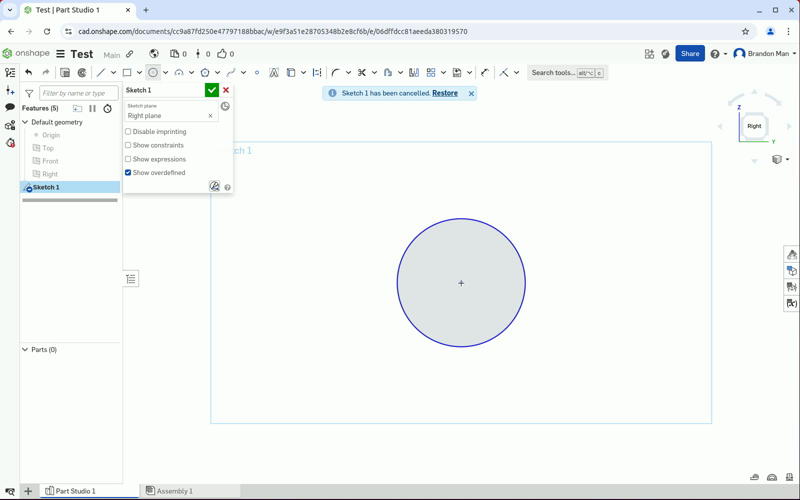
click(461, 282)
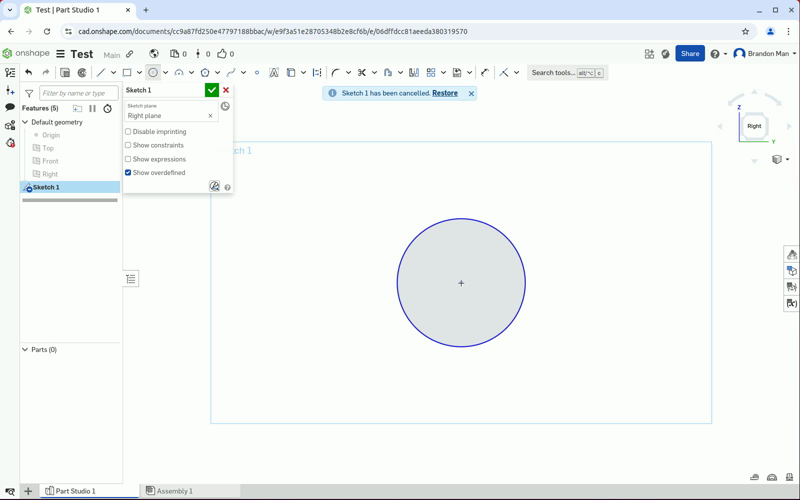
key_up(shift)
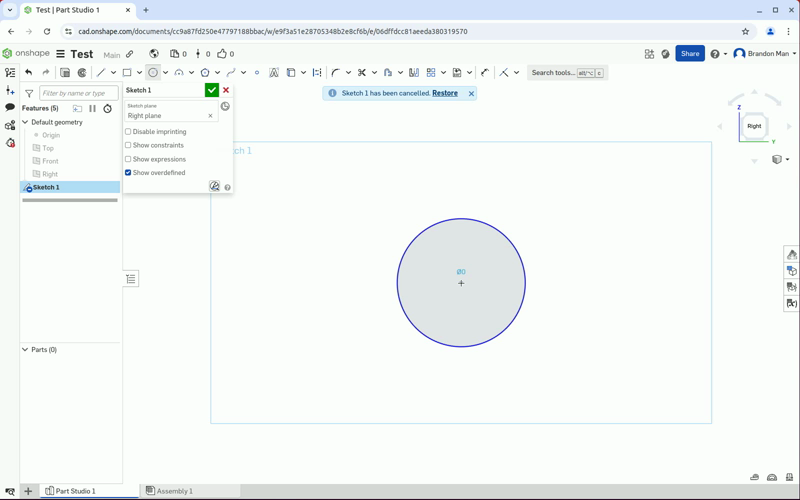
mouse_move(517, 282)
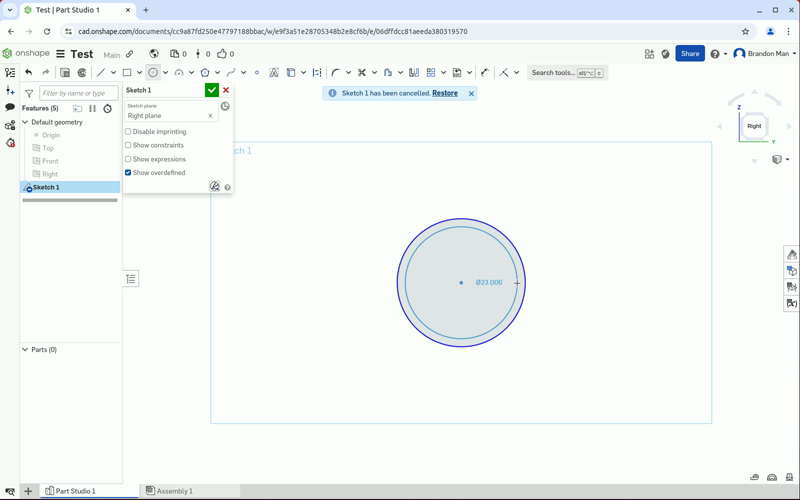
click(517, 282)
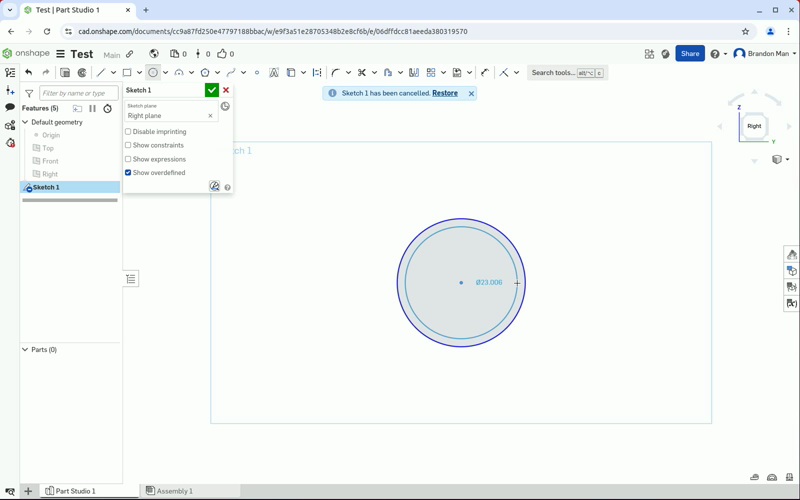
key(esc)
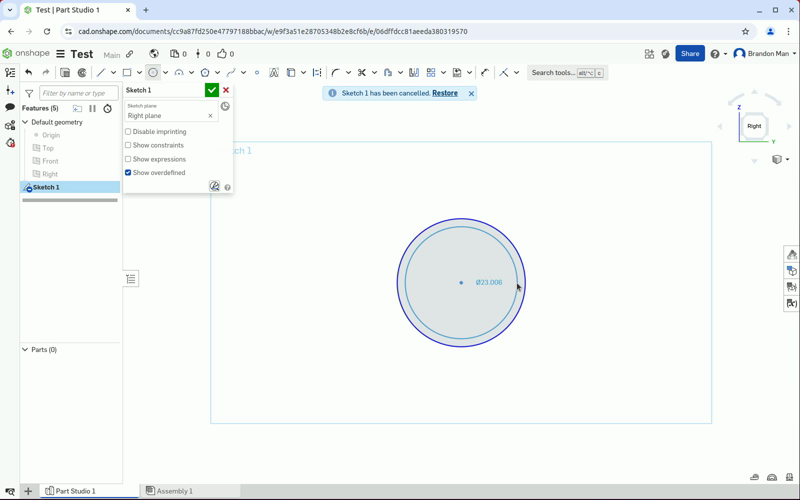
mouse_move(408, 309)
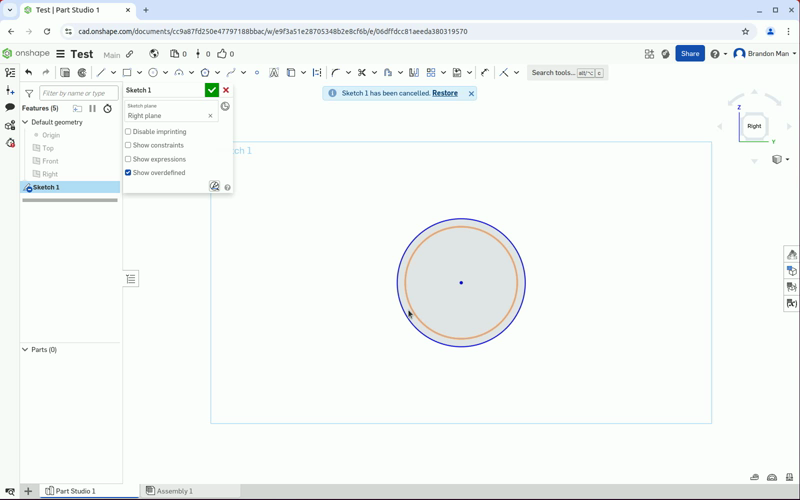
click(408, 309)
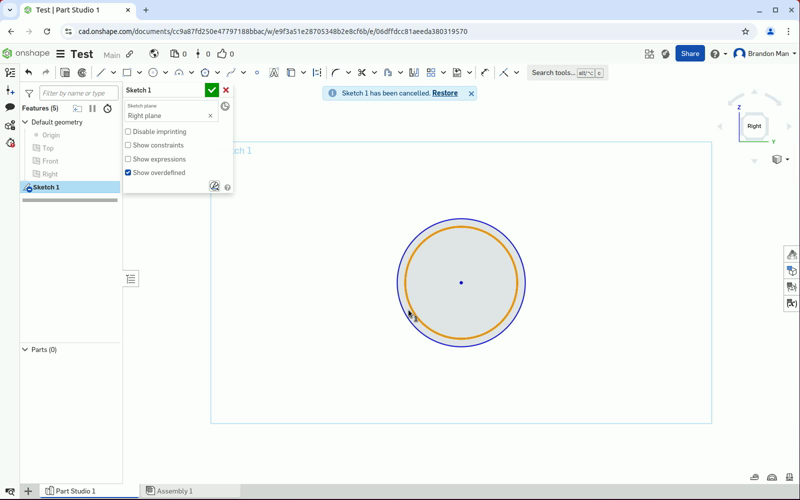
mouse_move(73, 352)
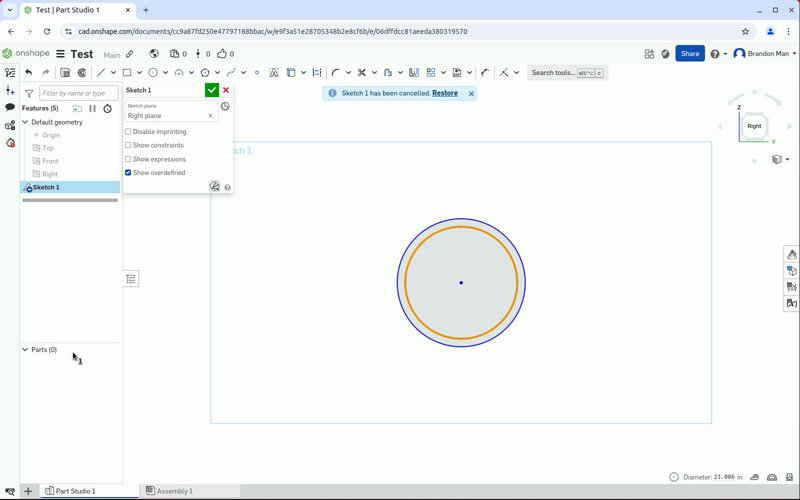
key(shift+y)
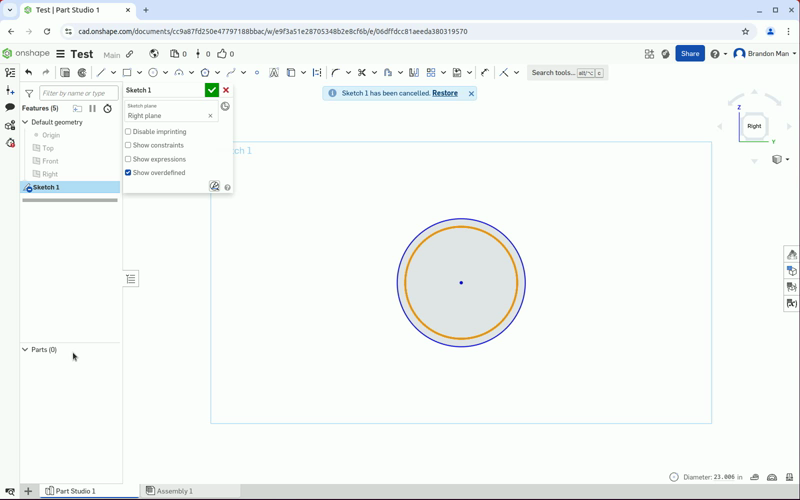
key(shift+e)
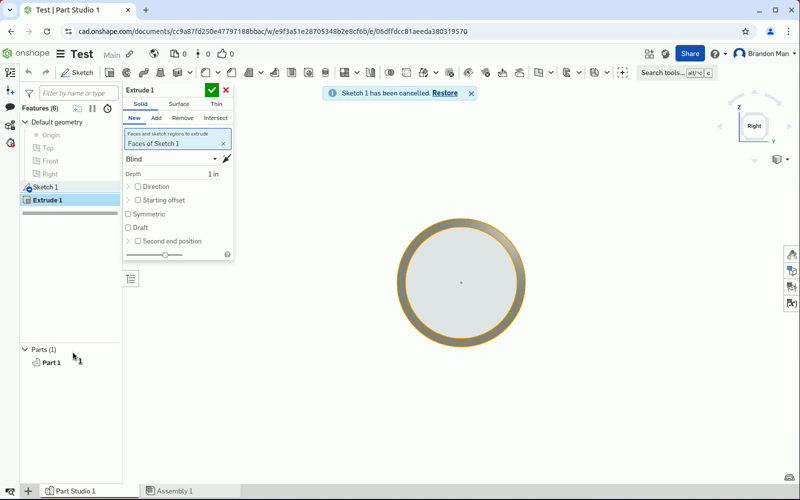
mouse_move(143, 106)
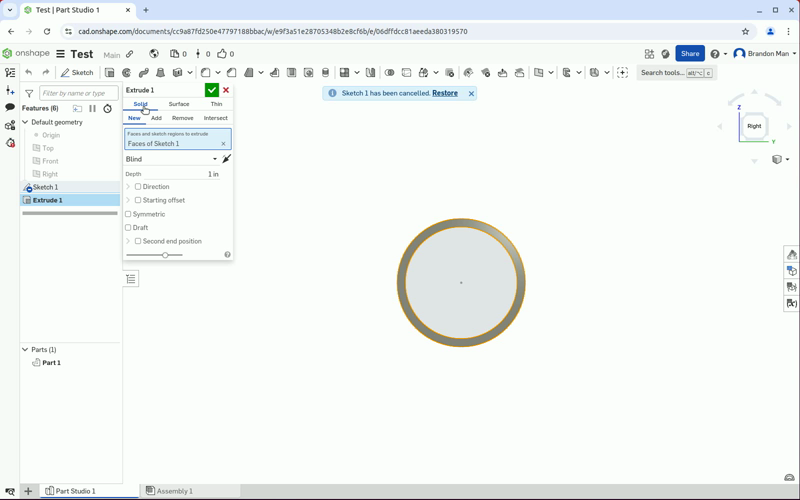
click(143, 106)
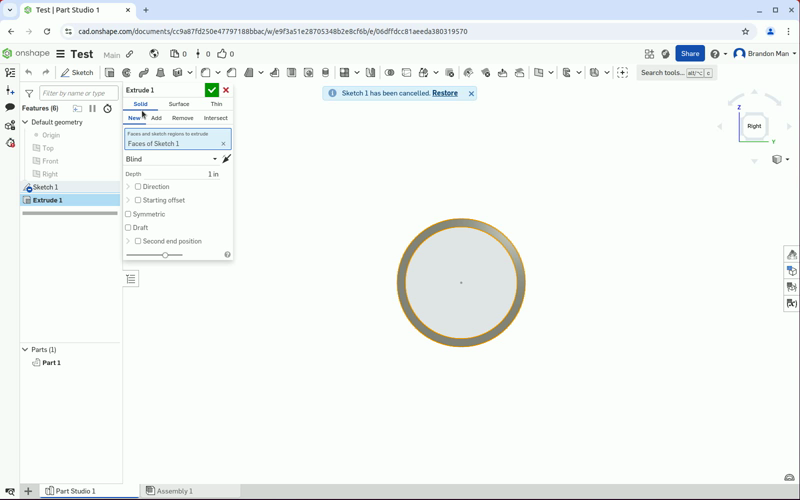
mouse_move(137, 120)
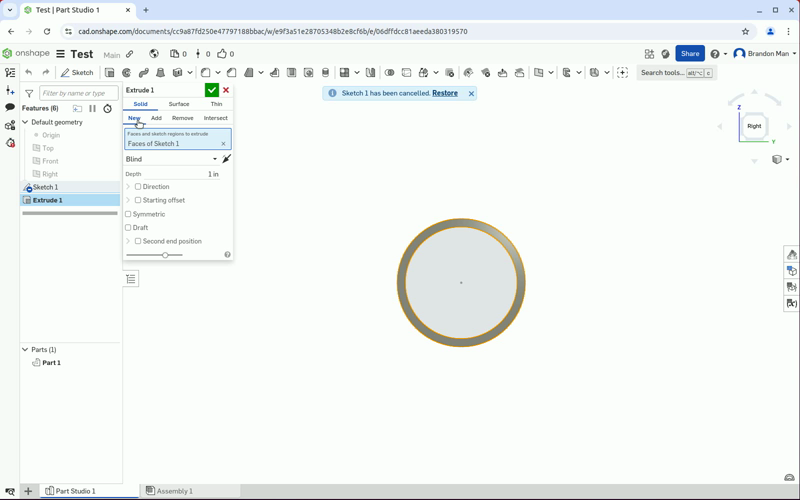
click(137, 120)
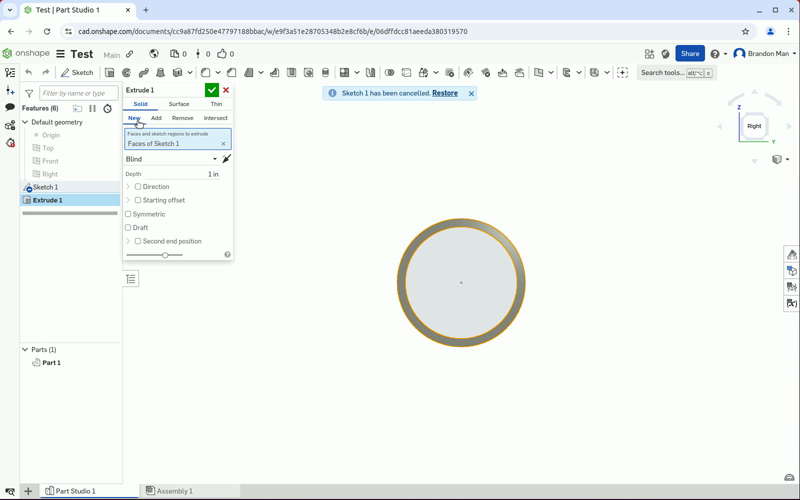
key(tab, 4)
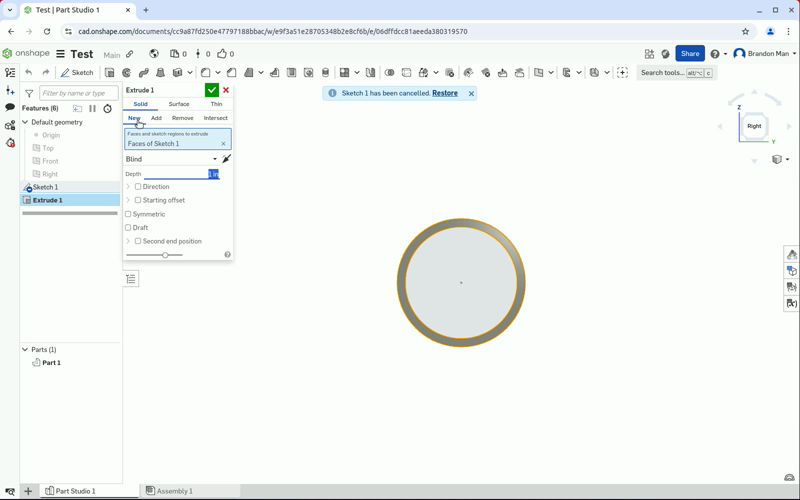
text(23.108)
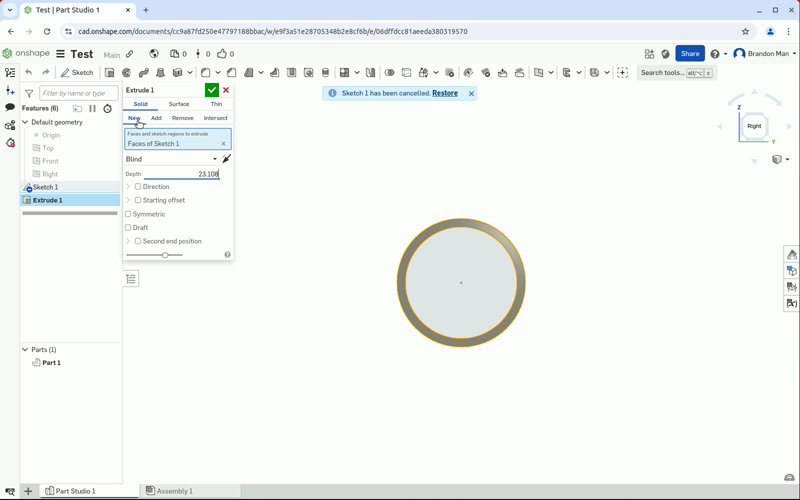
key(enter)
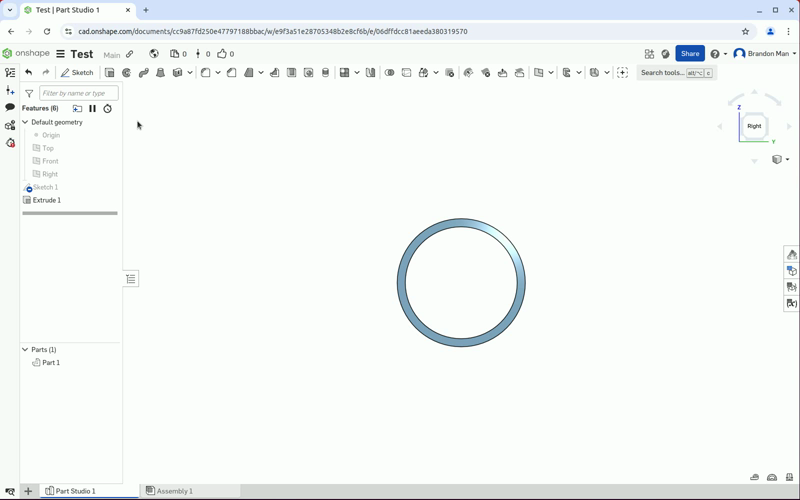
key(shift+h)
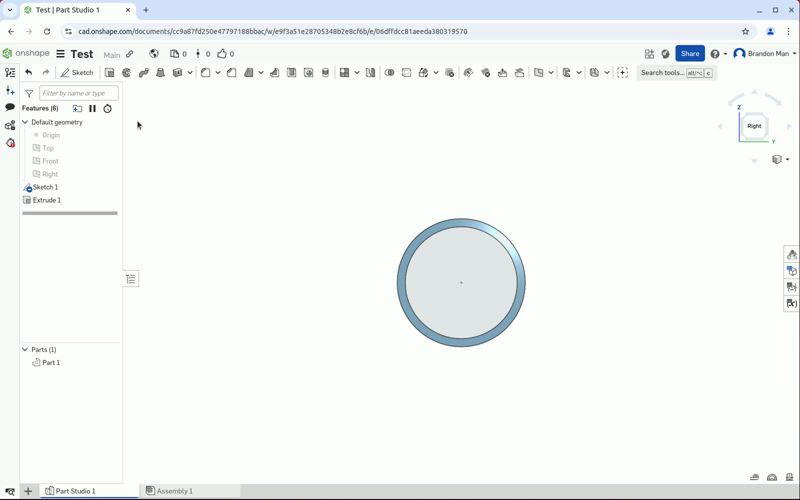
key(shift+h)
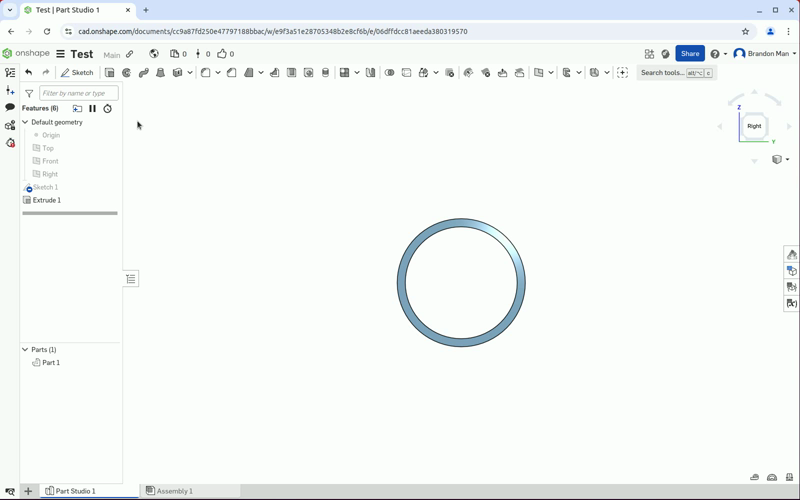
mouse_move(73, 189)
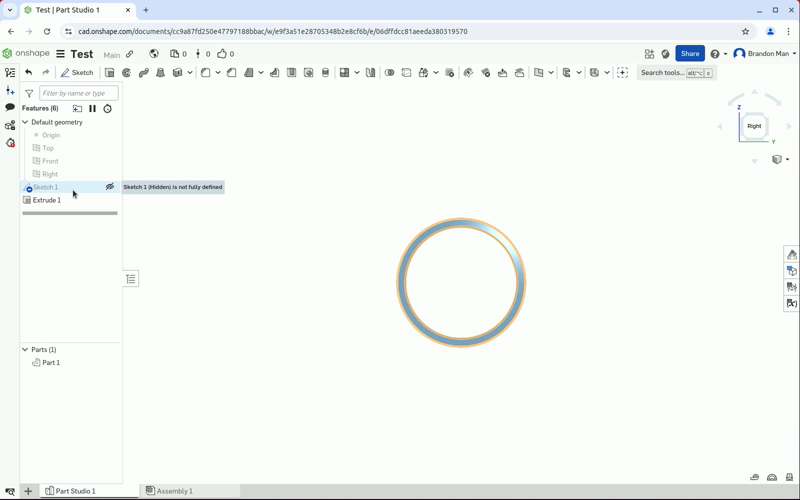
click(73, 189)
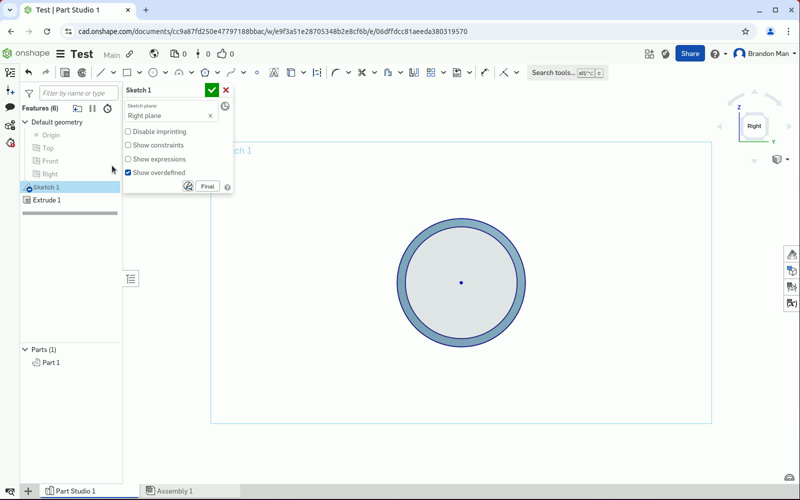
mouse_move(229, 92)
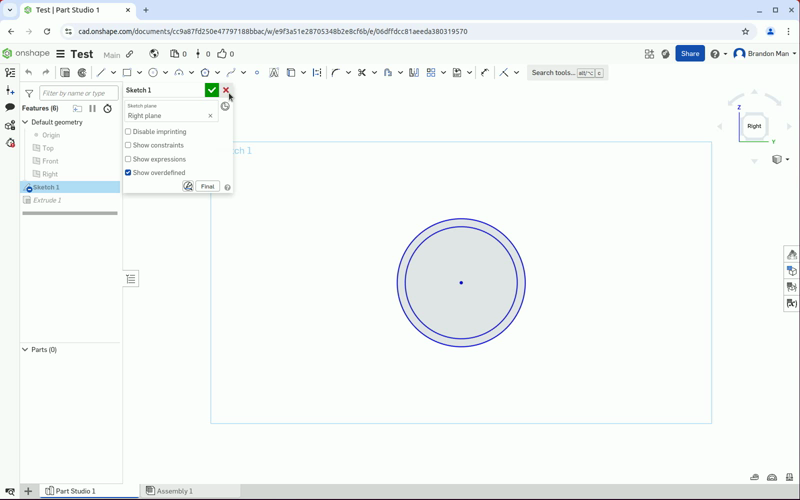
click(229, 92)
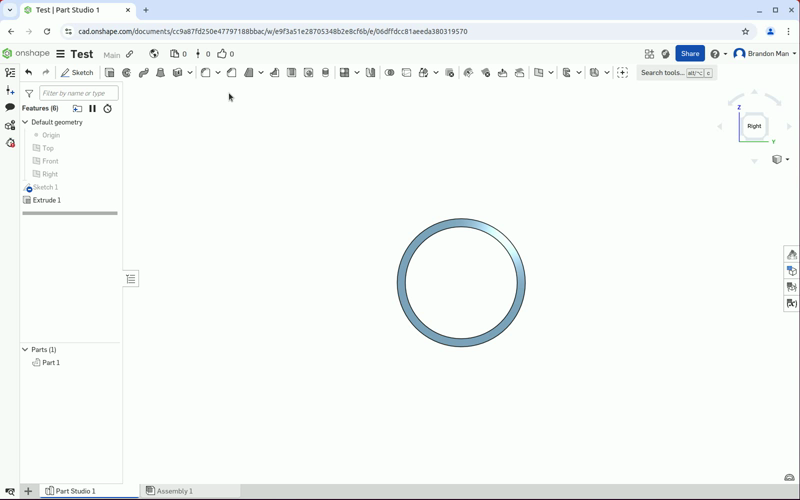
mouse_move(73, 352)
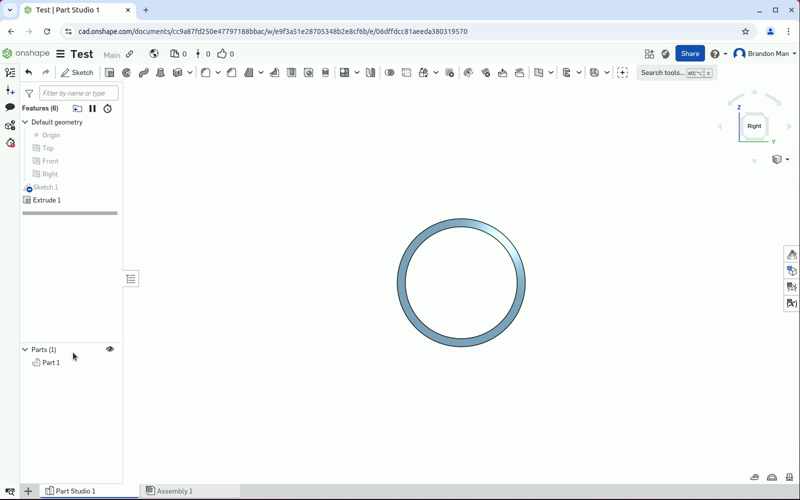
key(y)
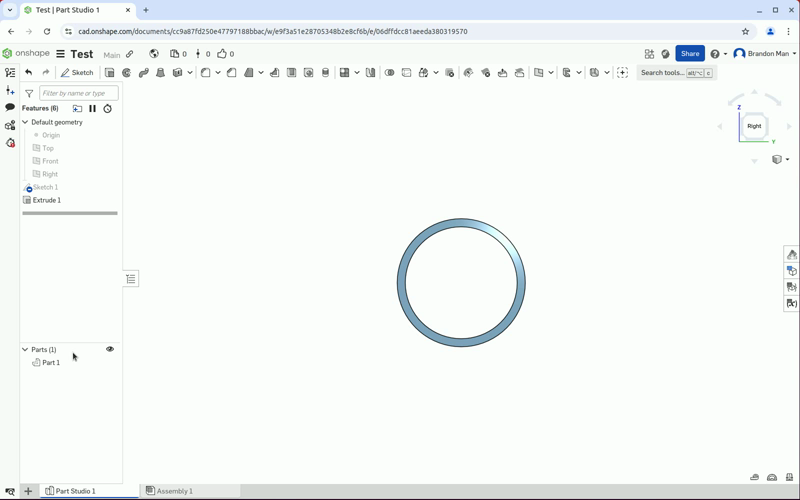
key(shift+p)
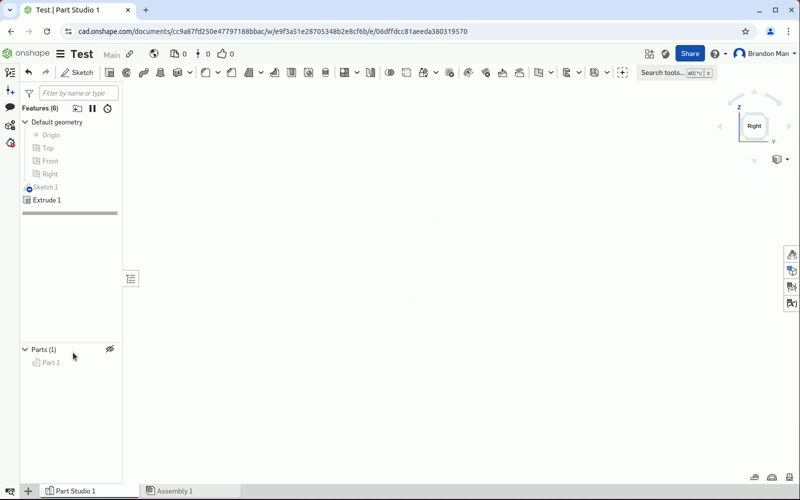
key(space)
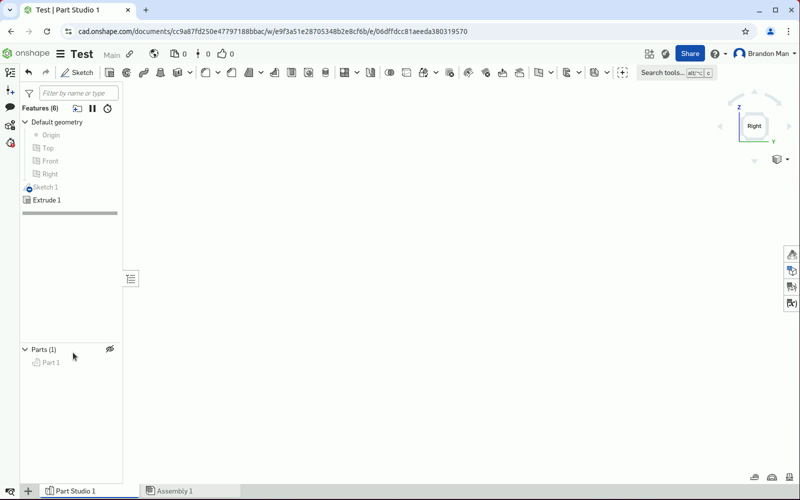
key_down(shift)
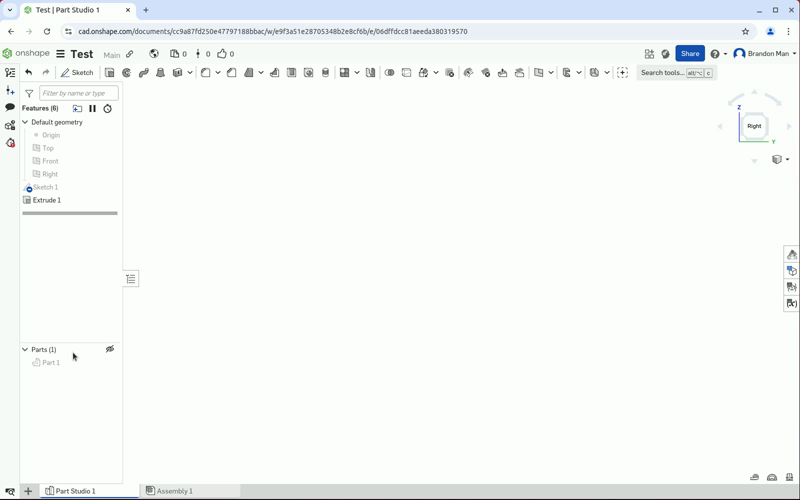
key(right)
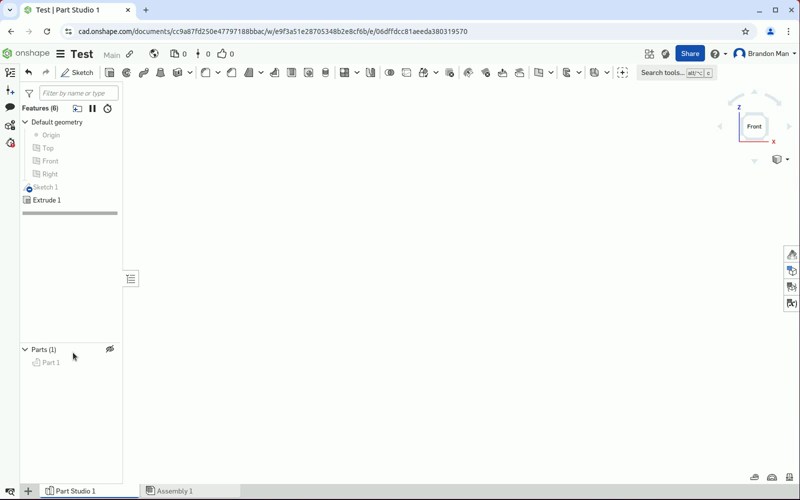
key_up(shift)
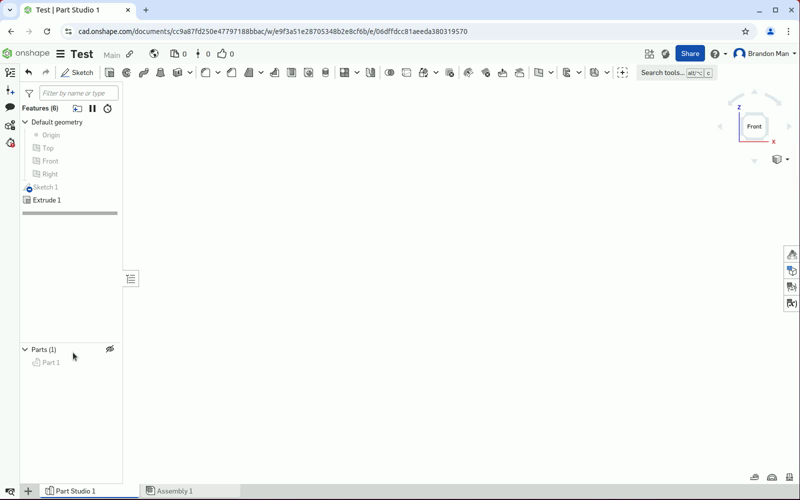
key(space)
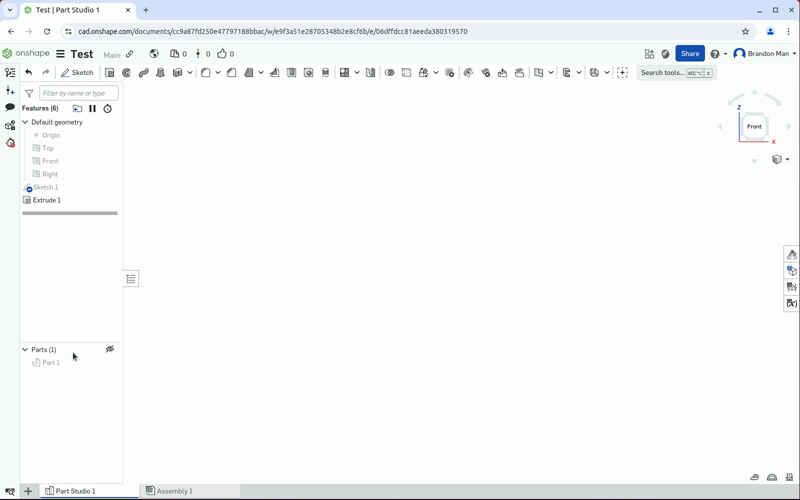
key_down(shift)
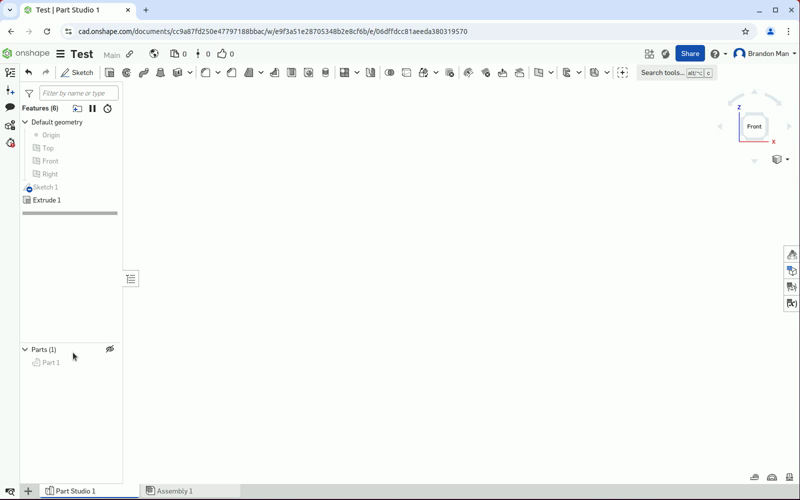
key(down)
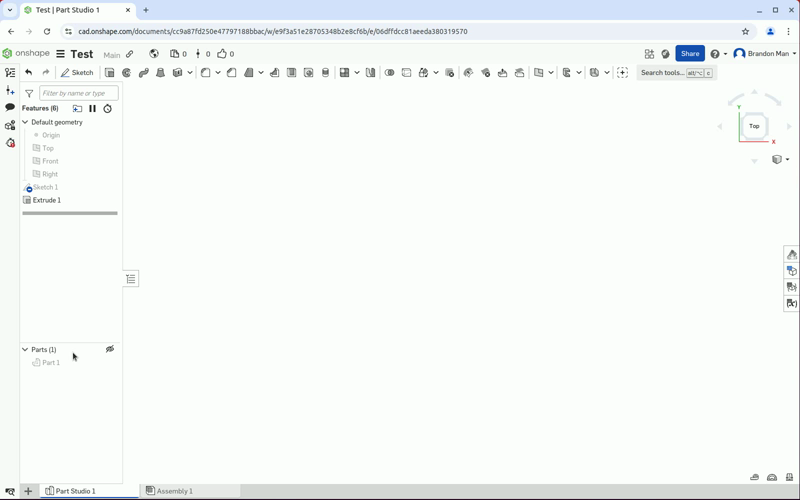
key_up(shift)
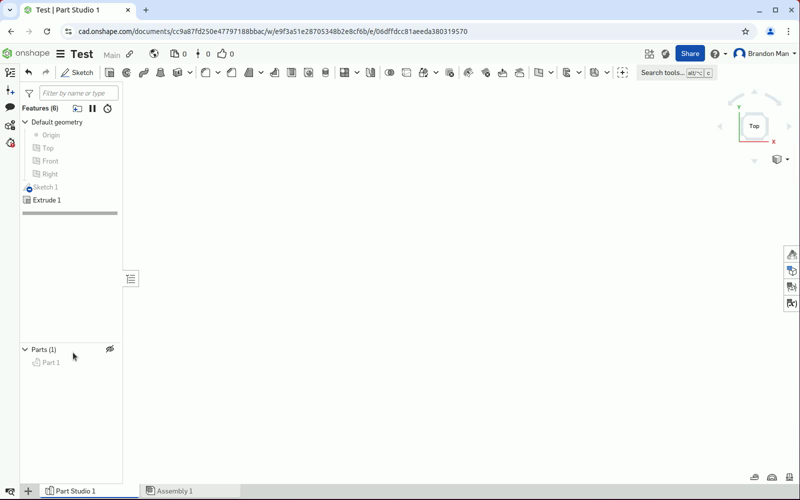
mouse_move(73, 352)
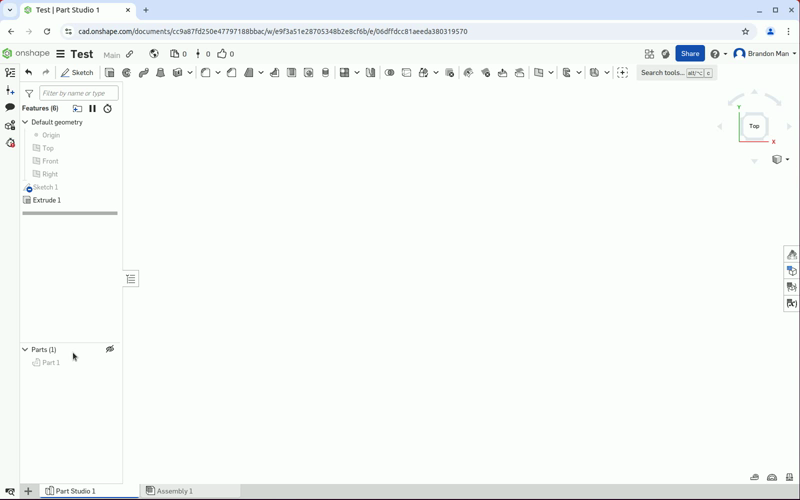
key(shift+y)
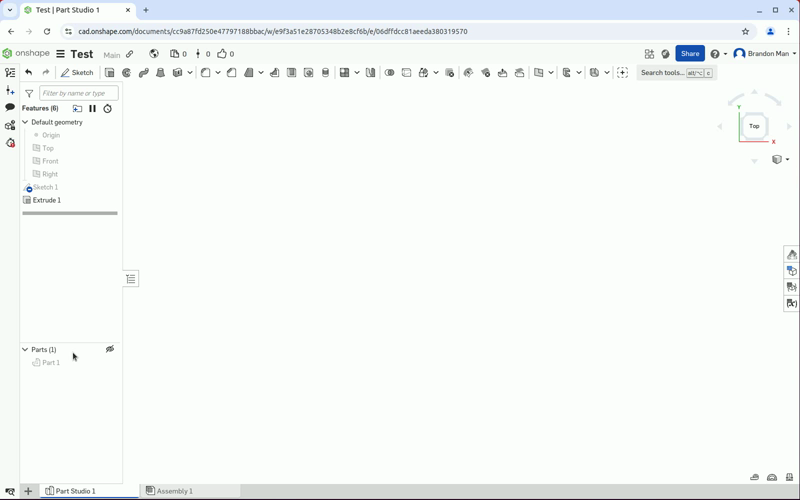
key(shift+s)
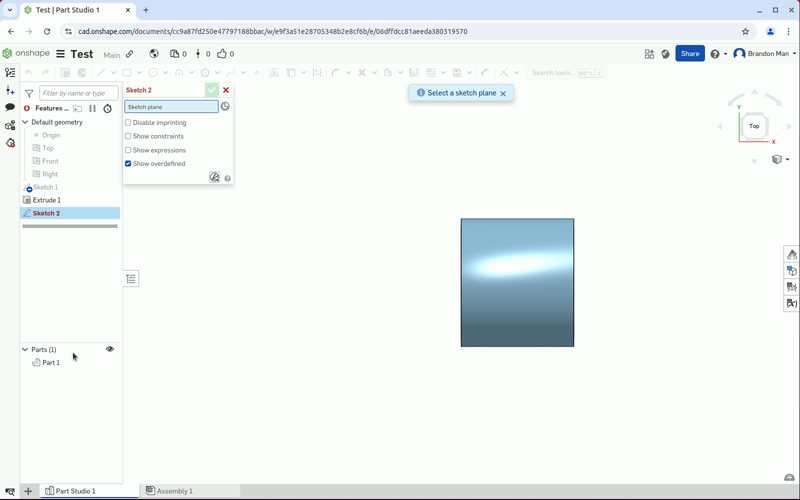
mouse_move(73, 150)
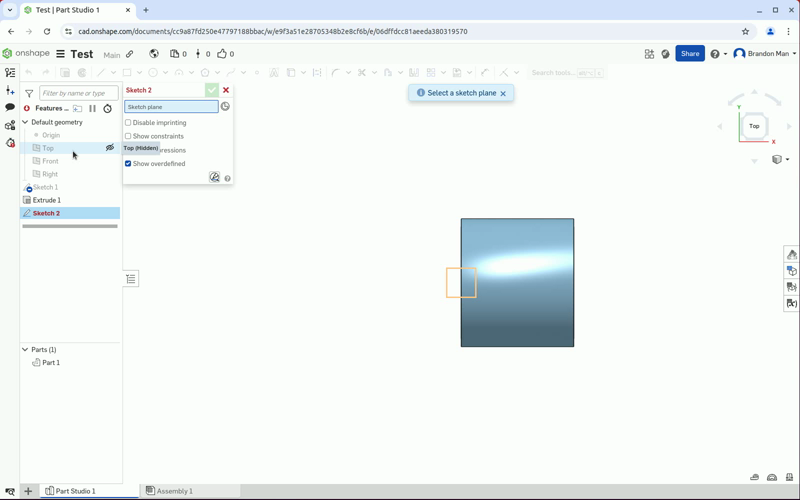
click(73, 150)
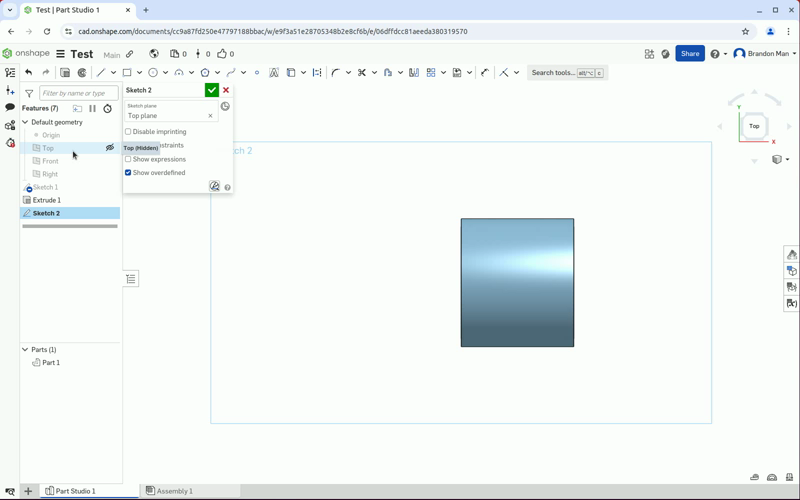
mouse_move(73, 352)
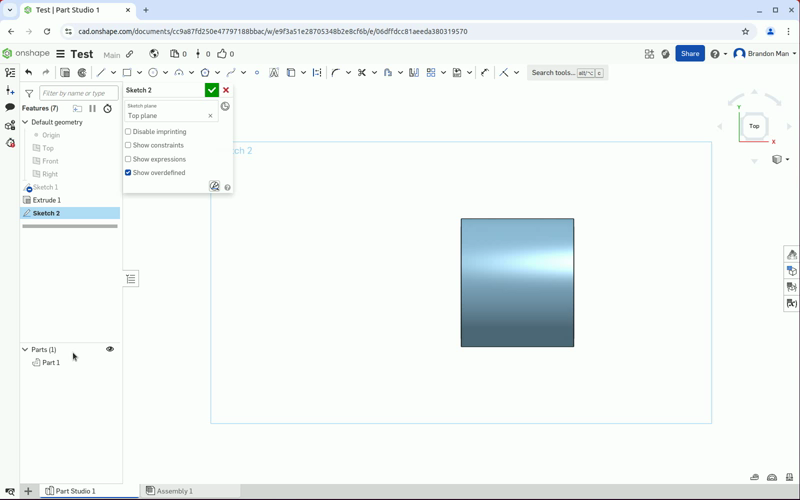
key(y)
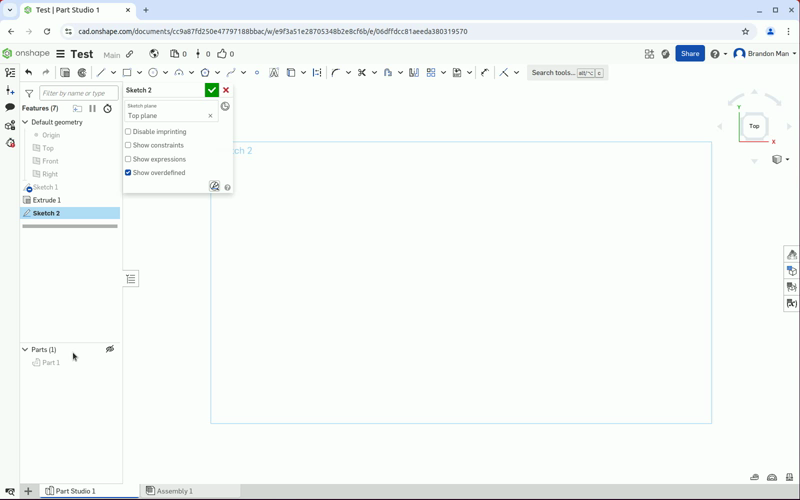
key(l)
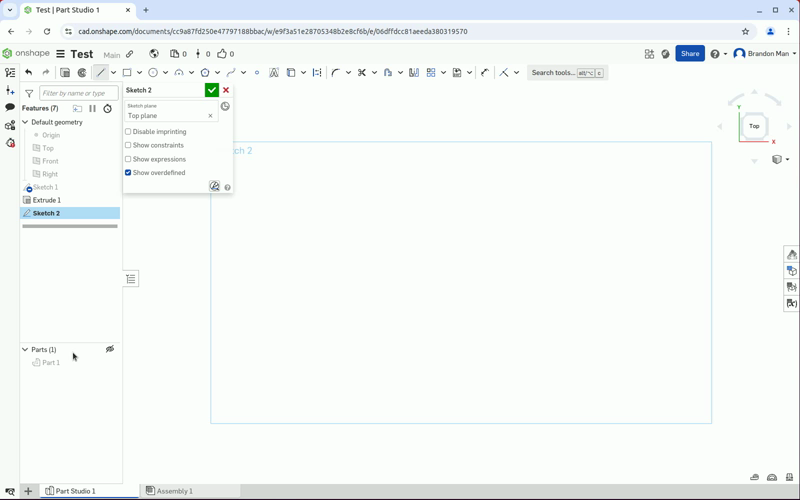
key_down(shift)
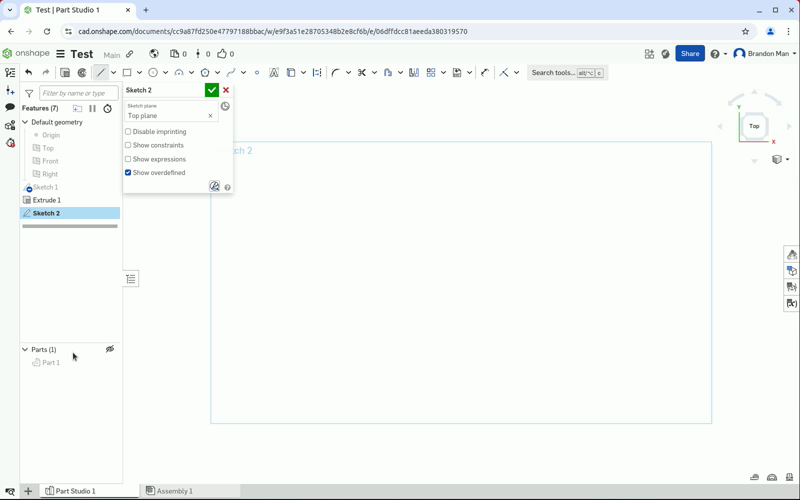
mouse_move(492, 282)
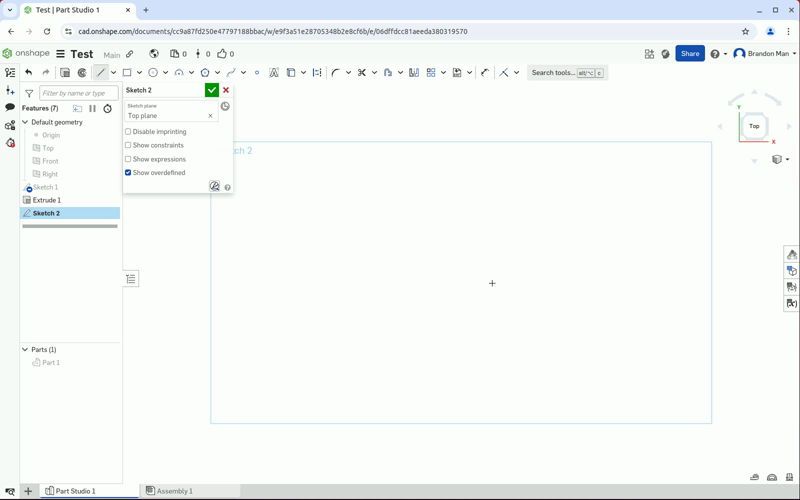
click(492, 282)
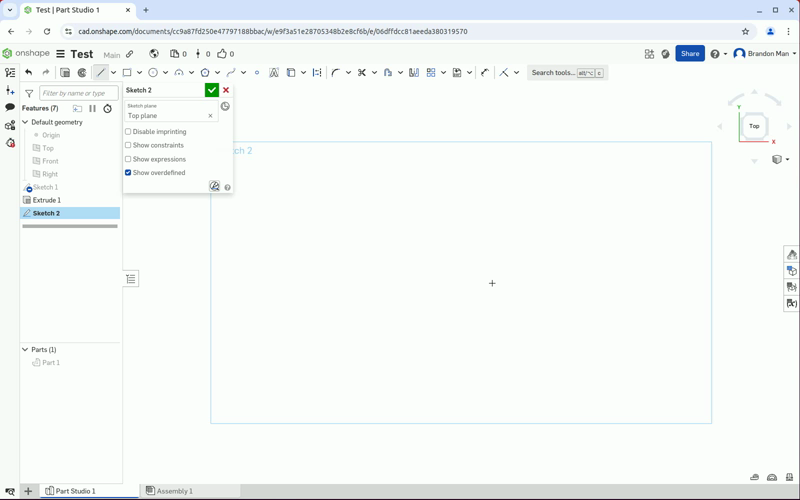
key_up(shift)
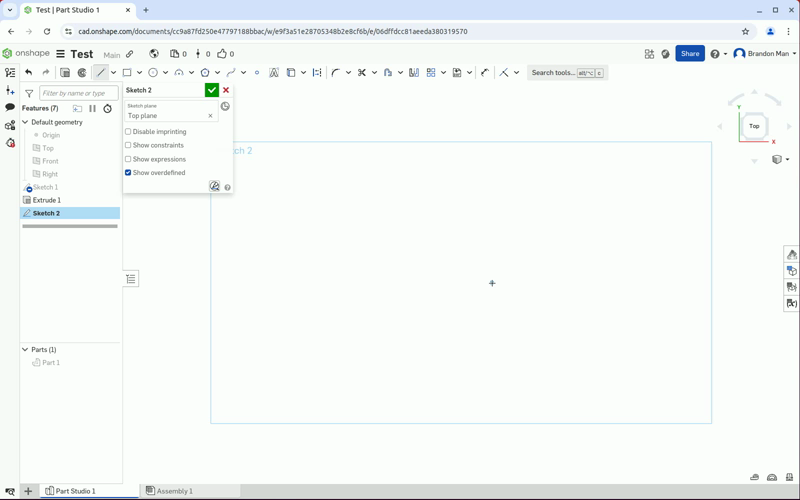
key_down(shift)
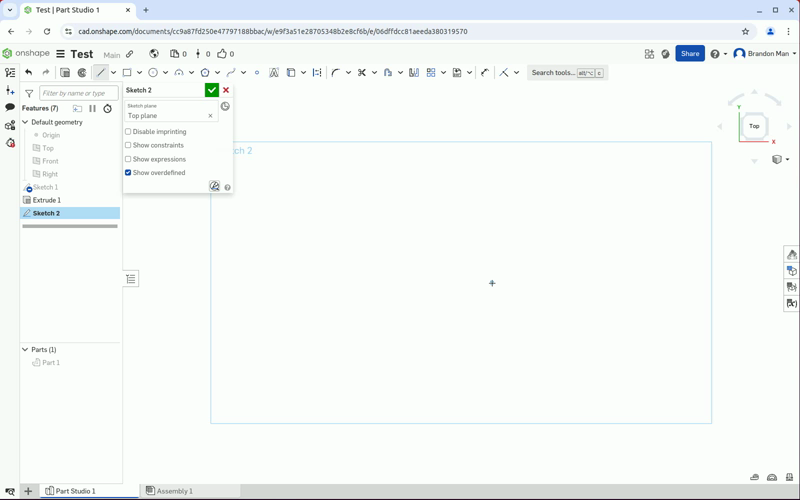
mouse_move(522, 282)
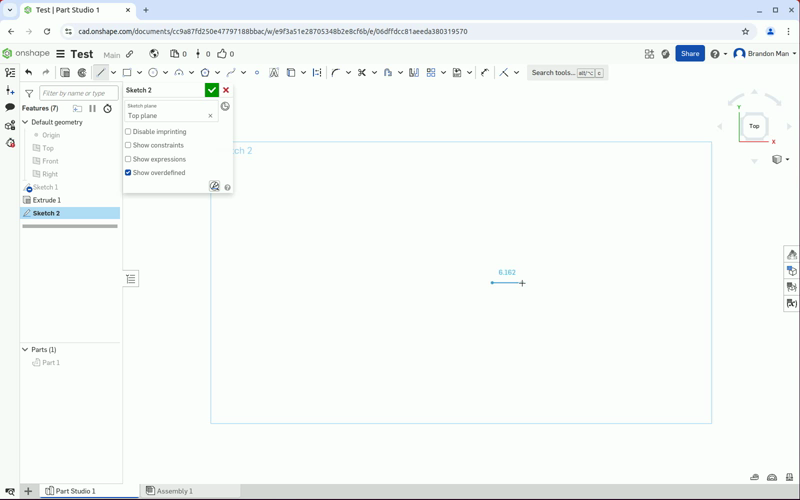
mouse_move(496, 282)
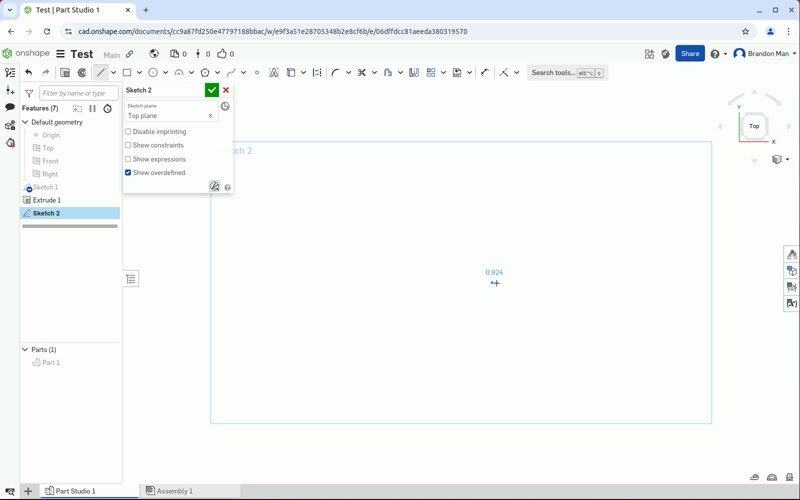
scroll(6)
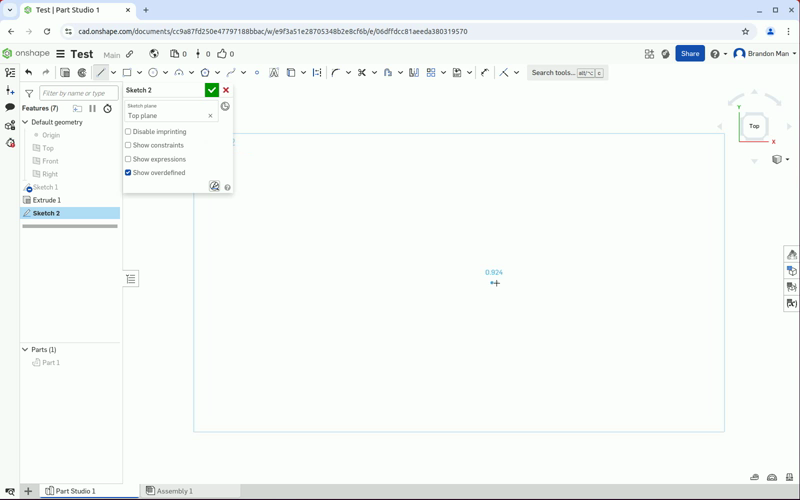
scroll(6)
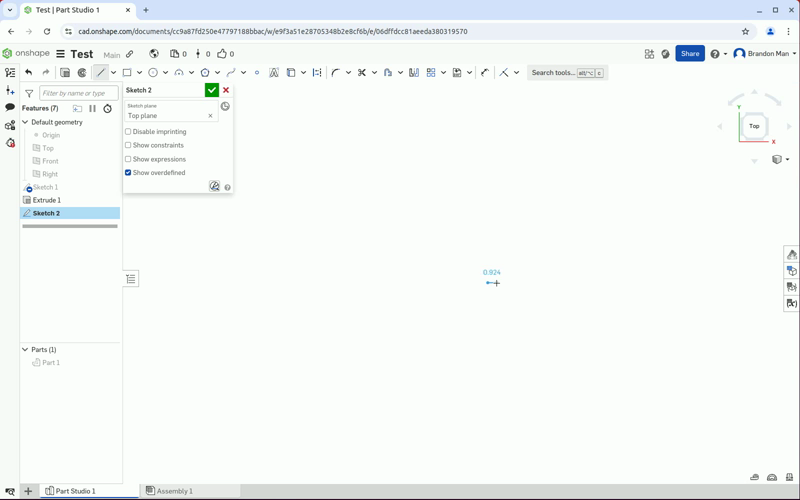
scroll(6)
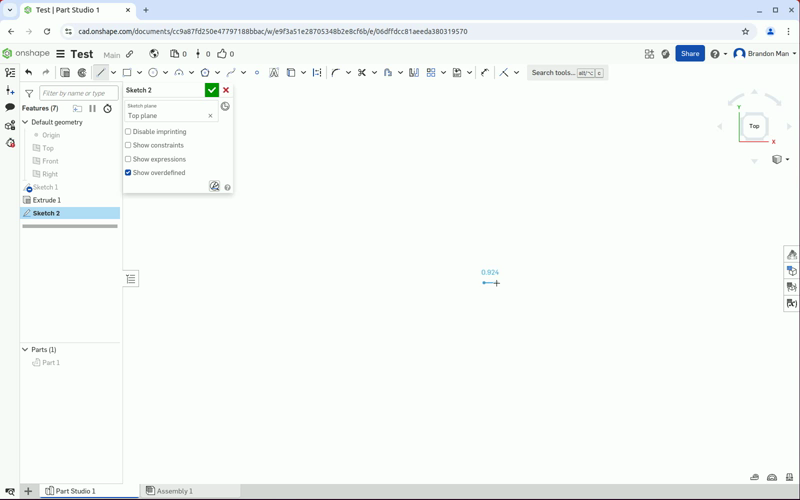
scroll(6)
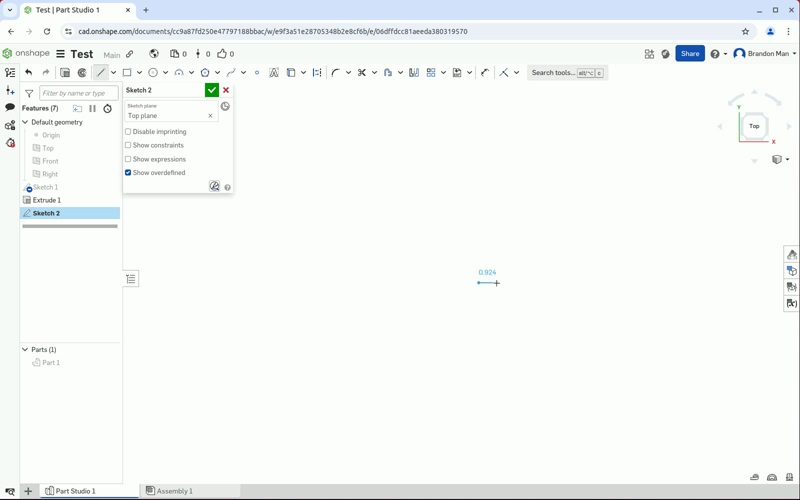
scroll(6)
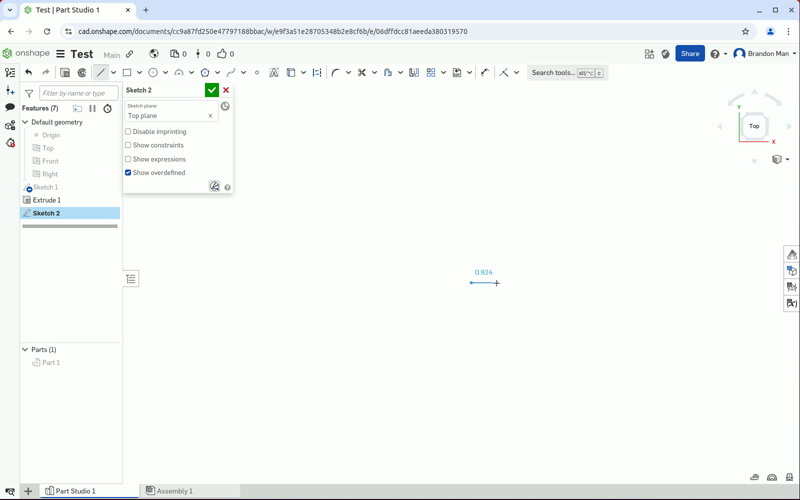
scroll(6)
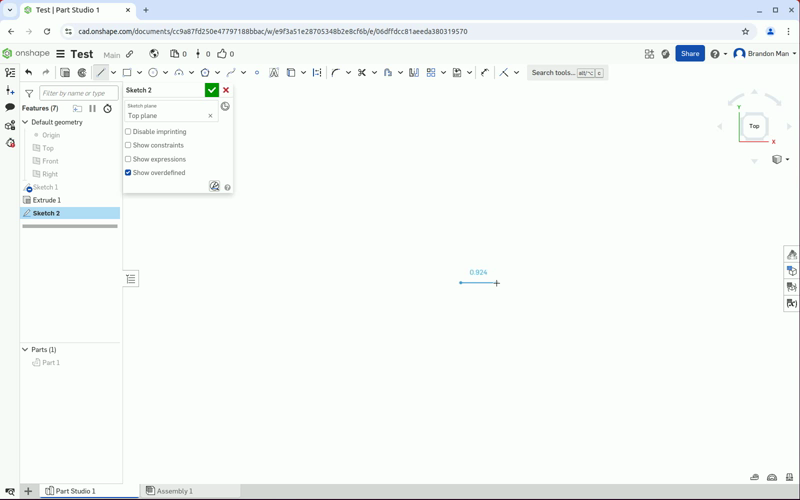
scroll(6)
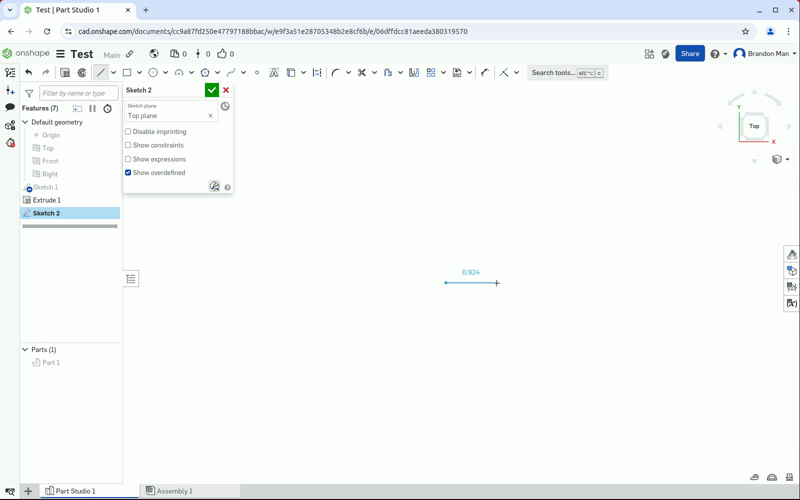
click(496, 282)
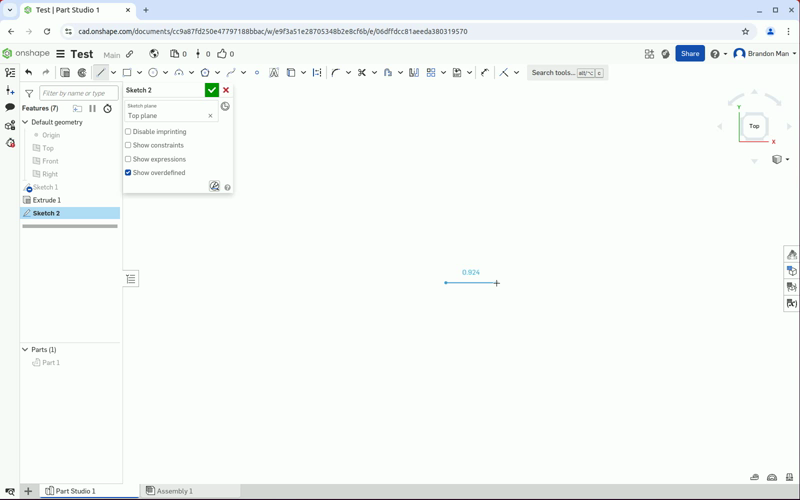
scroll(-6)
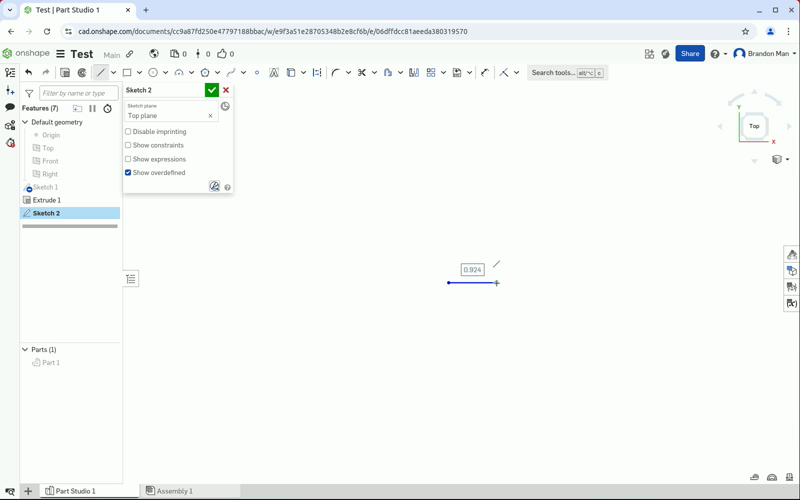
scroll(-6)
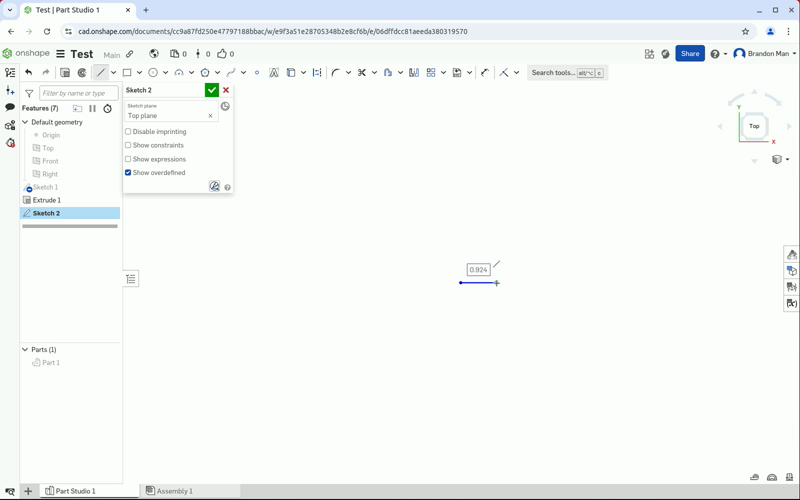
scroll(-6)
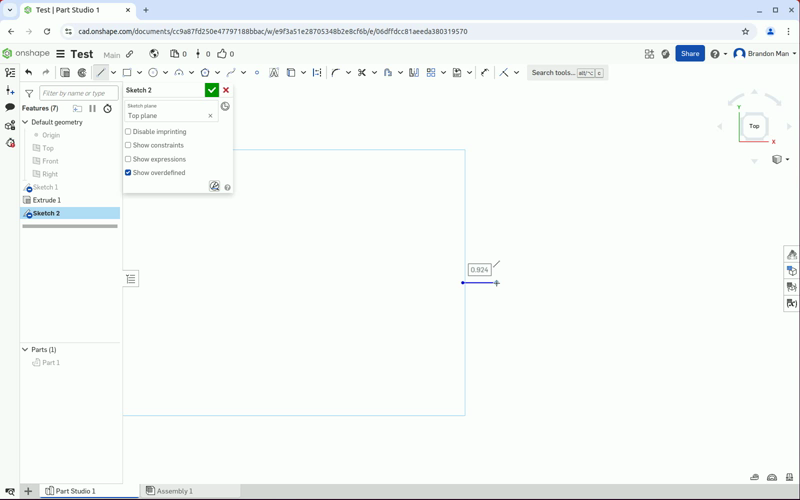
scroll(-6)
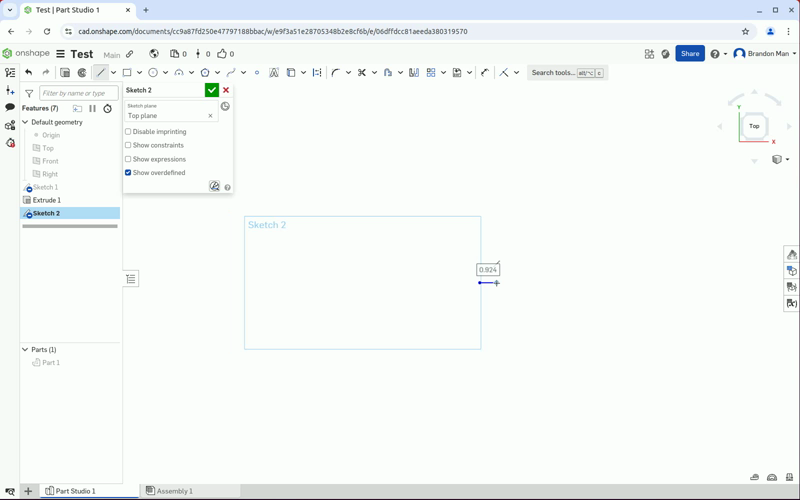
scroll(-6)
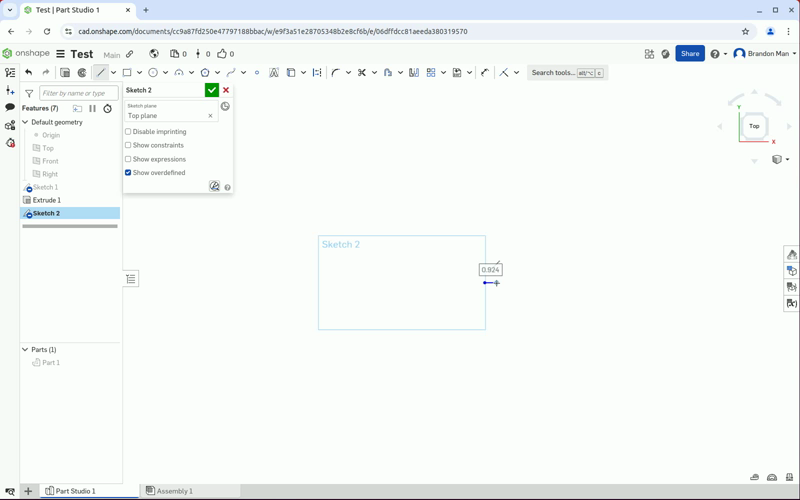
scroll(-6)
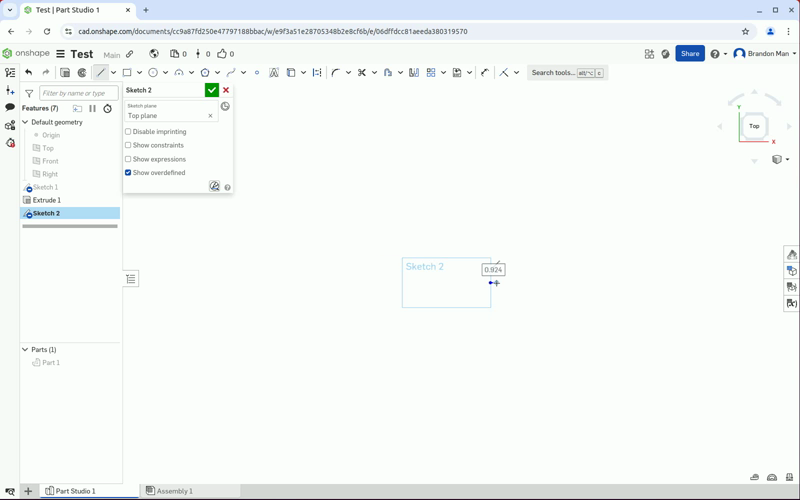
scroll(-6)
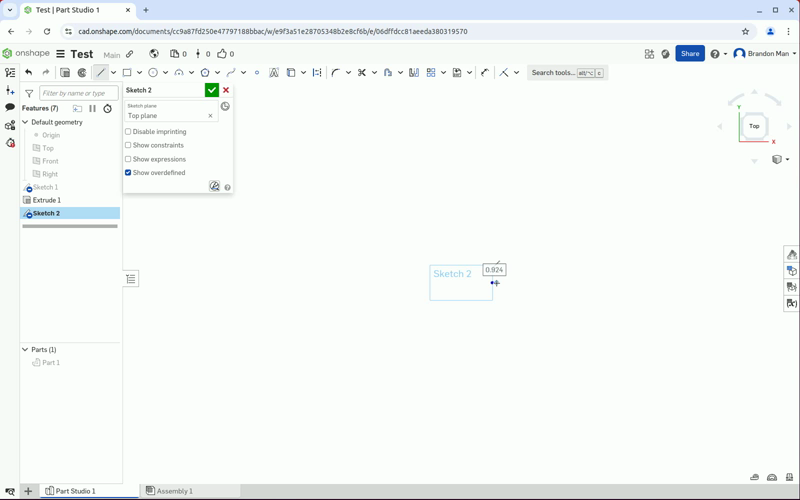
key_up(shift)
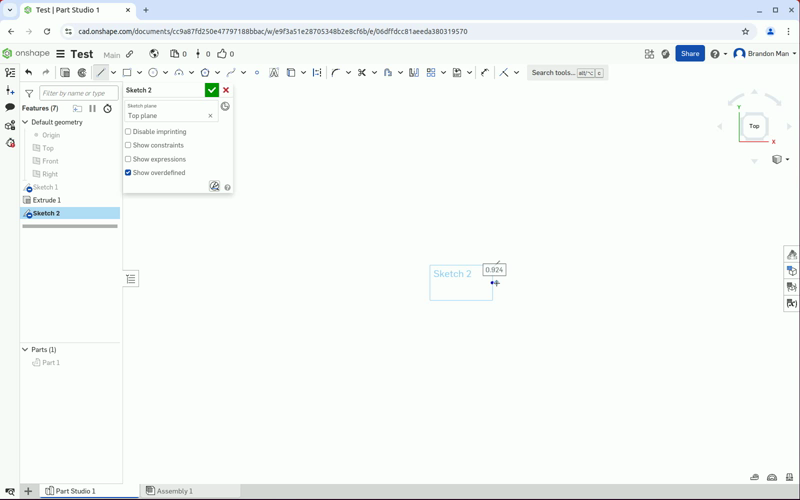
key_down(shift)
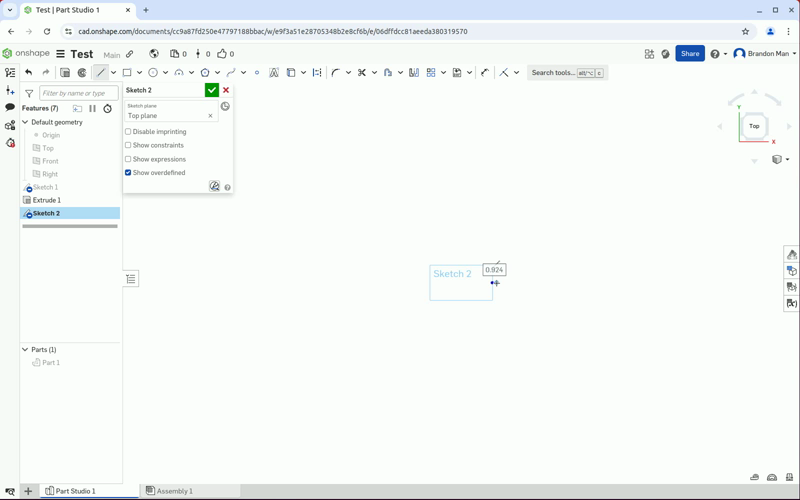
mouse_move(526, 282)
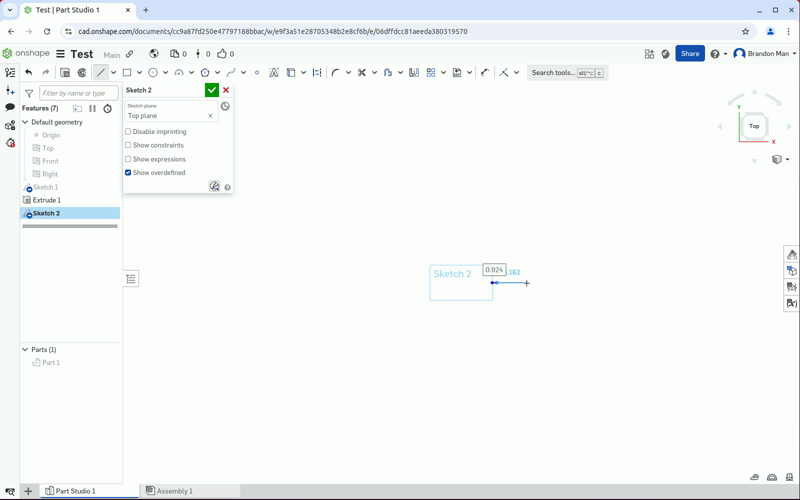
mouse_move(500, 282)
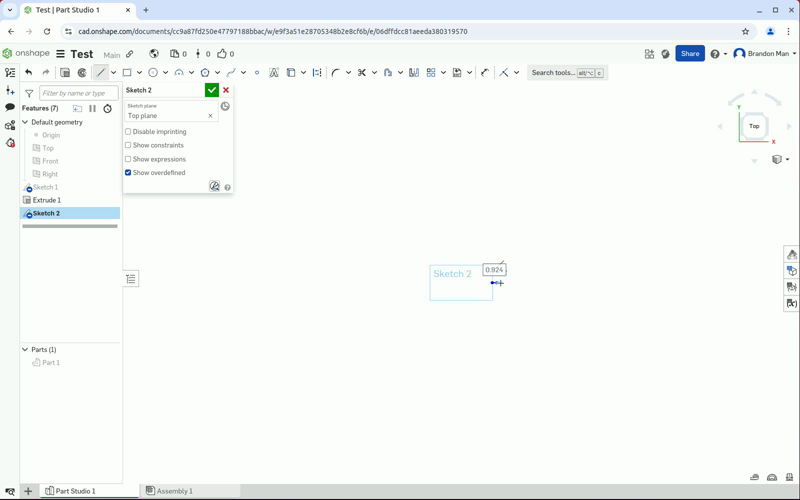
scroll(6)
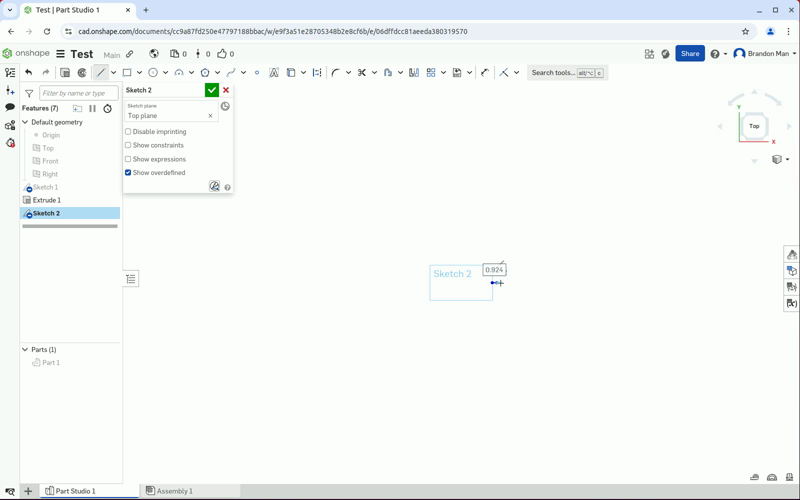
scroll(6)
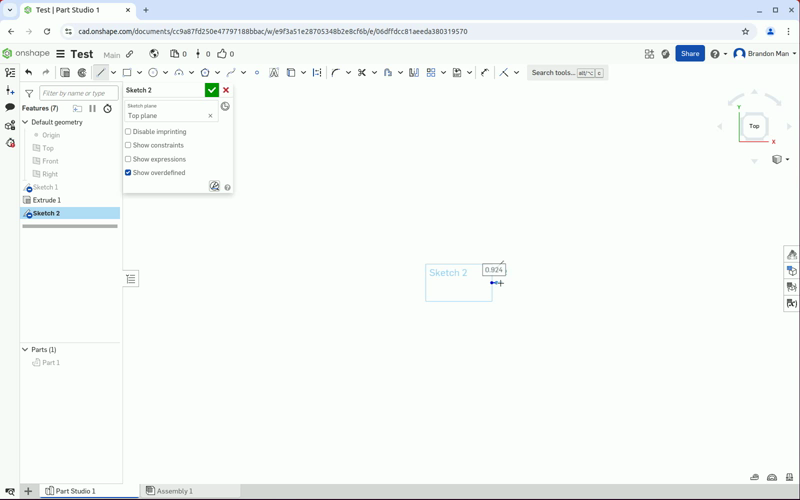
scroll(6)
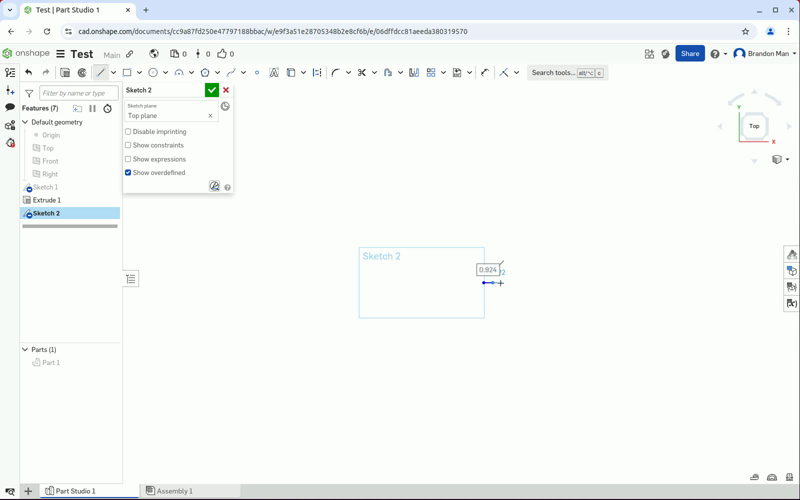
scroll(6)
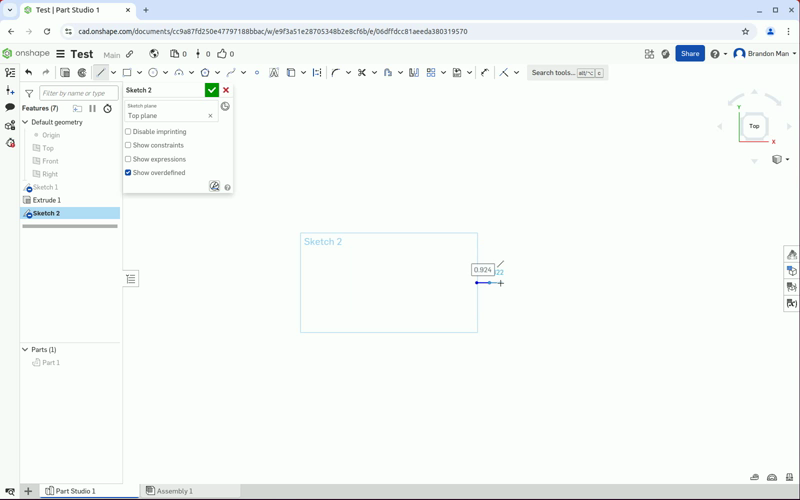
scroll(6)
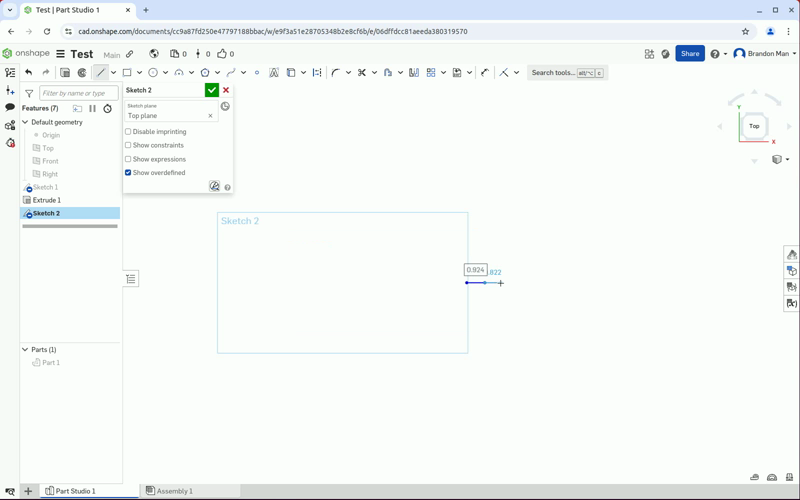
scroll(6)
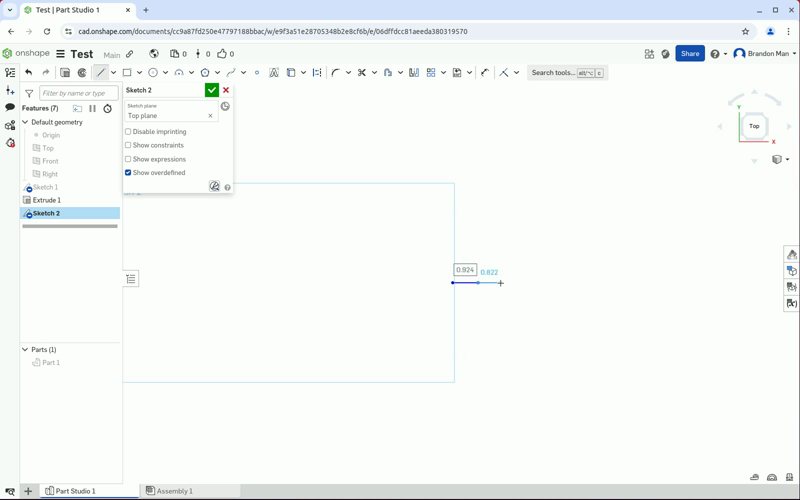
scroll(6)
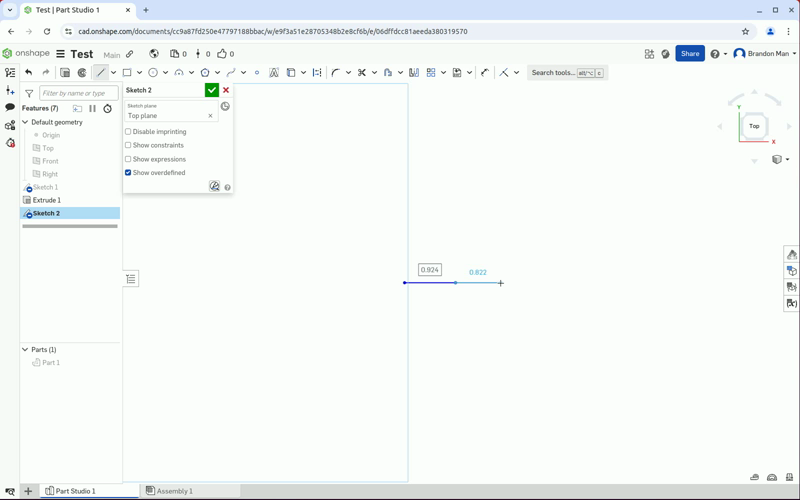
click(500, 282)
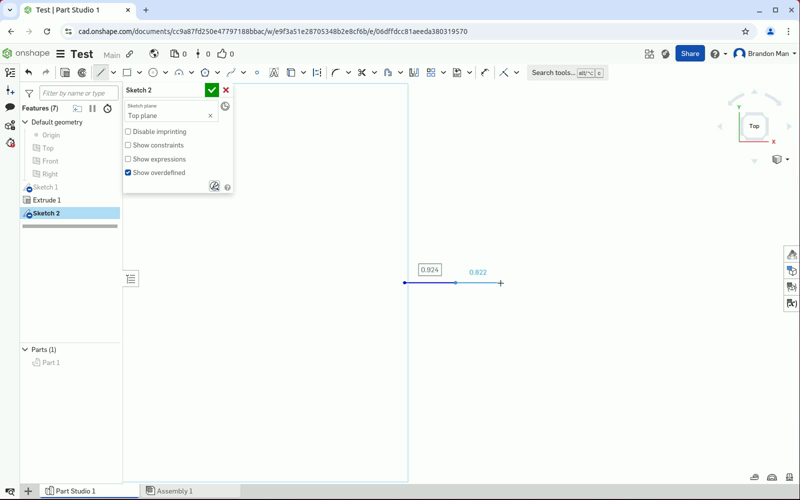
scroll(-6)
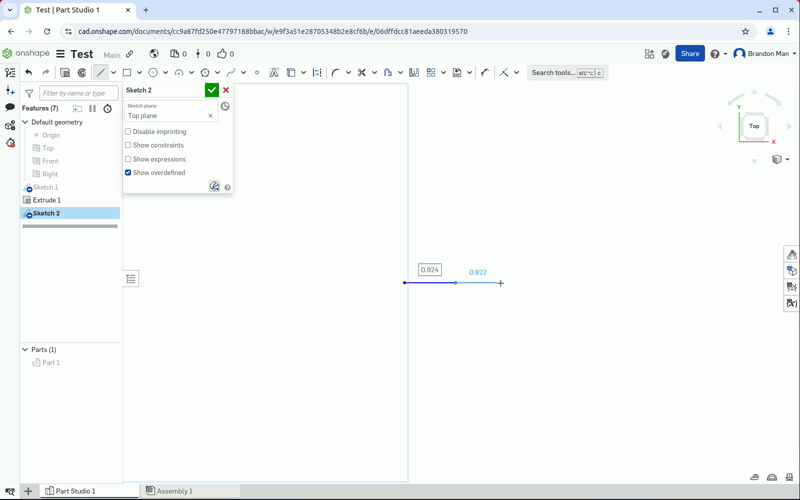
scroll(-6)
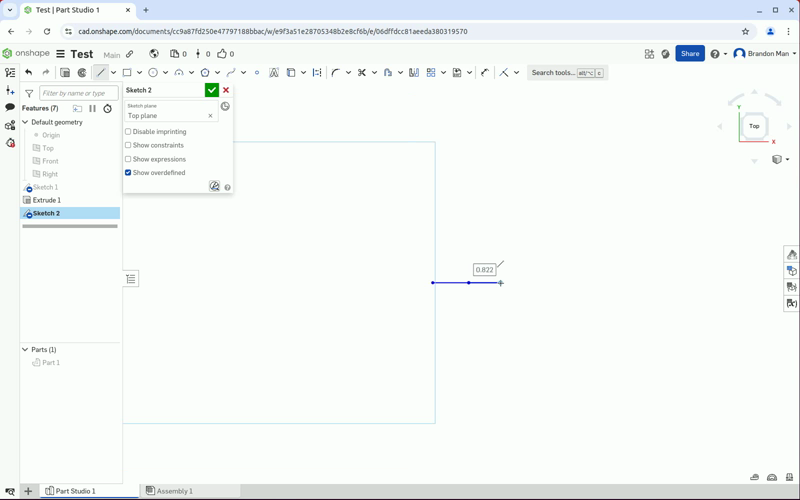
scroll(-6)
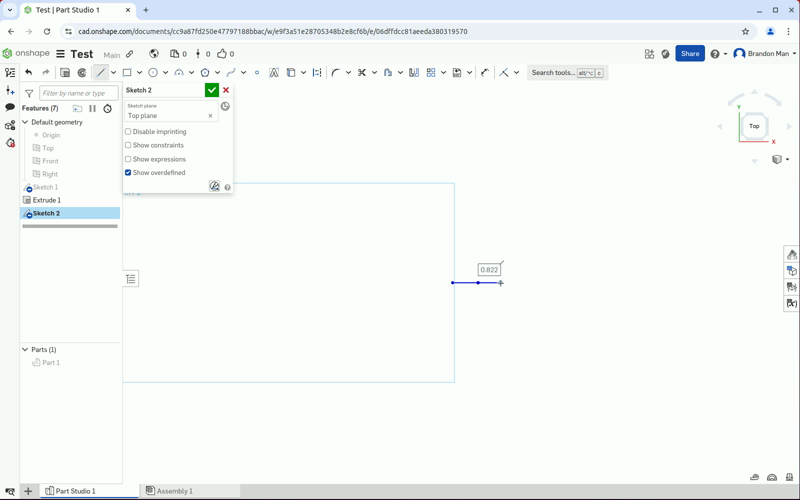
scroll(-6)
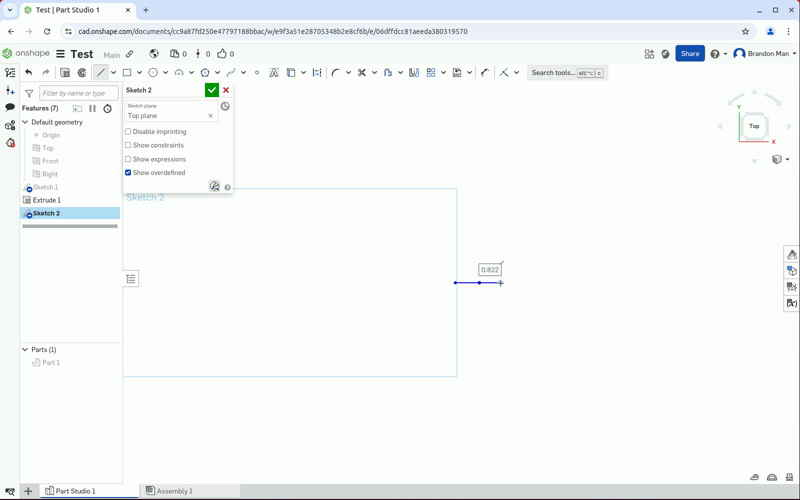
scroll(-6)
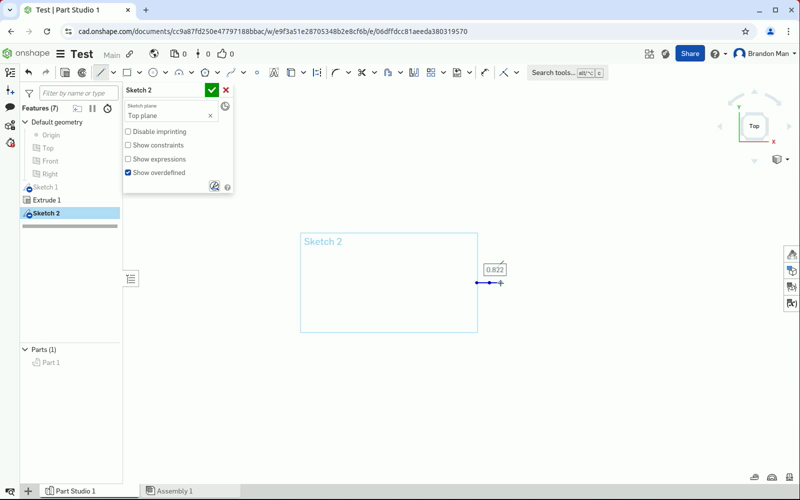
scroll(-6)
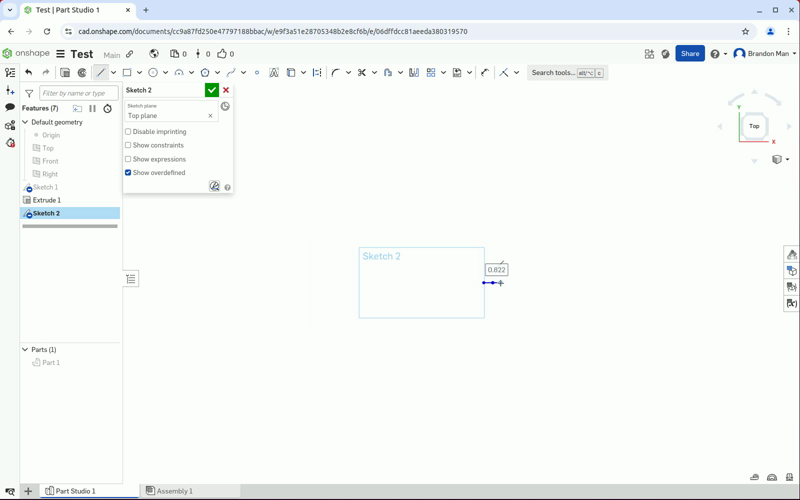
scroll(-6)
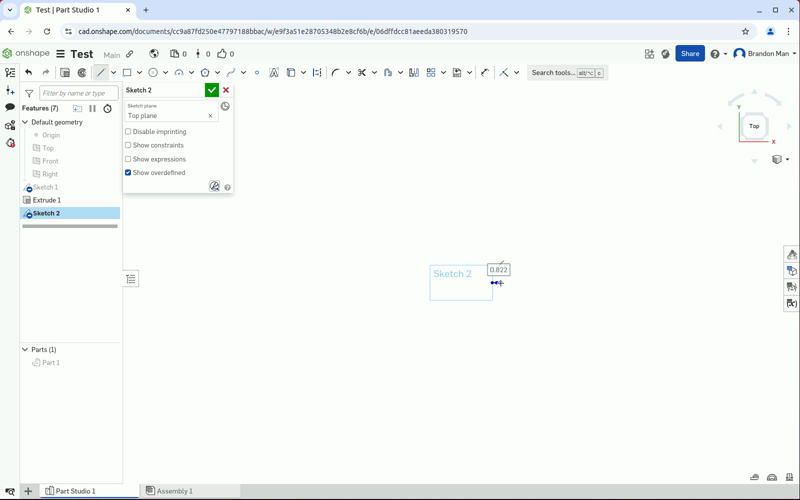
key_up(shift)
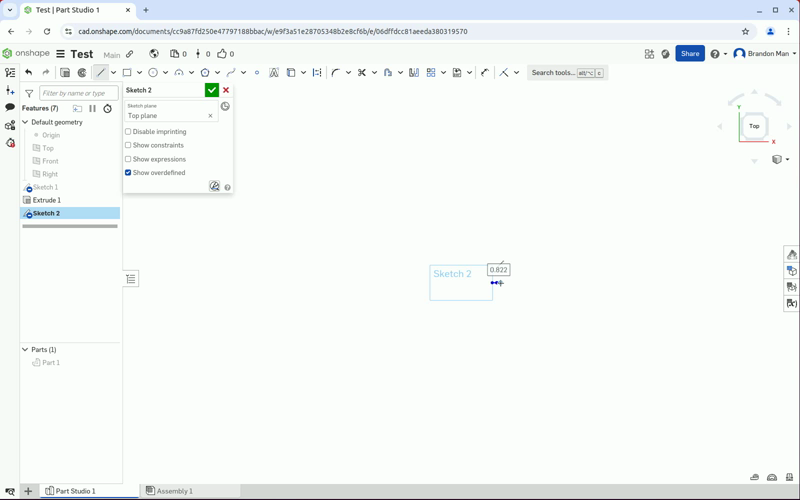
key(esc)
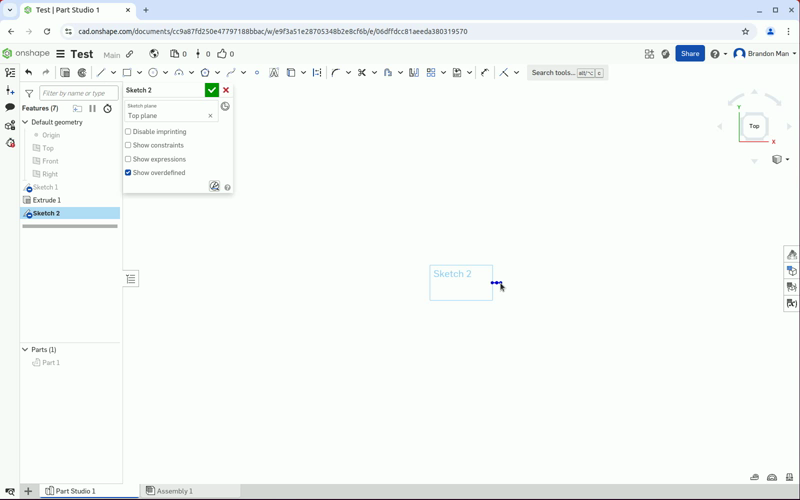
key(a)
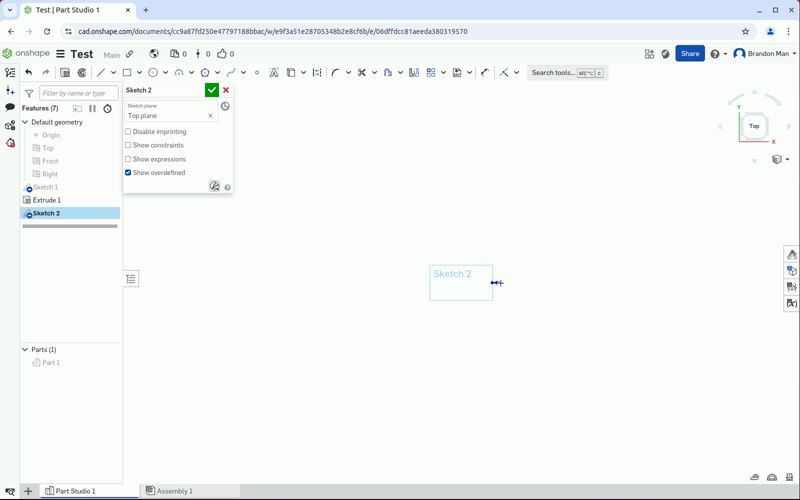
mouse_move(500, 282)
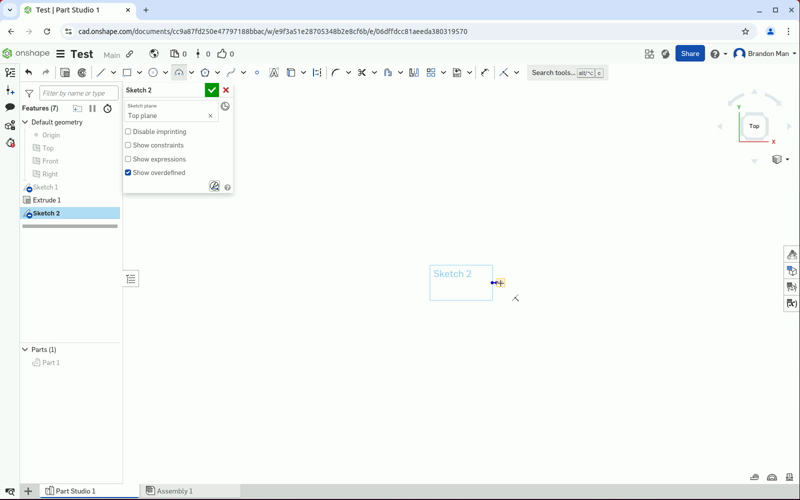
scroll(6)
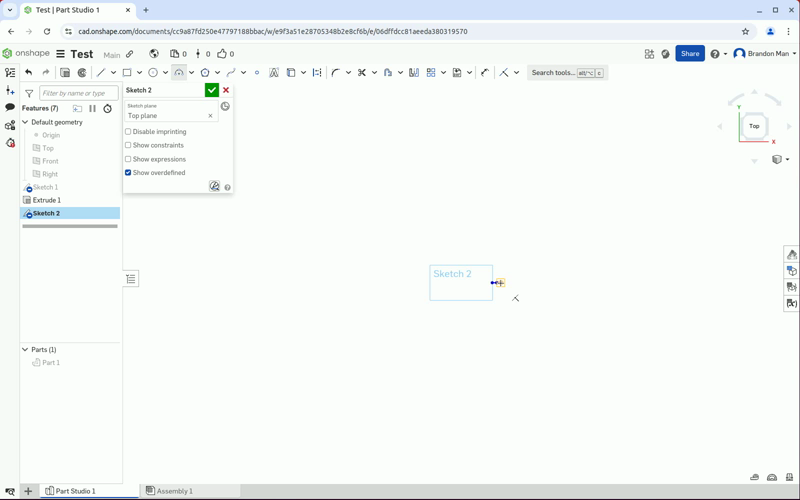
scroll(6)
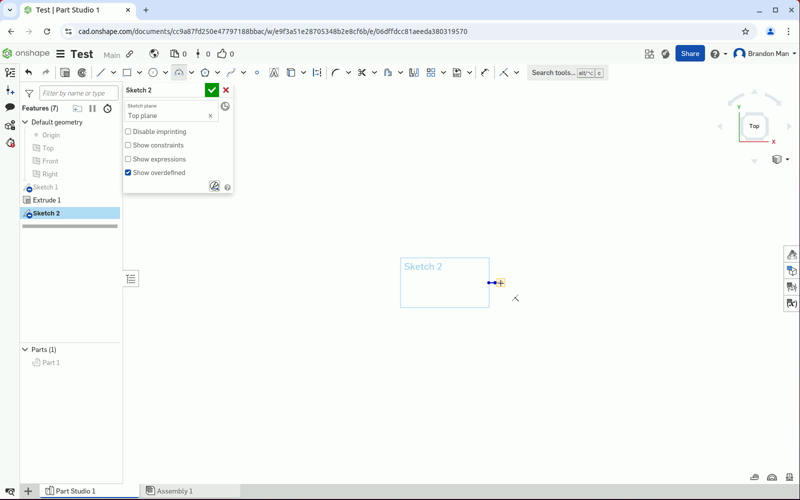
scroll(6)
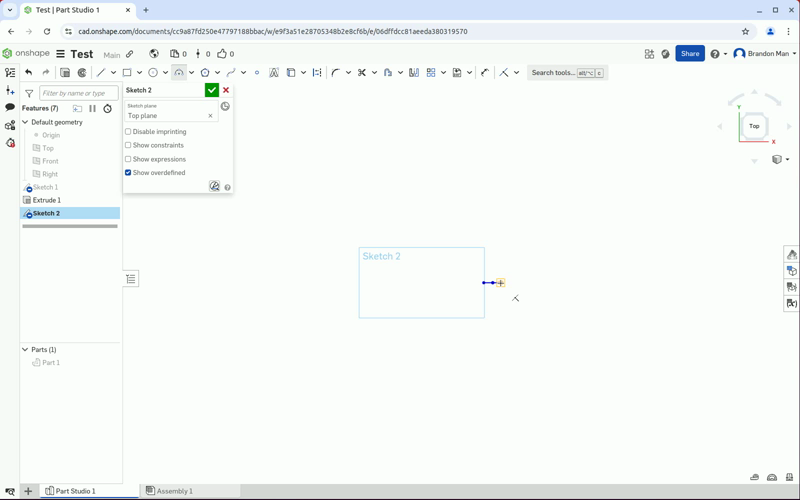
scroll(6)
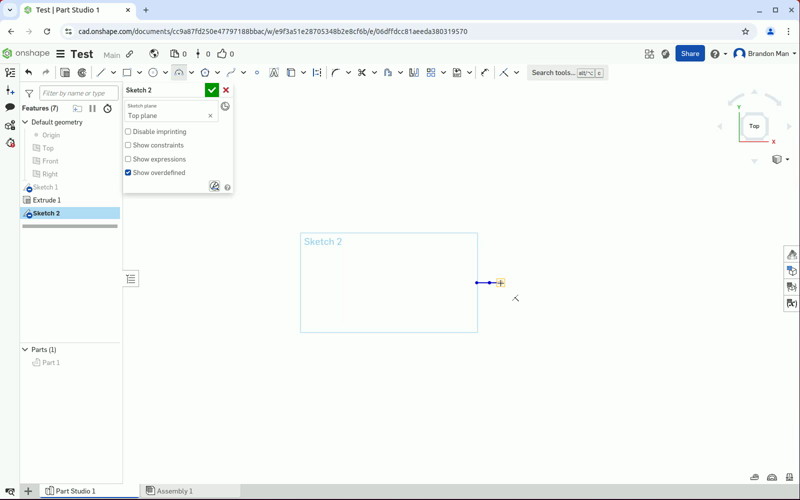
scroll(6)
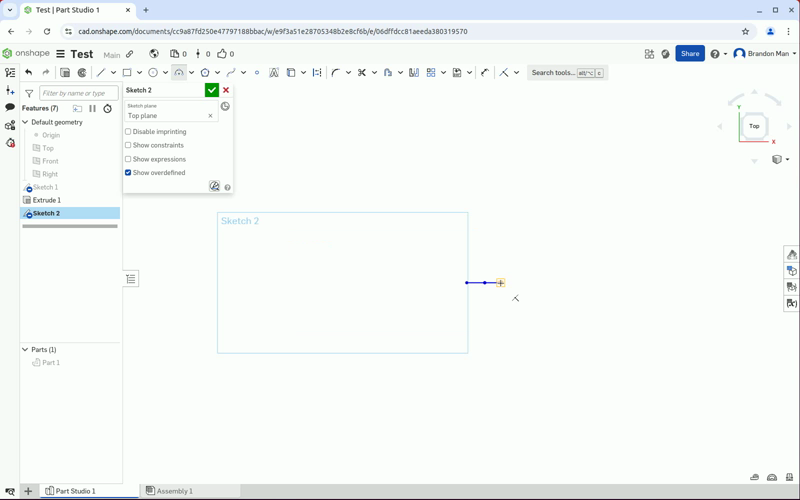
scroll(6)
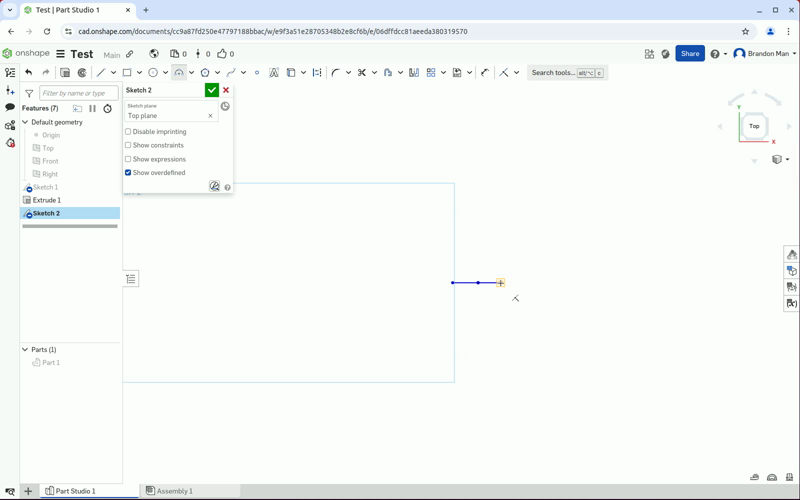
scroll(6)
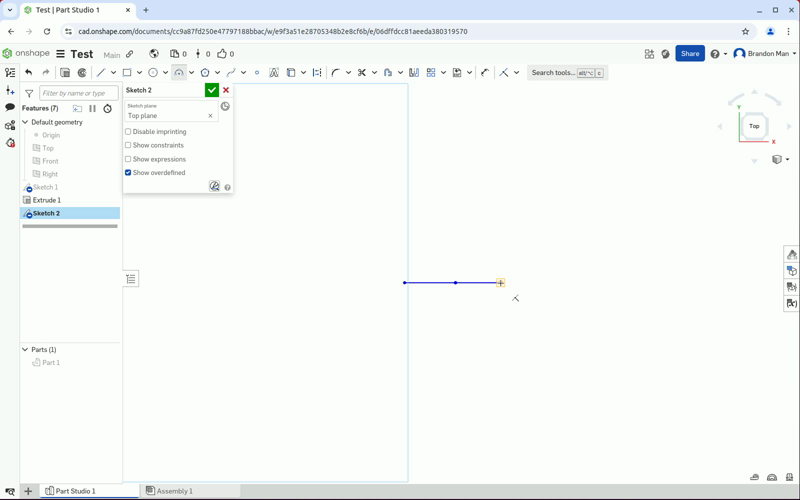
click(500, 282)
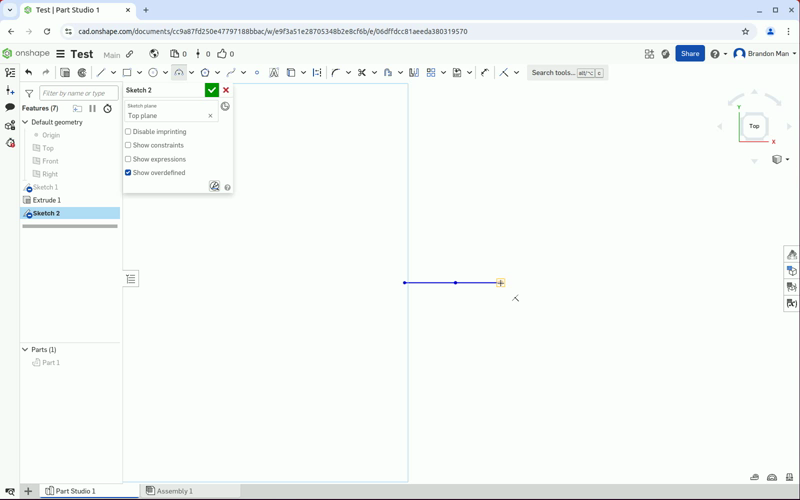
scroll(-6)
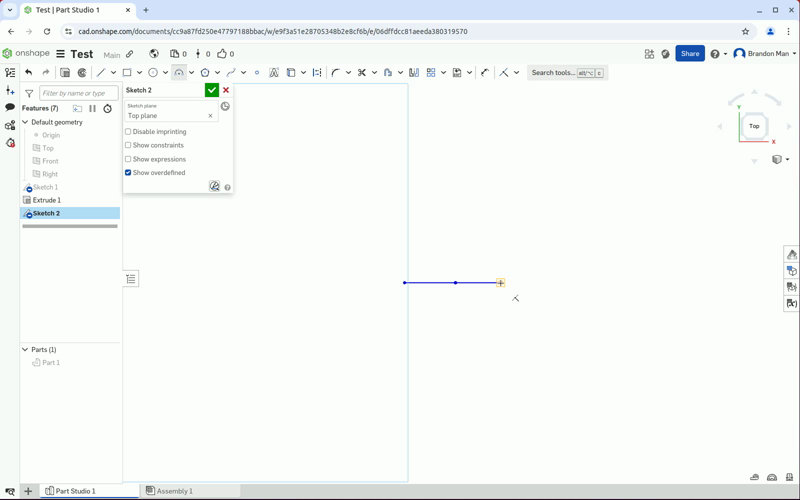
scroll(-6)
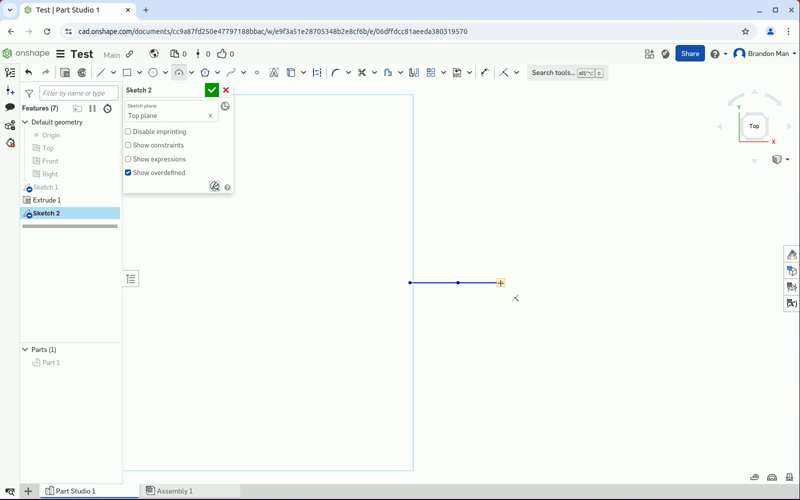
scroll(-6)
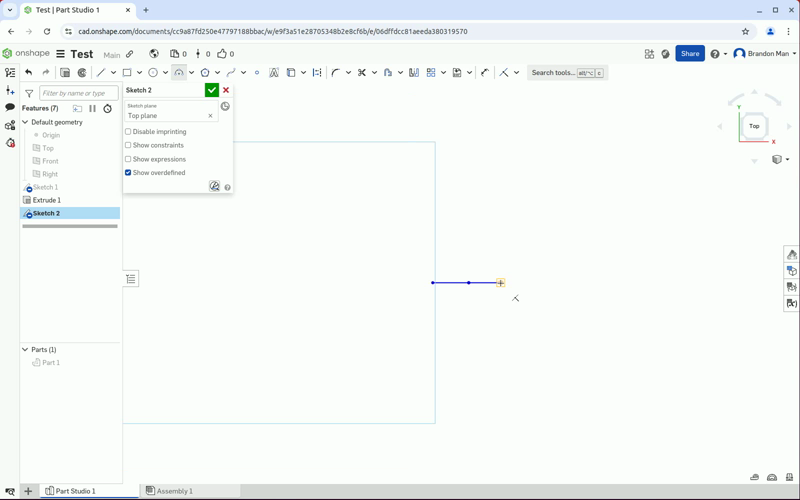
scroll(-6)
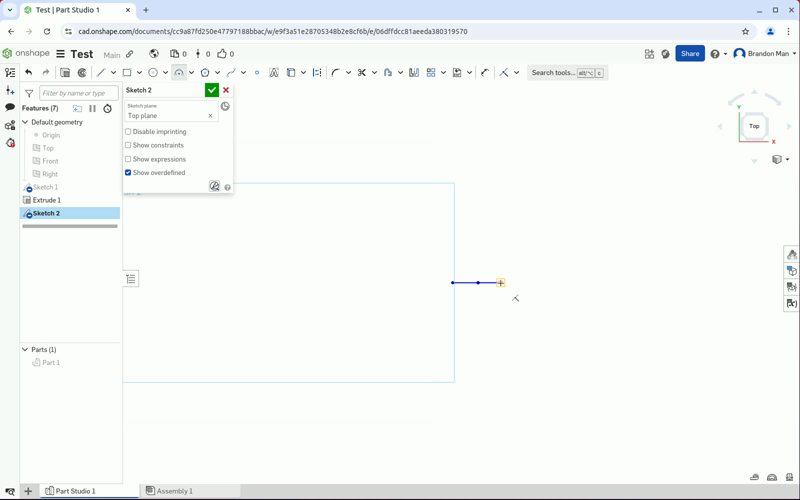
scroll(-6)
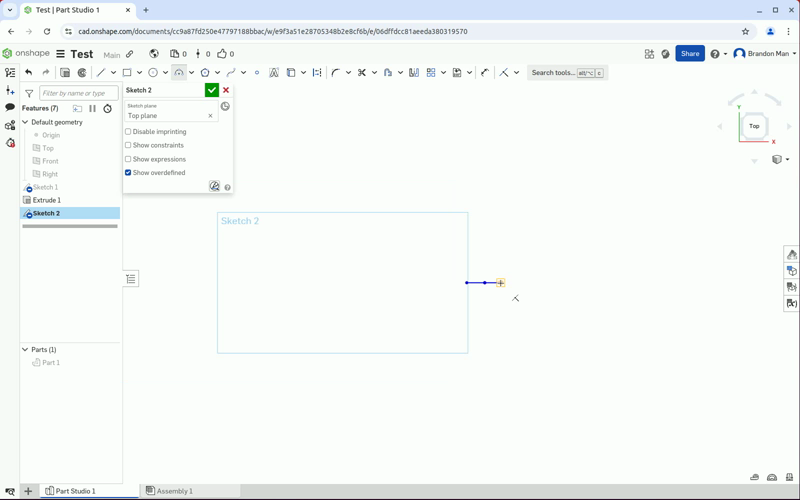
scroll(-6)
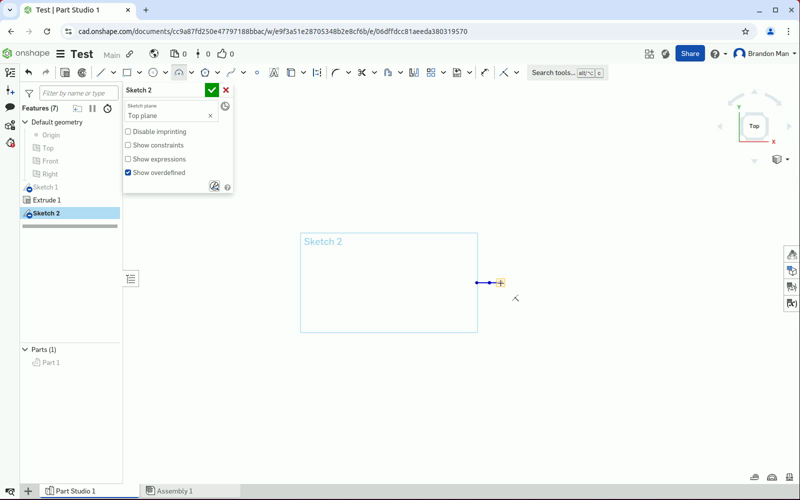
scroll(-6)
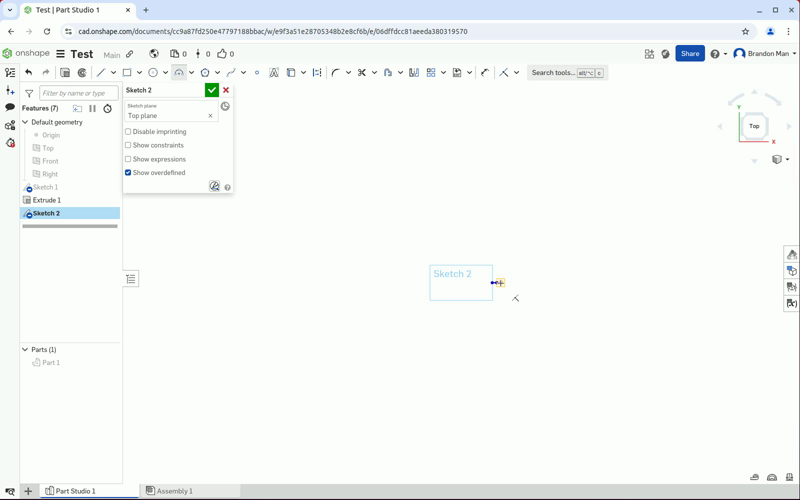
mouse_move(492, 282)
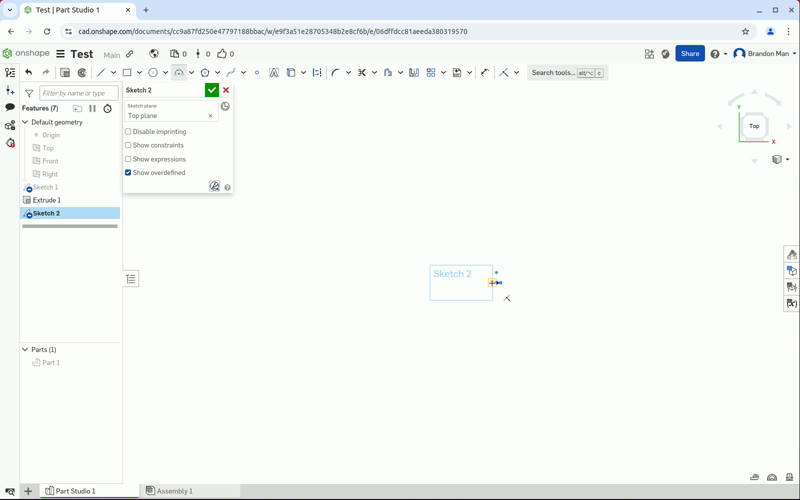
scroll(6)
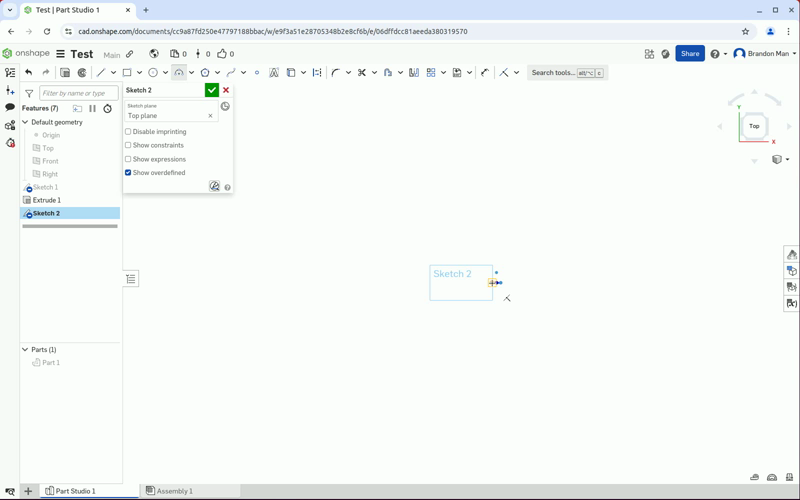
scroll(6)
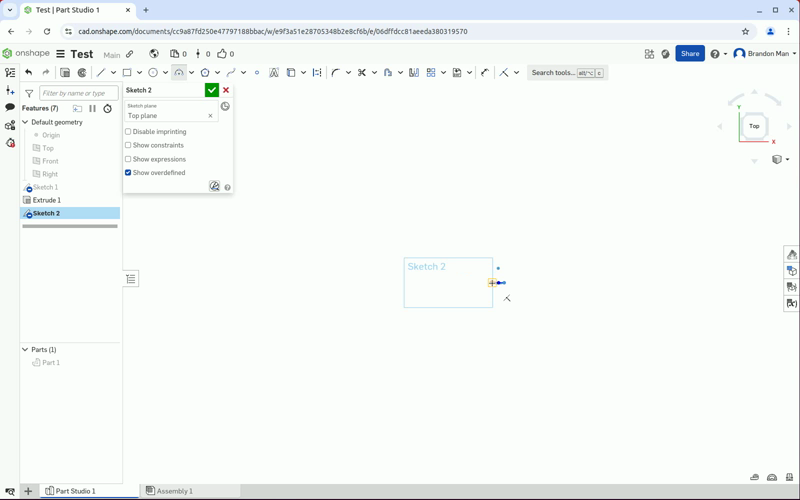
scroll(6)
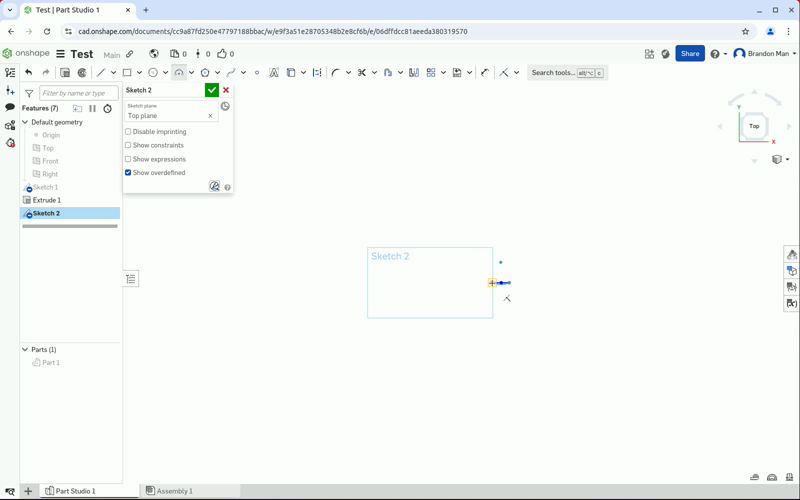
scroll(6)
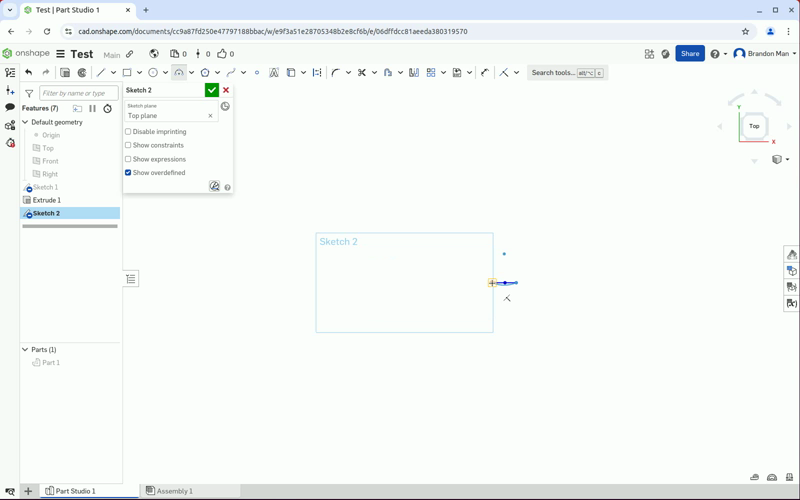
scroll(6)
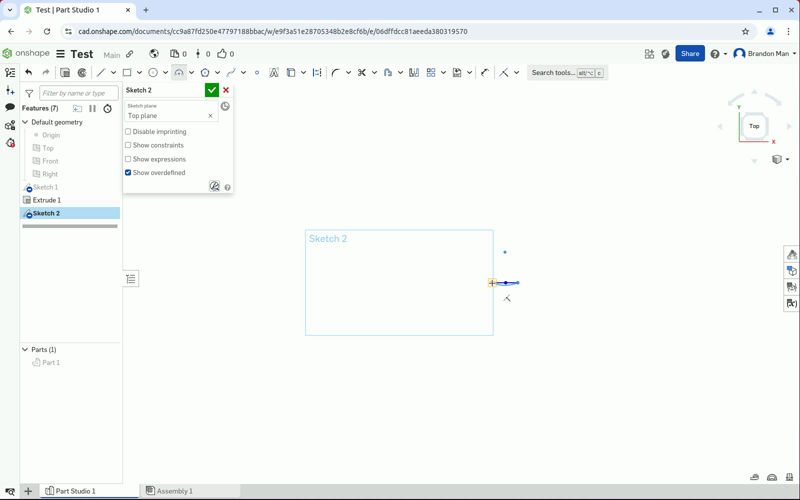
scroll(6)
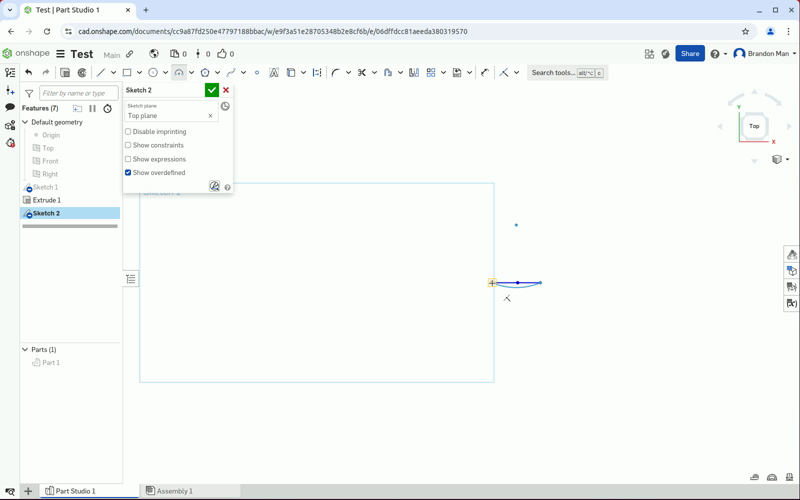
scroll(6)
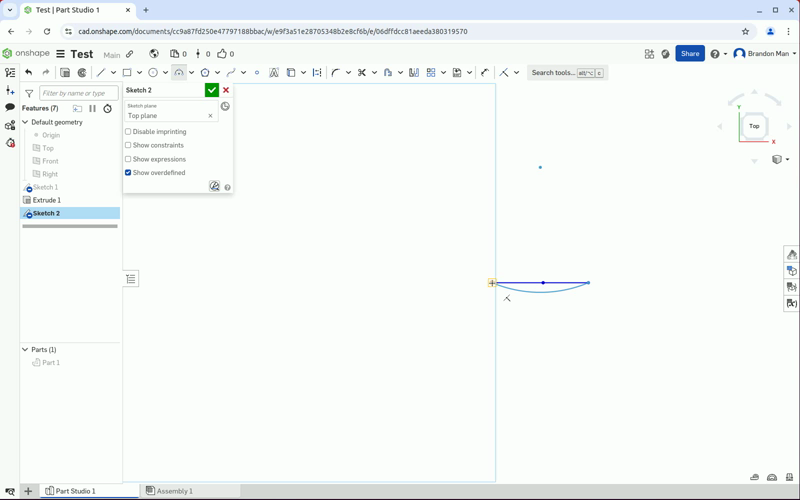
click(492, 282)
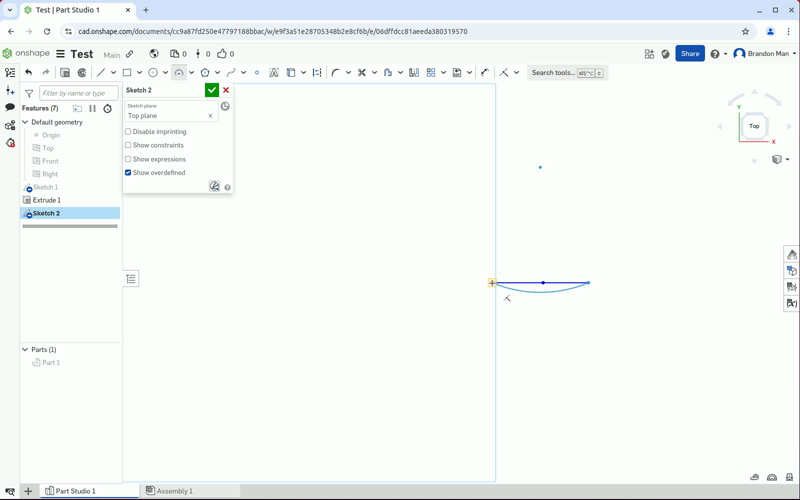
scroll(-6)
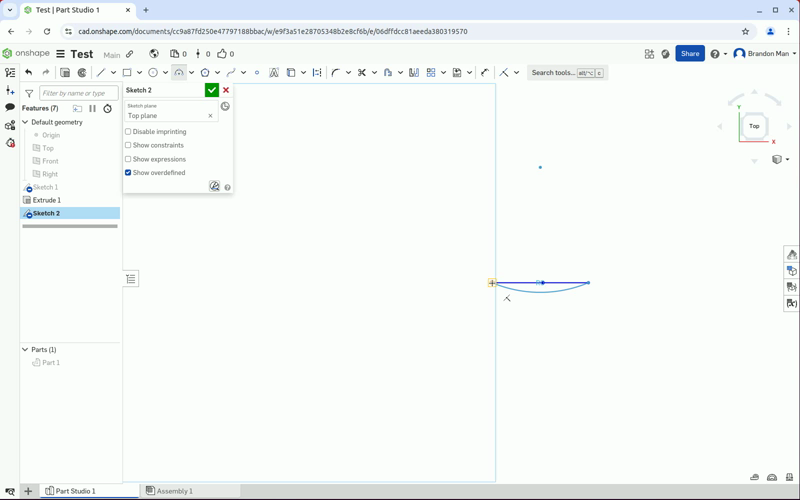
scroll(-6)
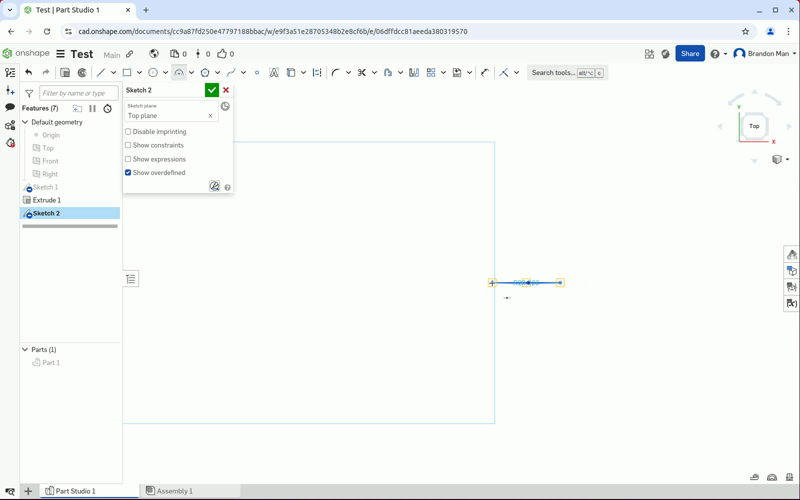
scroll(-6)
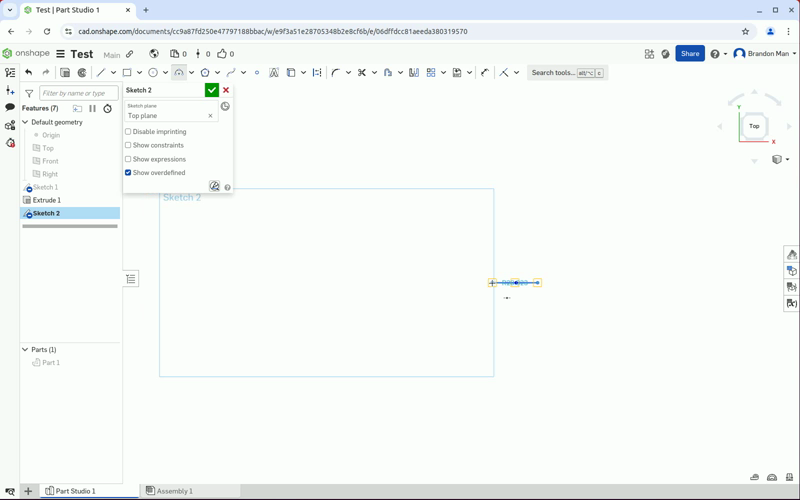
scroll(-6)
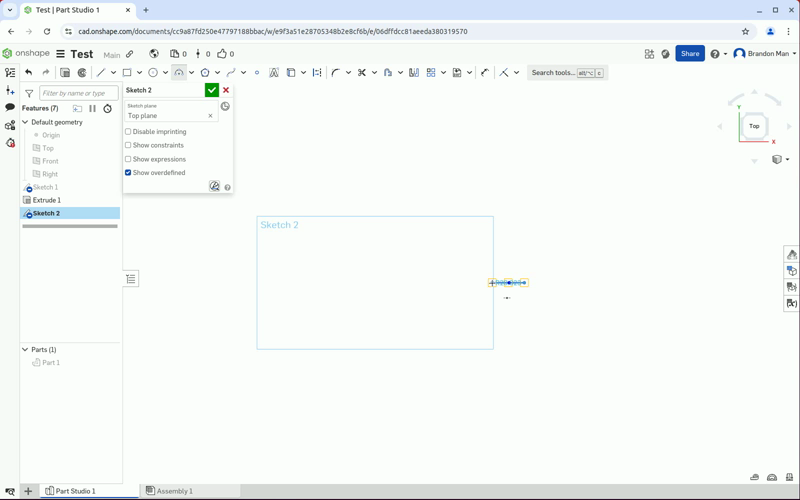
scroll(-6)
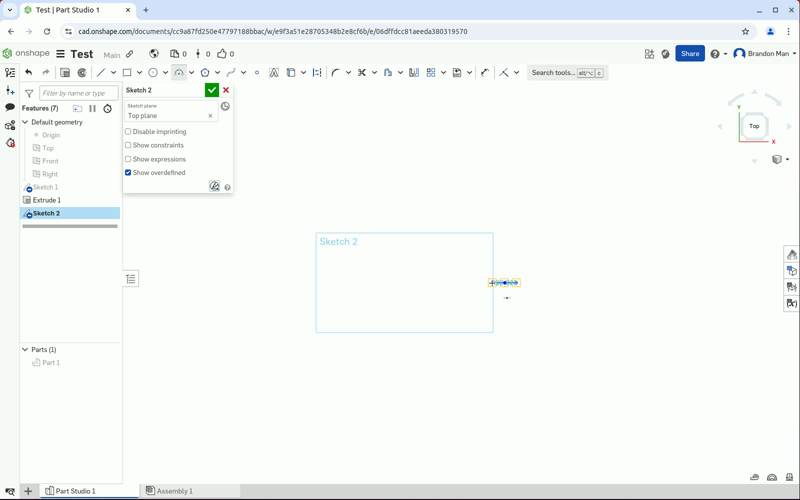
scroll(-6)
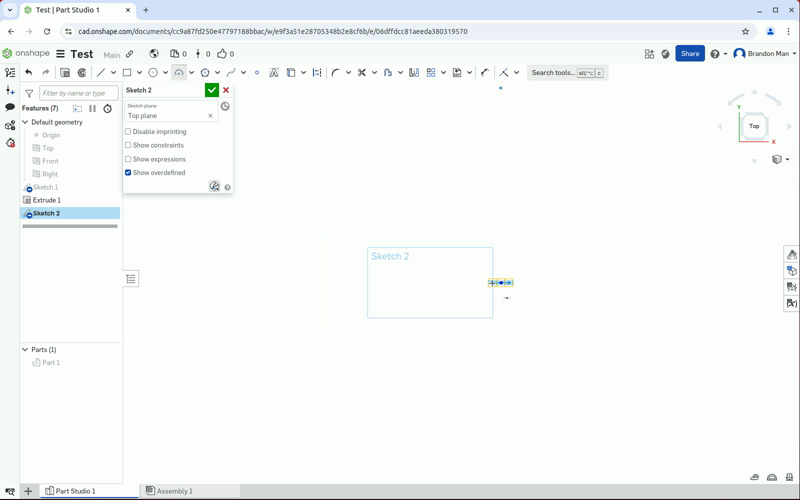
scroll(-6)
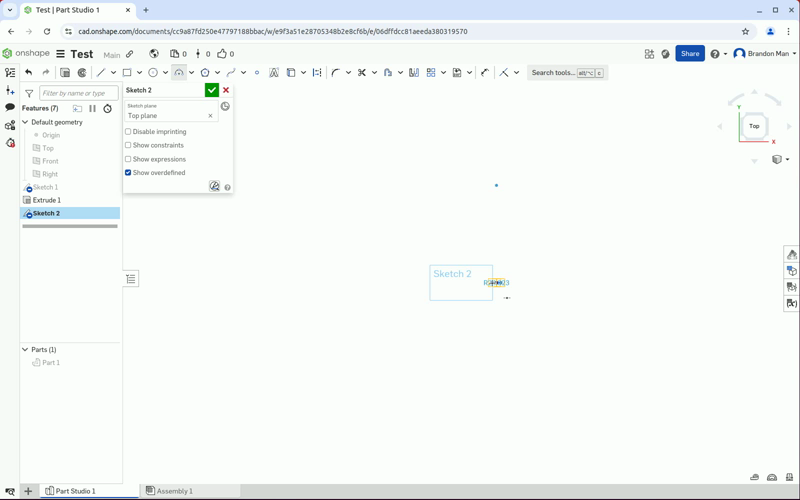
key_down(shift)
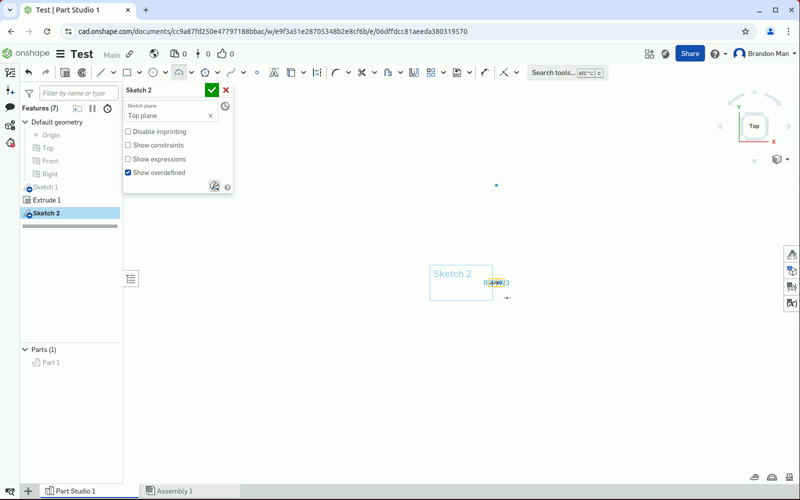
mouse_move(496, 278)
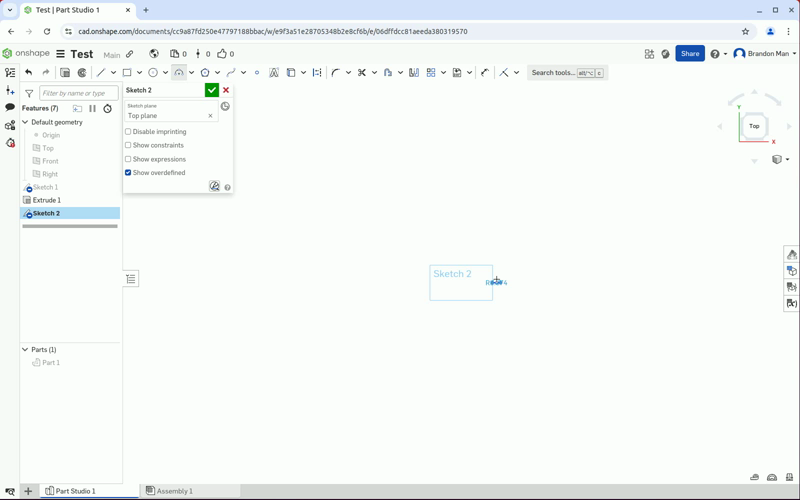
scroll(6)
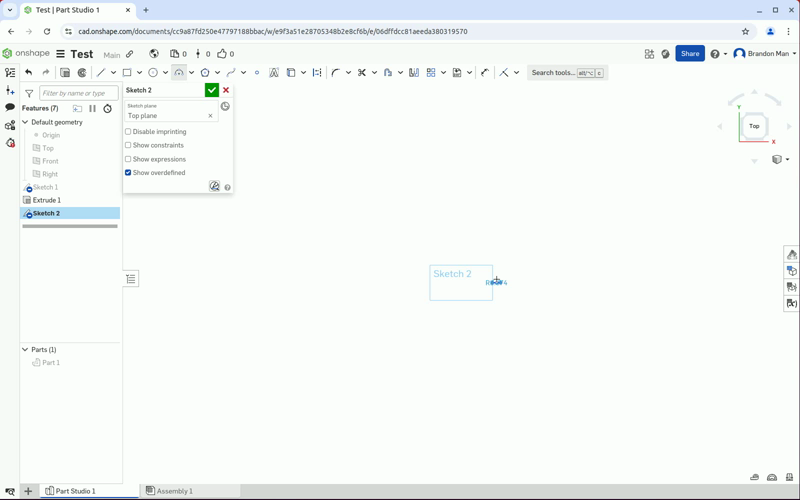
scroll(6)
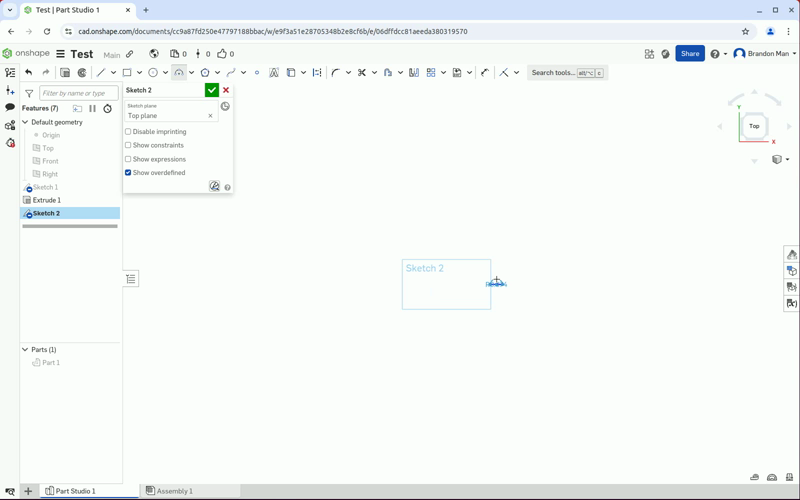
scroll(6)
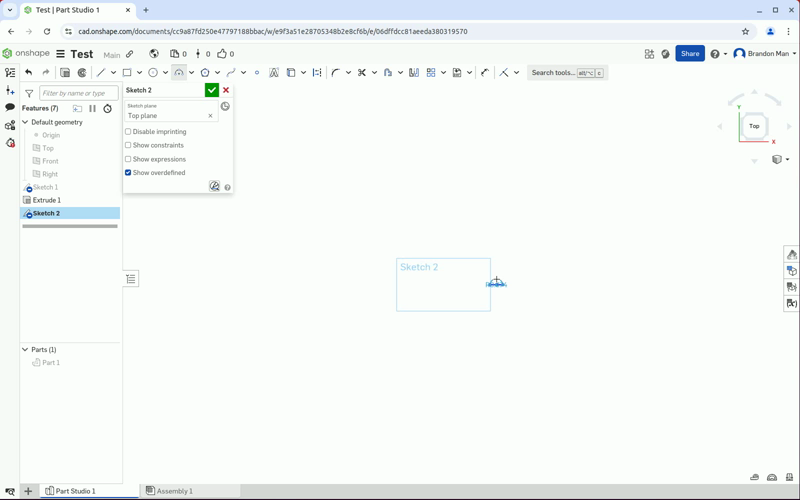
scroll(6)
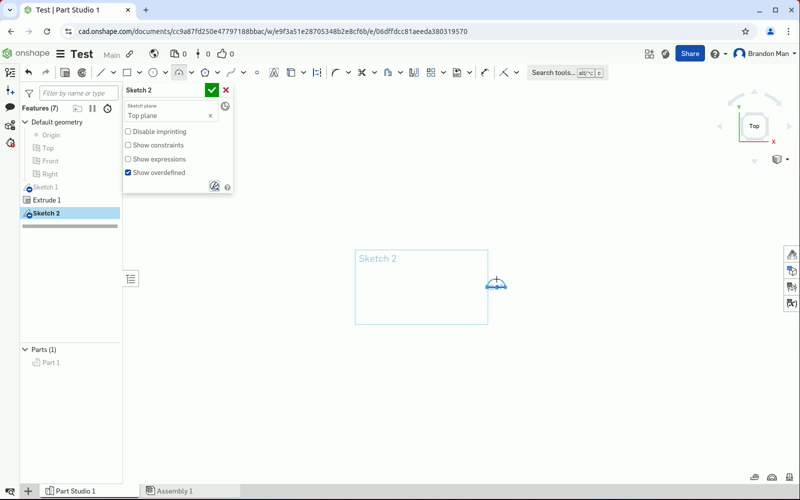
scroll(6)
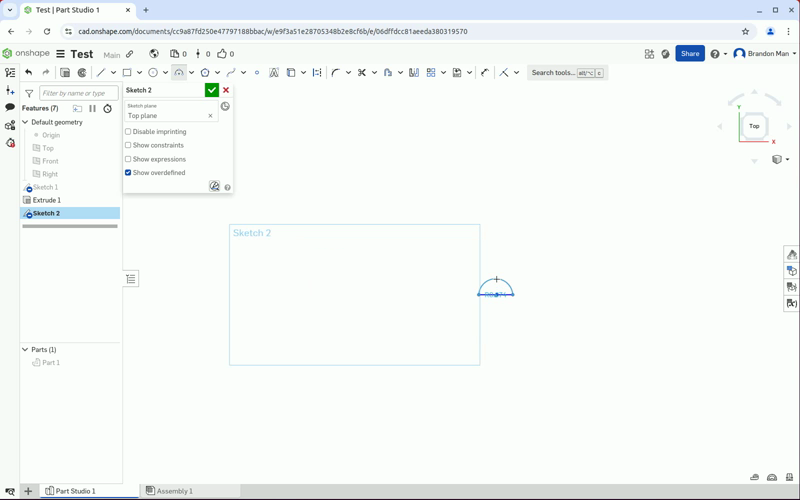
scroll(6)
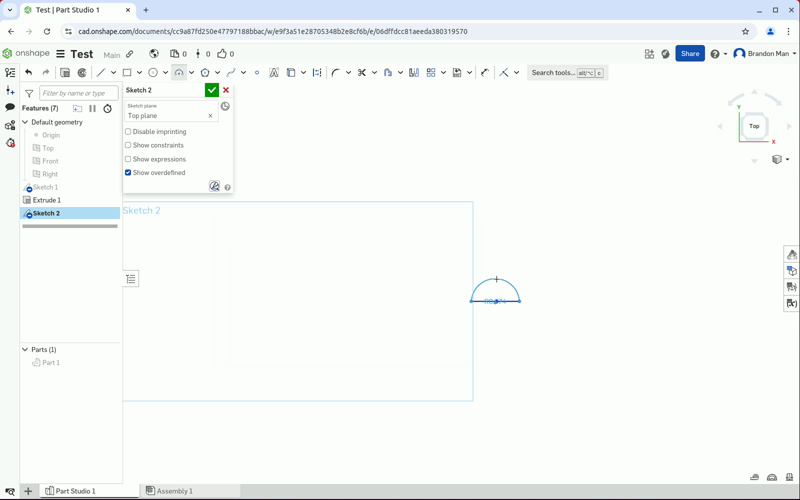
scroll(6)
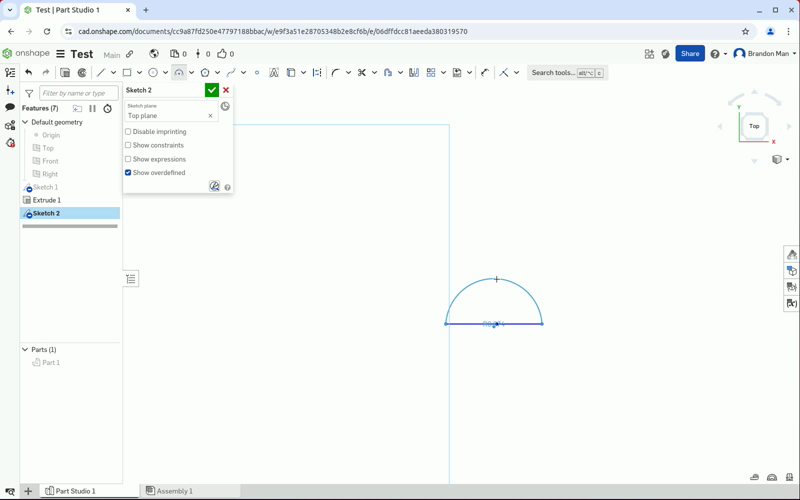
click(496, 278)
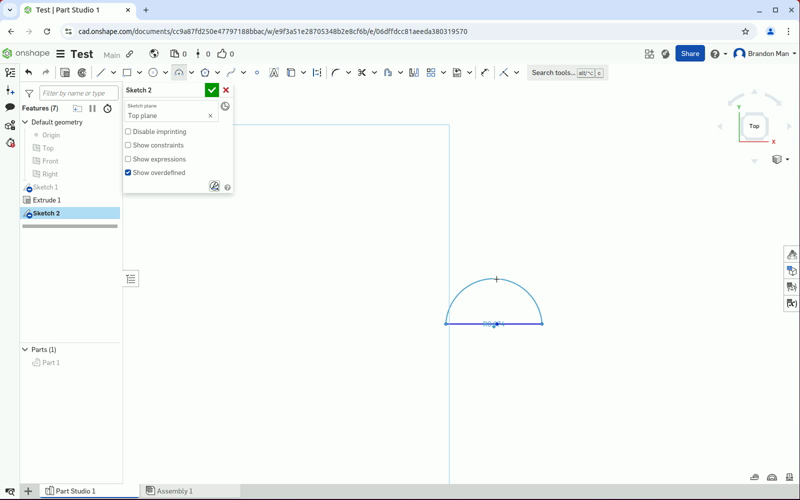
scroll(-6)
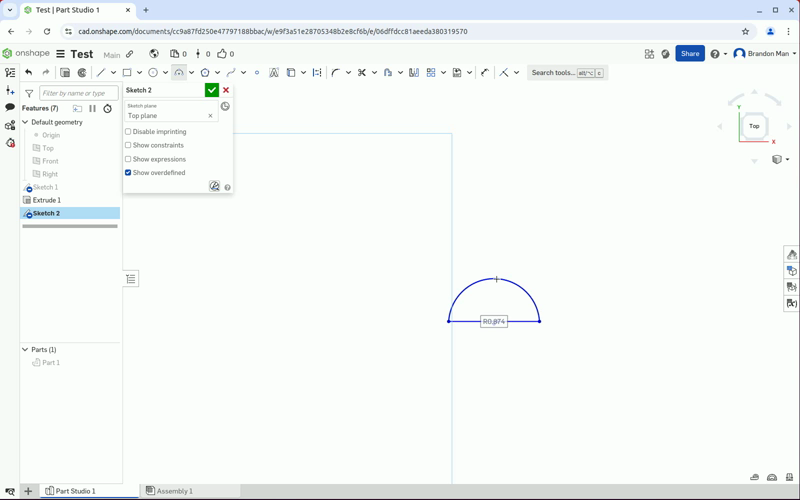
scroll(-6)
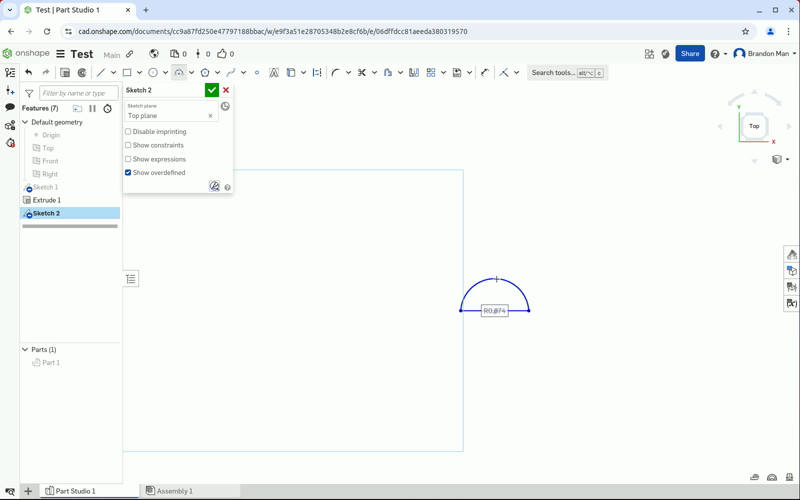
scroll(-6)
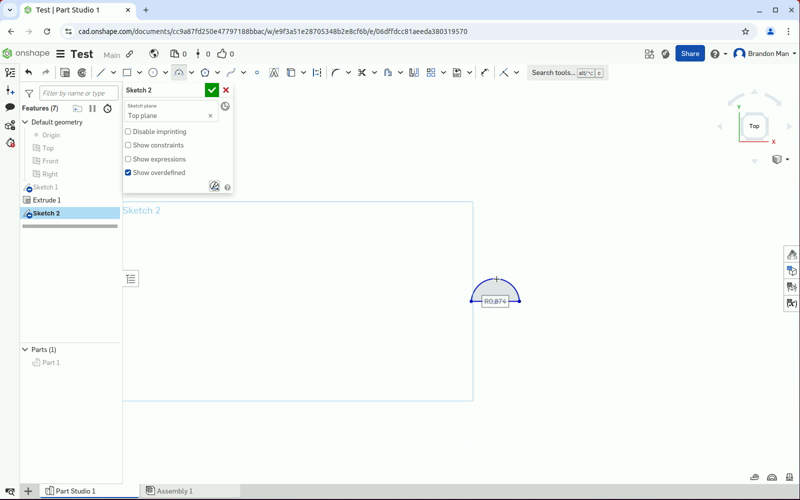
scroll(-6)
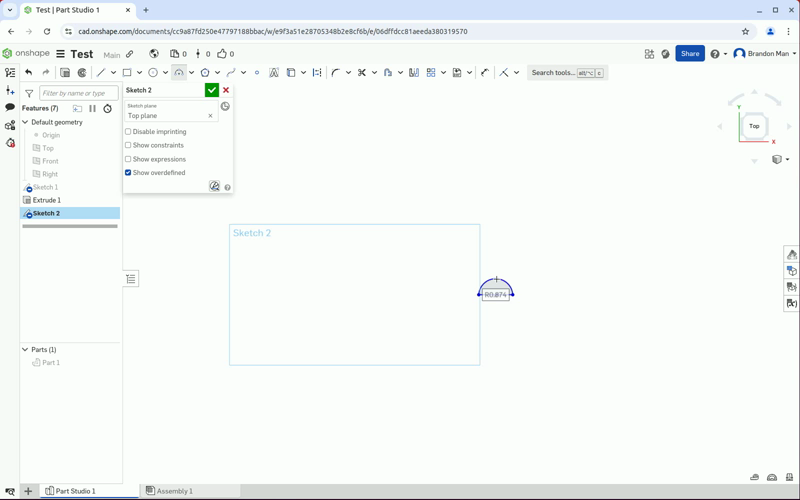
scroll(-6)
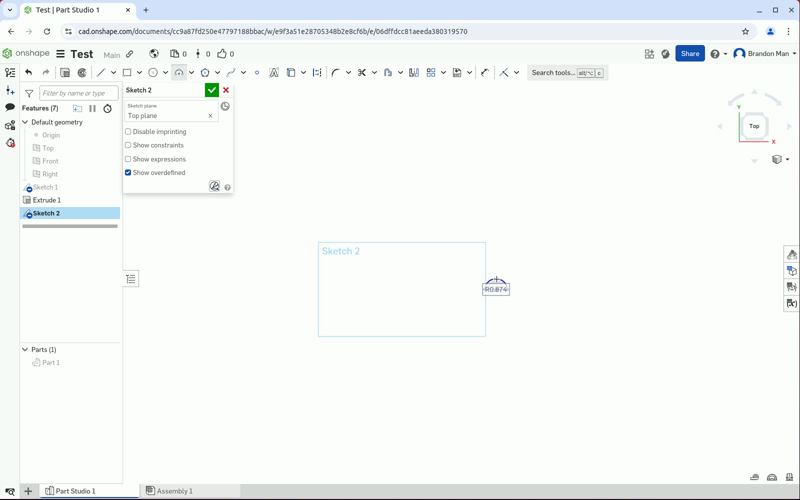
scroll(-6)
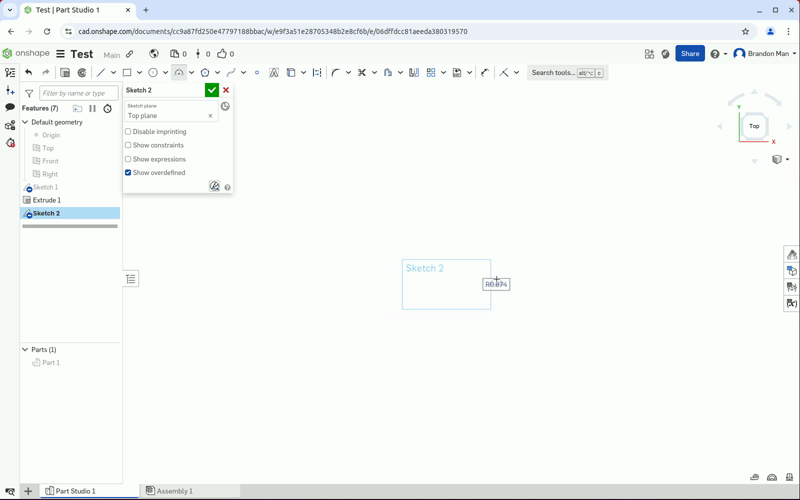
scroll(-6)
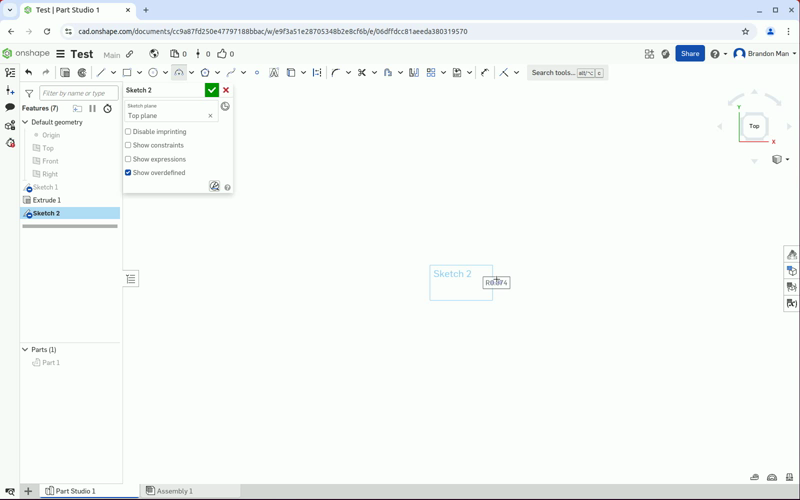
key_up(shift)
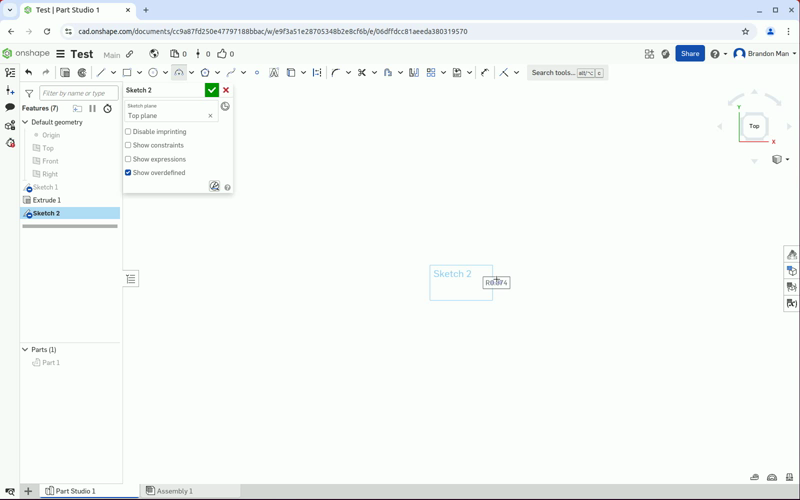
key(esc)
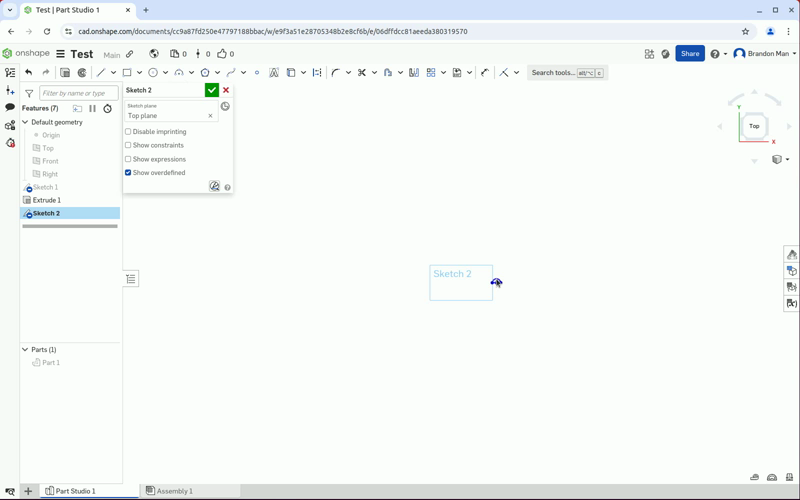
mouse_move(494, 282)
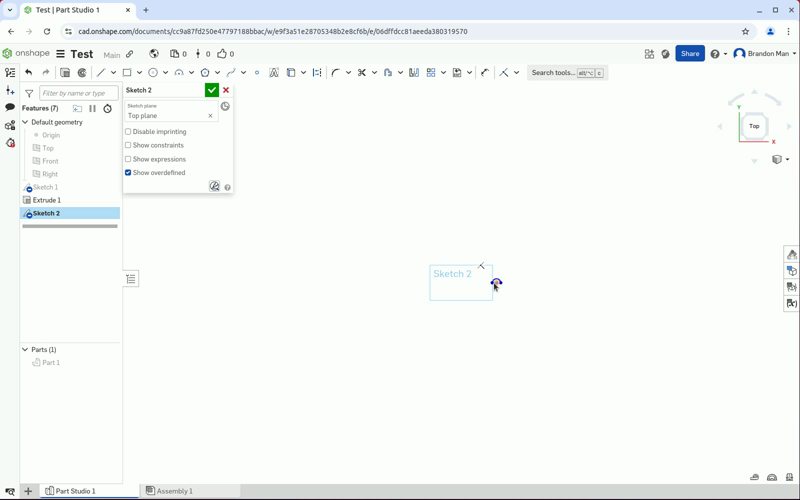
scroll(6)
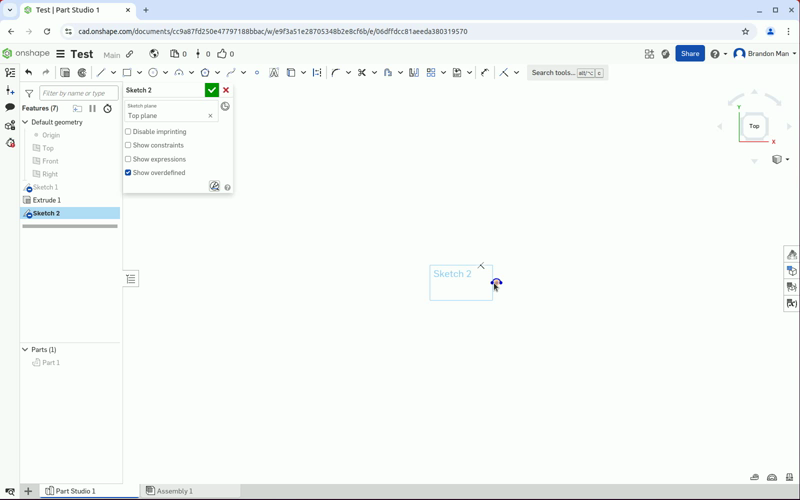
scroll(6)
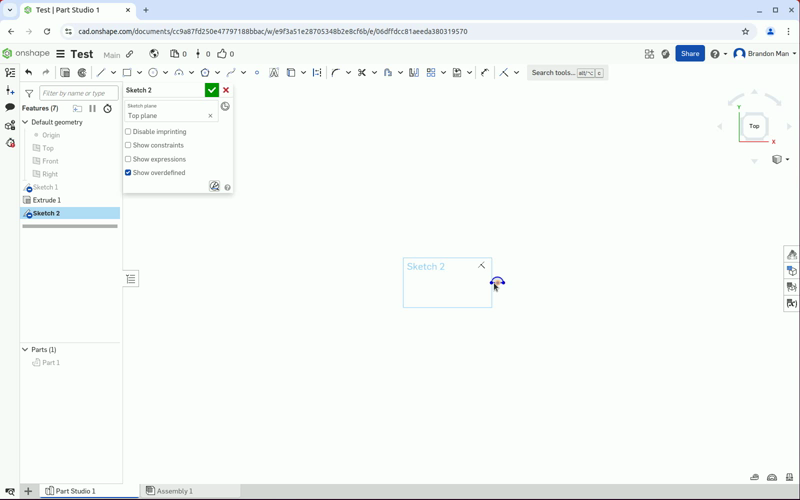
scroll(6)
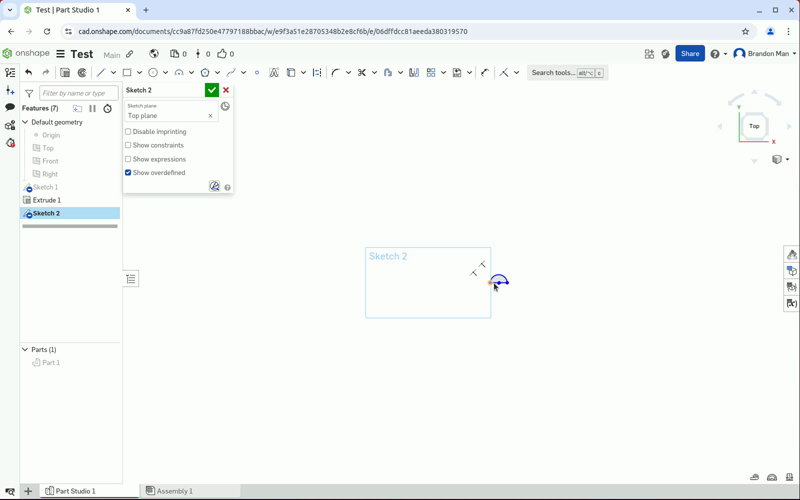
scroll(6)
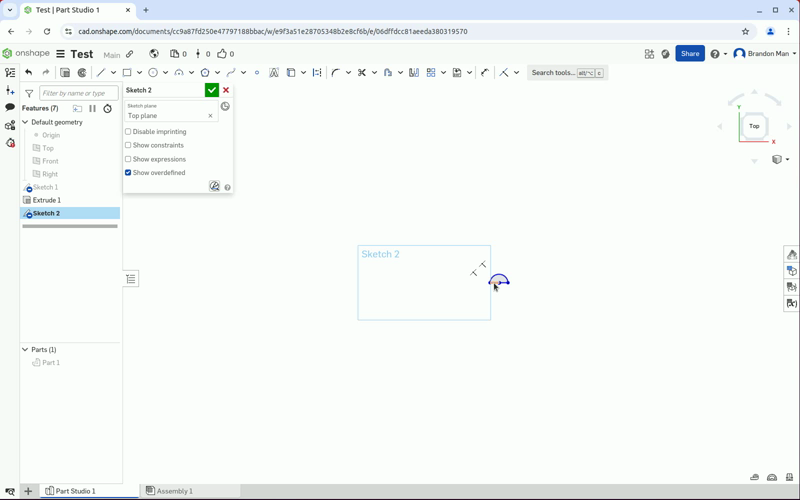
scroll(6)
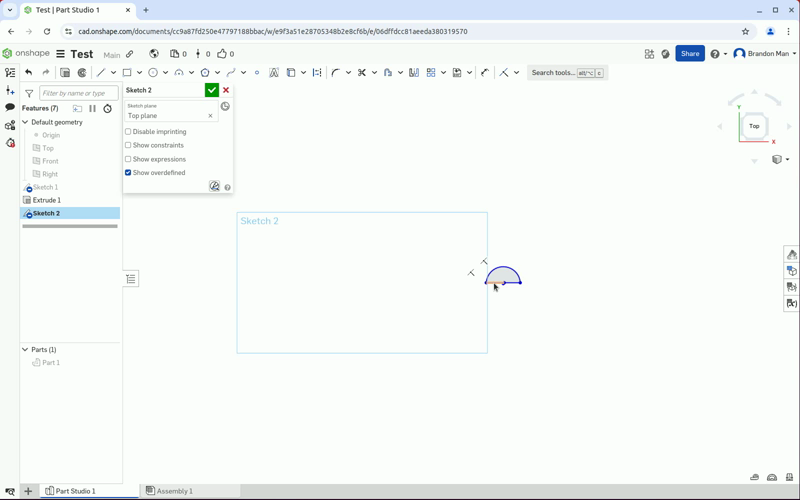
scroll(6)
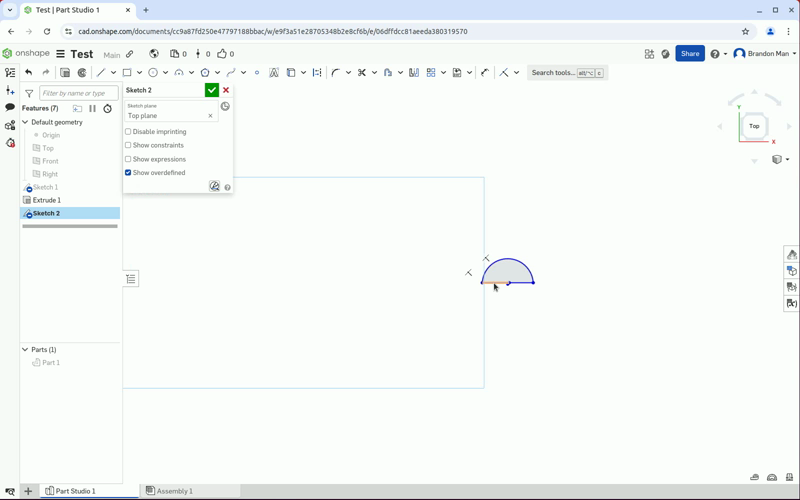
scroll(6)
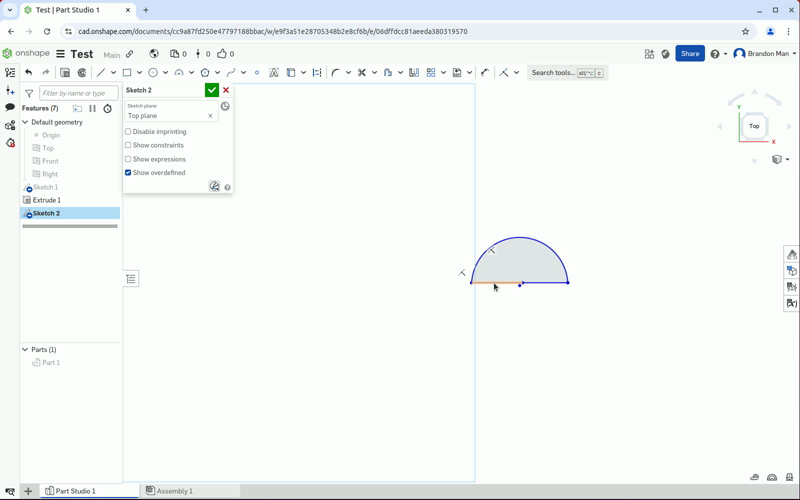
click(494, 282)
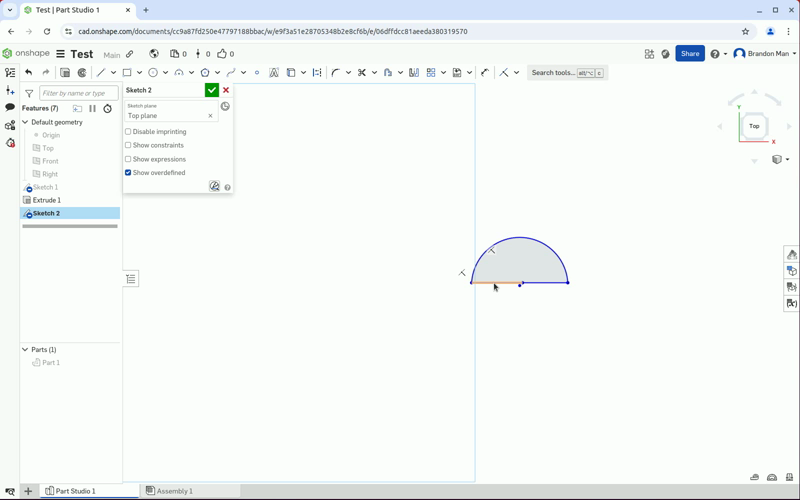
scroll(-6)
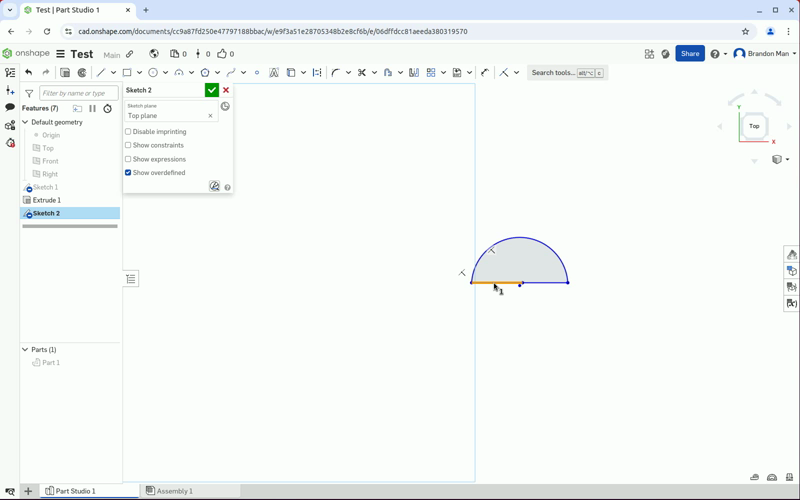
scroll(-6)
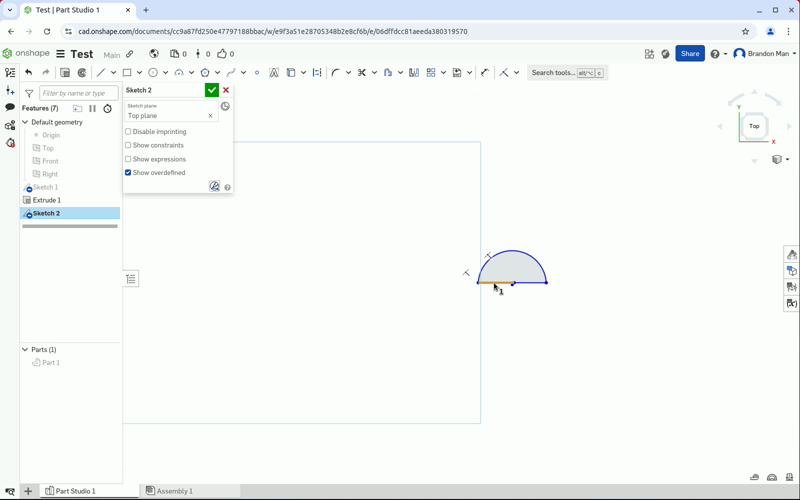
scroll(-6)
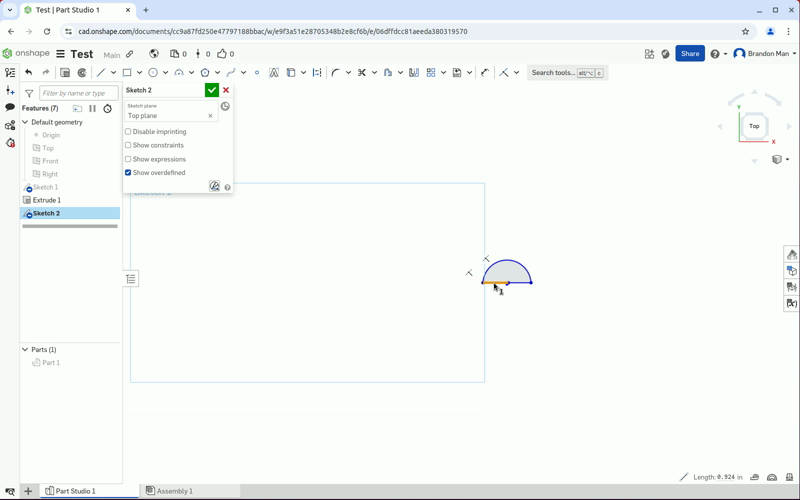
scroll(-6)
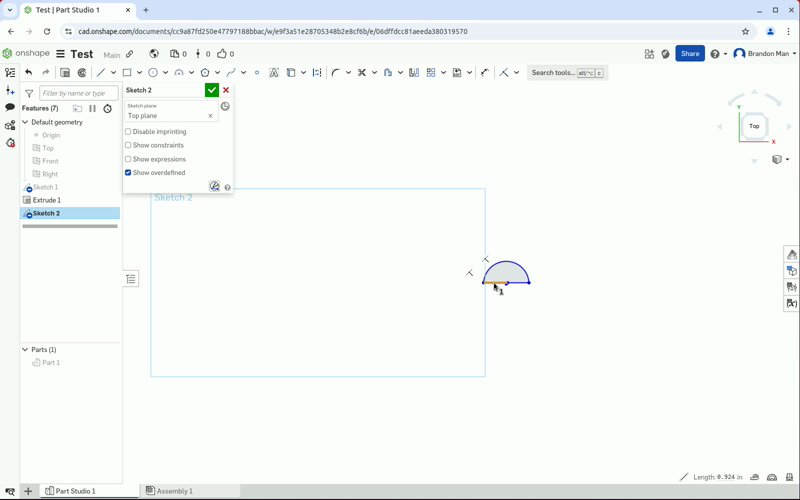
scroll(-6)
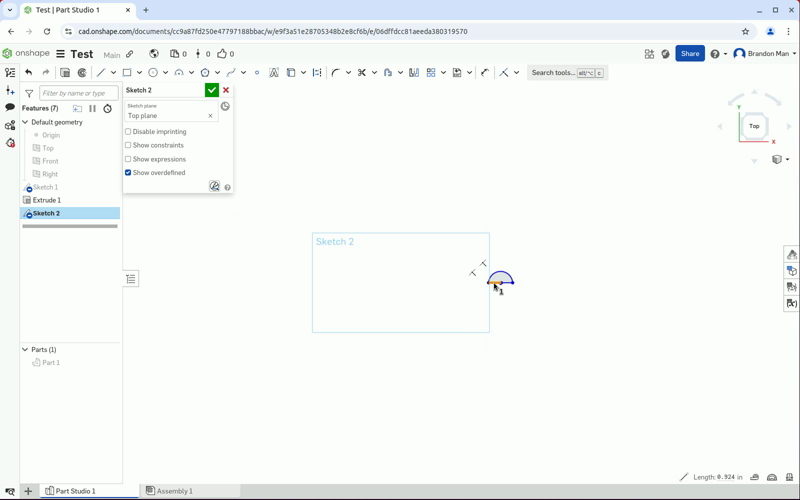
scroll(-6)
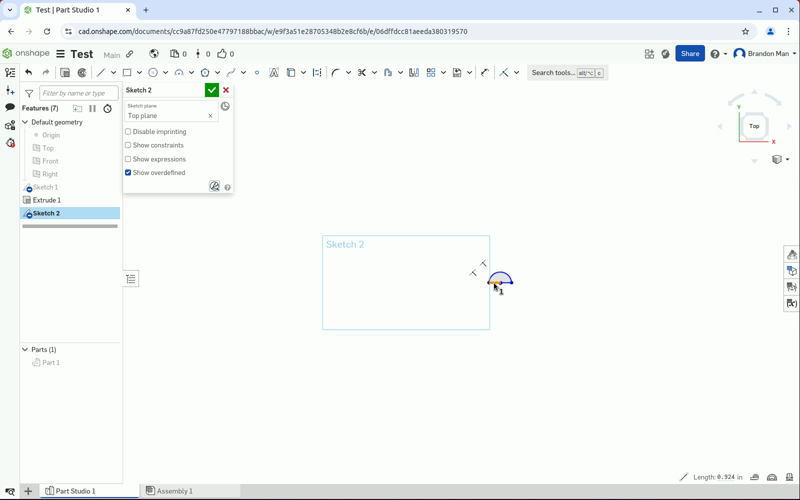
scroll(-6)
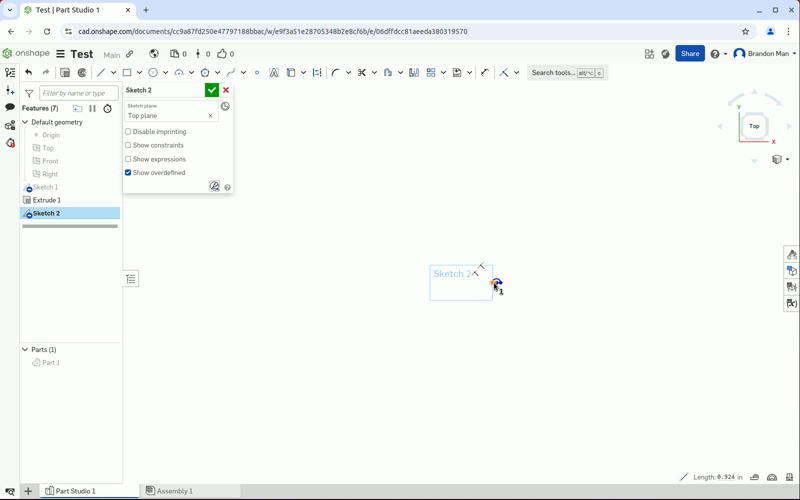
mouse_move(73, 352)
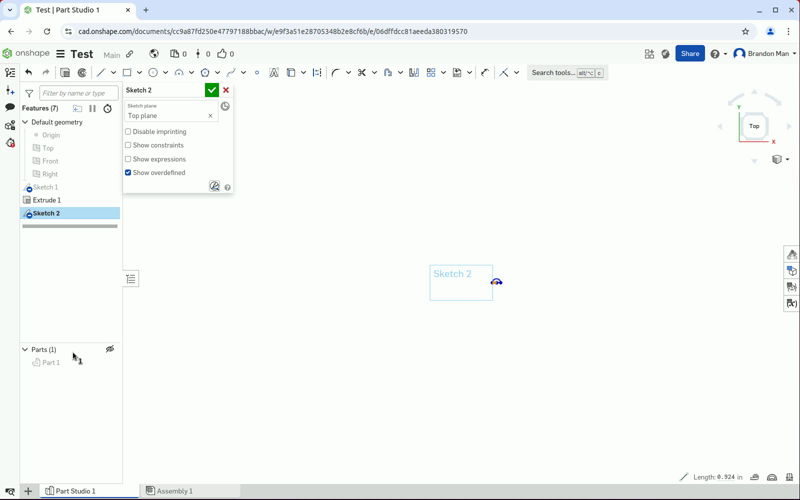
key(shift+y)
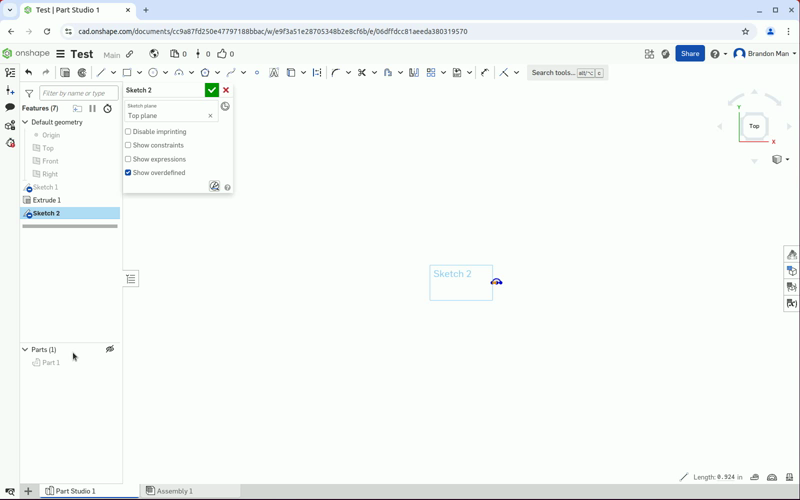
key(shift+e)
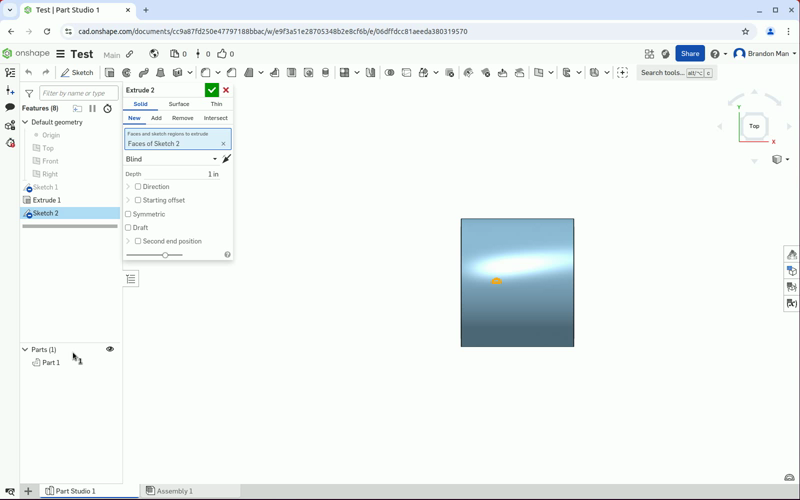
mouse_move(143, 106)
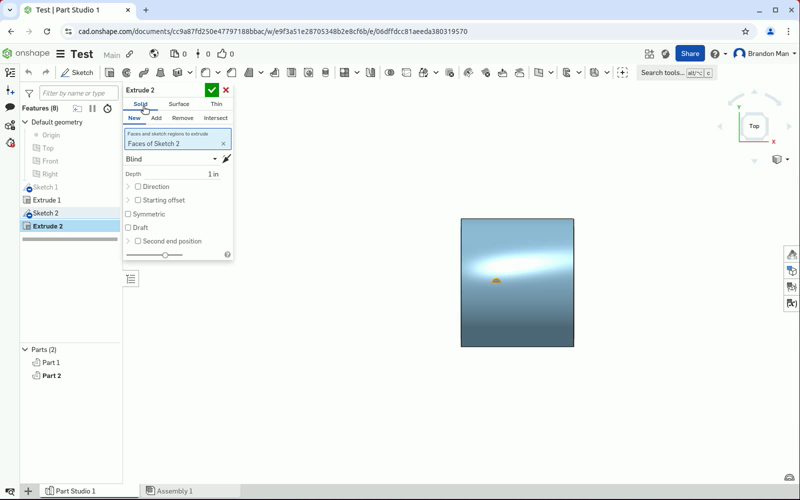
click(143, 106)
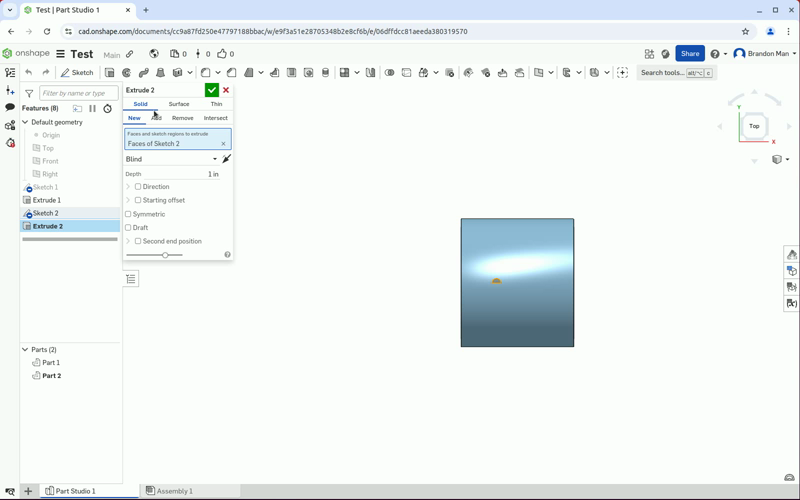
mouse_move(186, 120)
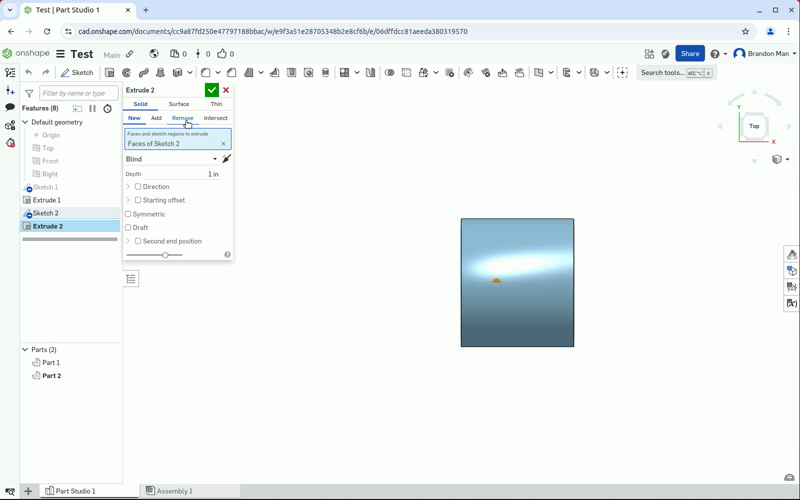
click(186, 120)
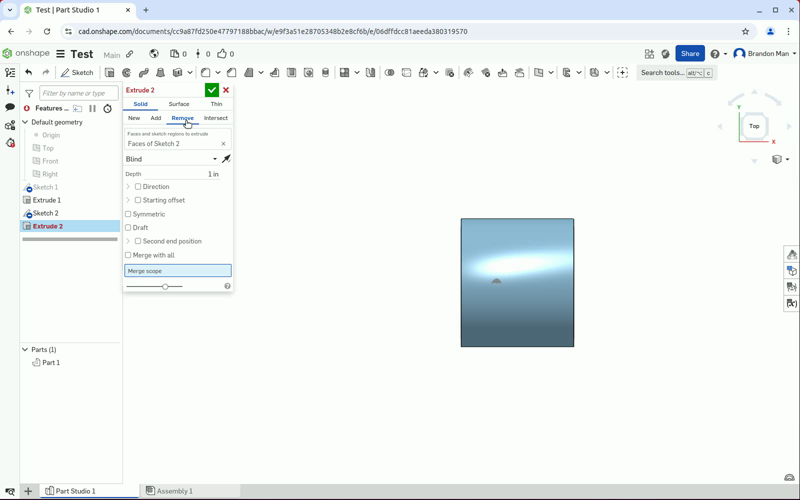
key(tab, 4)
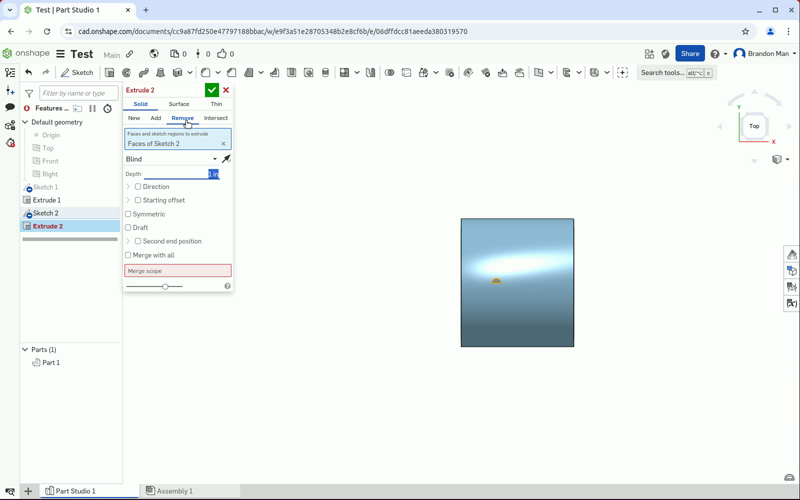
text(-28.885)
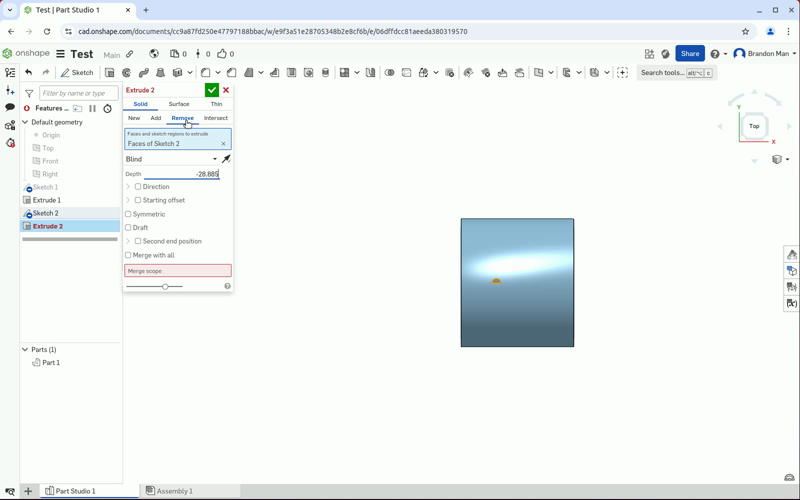
key(tab, 6)
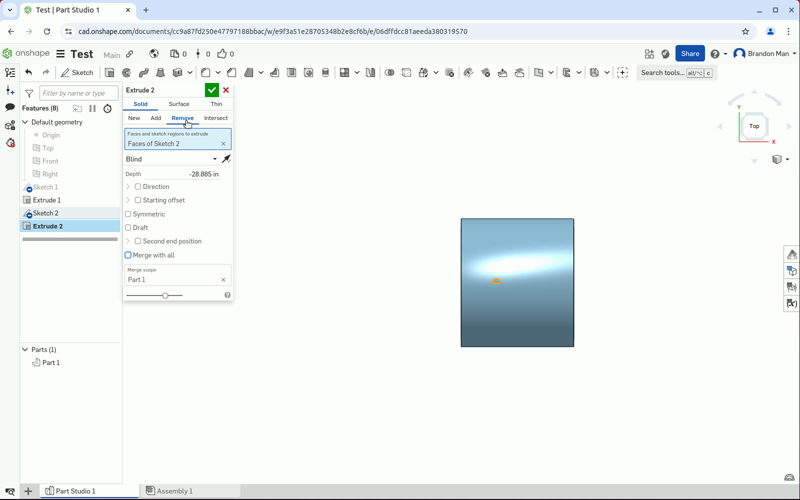
key(space)
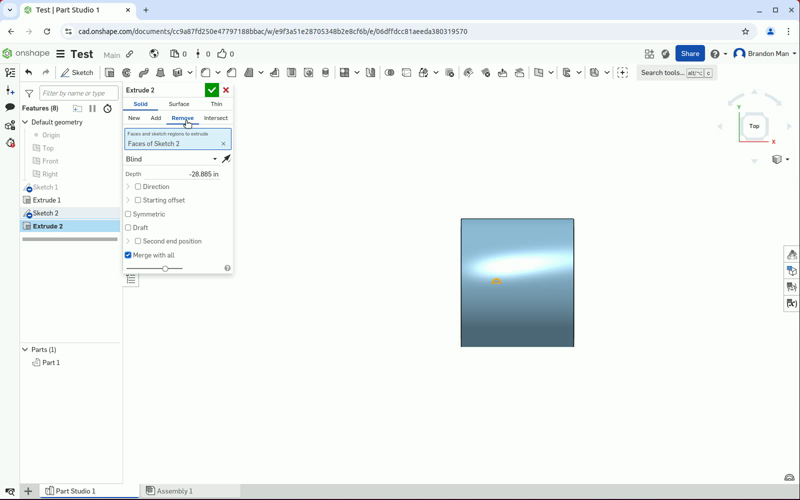
key(enter)
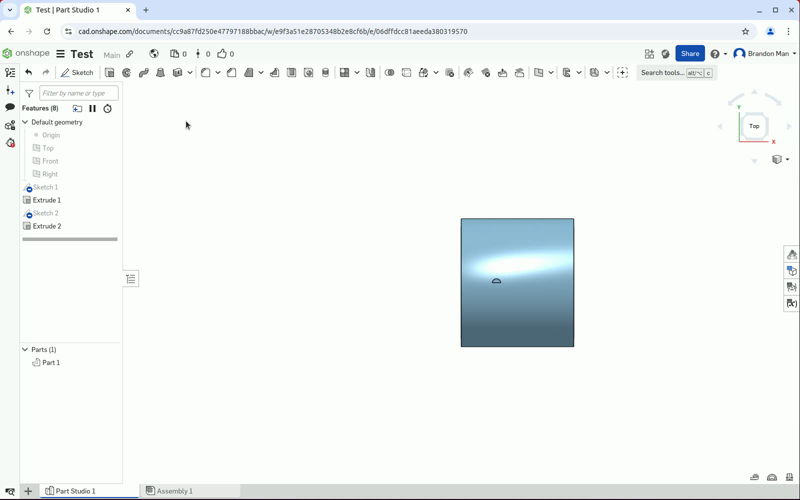
key(shift+h)
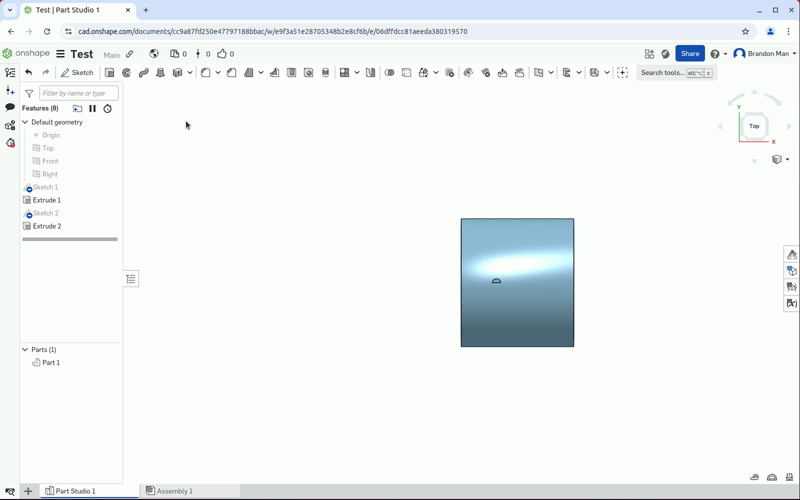
key(shift+h)
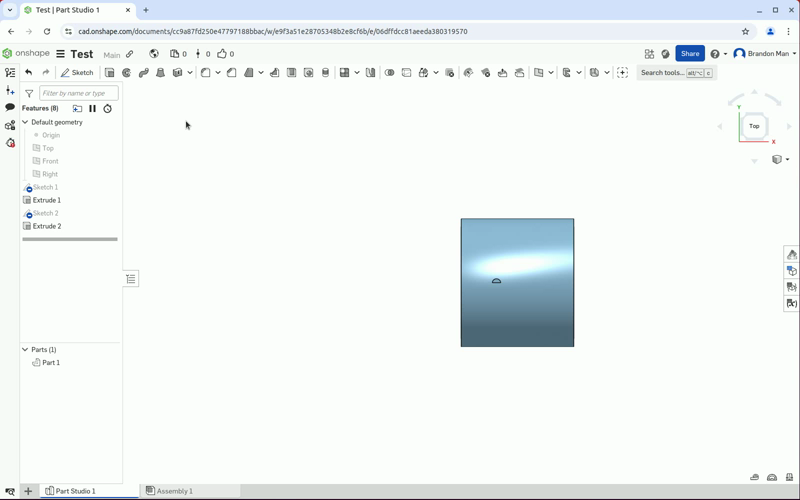
mouse_move(73, 189)
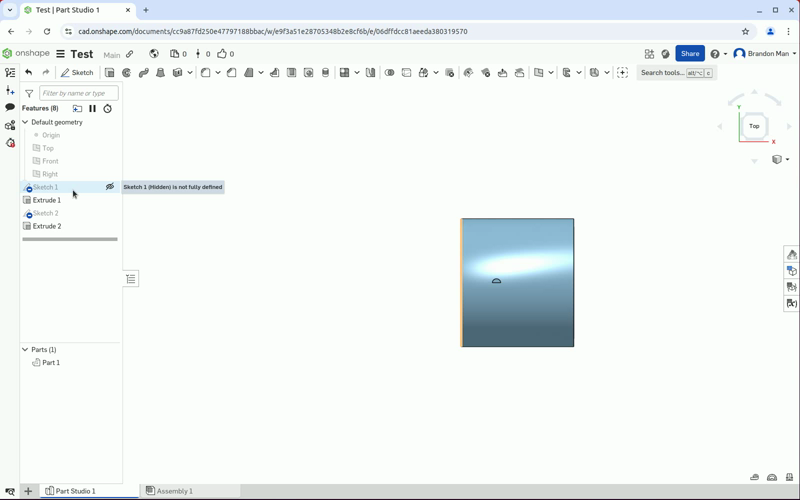
click(73, 189)
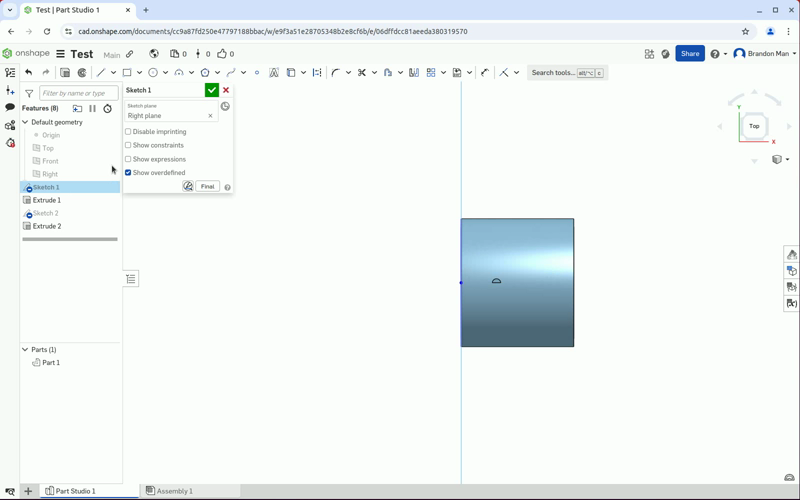
mouse_move(229, 92)
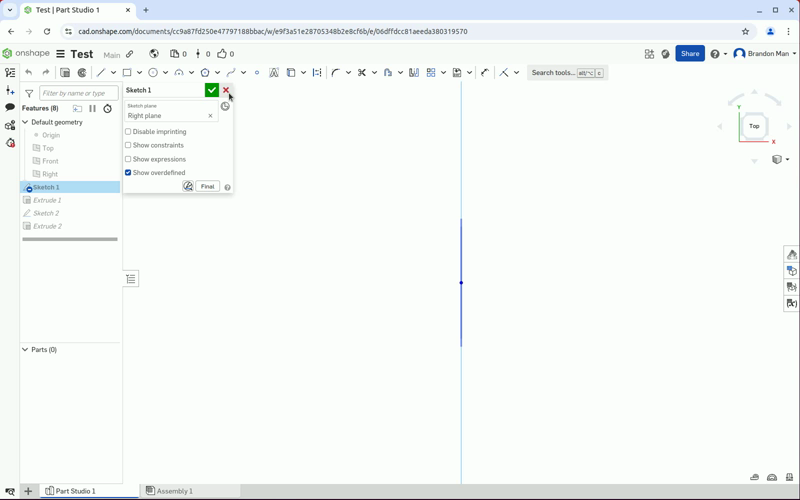
click(229, 92)
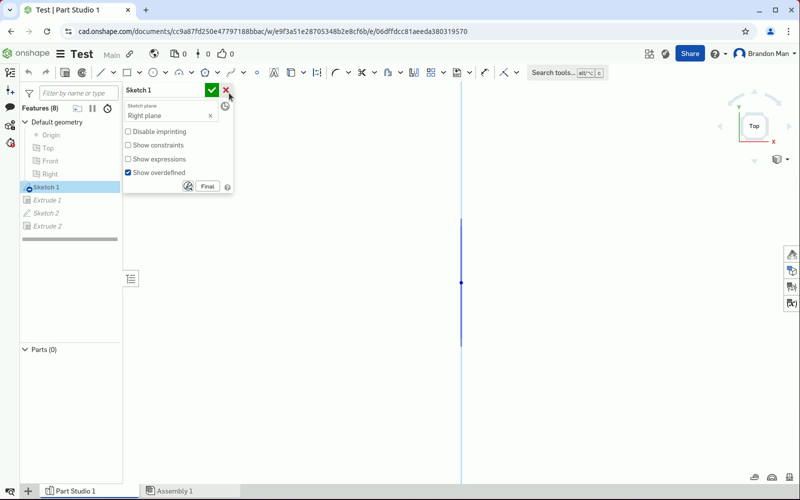
key(shift+s)
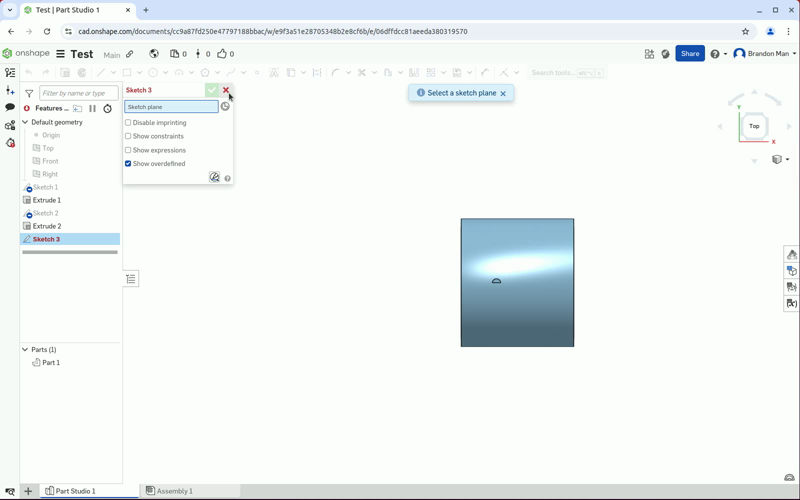
mouse_move(73, 150)
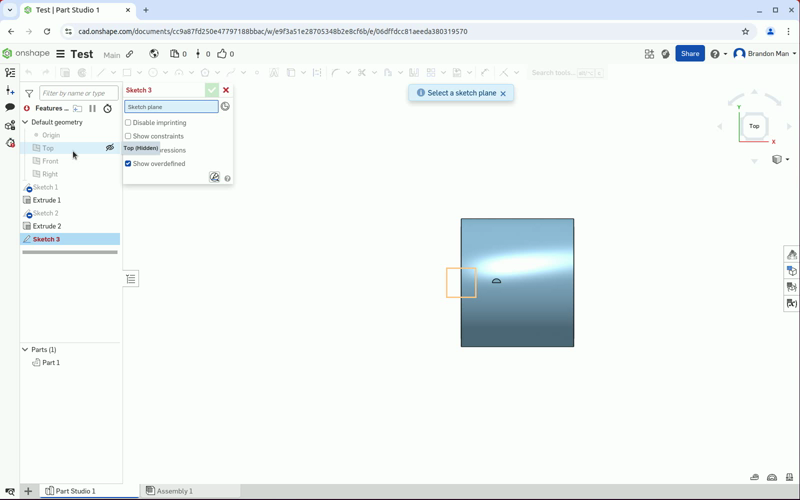
click(73, 150)
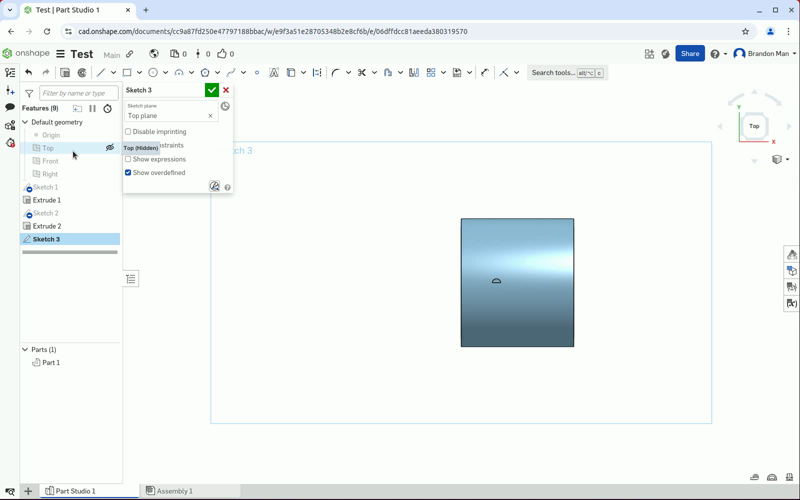
mouse_move(73, 352)
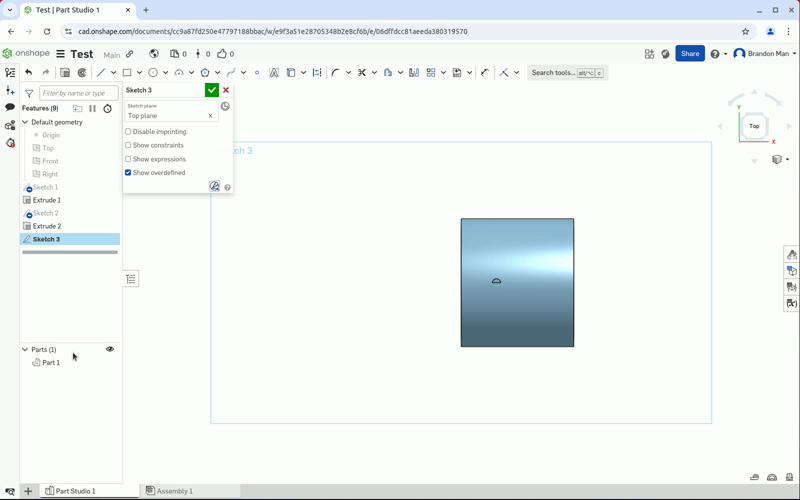
key(y)
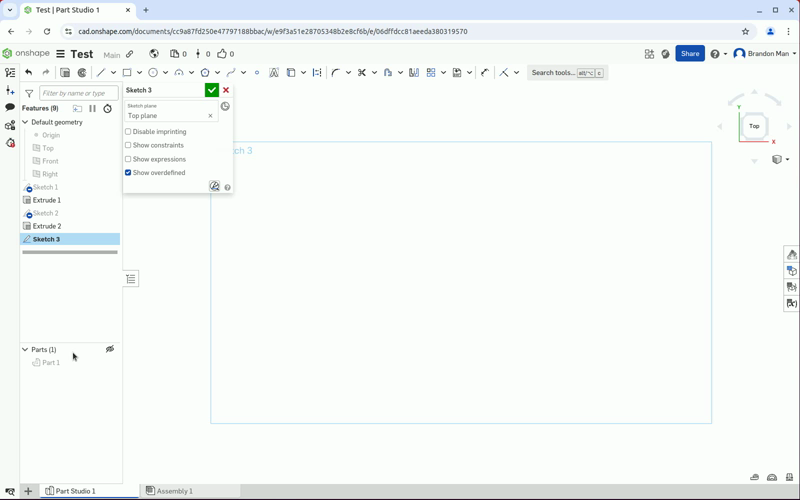
key(a)
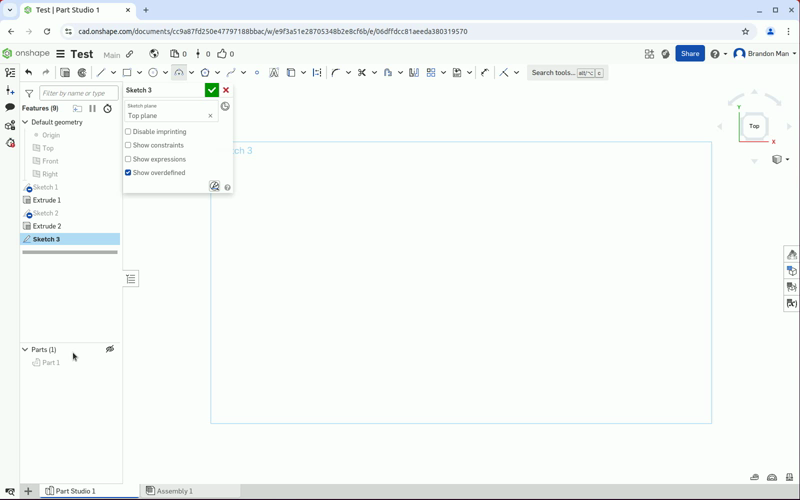
key_down(shift)
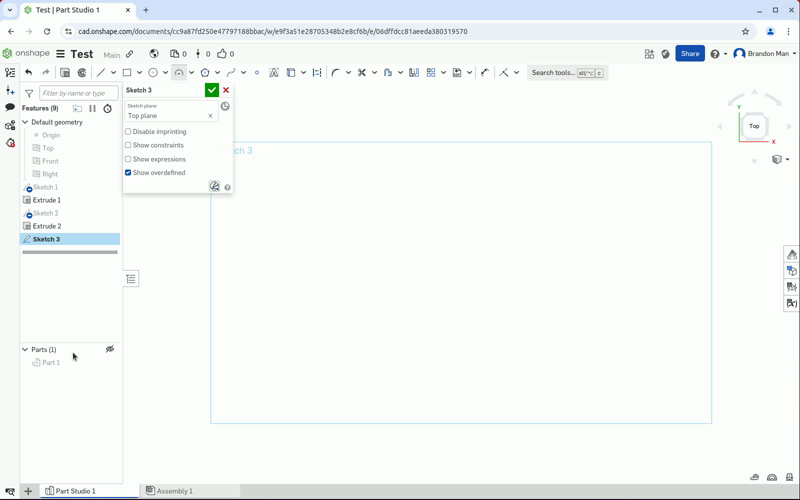
mouse_move(492, 282)
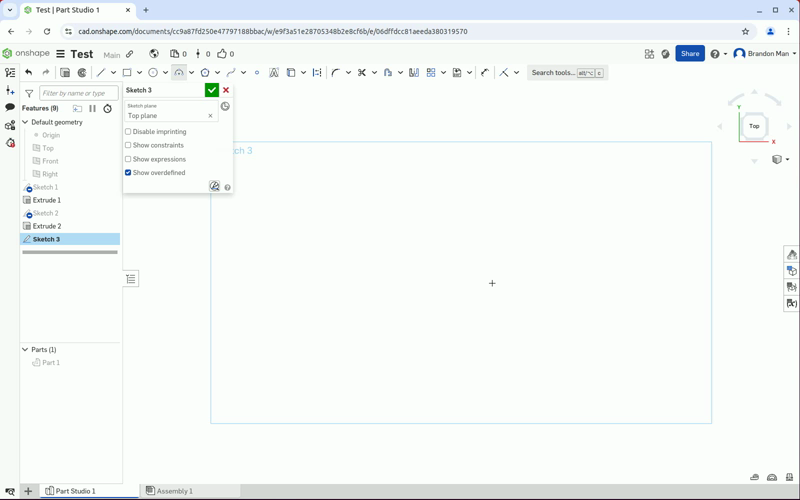
click(492, 282)
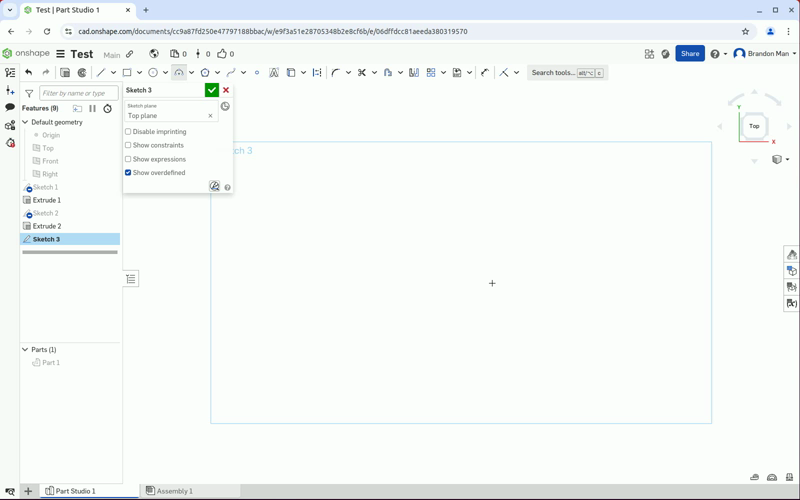
key_up(shift)
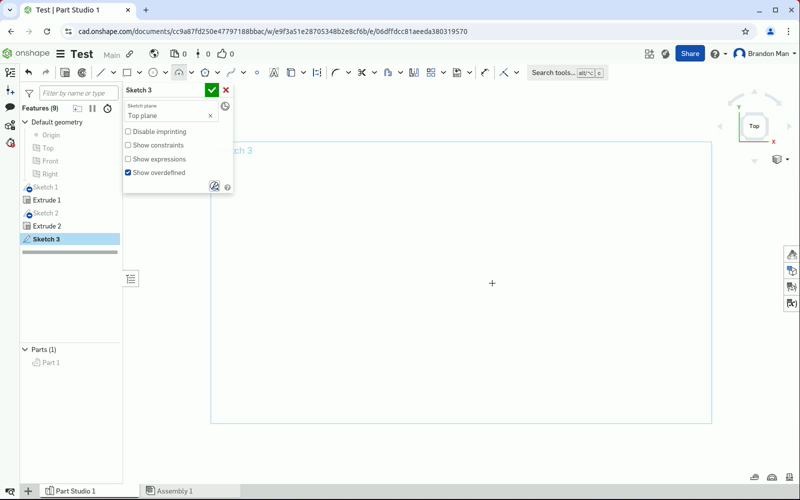
key_down(shift)
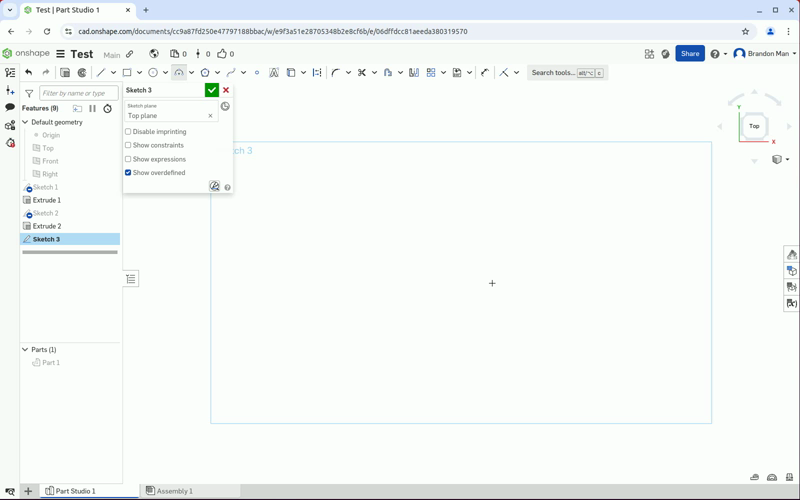
mouse_move(500, 282)
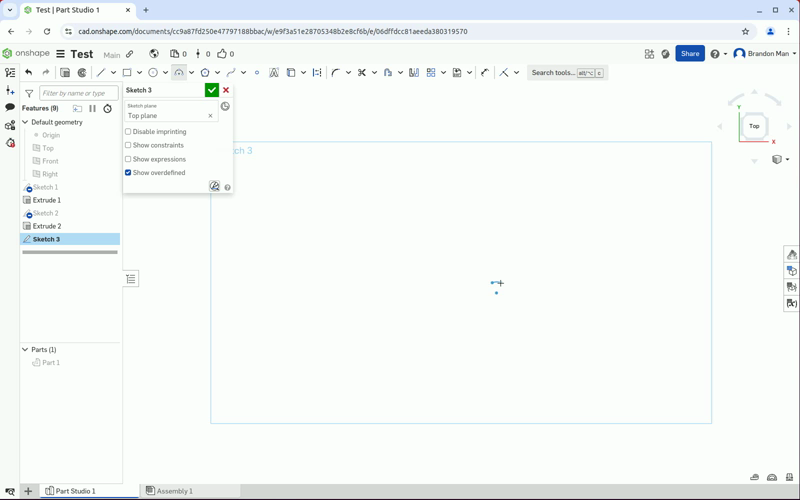
click(500, 282)
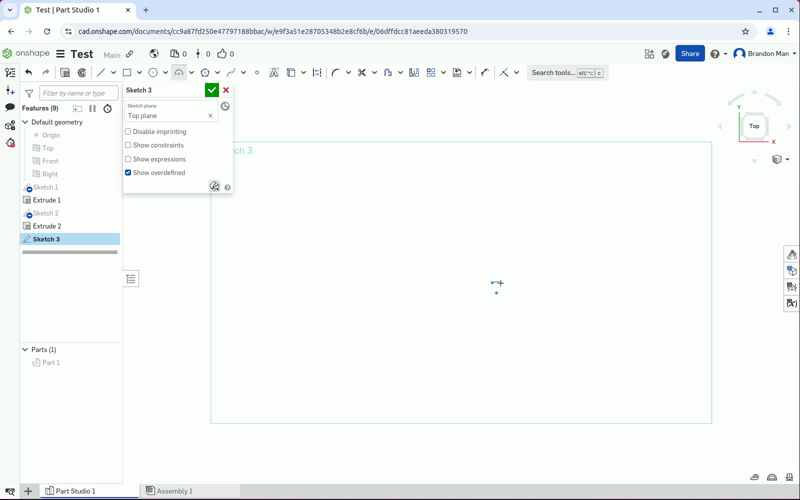
mouse_move(496, 287)
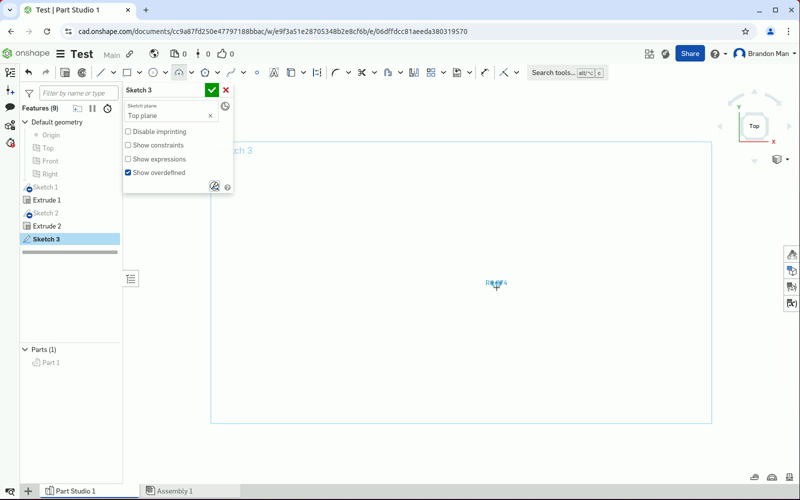
click(496, 287)
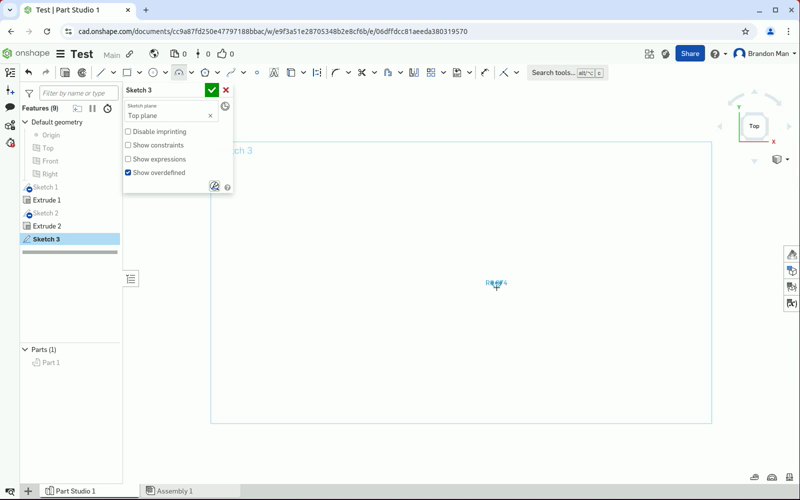
key_up(shift)
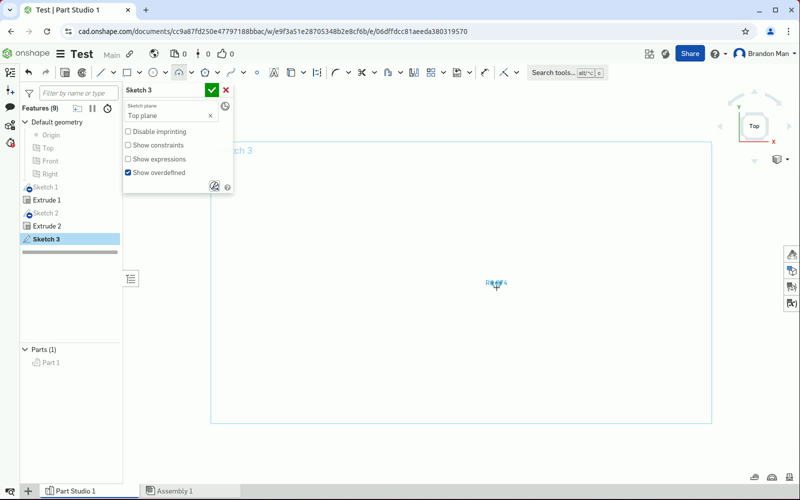
key(esc)
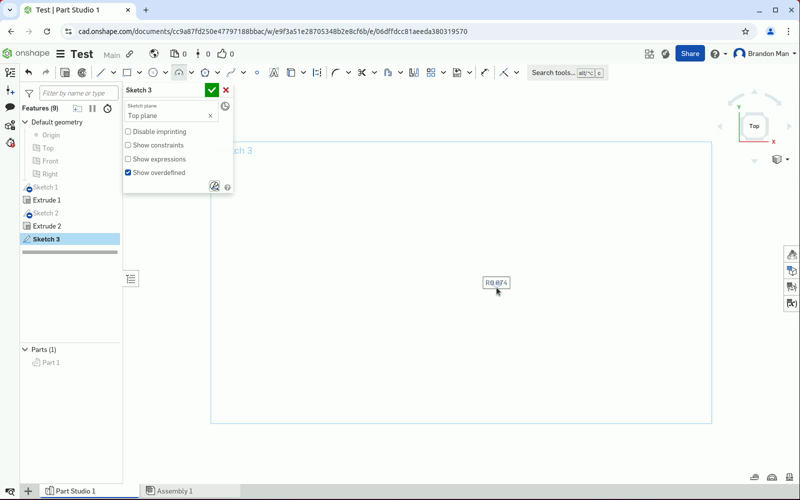
key(l)
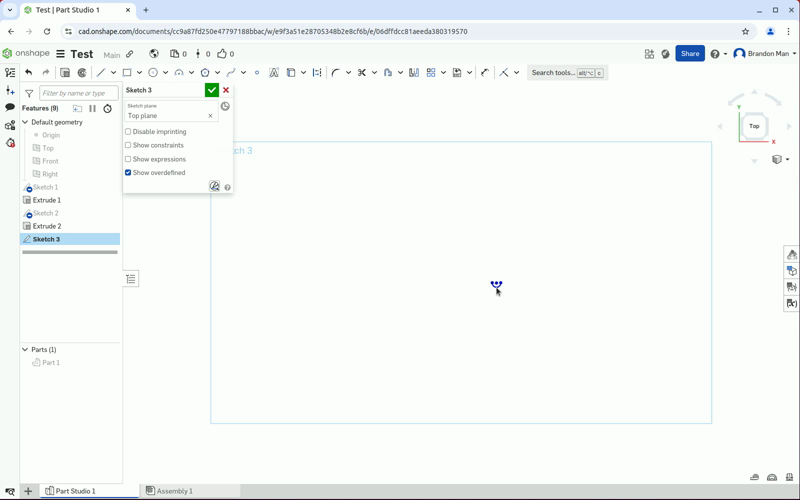
mouse_move(500, 282)
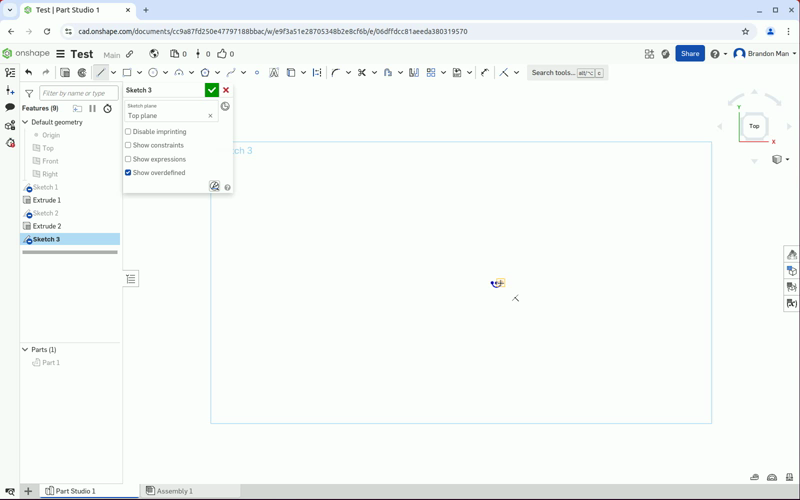
scroll(6)
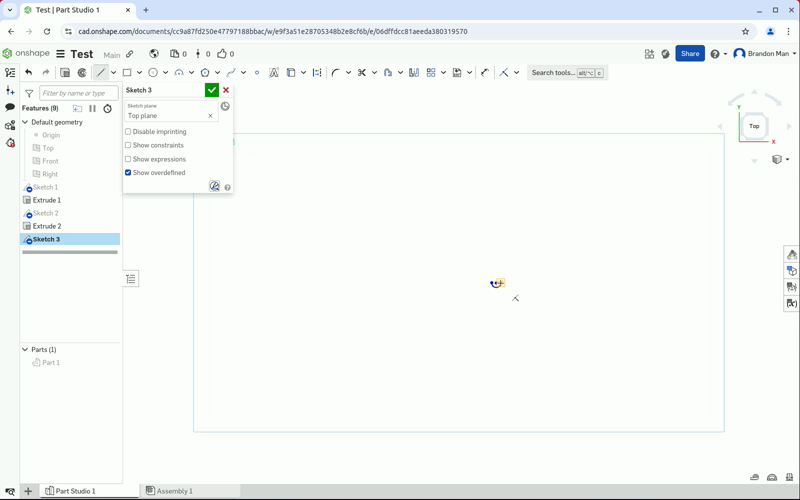
scroll(6)
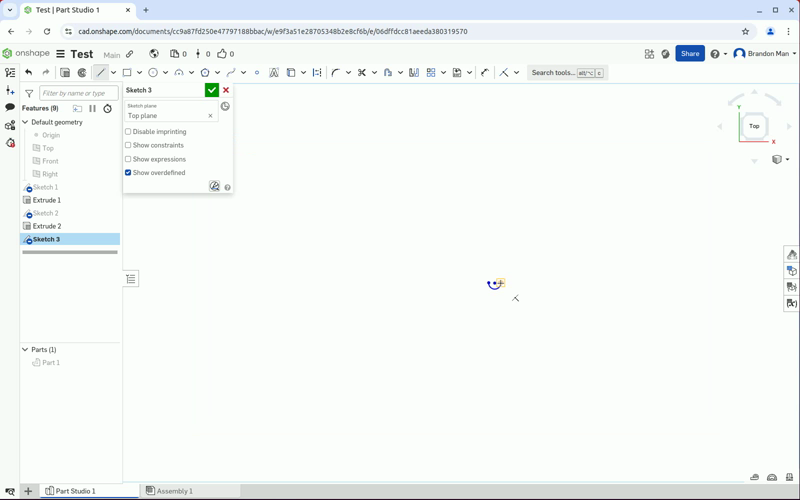
scroll(6)
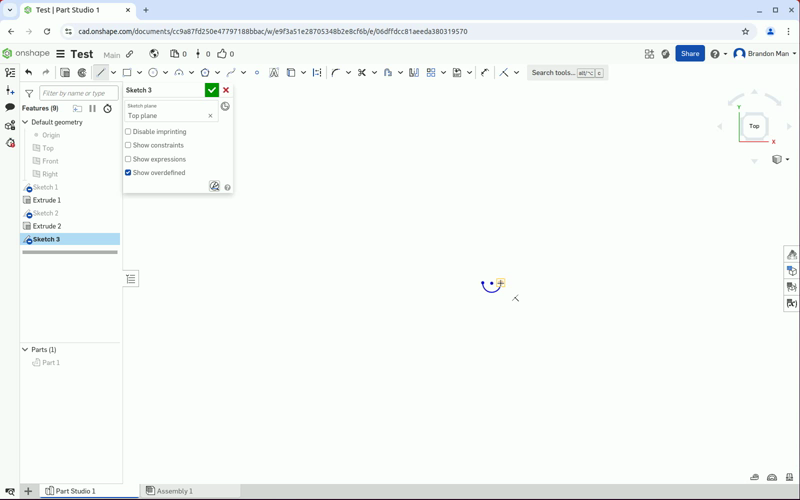
scroll(6)
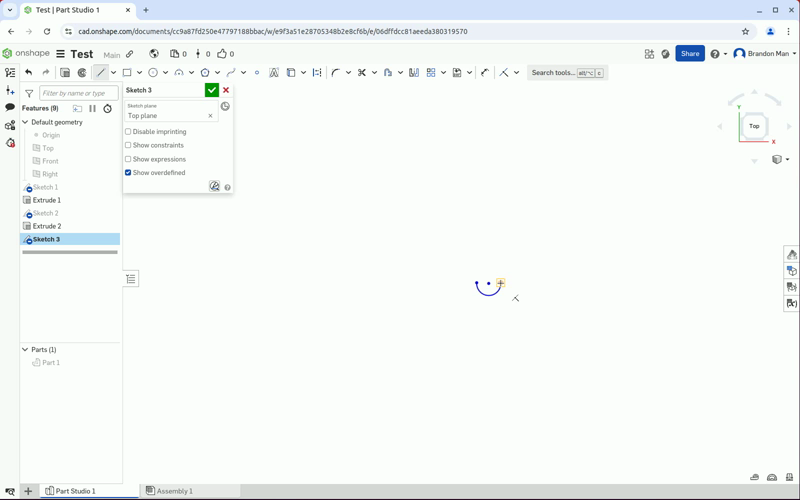
scroll(6)
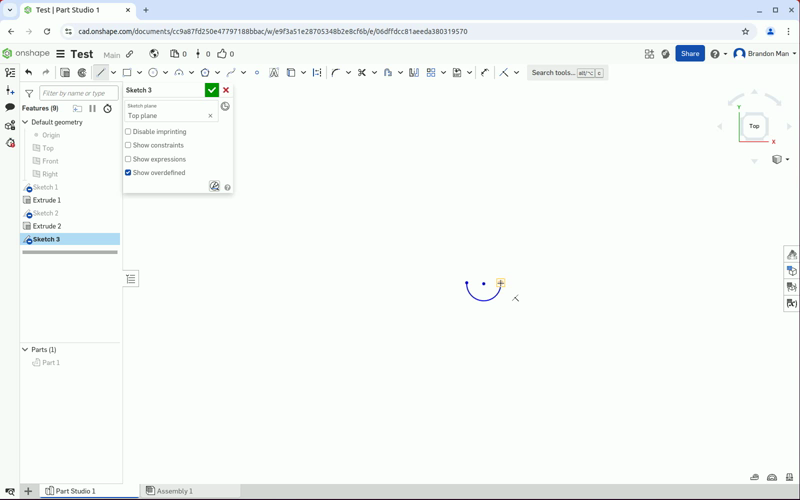
scroll(6)
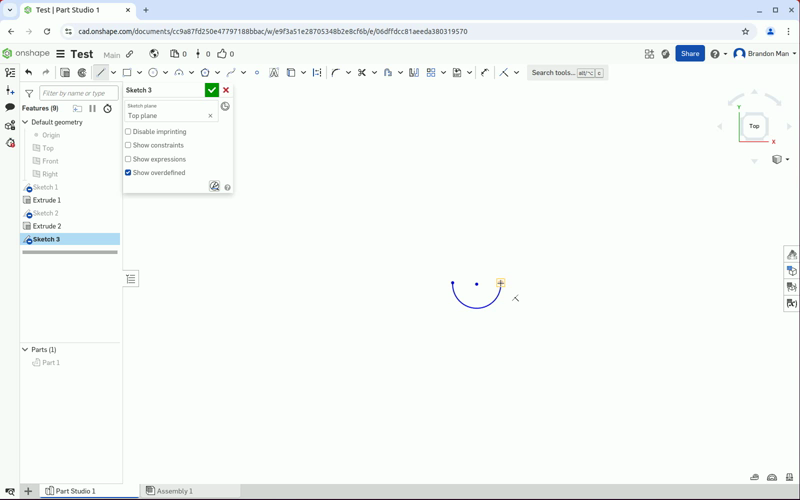
scroll(6)
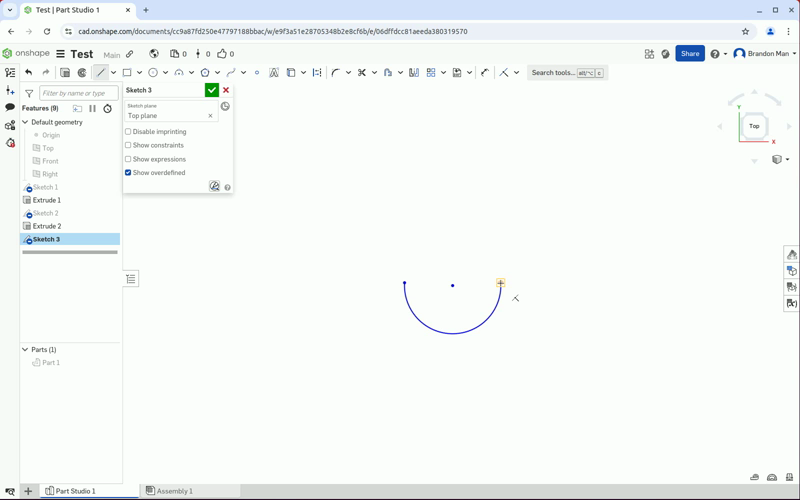
click(500, 282)
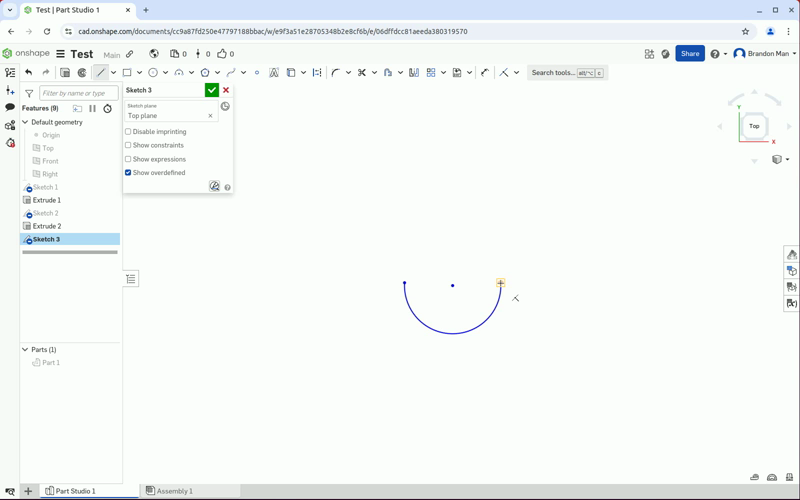
scroll(-6)
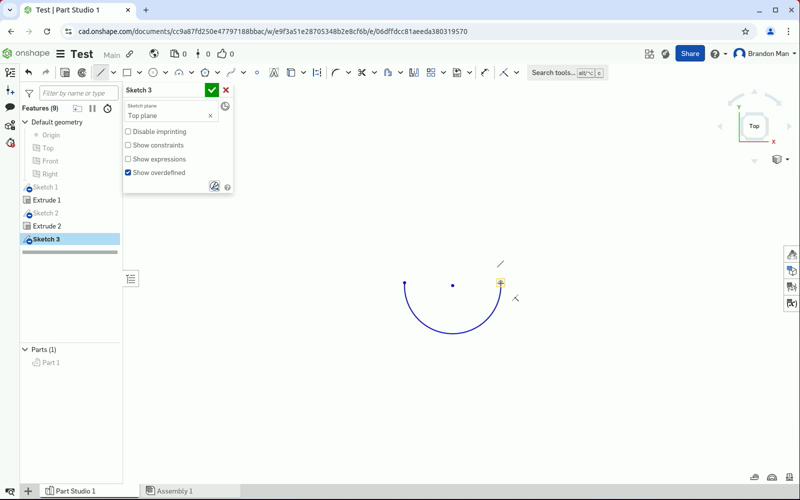
scroll(-6)
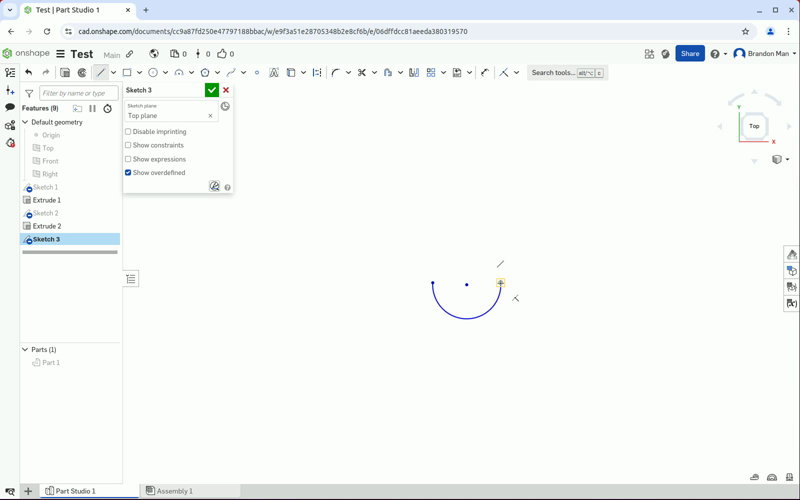
scroll(-6)
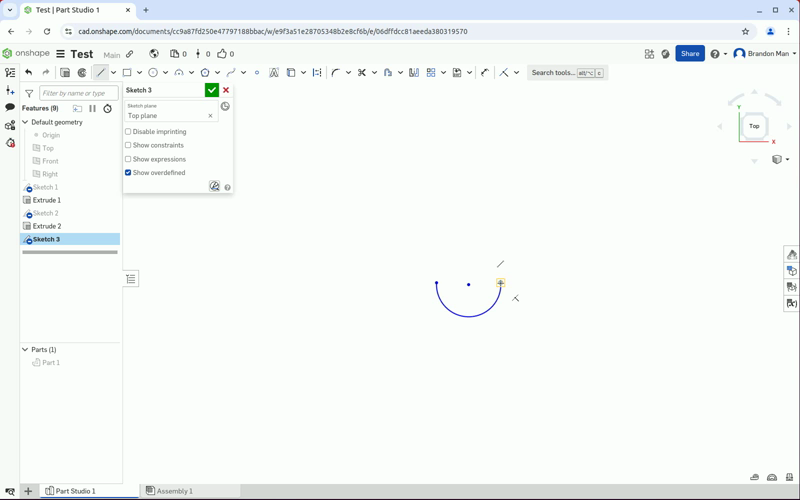
scroll(-6)
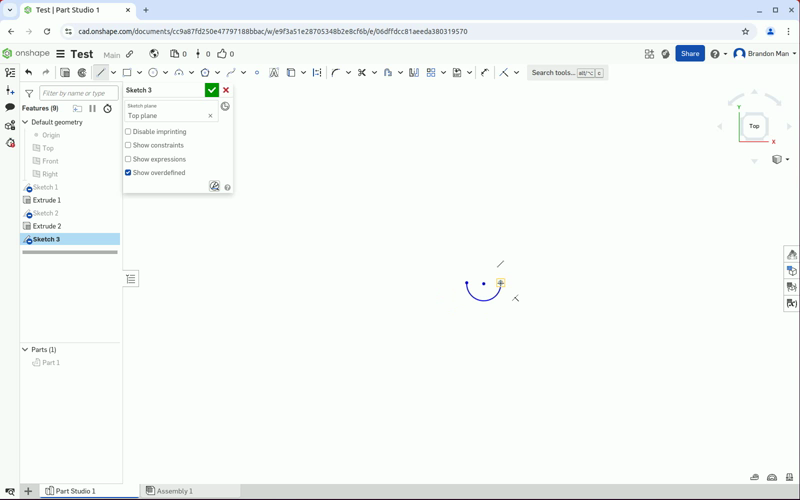
scroll(-6)
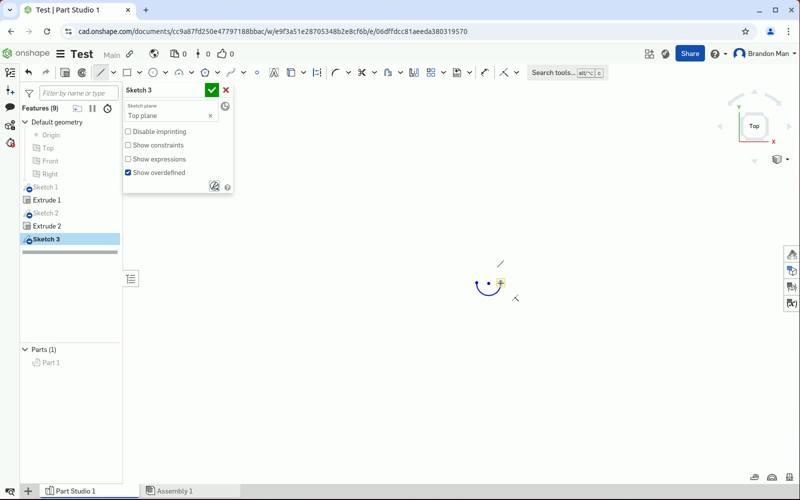
scroll(-6)
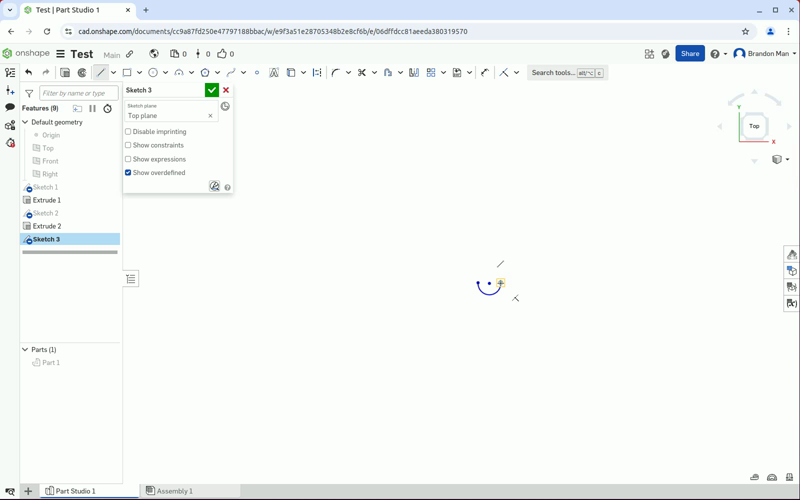
scroll(-6)
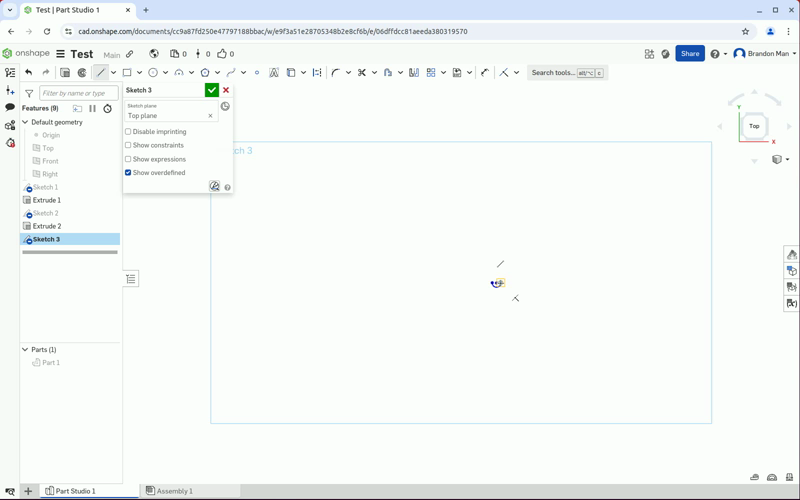
key_down(shift)
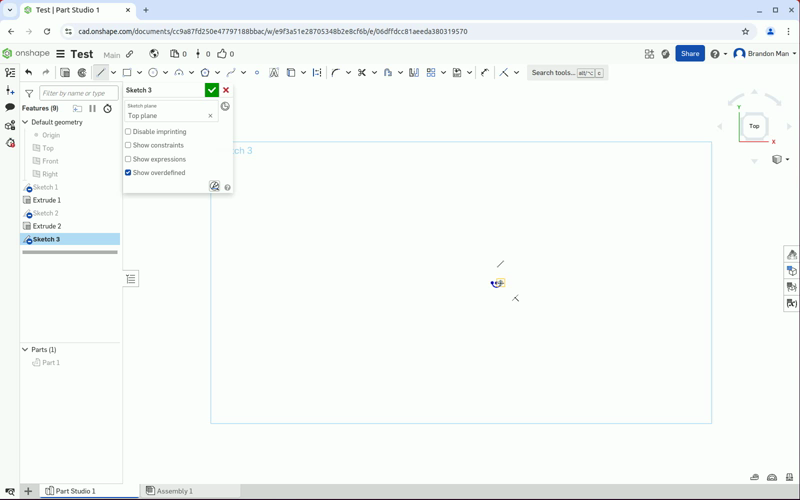
mouse_move(530, 282)
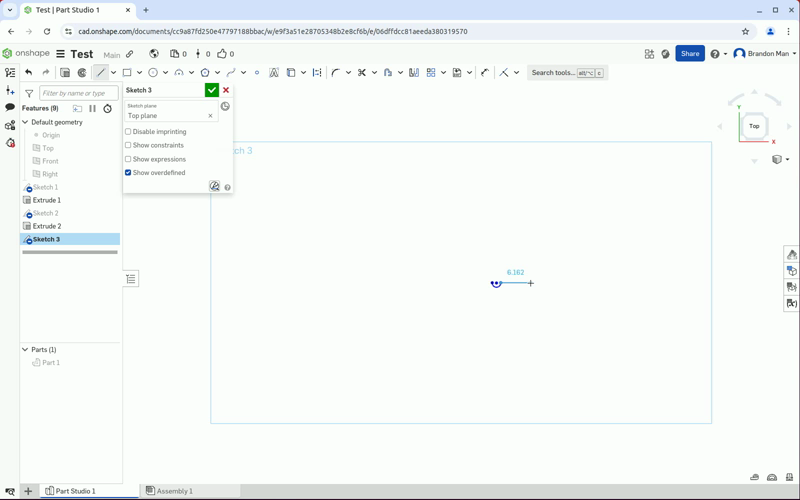
mouse_move(496, 282)
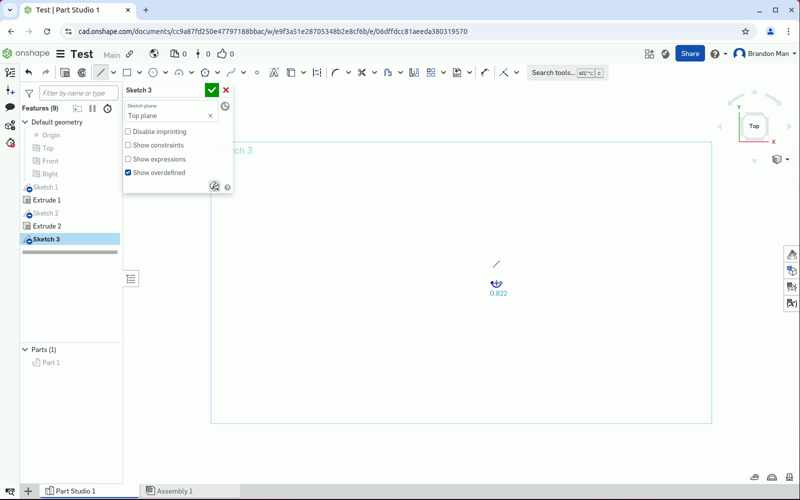
scroll(6)
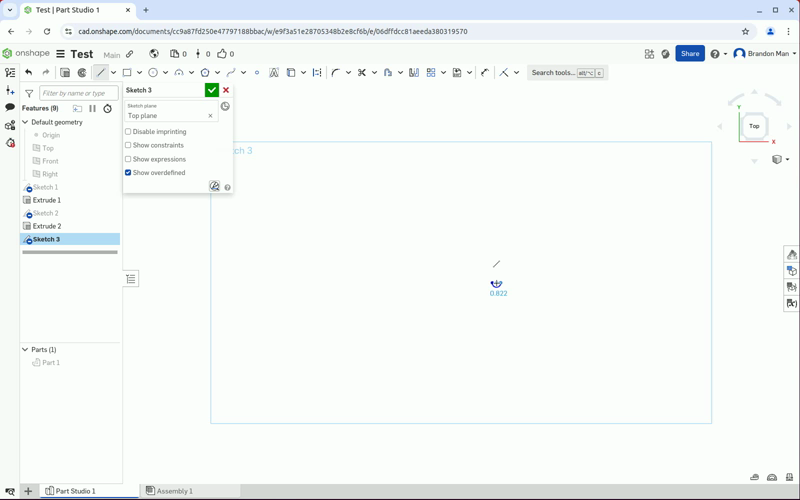
scroll(6)
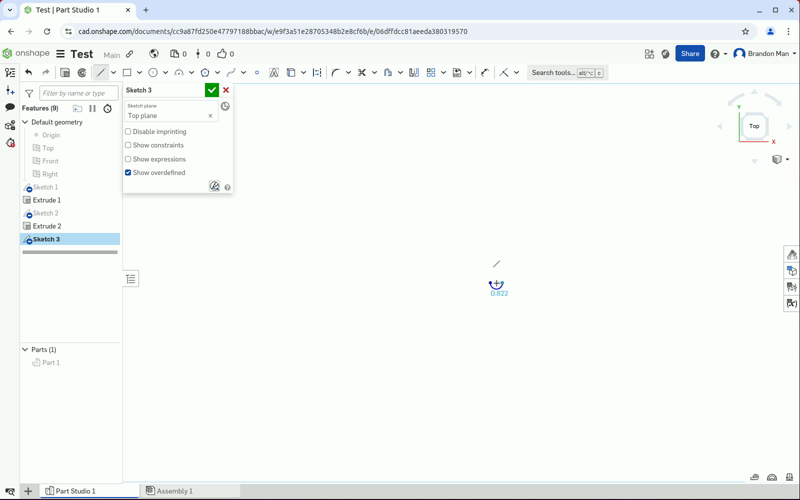
scroll(6)
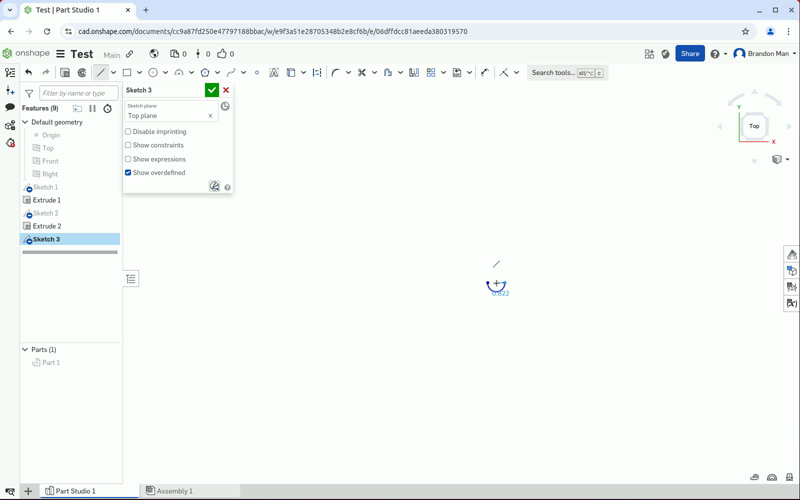
scroll(6)
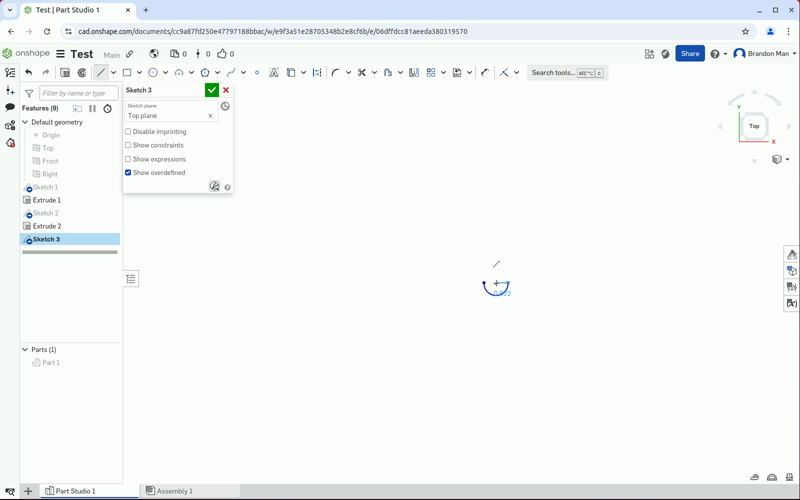
scroll(6)
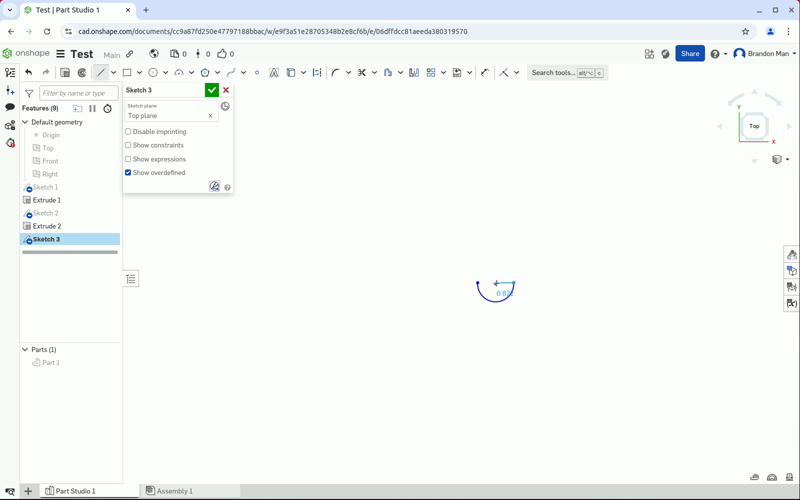
scroll(6)
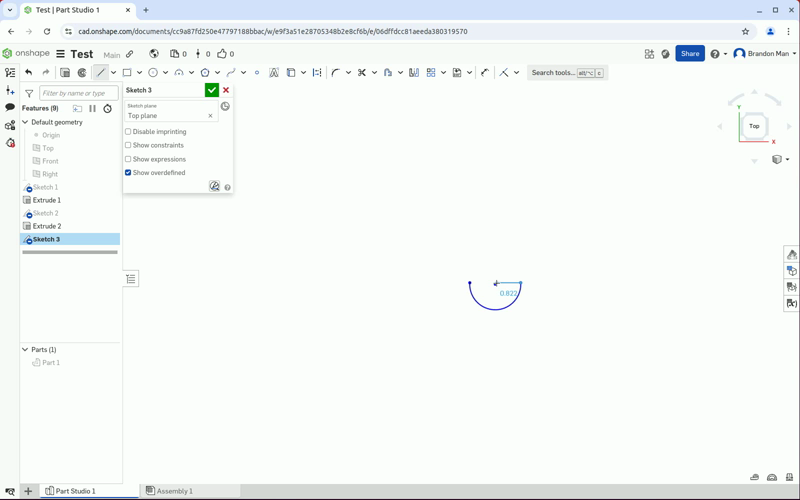
scroll(6)
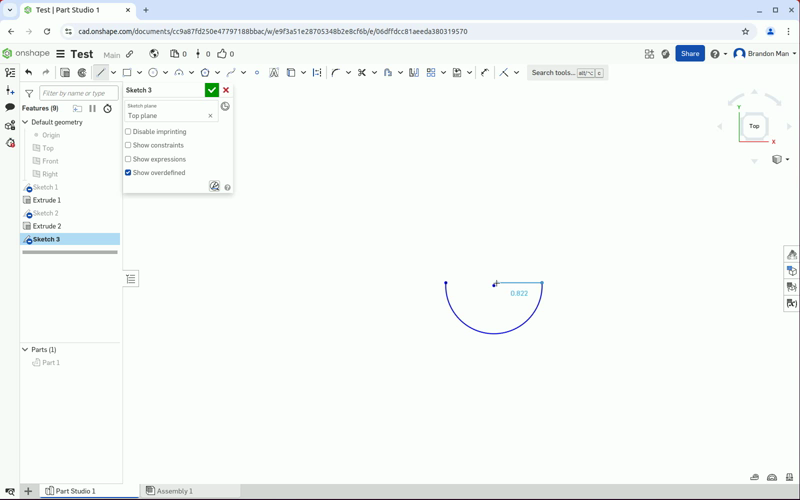
click(496, 282)
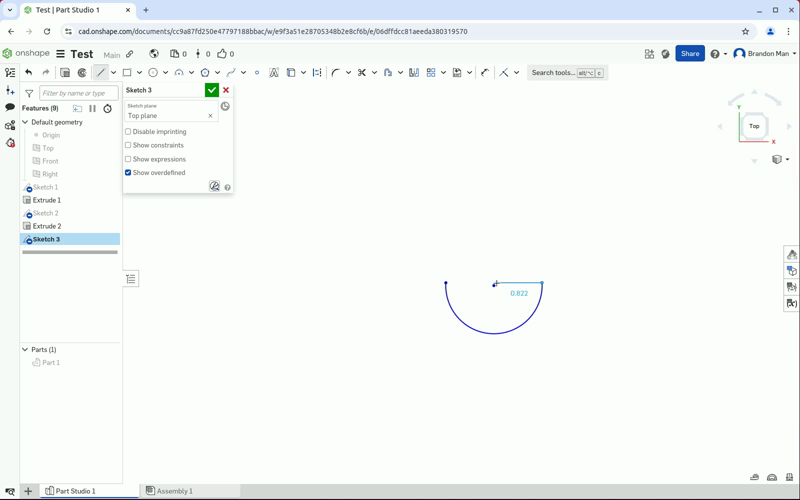
scroll(-6)
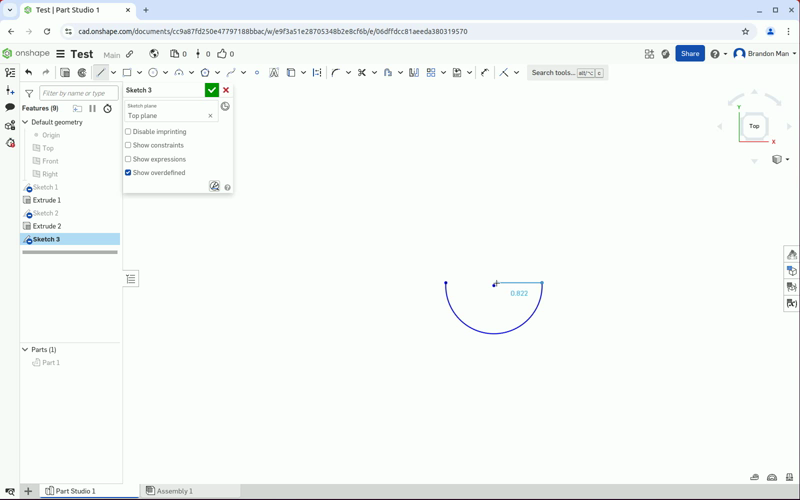
scroll(-6)
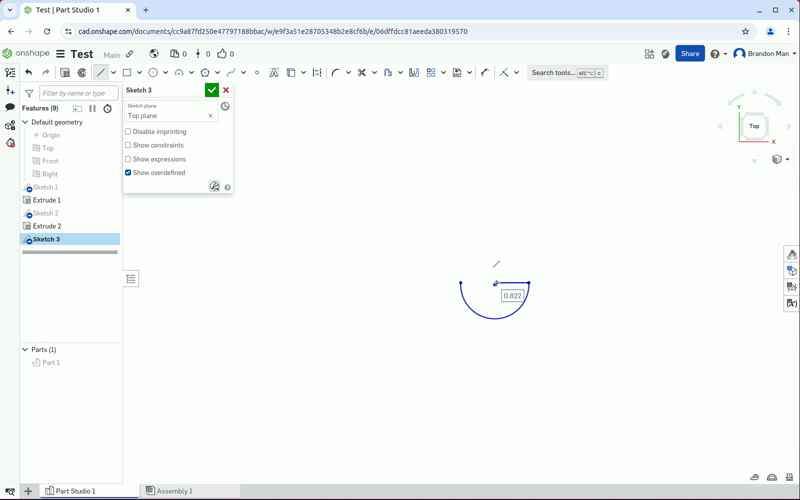
scroll(-6)
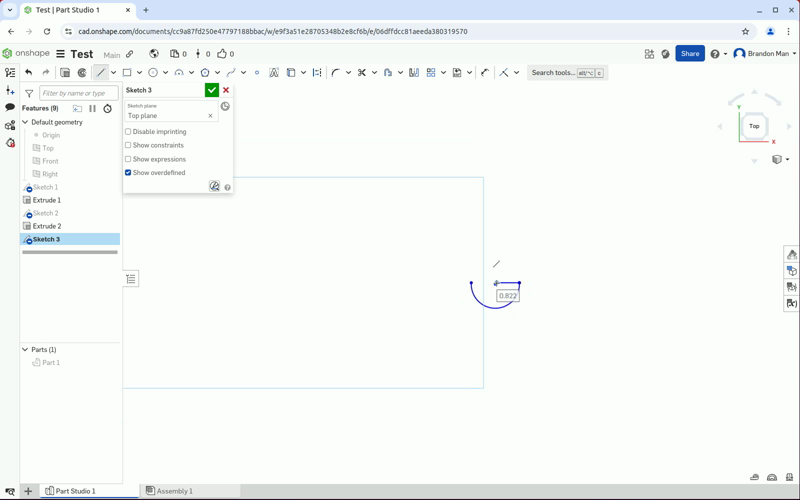
scroll(-6)
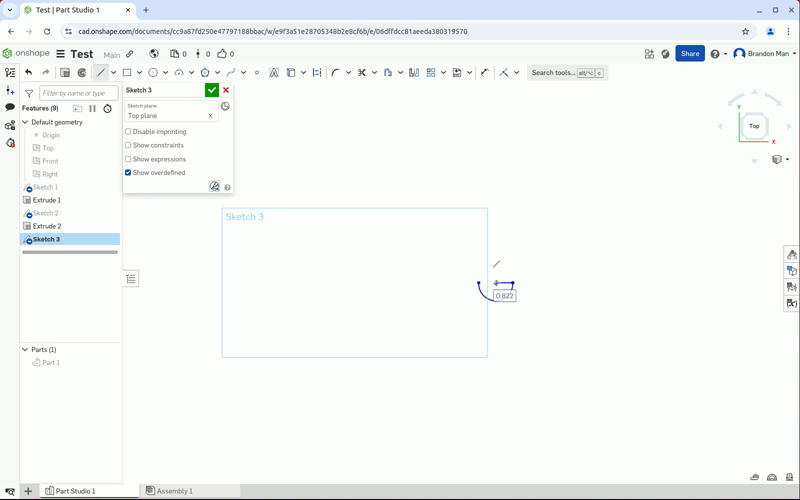
scroll(-6)
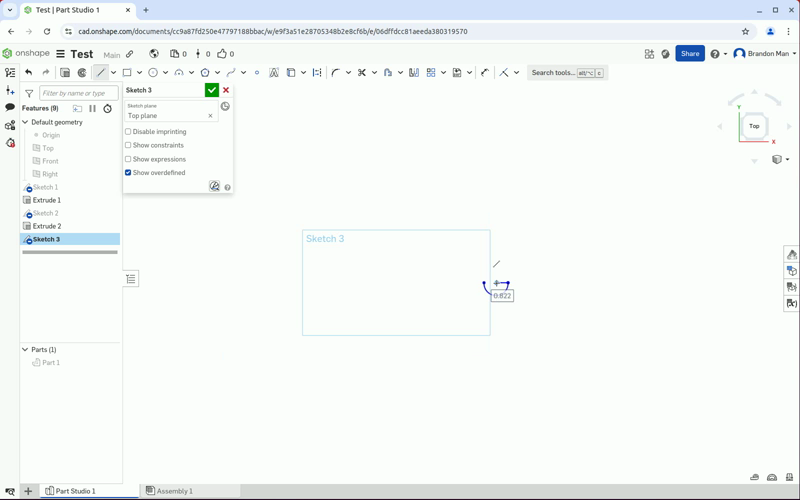
scroll(-6)
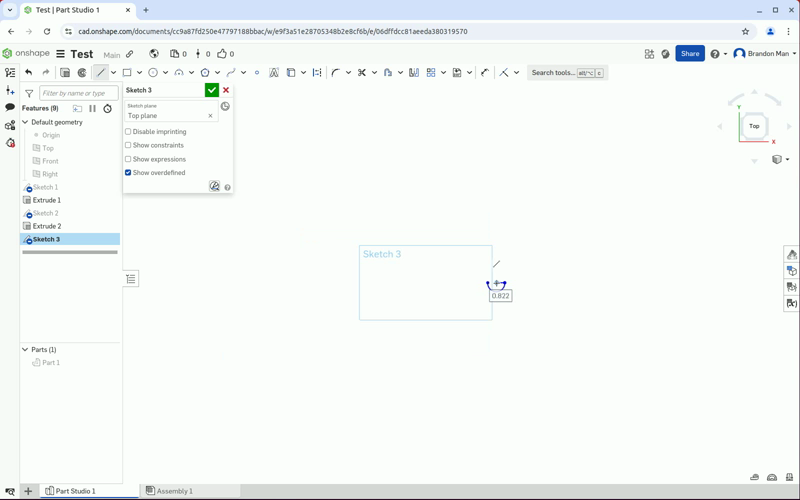
scroll(-6)
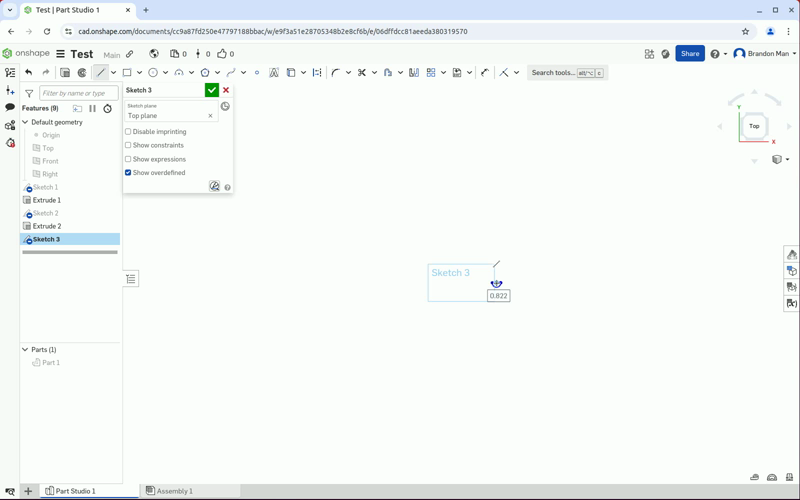
key_up(shift)
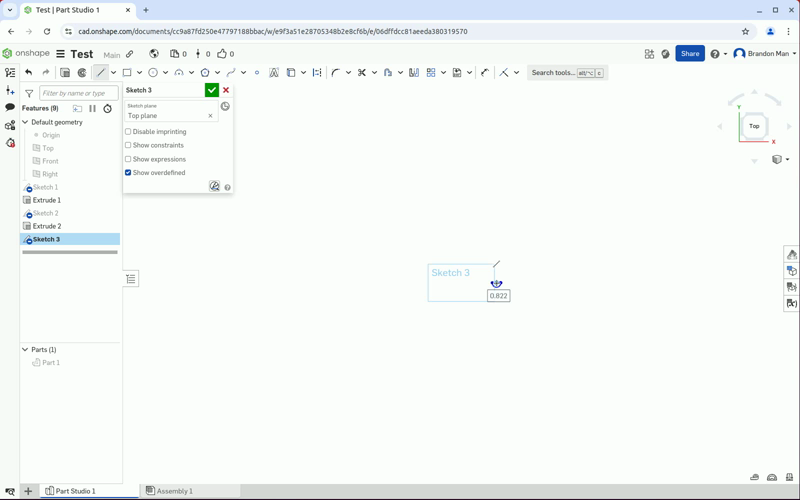
mouse_move(526, 282)
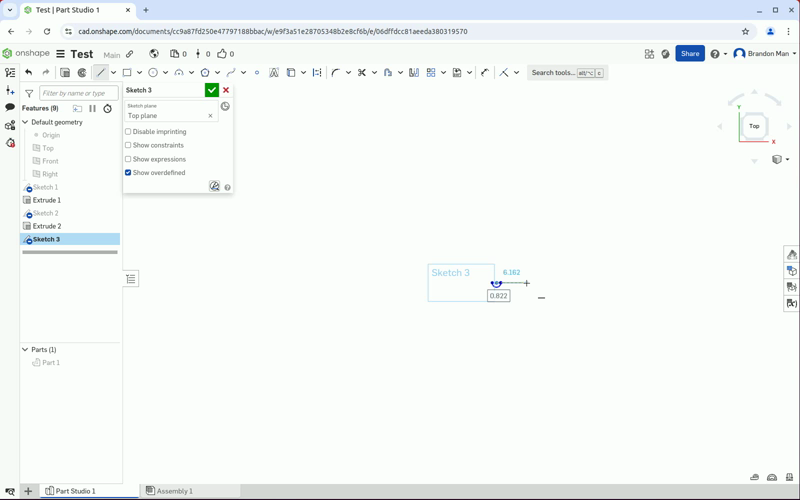
key_down(shift)
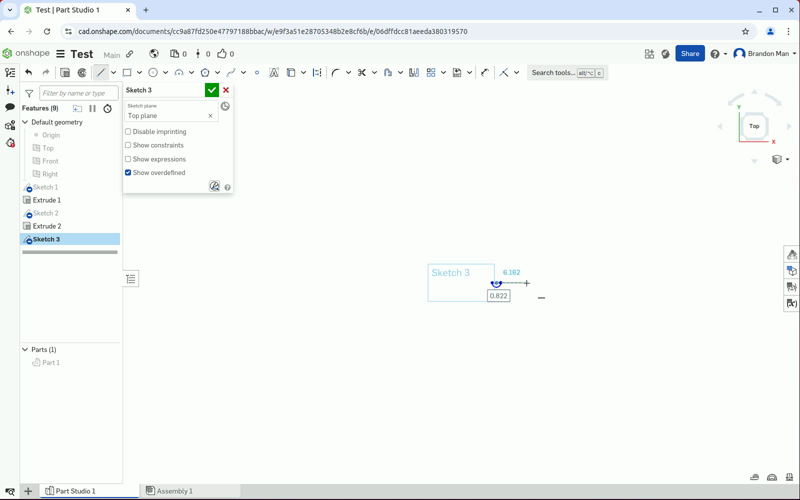
mouse_move(492, 282)
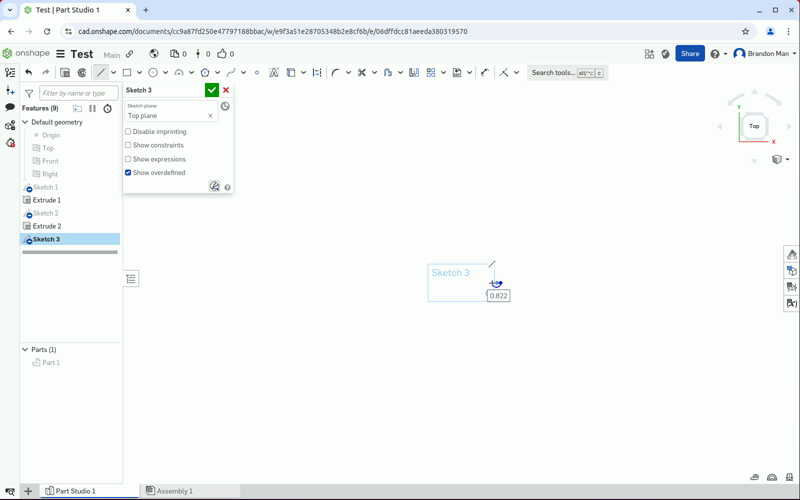
scroll(6)
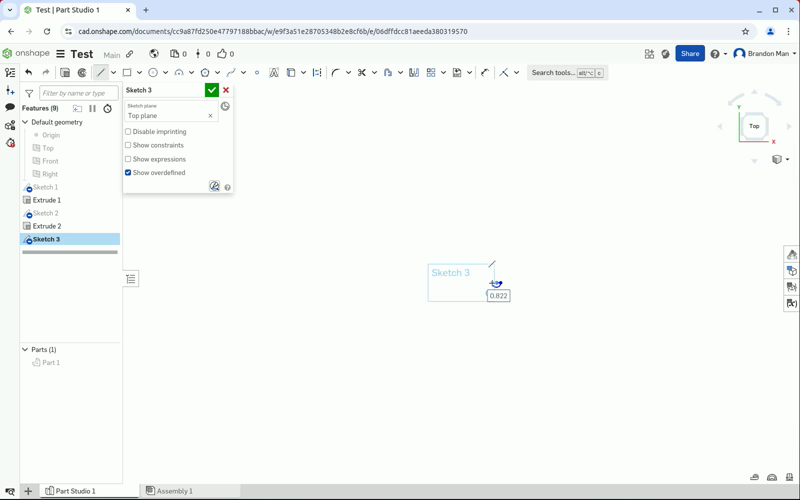
scroll(6)
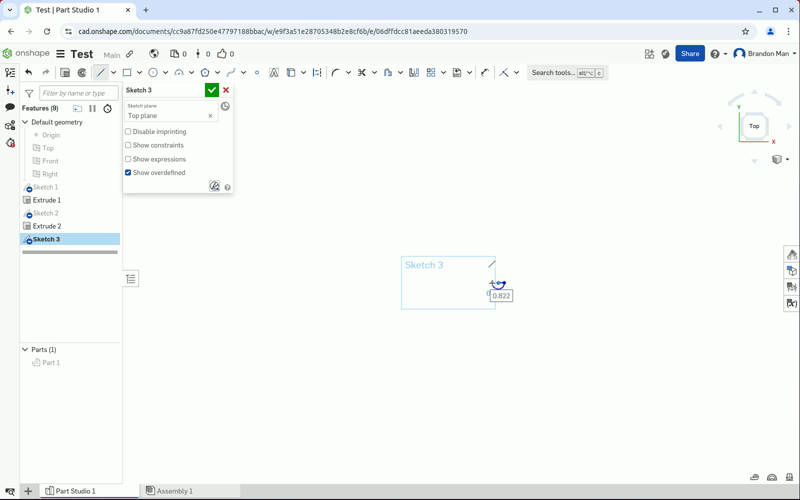
scroll(6)
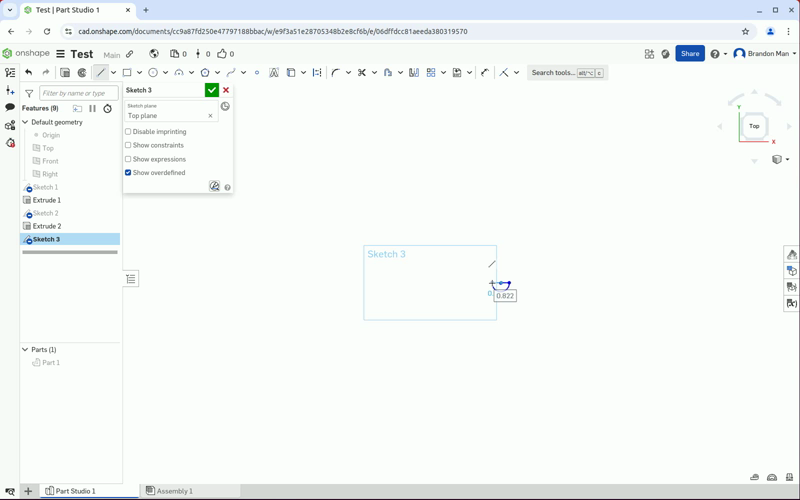
scroll(6)
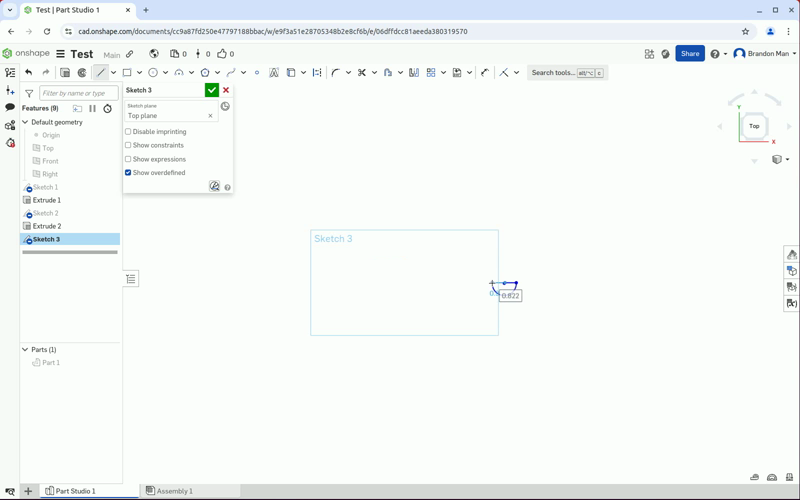
scroll(6)
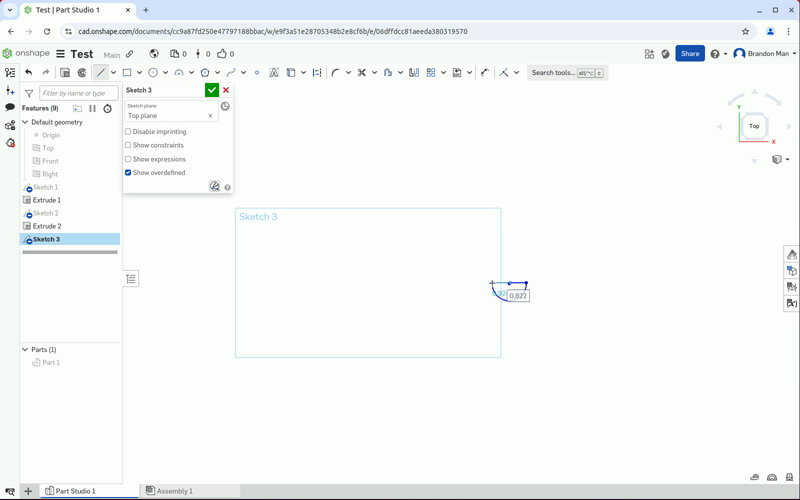
scroll(6)
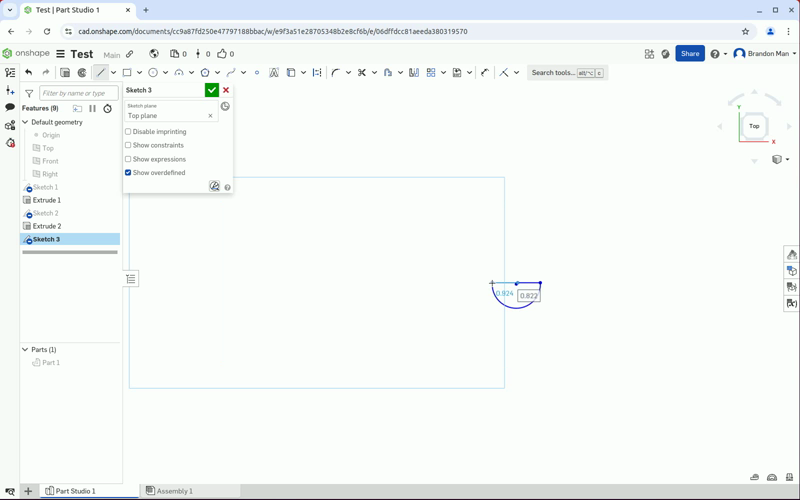
scroll(6)
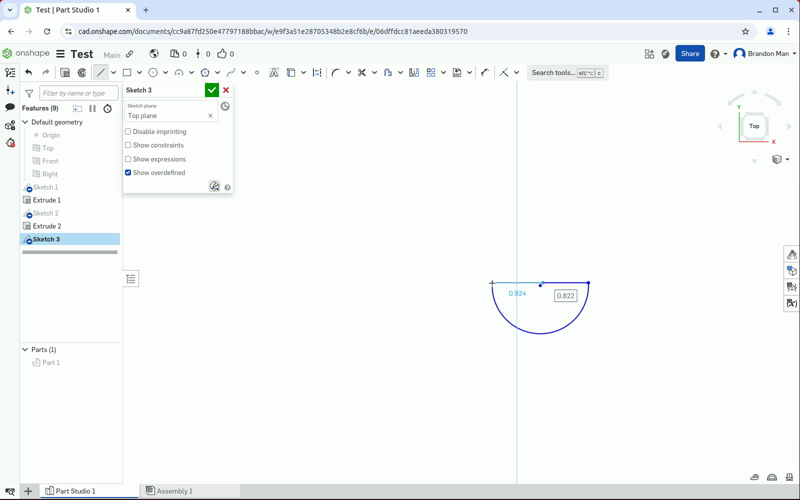
key_up(shift)
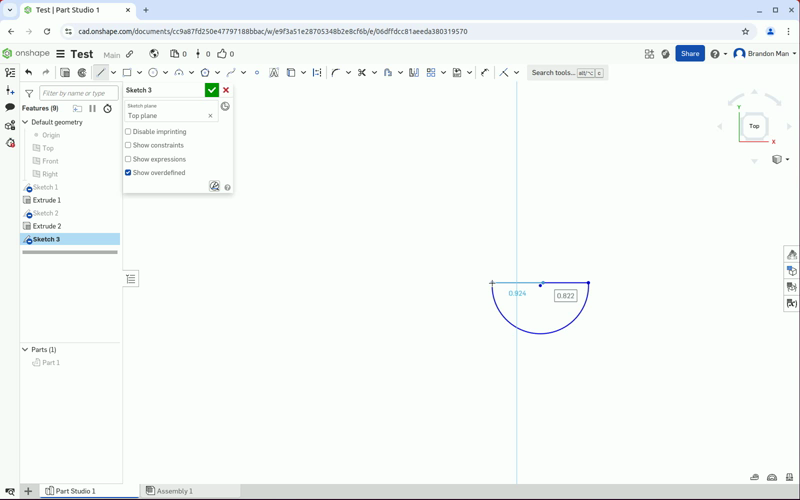
click(492, 282)
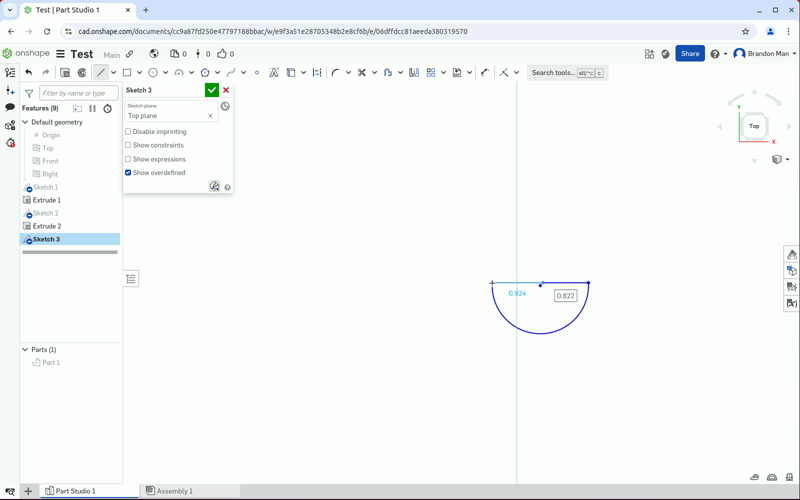
scroll(-6)
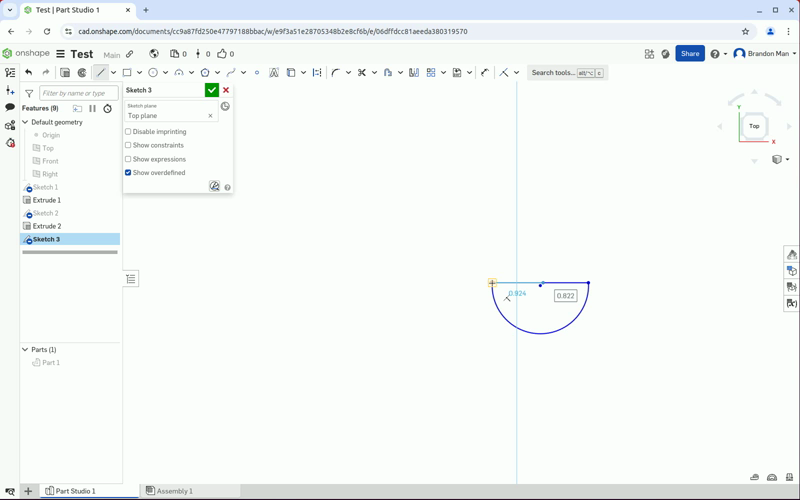
scroll(-6)
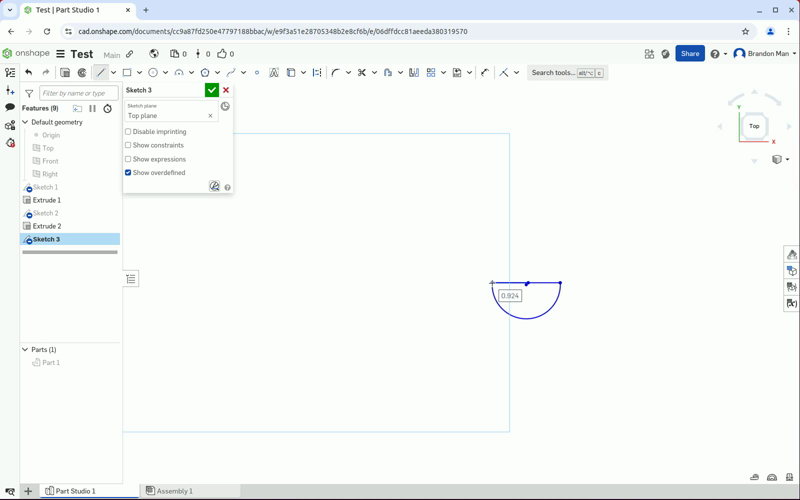
scroll(-6)
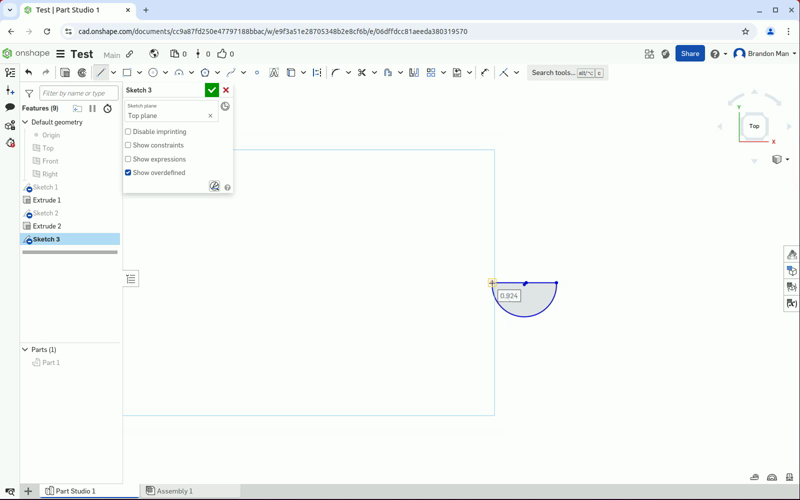
scroll(-6)
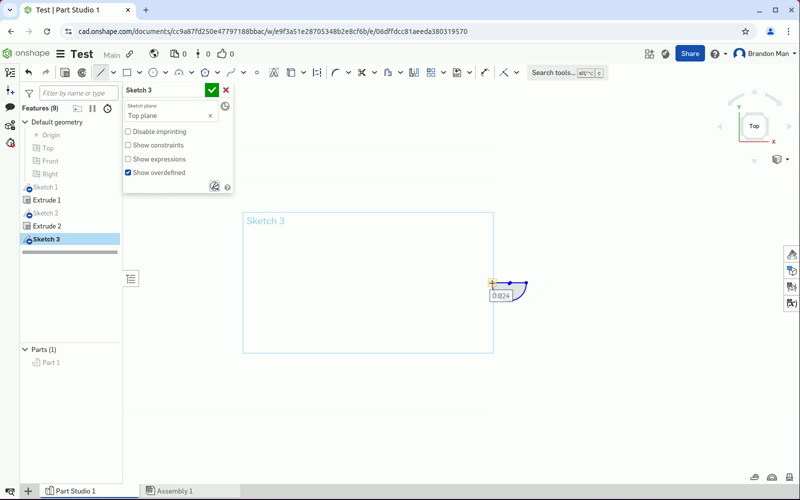
scroll(-6)
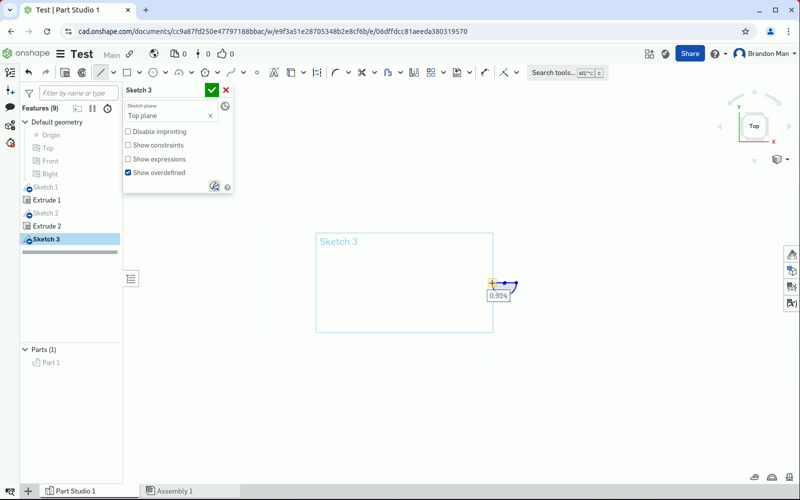
scroll(-6)
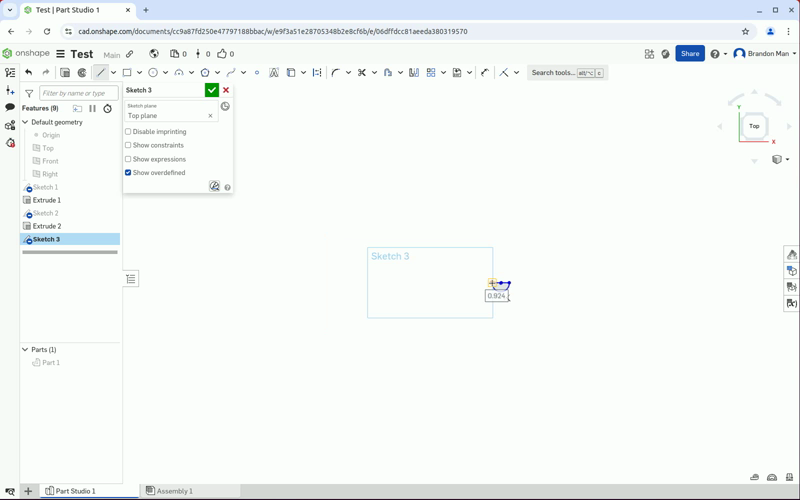
scroll(-6)
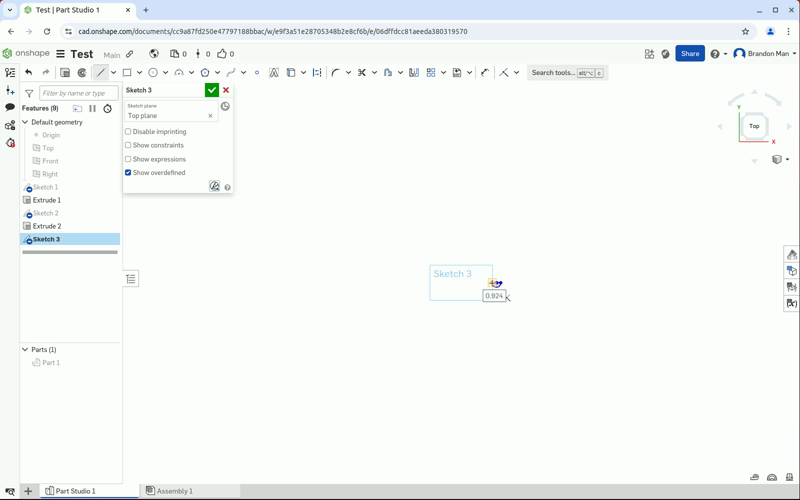
key(esc)
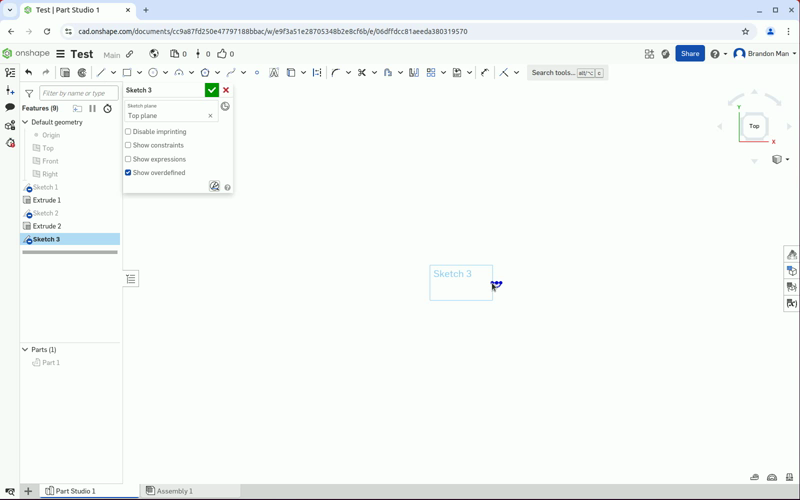
mouse_move(495, 286)
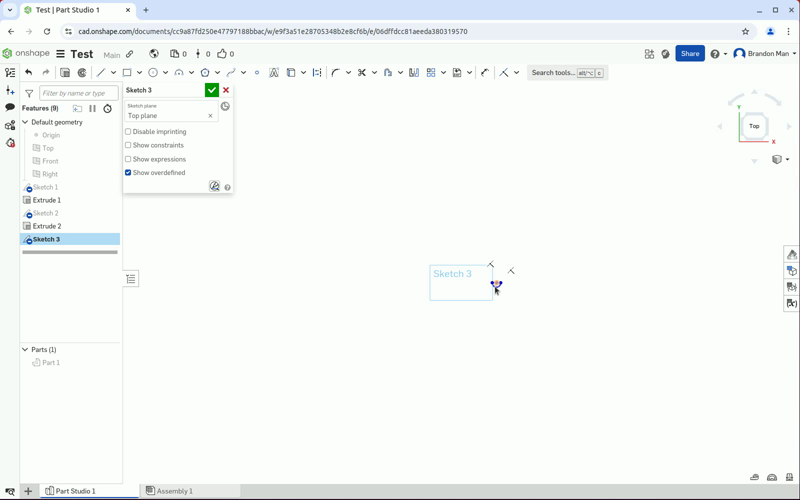
scroll(6)
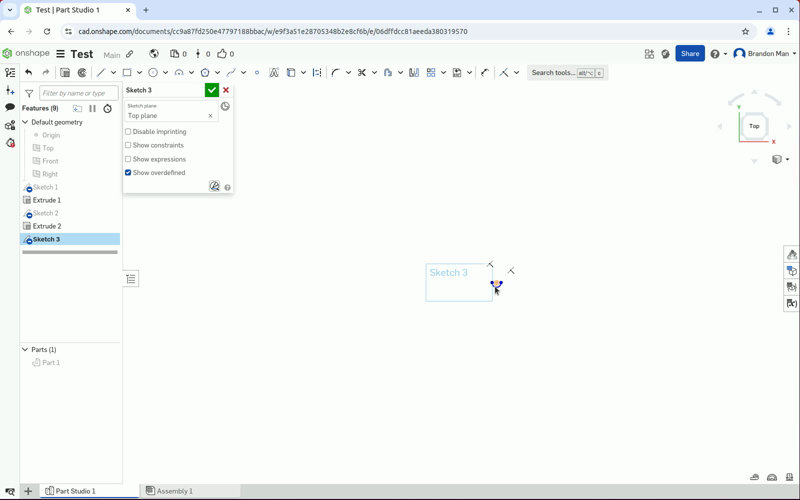
scroll(6)
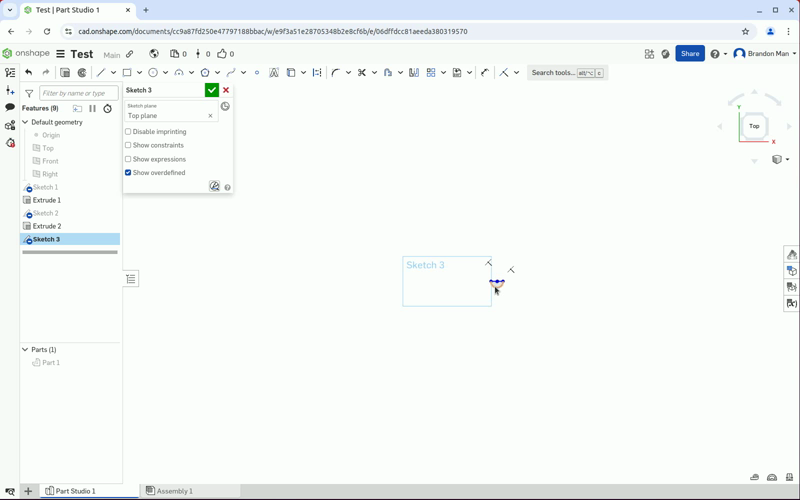
scroll(6)
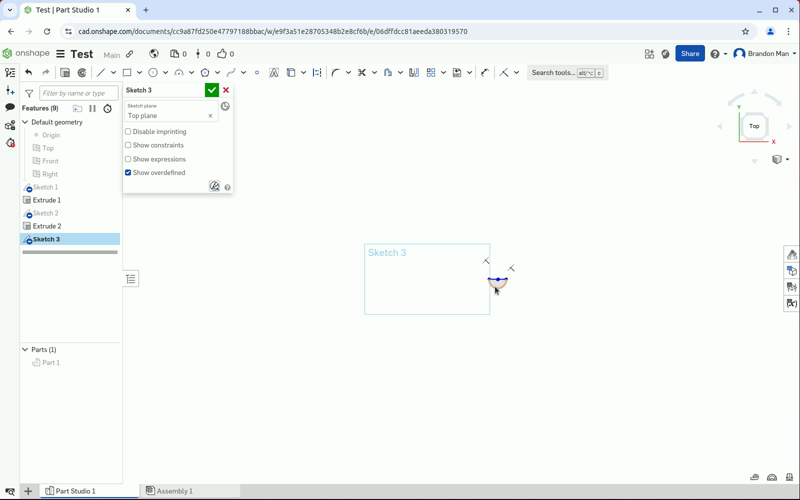
scroll(6)
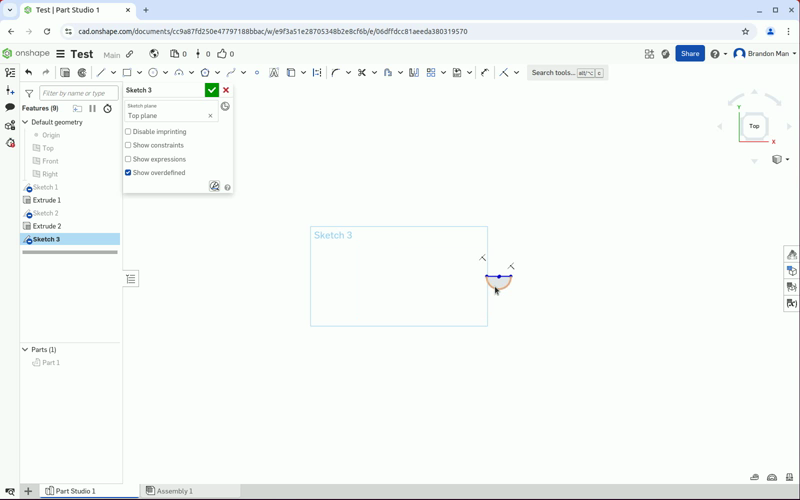
scroll(6)
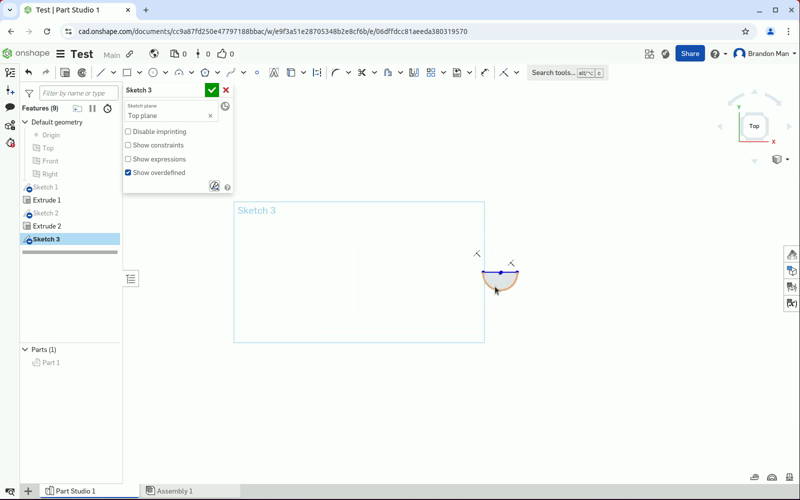
scroll(6)
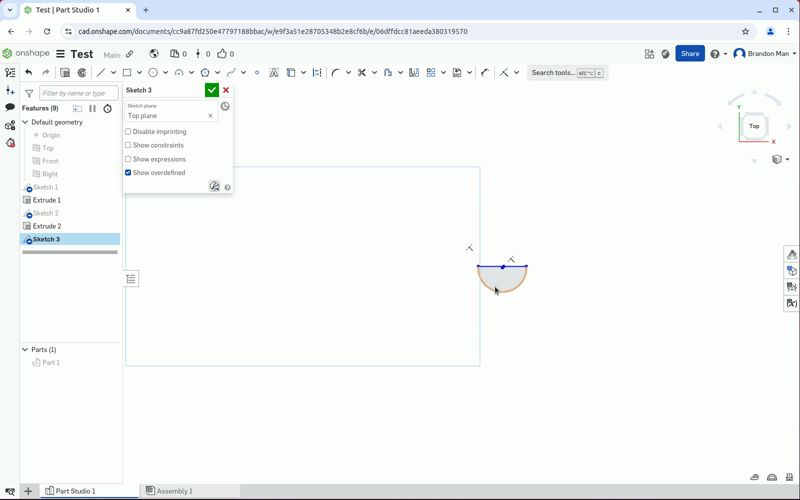
scroll(6)
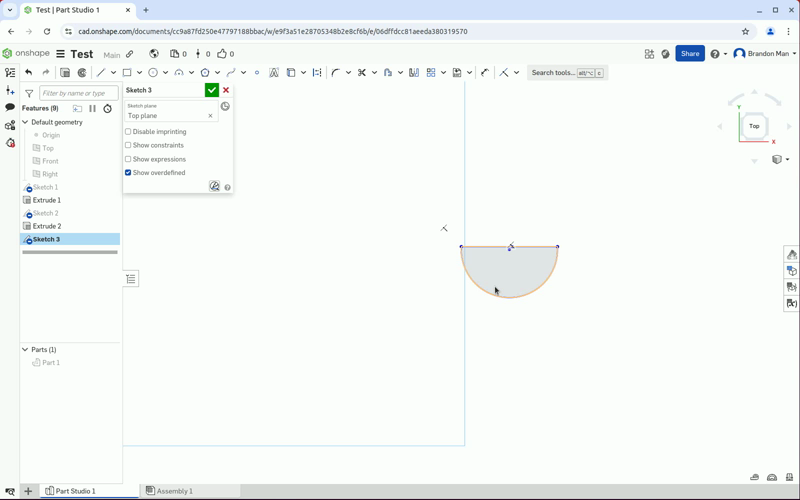
click(495, 286)
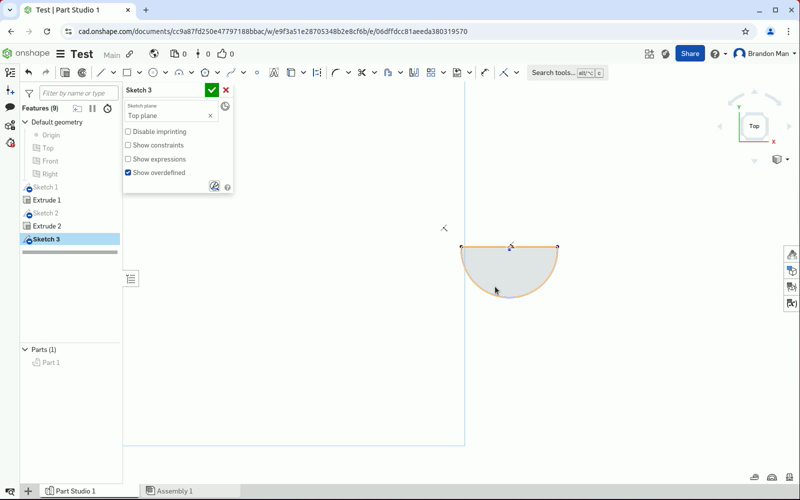
scroll(-6)
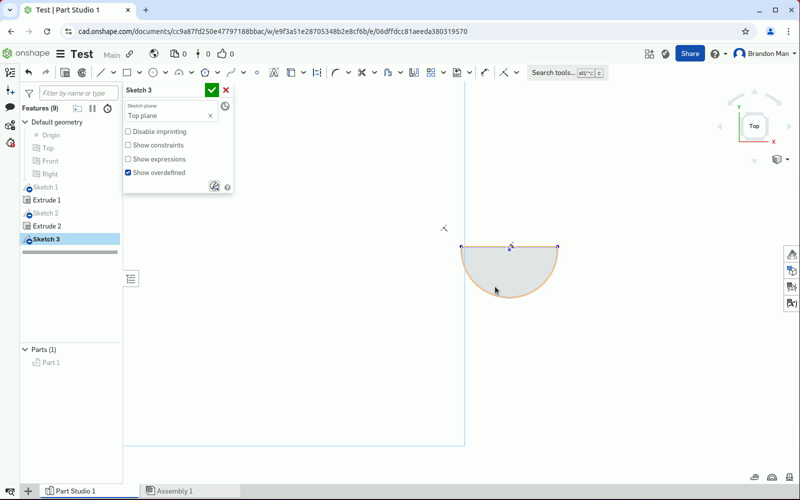
scroll(-6)
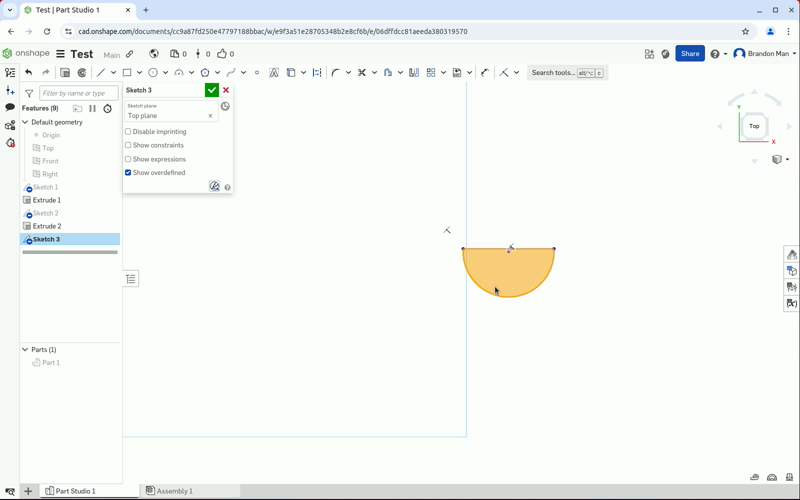
scroll(-6)
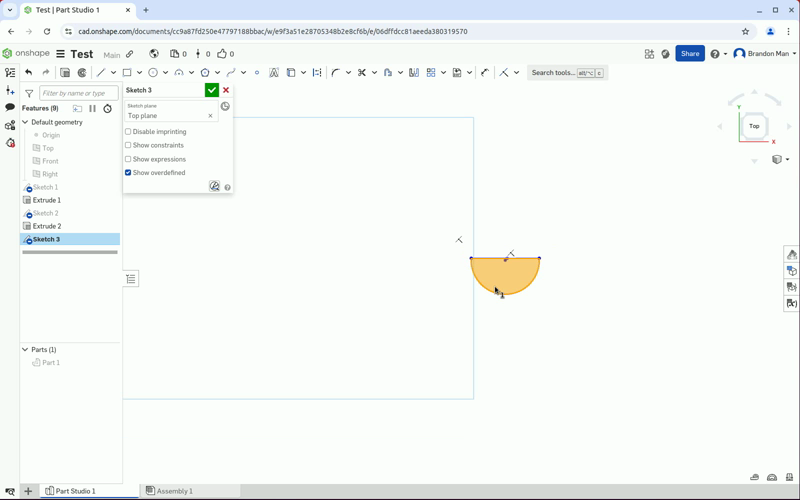
scroll(-6)
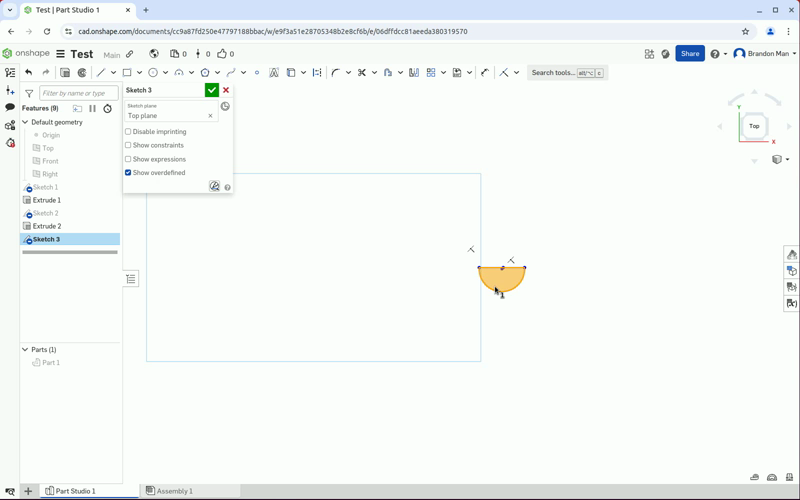
scroll(-6)
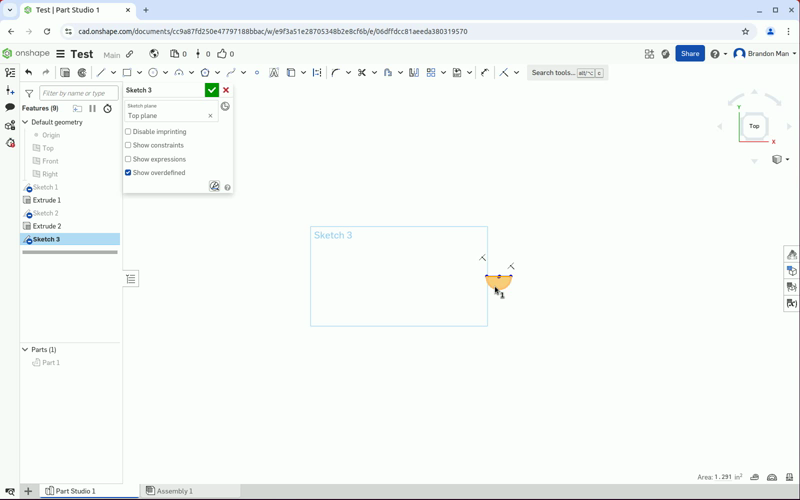
scroll(-6)
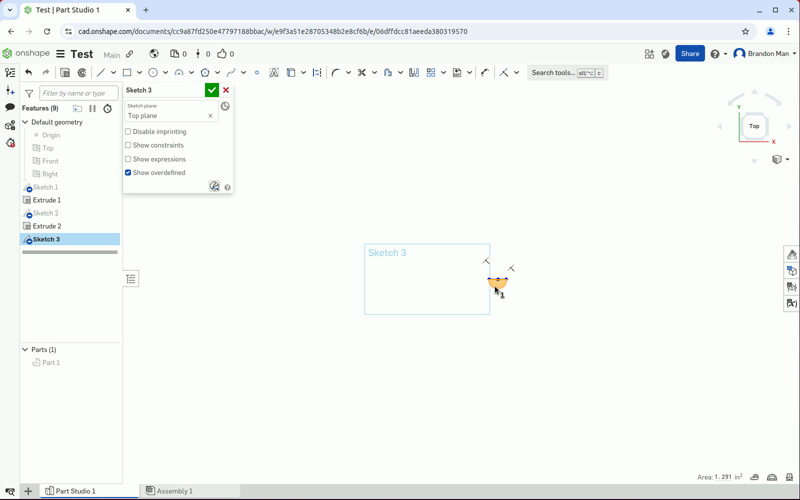
scroll(-6)
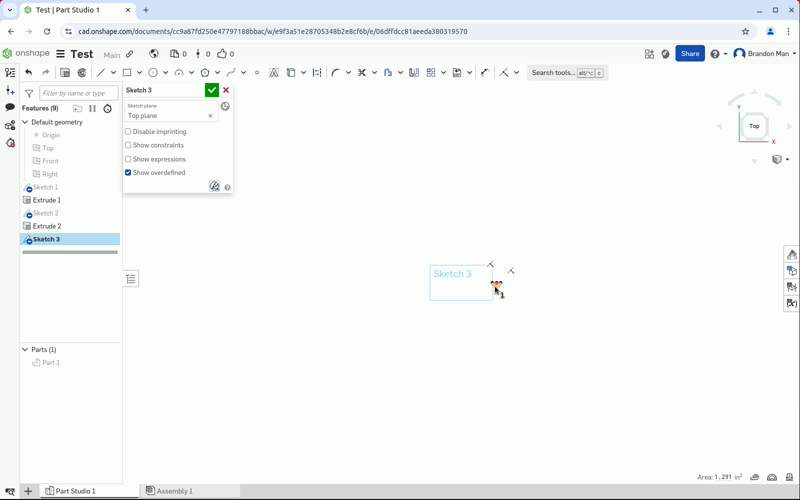
mouse_move(73, 352)
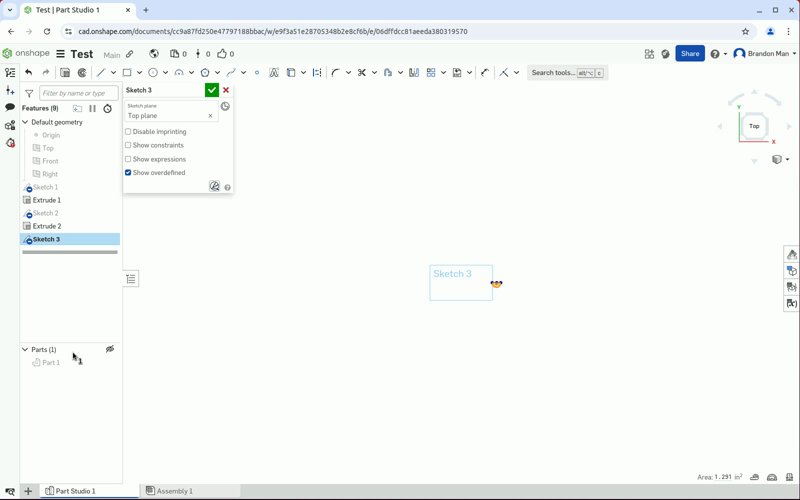
key(shift+y)
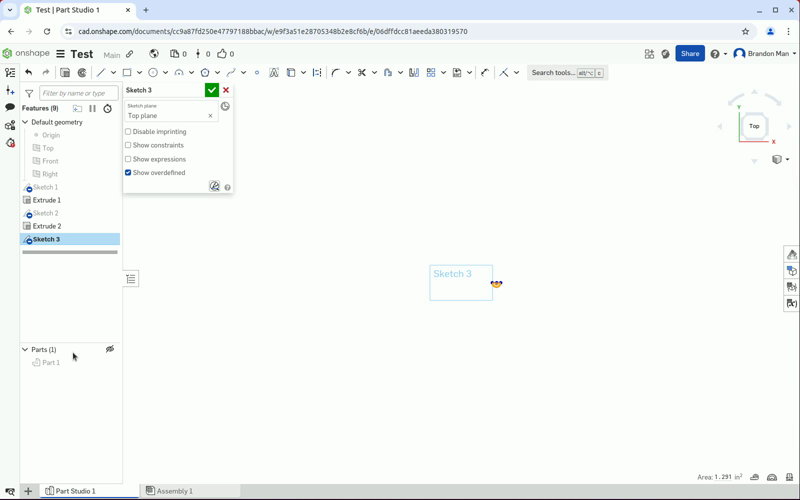
key(shift+e)
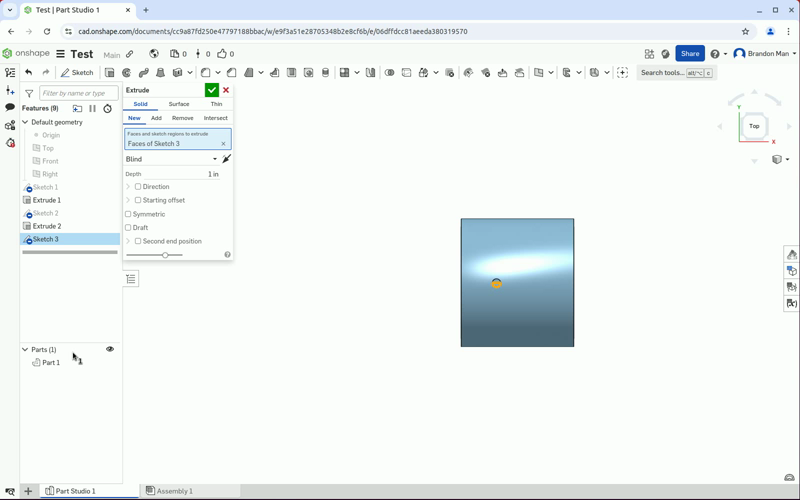
mouse_move(143, 106)
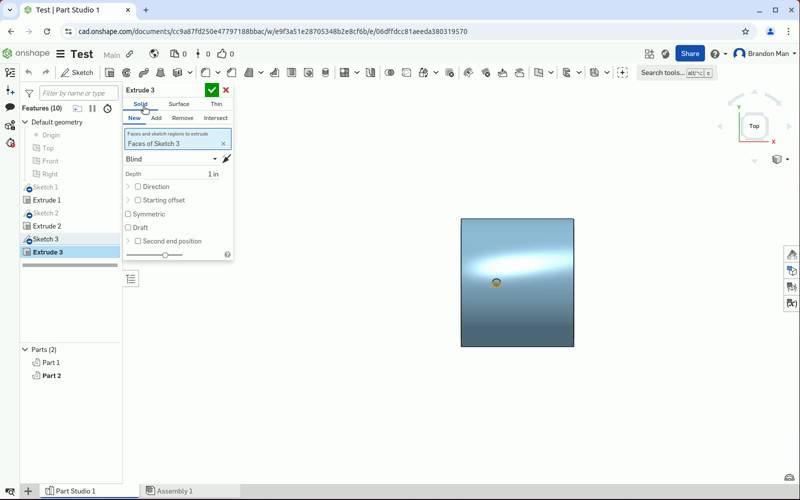
click(143, 106)
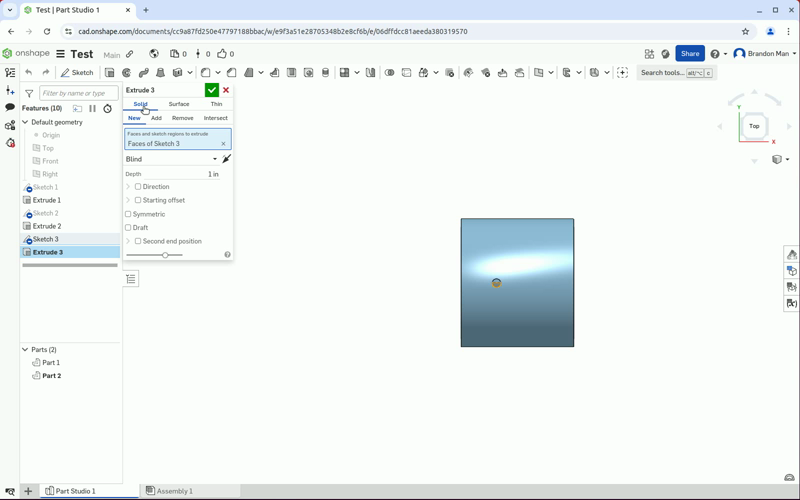
mouse_move(186, 120)
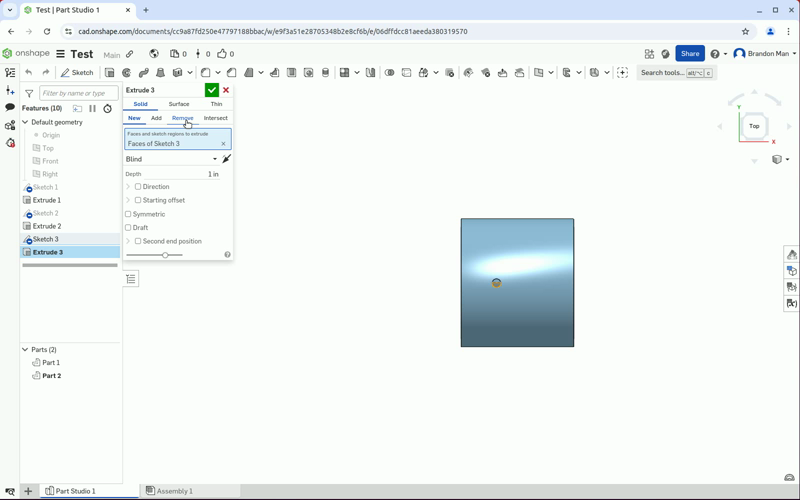
click(186, 120)
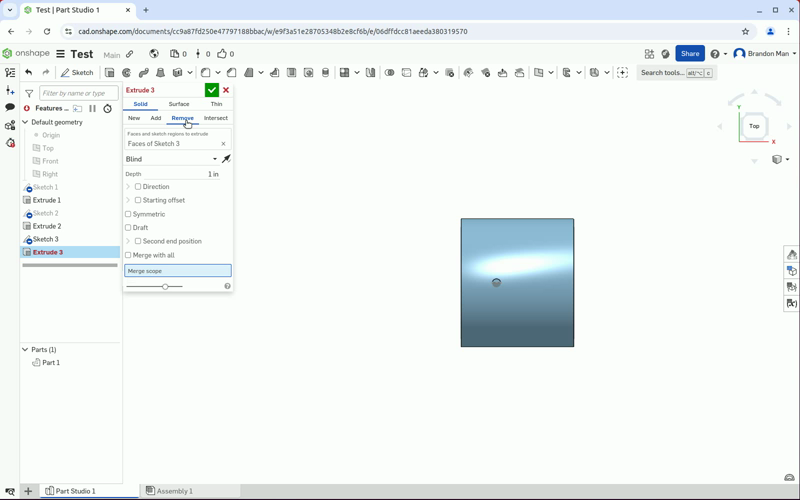
key(tab, 4)
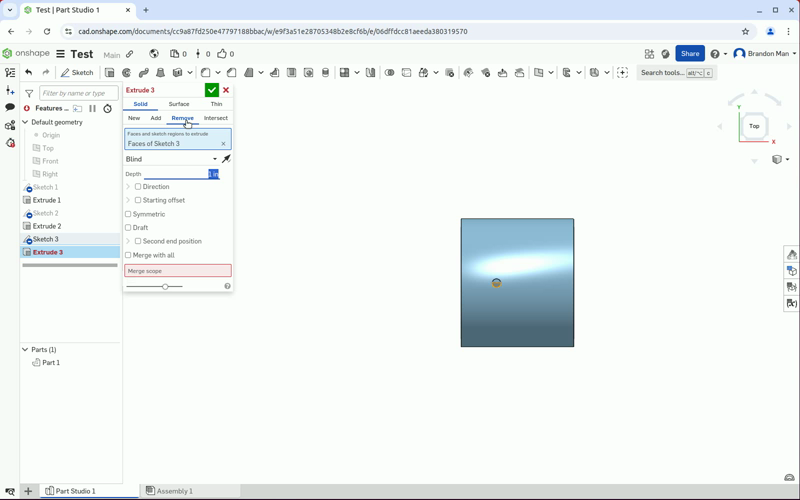
text(-28.885)
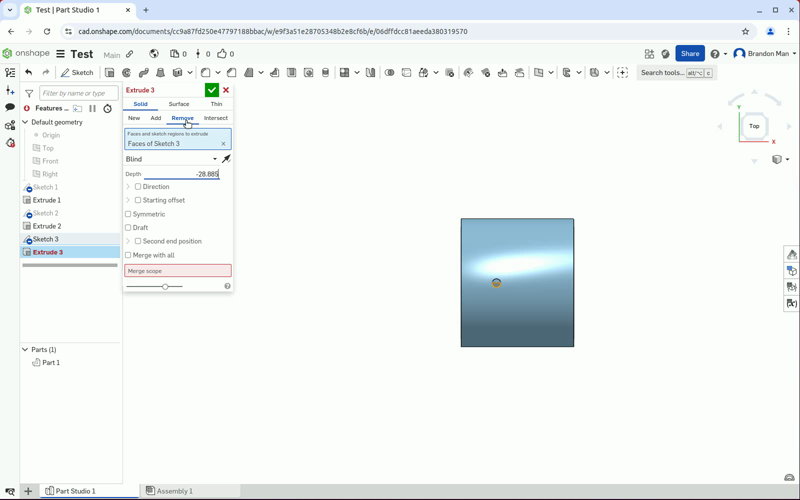
key(tab, 6)
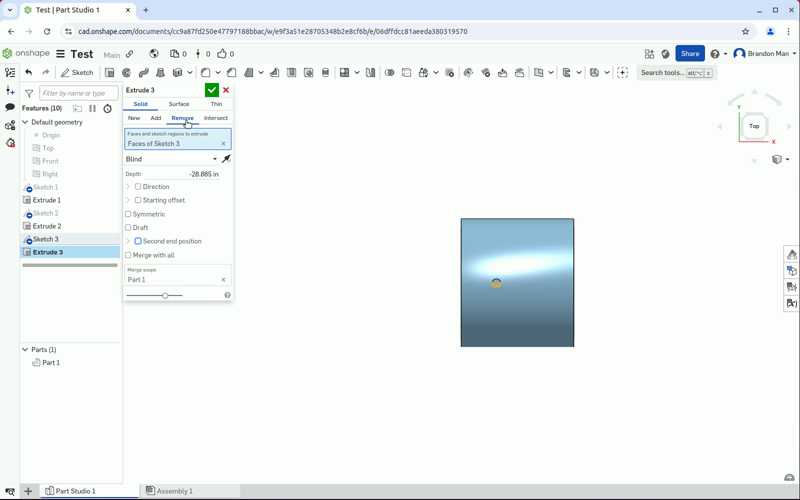
key(space)
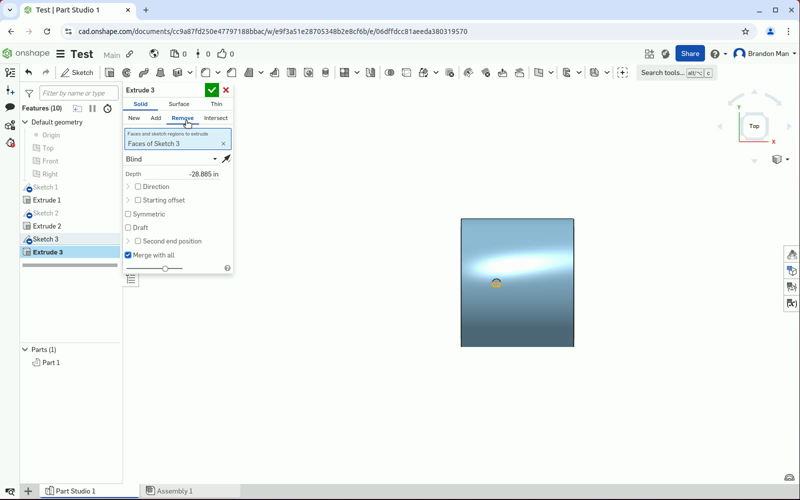
key(enter)
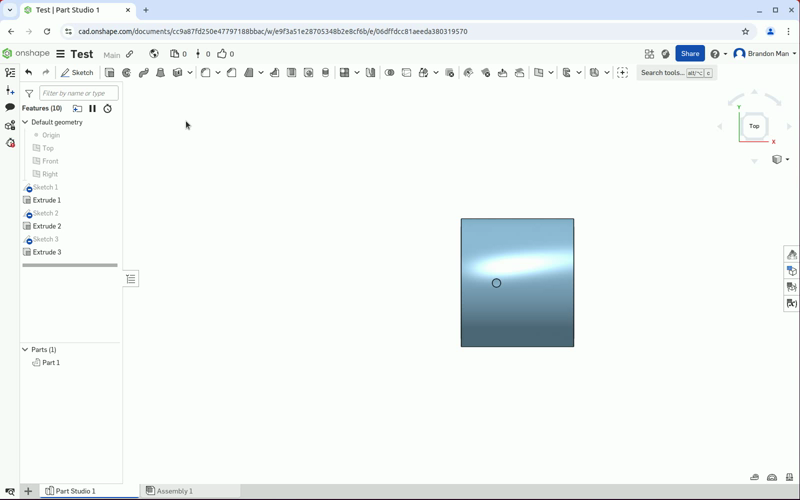
key(shift+h)
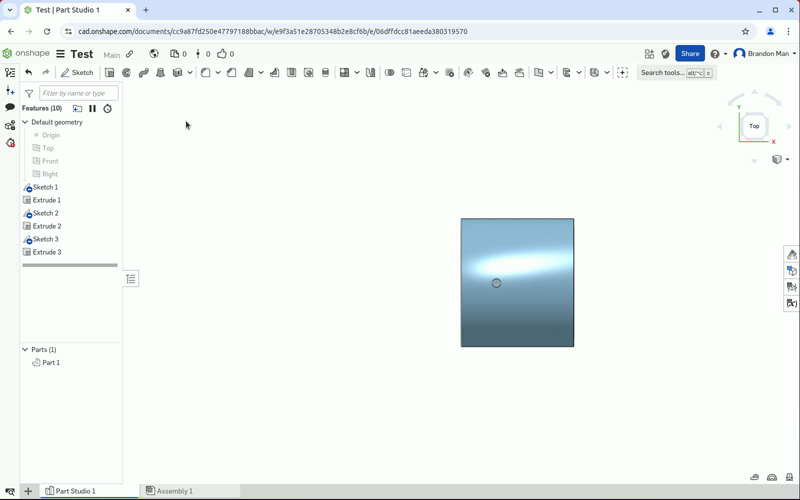
key(shift+h)
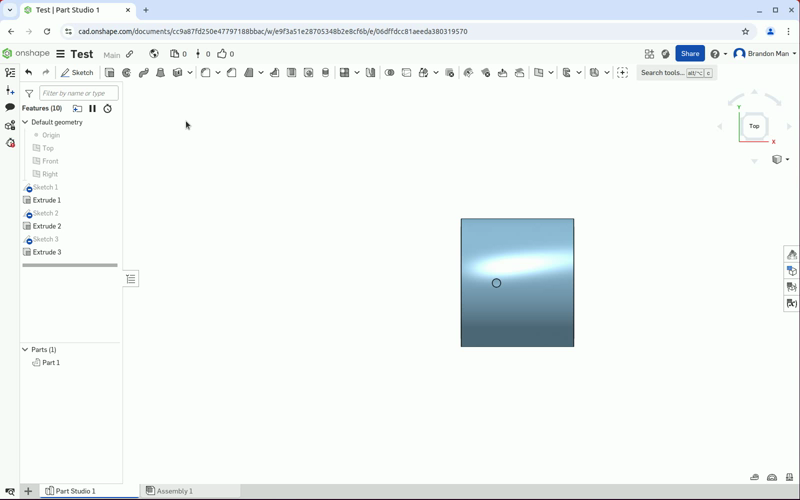
mouse_move(73, 189)
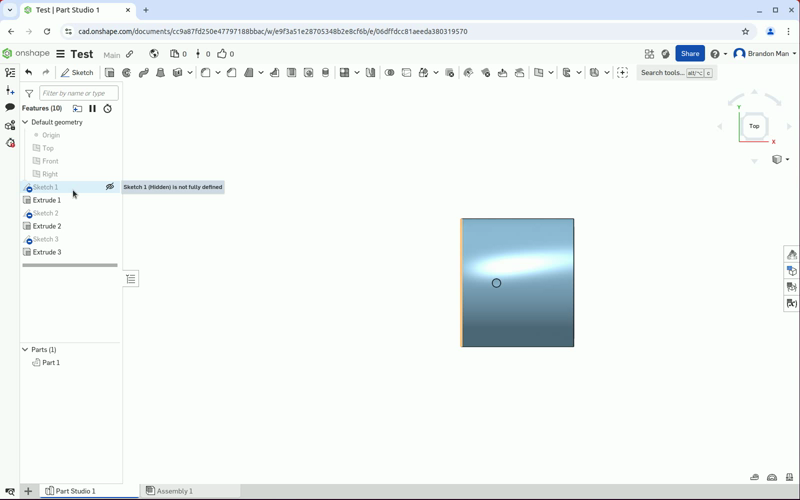
click(73, 189)
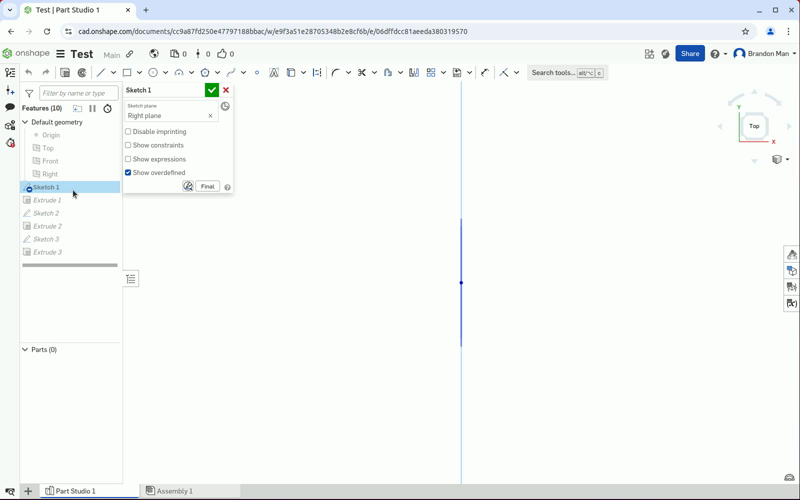
mouse_move(229, 92)
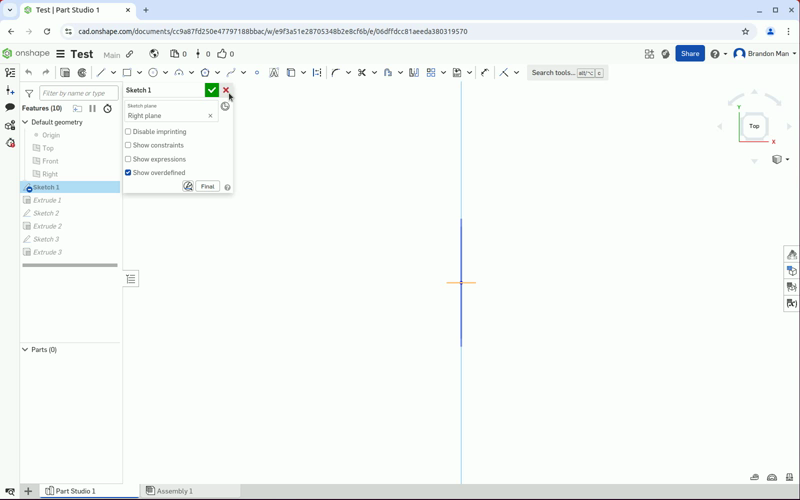
click(229, 92)
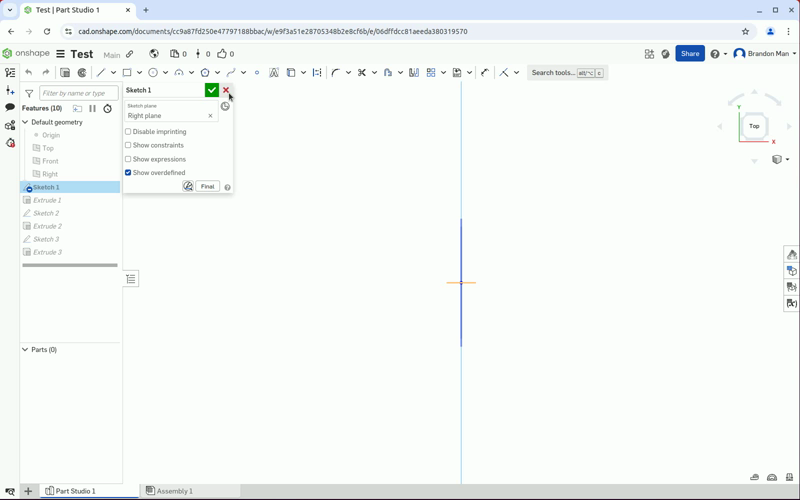
key(shift+s)
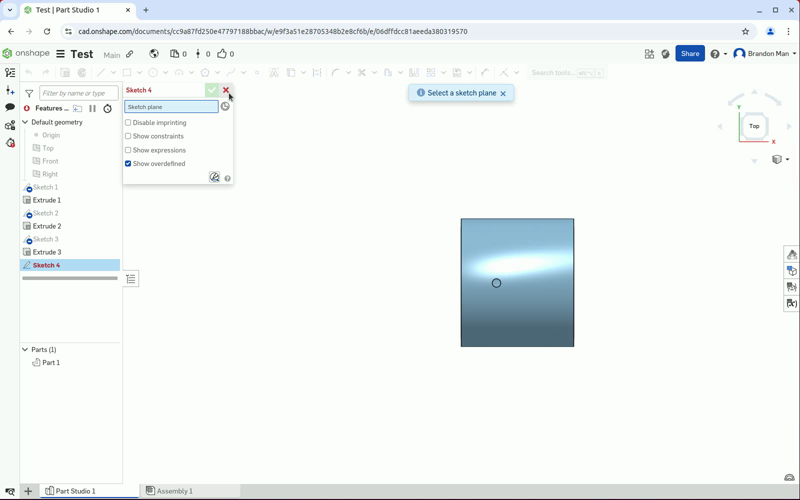
mouse_move(73, 150)
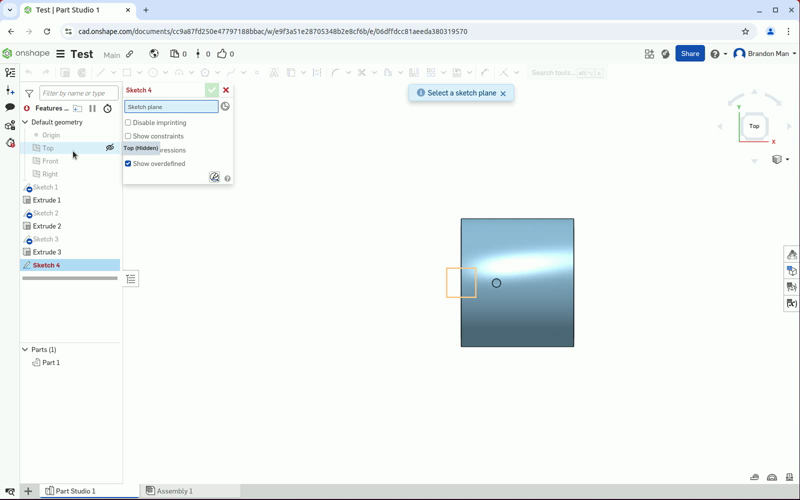
click(73, 150)
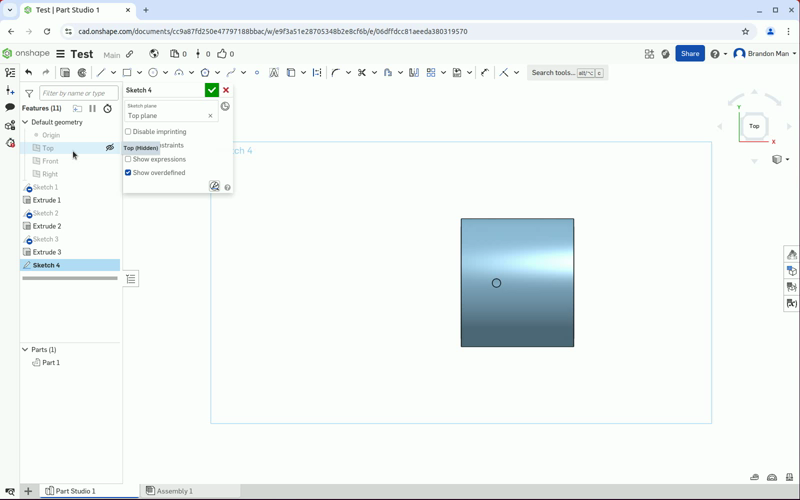
mouse_move(73, 352)
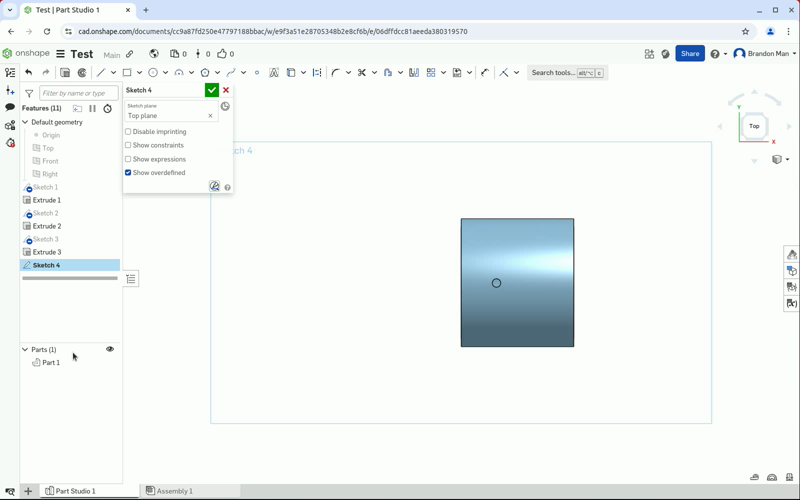
key(y)
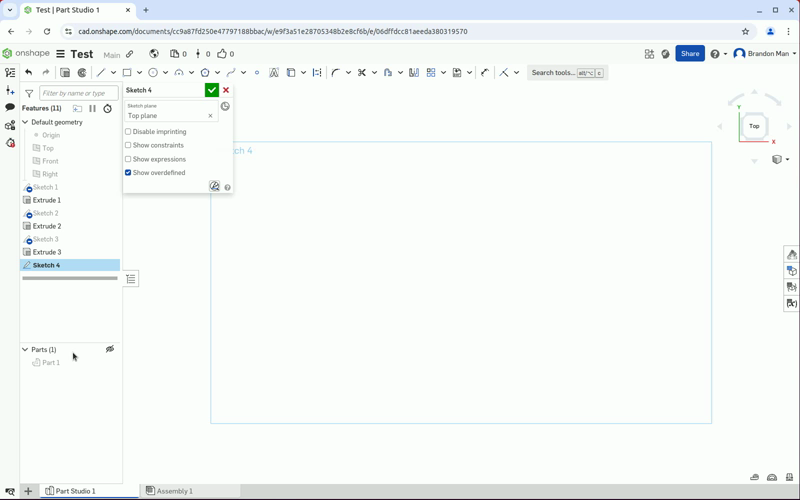
key(l)
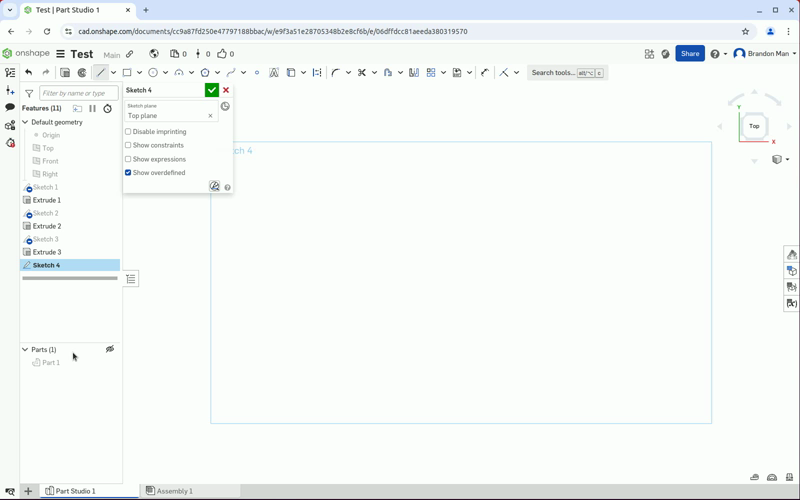
key_down(shift)
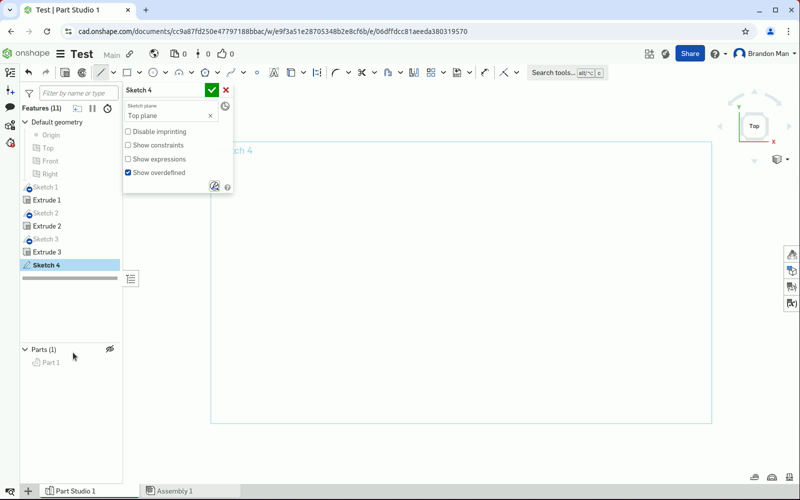
mouse_move(513, 282)
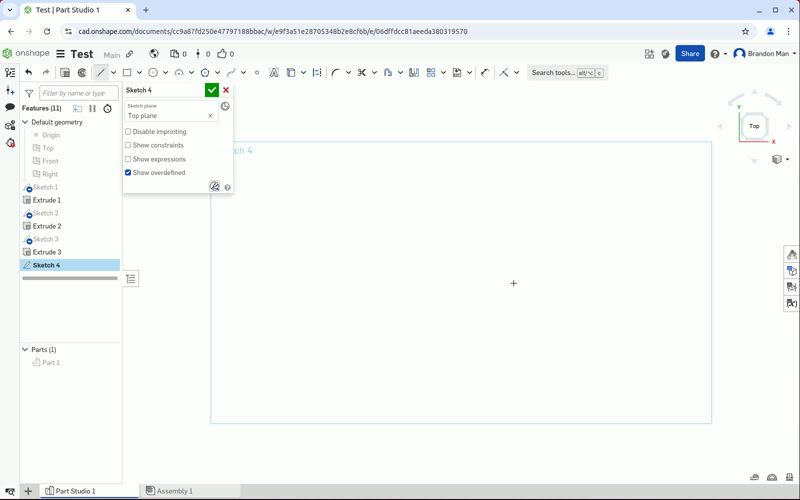
click(513, 282)
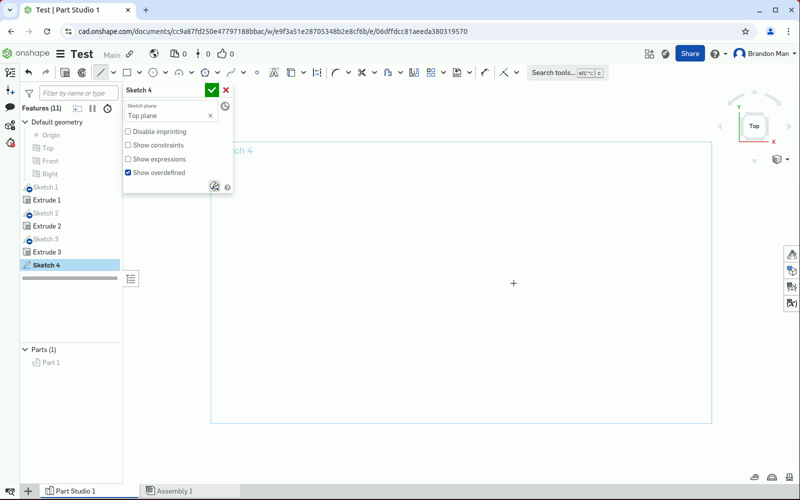
key_up(shift)
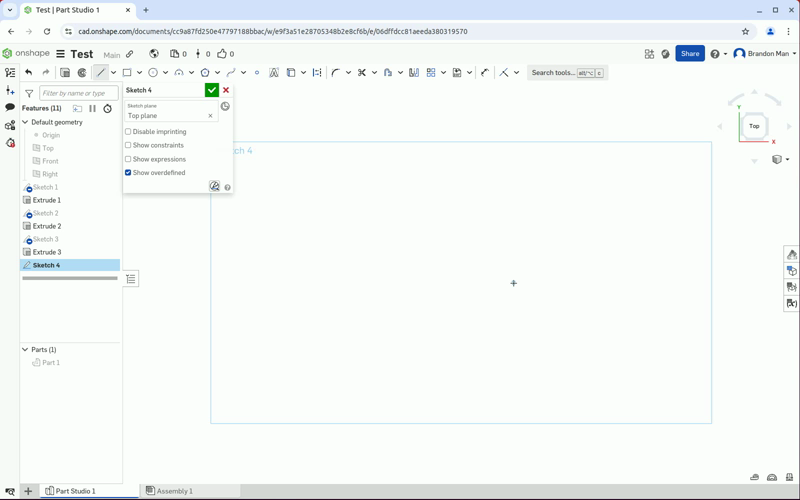
key_down(shift)
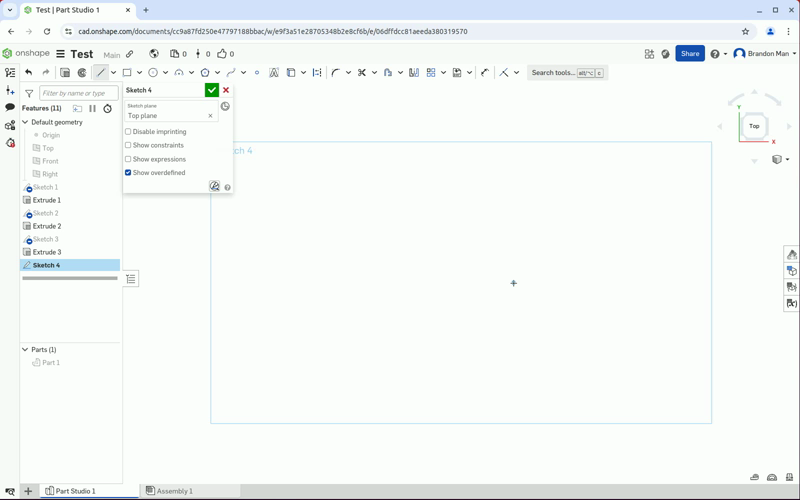
mouse_move(543, 282)
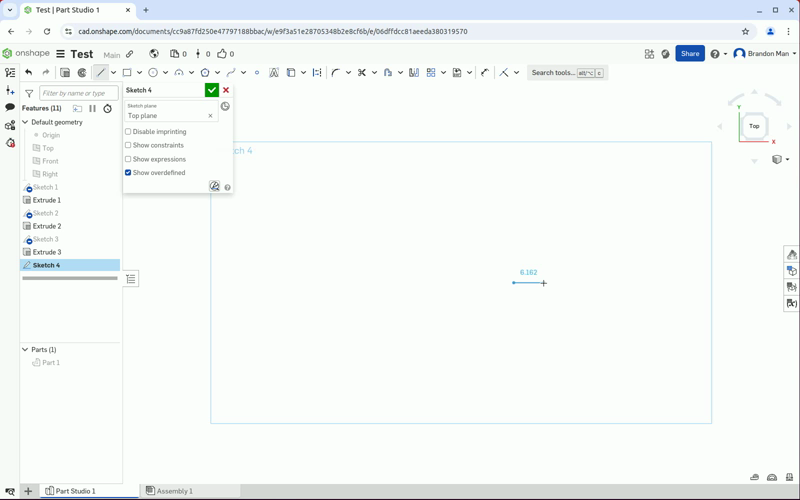
mouse_move(521, 282)
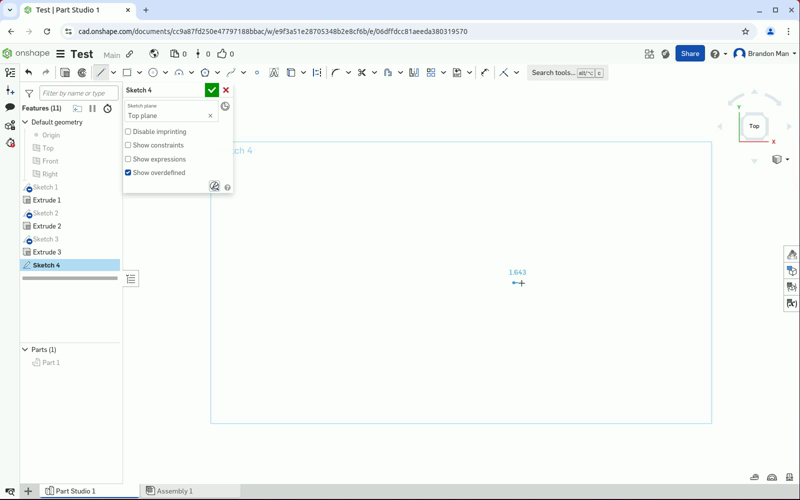
click(521, 282)
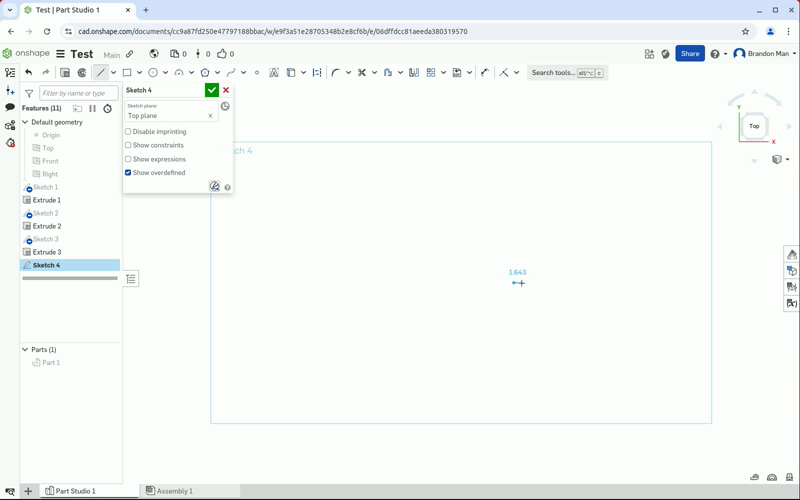
key_up(shift)
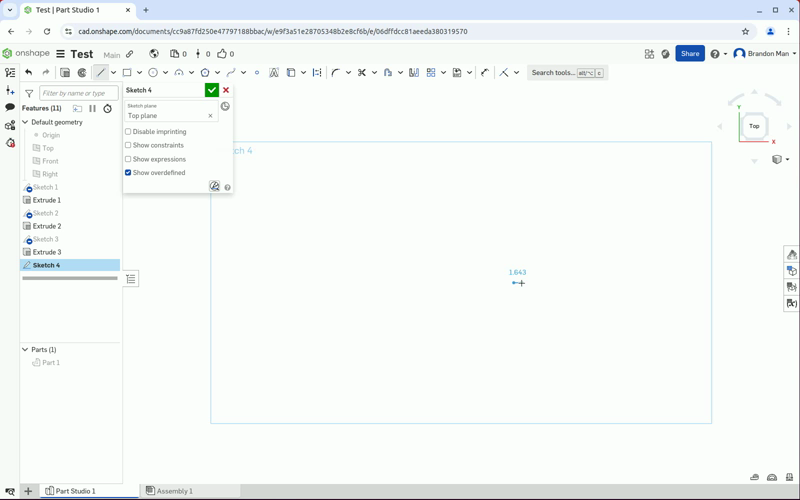
key(esc)
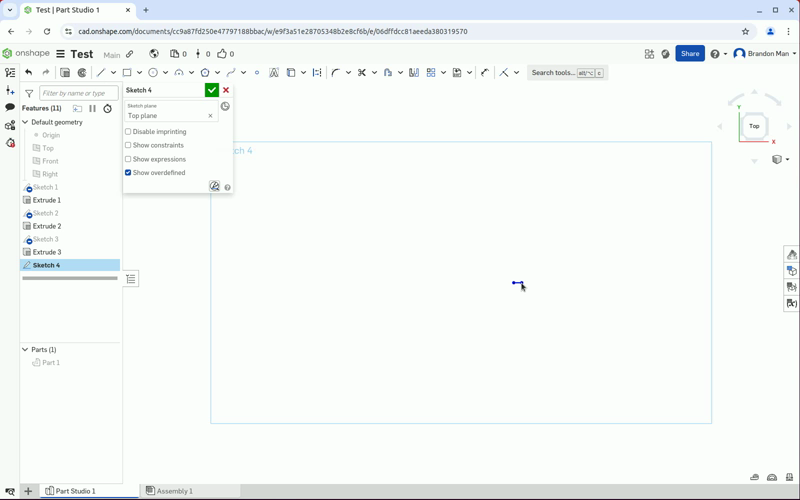
key(a)
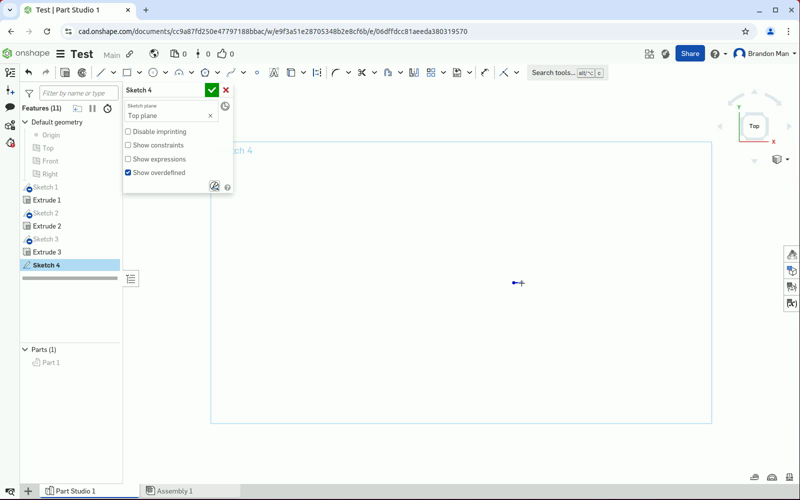
mouse_move(521, 282)
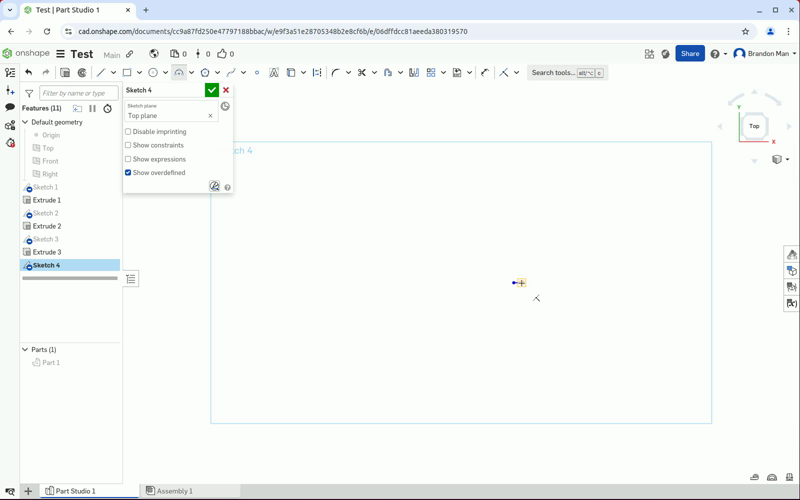
click(521, 282)
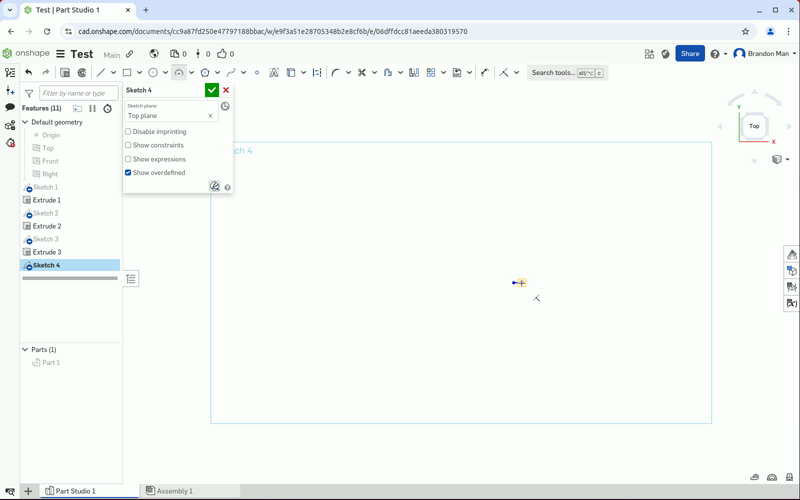
mouse_move(513, 282)
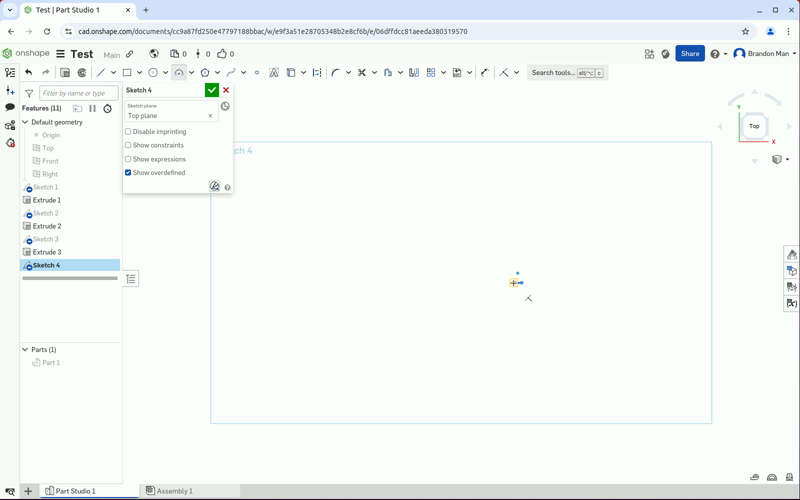
click(513, 282)
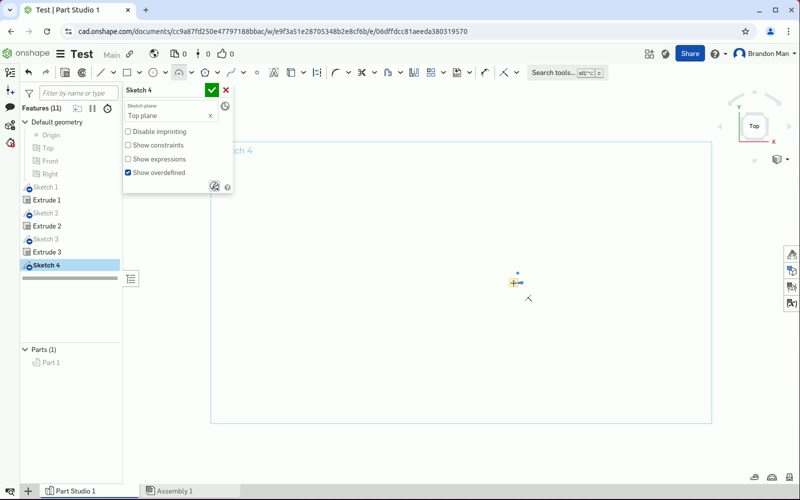
key_down(shift)
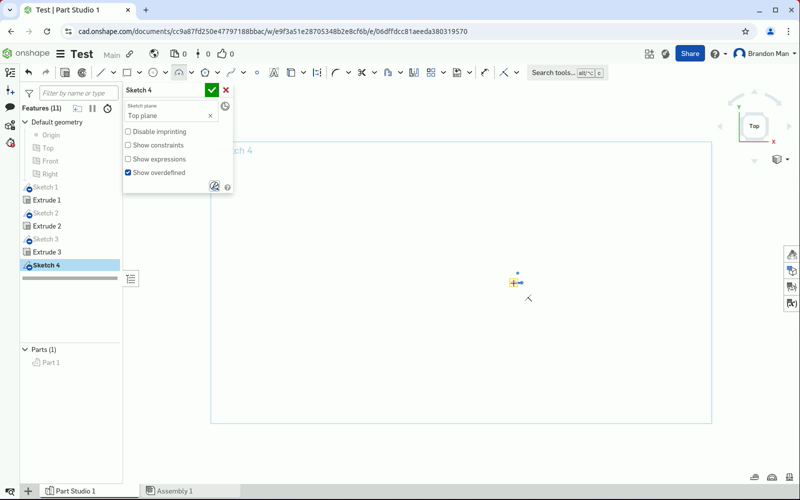
mouse_move(517, 278)
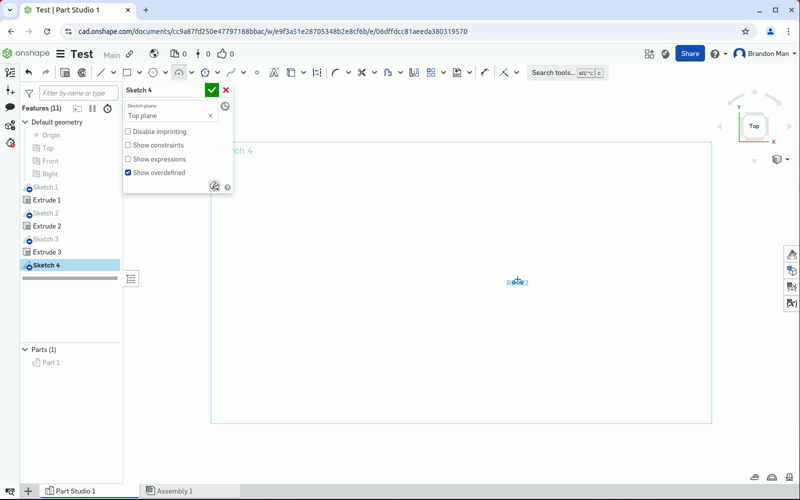
click(517, 278)
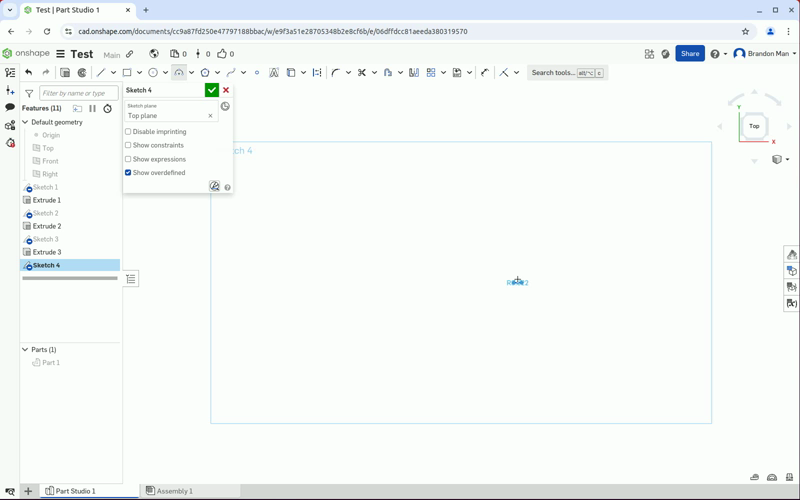
key_up(shift)
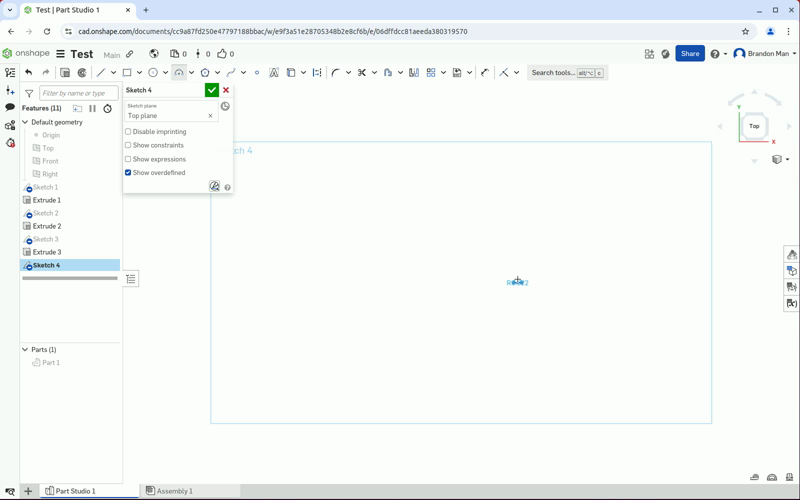
key(esc)
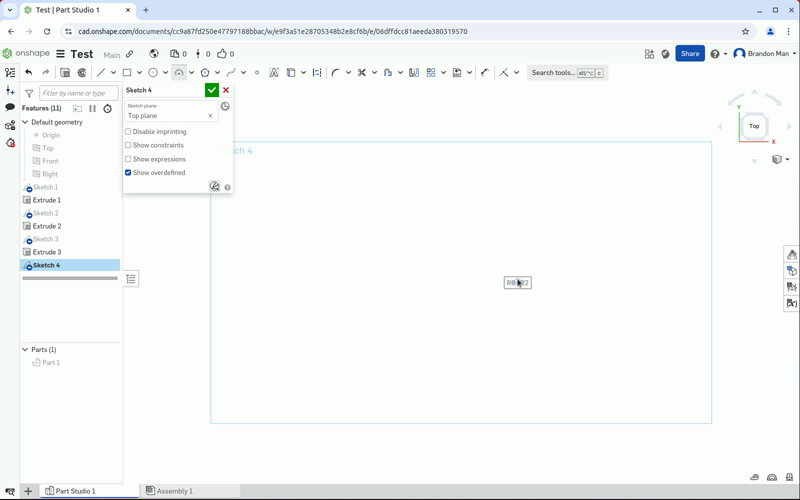
mouse_move(518, 280)
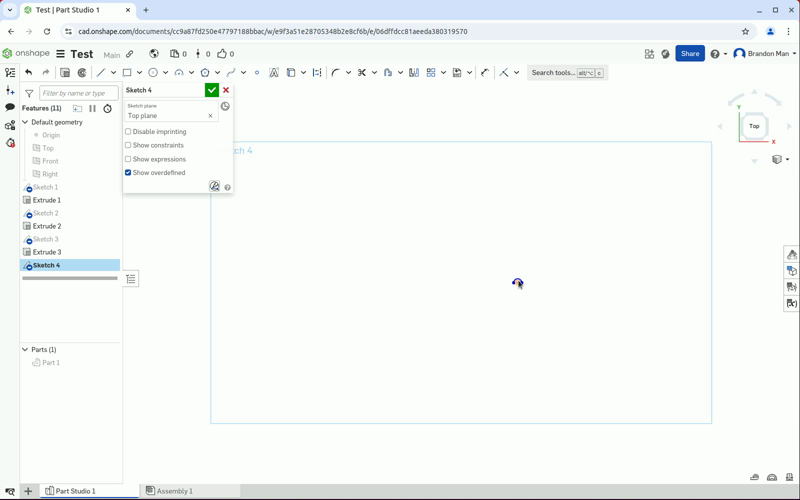
scroll(6)
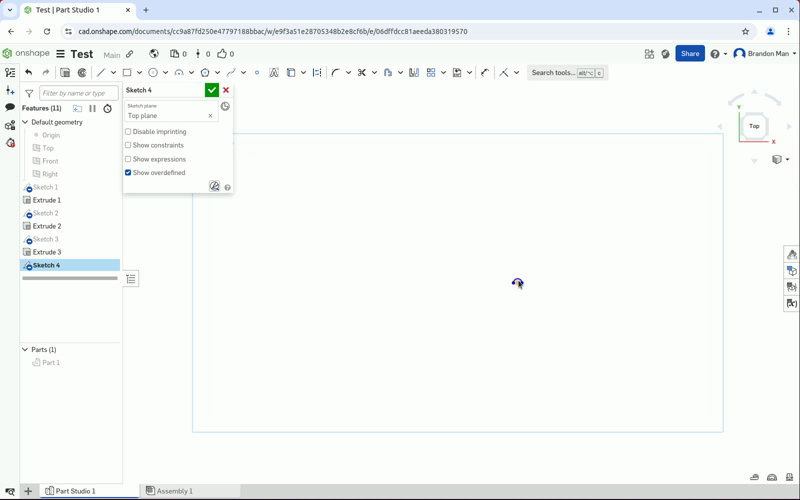
scroll(6)
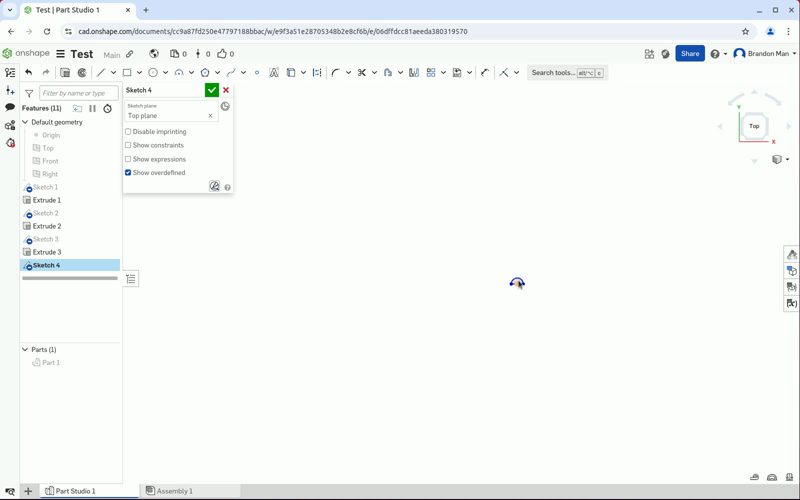
scroll(6)
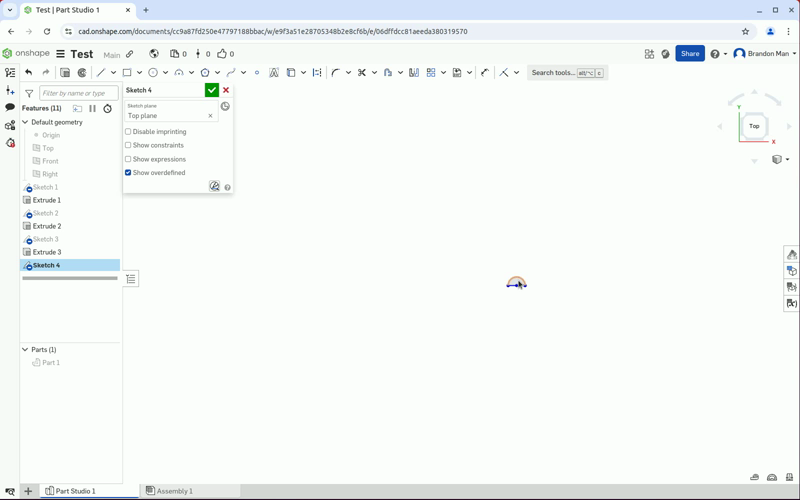
scroll(6)
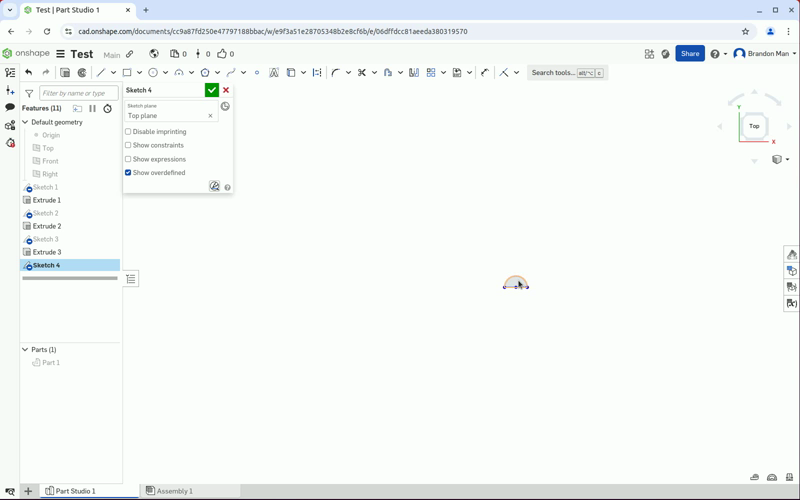
scroll(6)
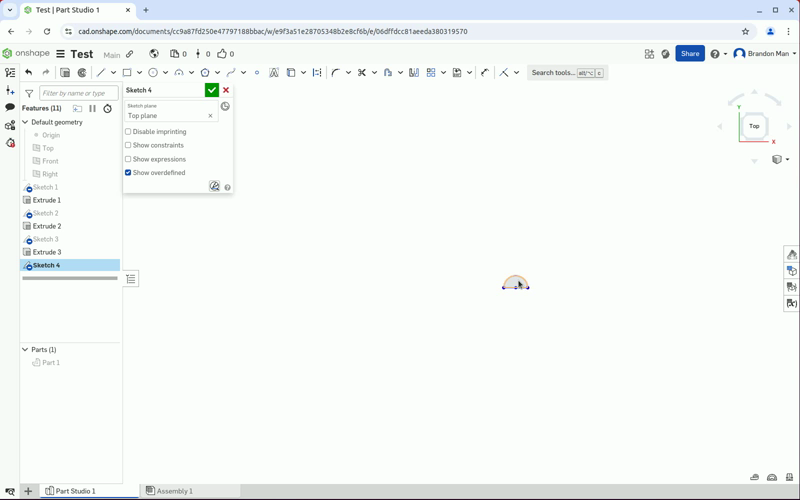
scroll(6)
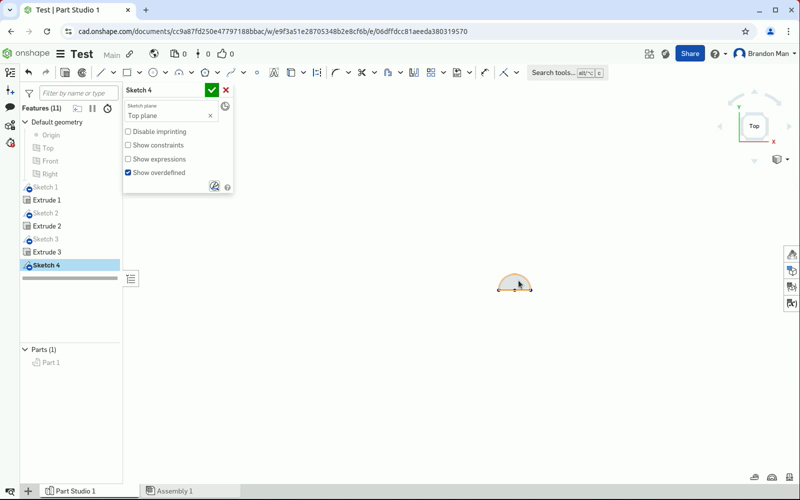
scroll(6)
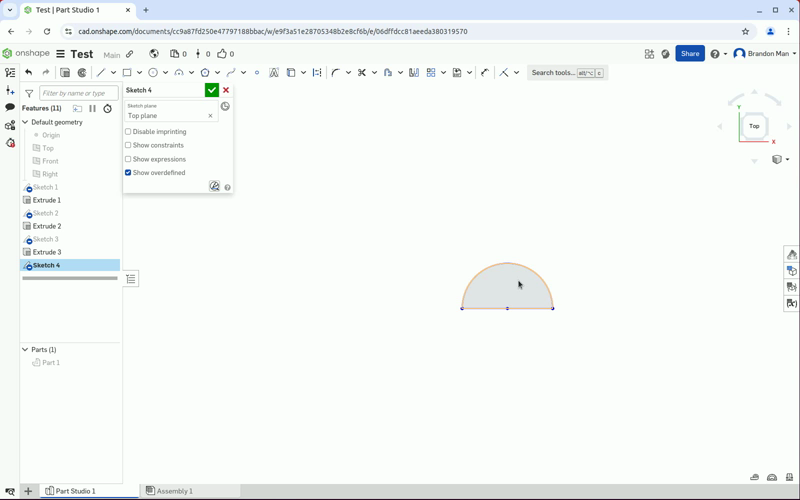
click(518, 280)
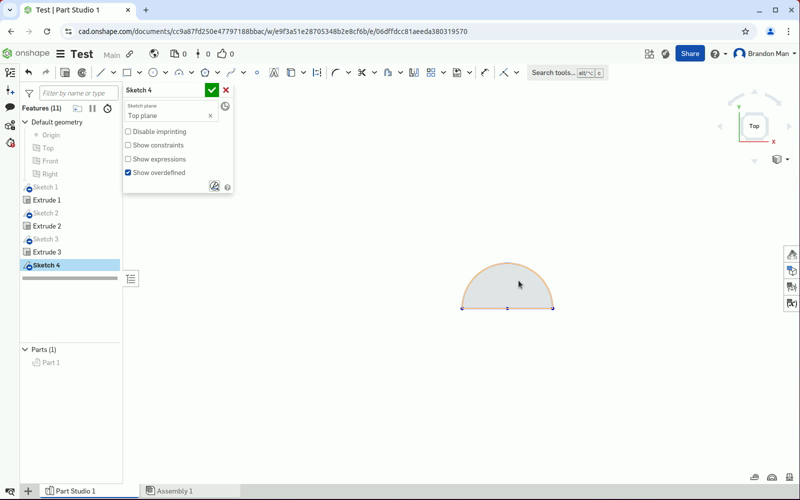
scroll(-6)
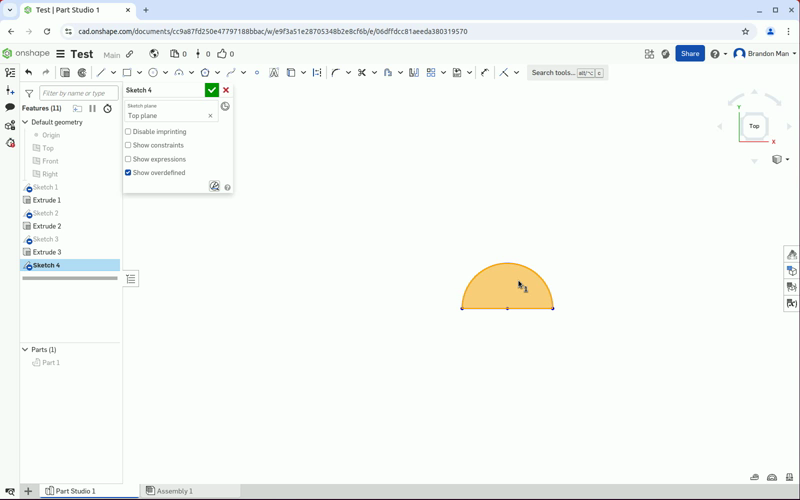
scroll(-6)
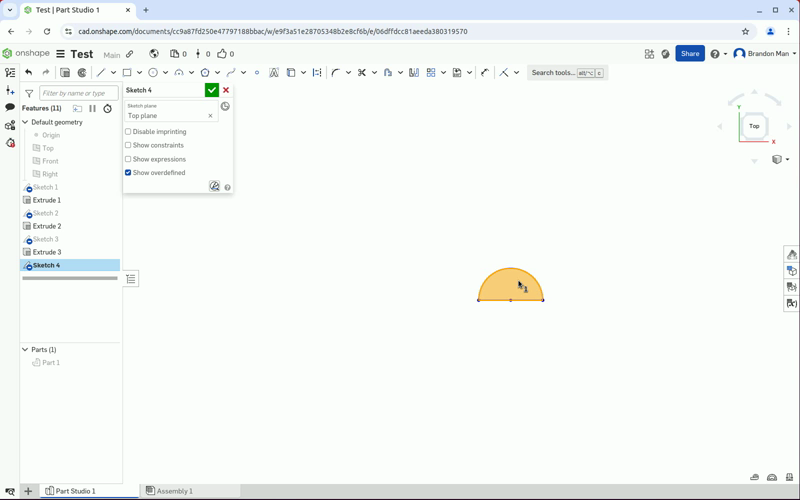
scroll(-6)
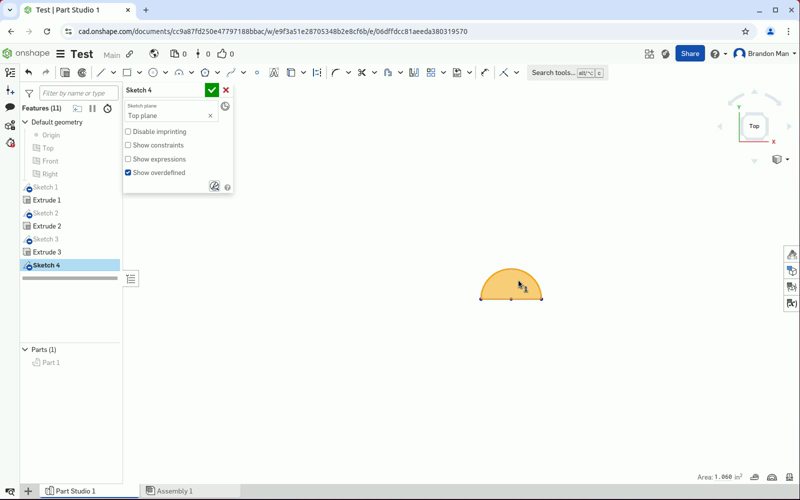
scroll(-6)
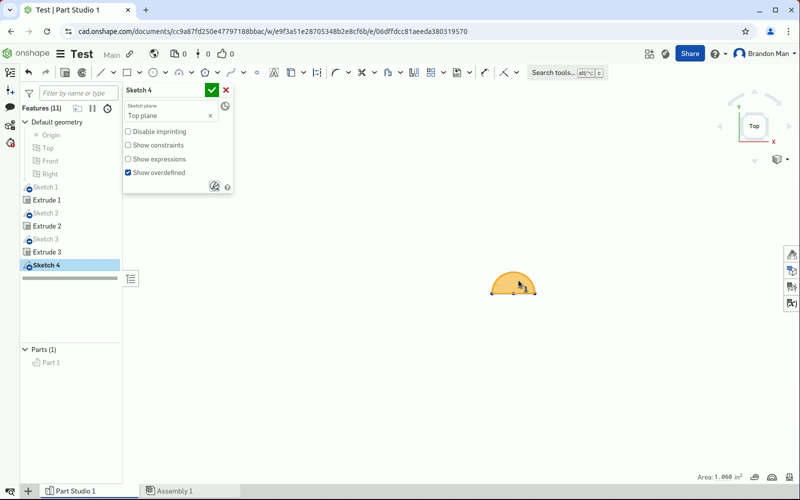
scroll(-6)
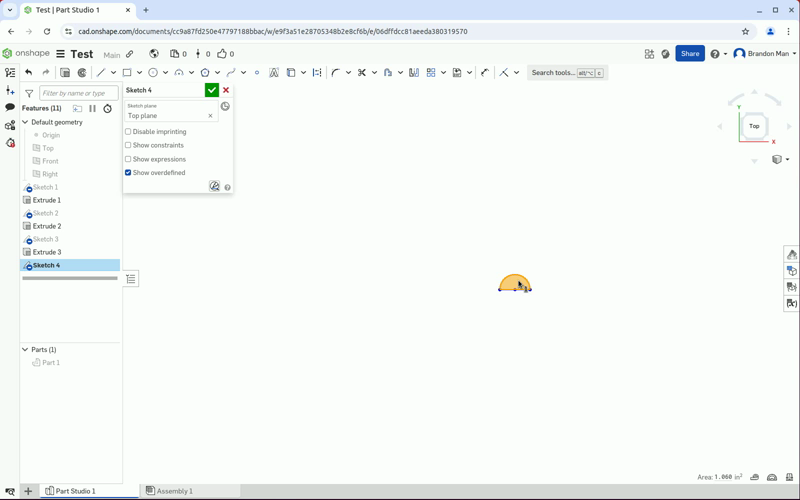
scroll(-6)
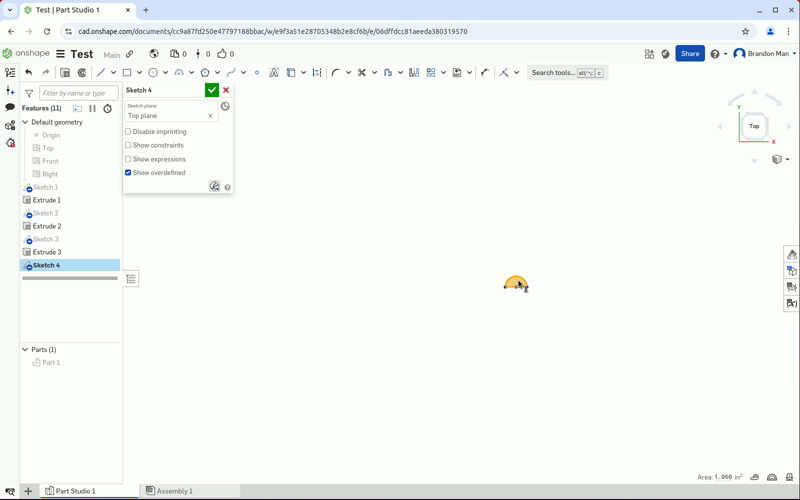
scroll(-6)
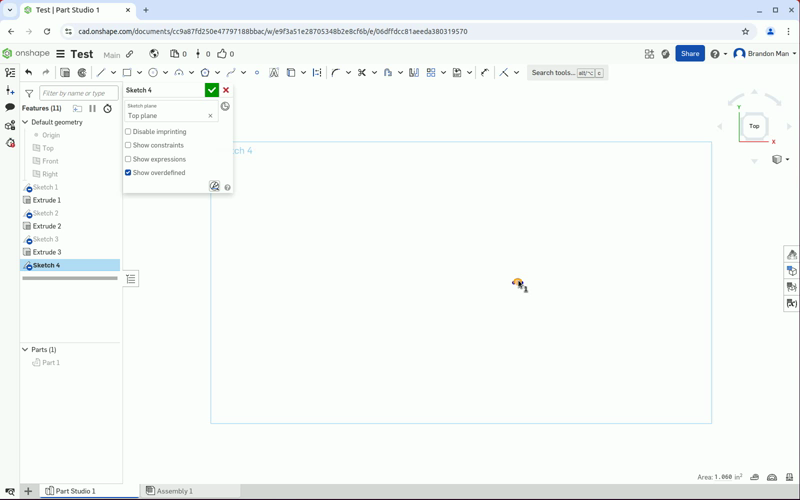
mouse_move(73, 352)
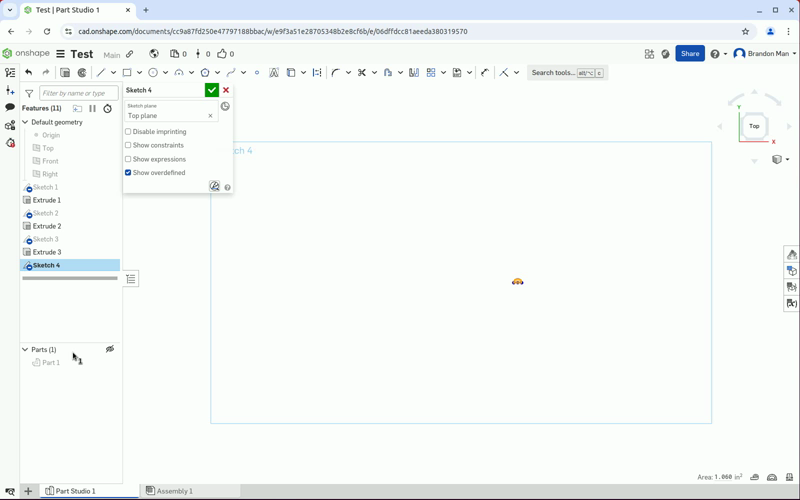
key(shift+y)
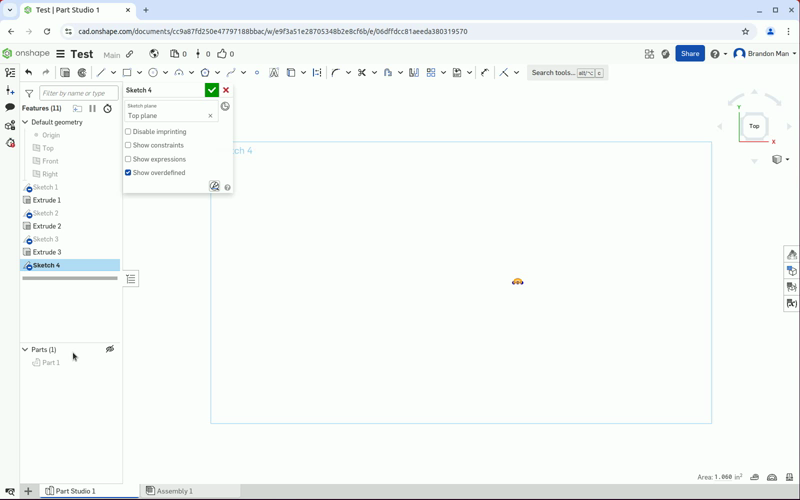
key(shift+e)
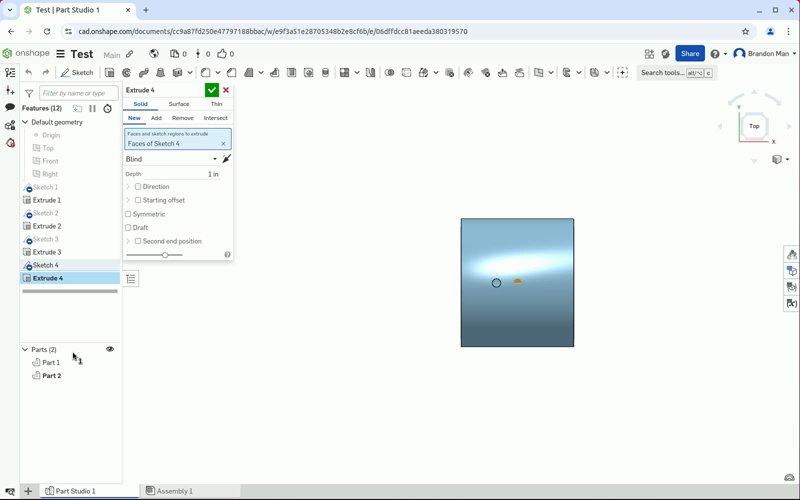
mouse_move(143, 106)
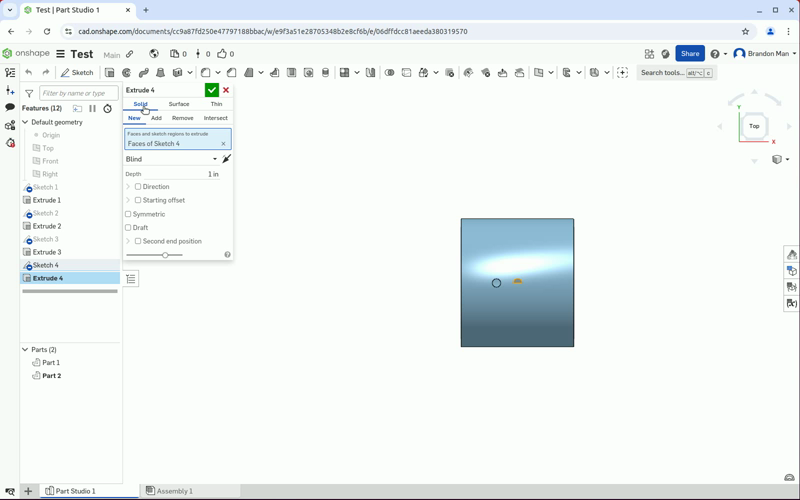
click(143, 106)
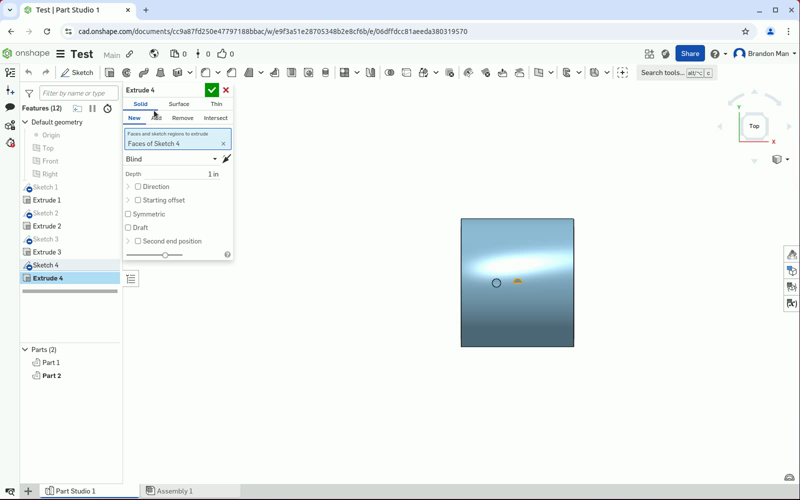
mouse_move(186, 120)
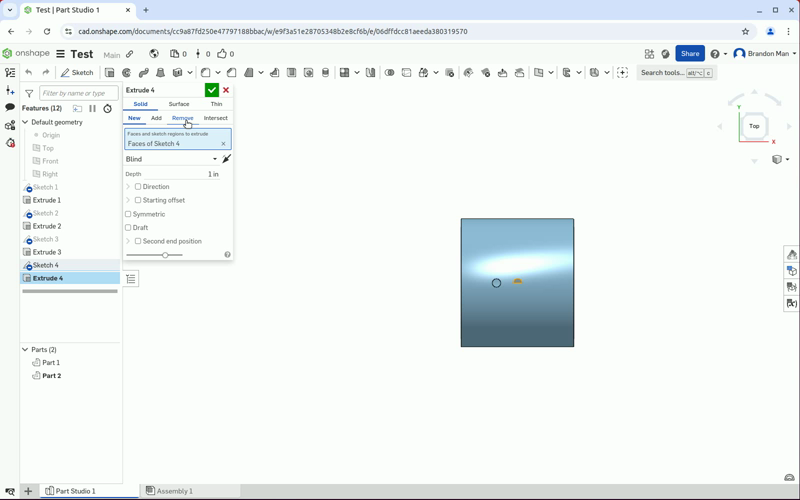
click(186, 120)
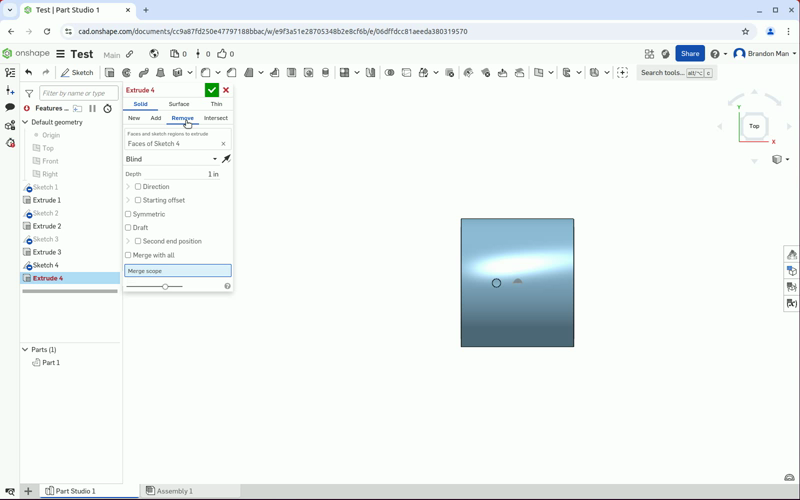
key(tab, 4)
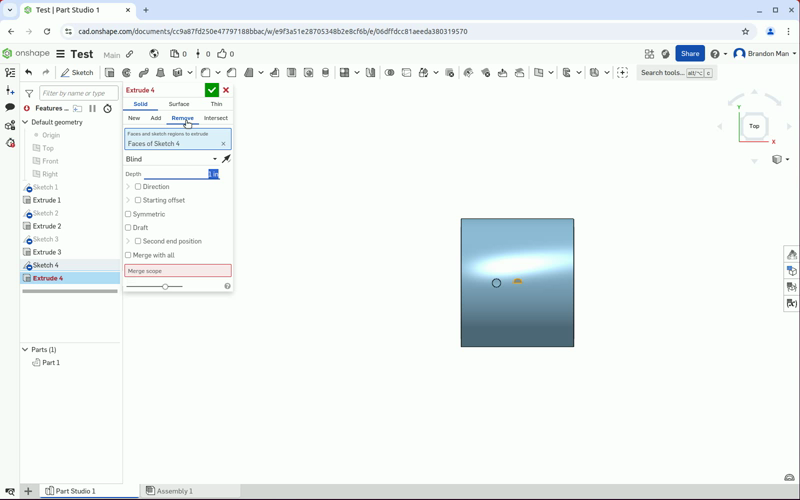
text(-28.885)
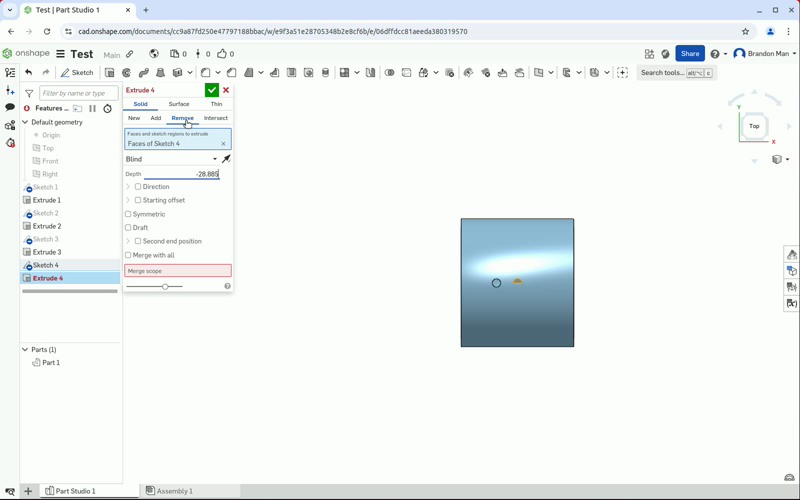
key(tab, 6)
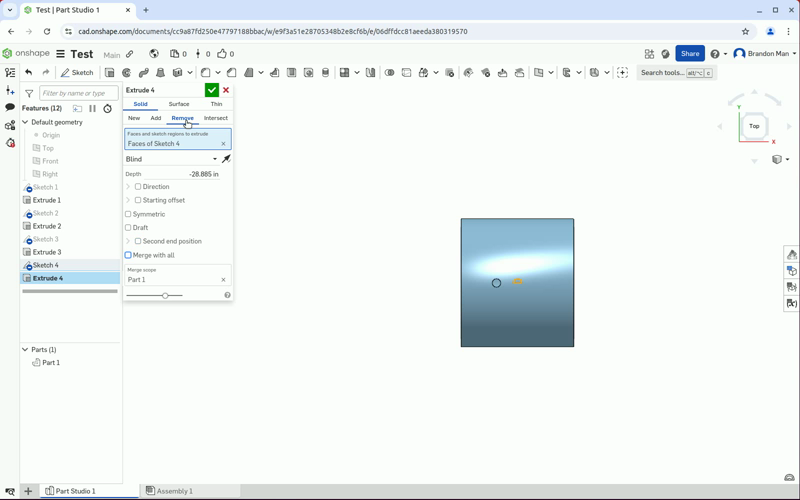
key(space)
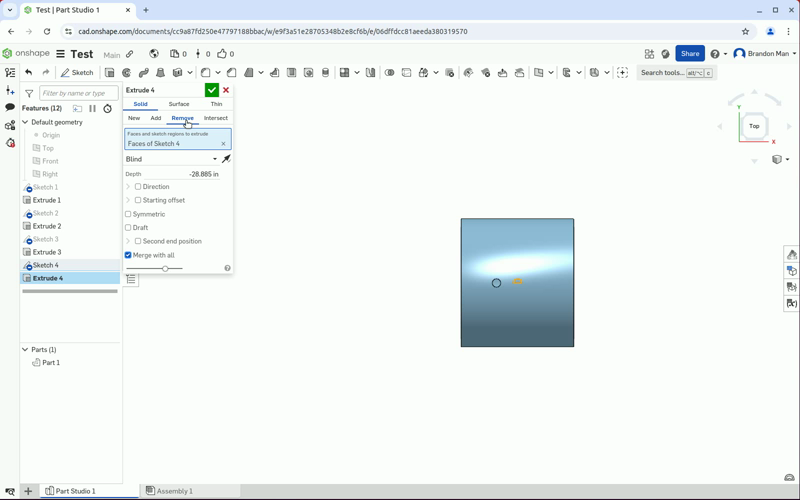
key(enter)
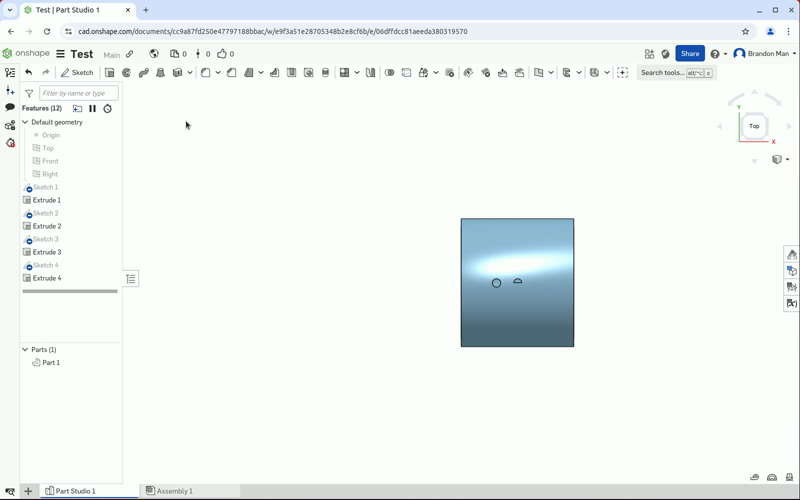
key(shift+h)
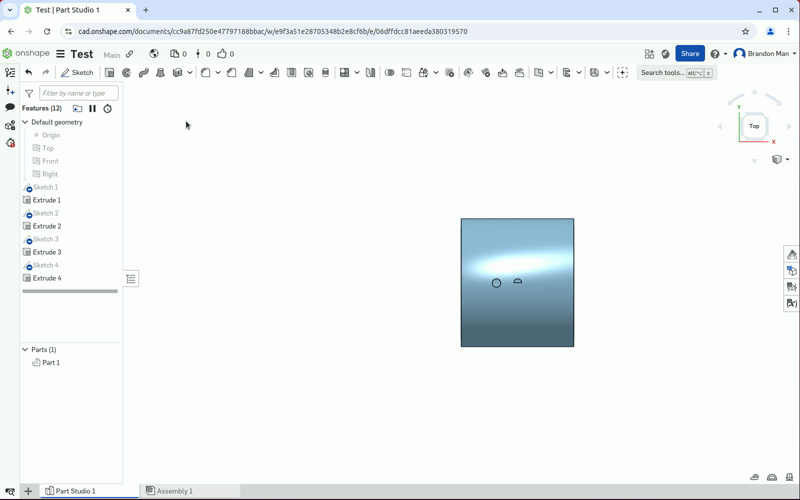
key(shift+h)
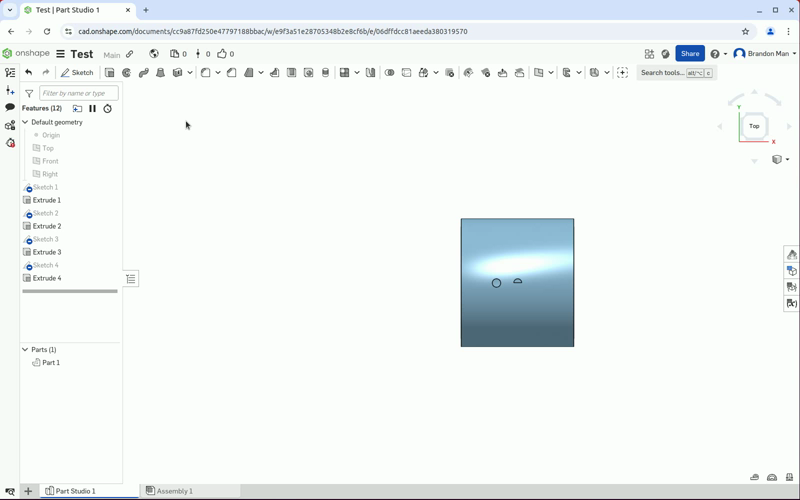
mouse_move(73, 189)
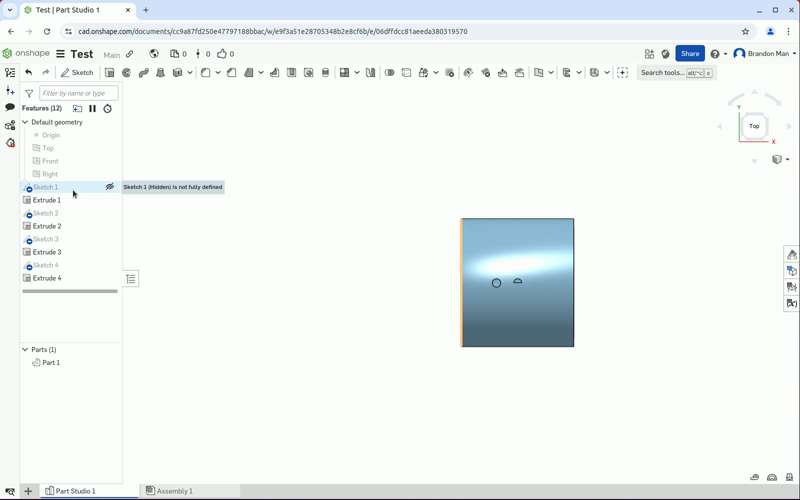
click(73, 189)
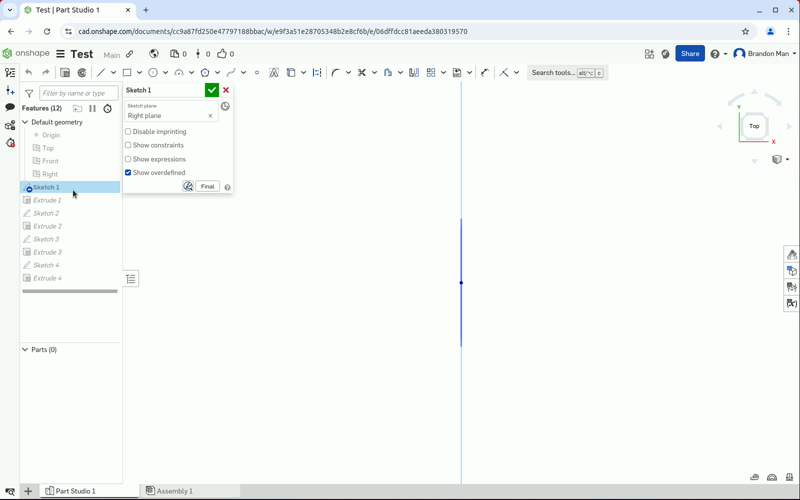
mouse_move(229, 92)
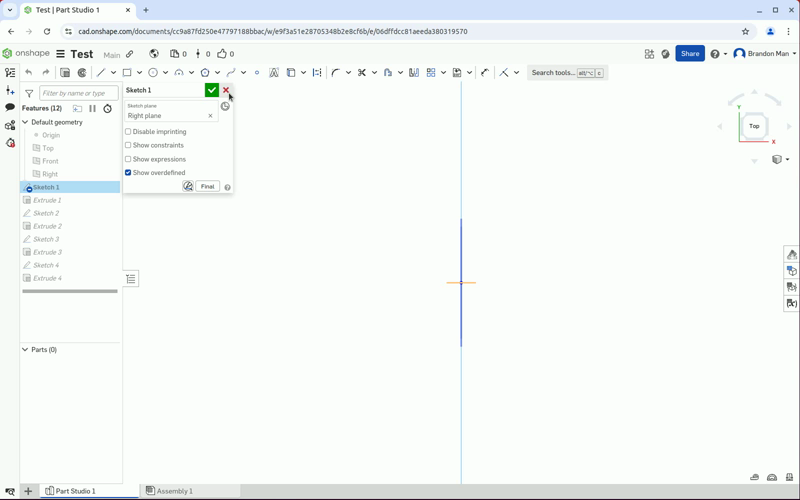
click(229, 92)
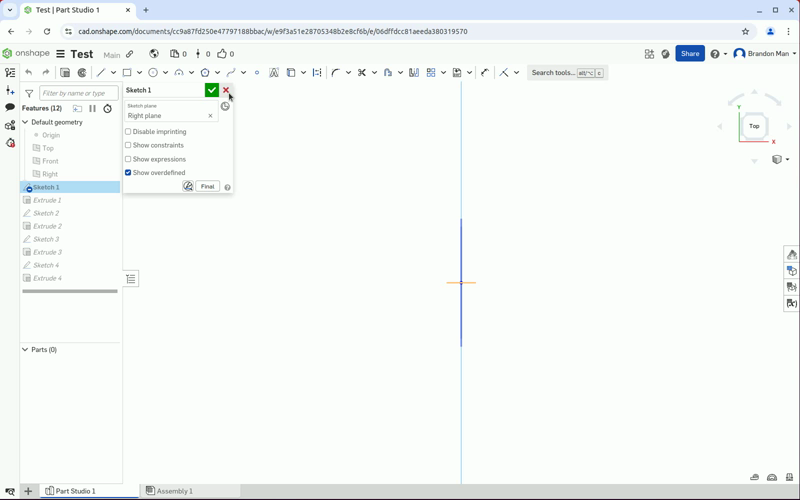
key(shift+s)
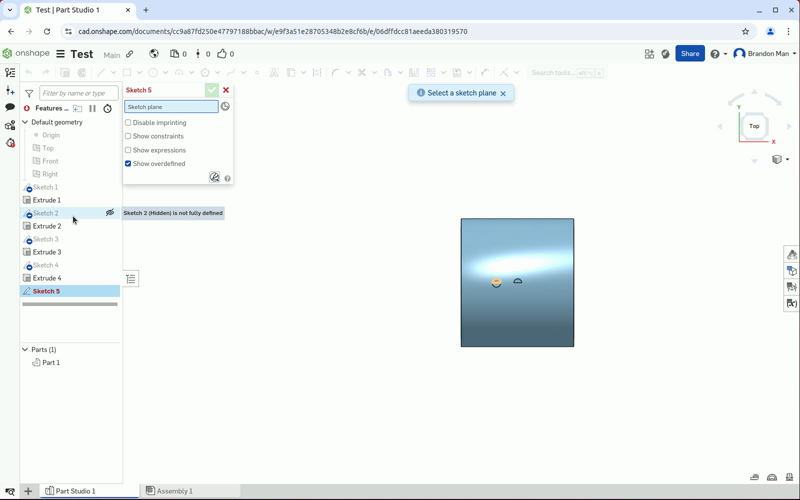
scroll(3)
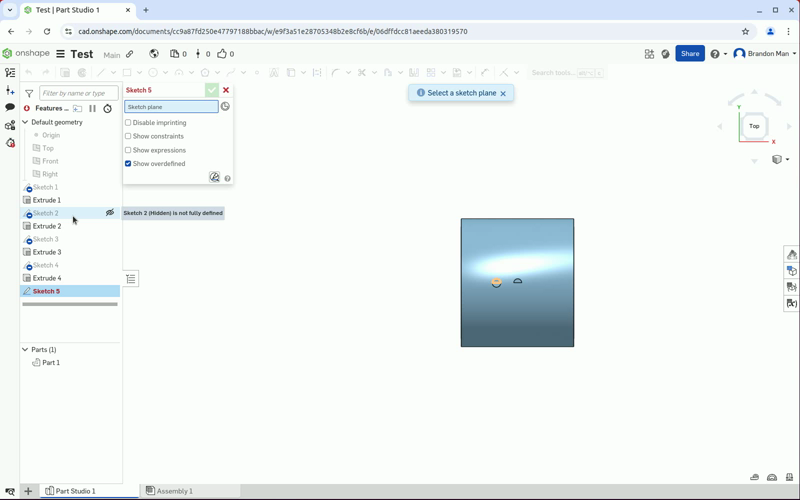
mouse_move(73, 150)
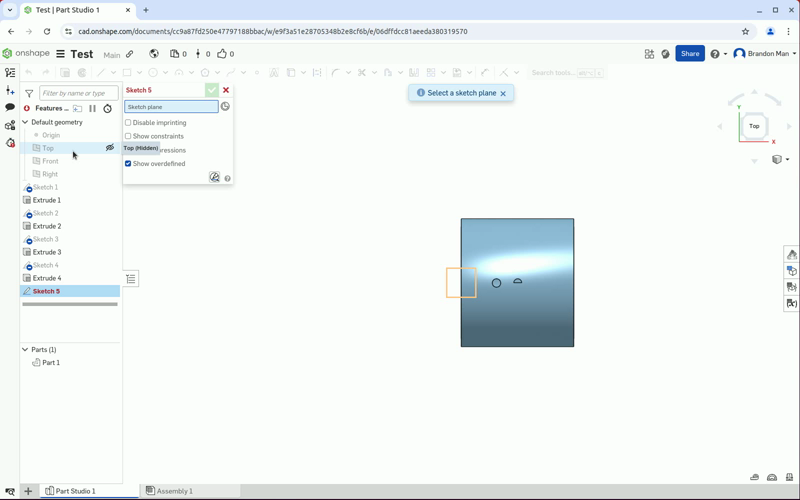
click(73, 150)
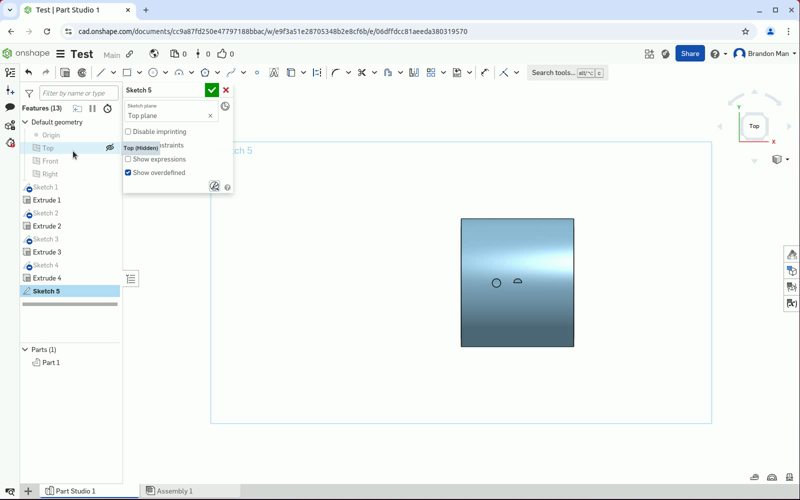
mouse_move(73, 352)
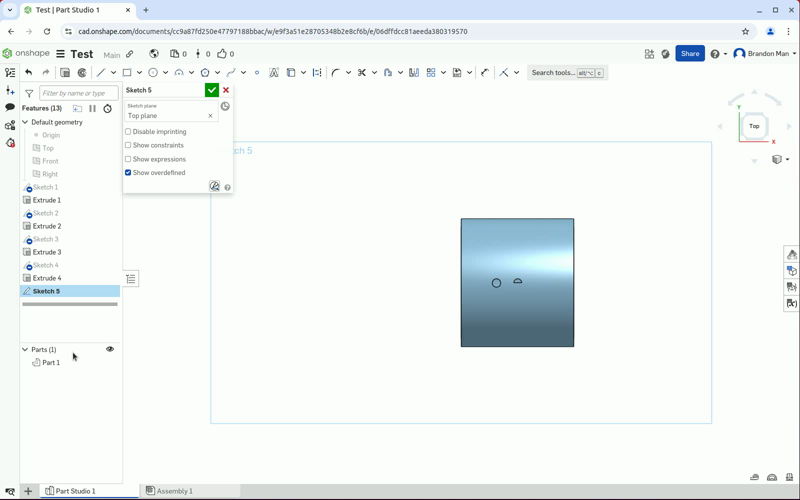
key(y)
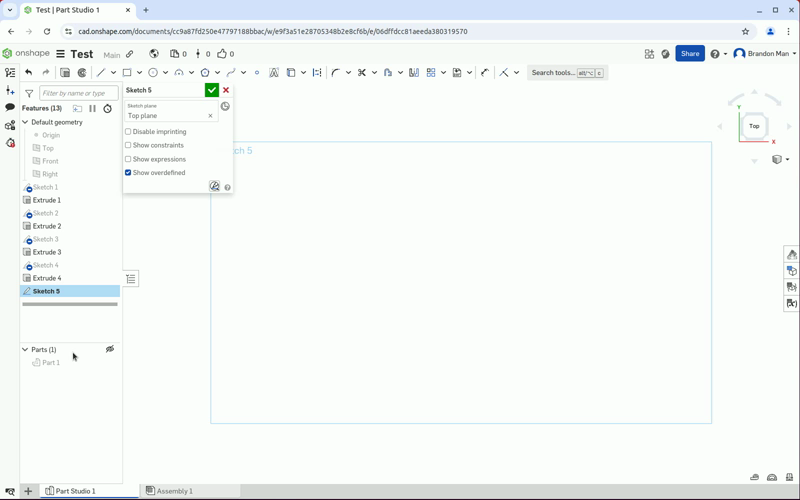
key(a)
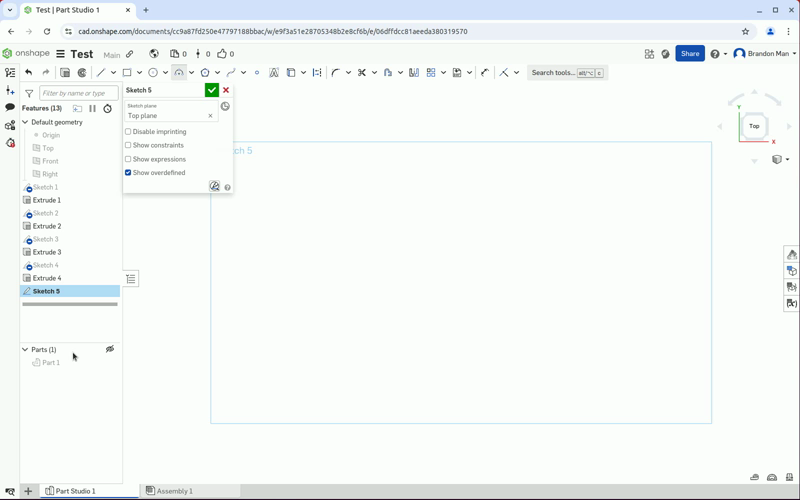
key_down(shift)
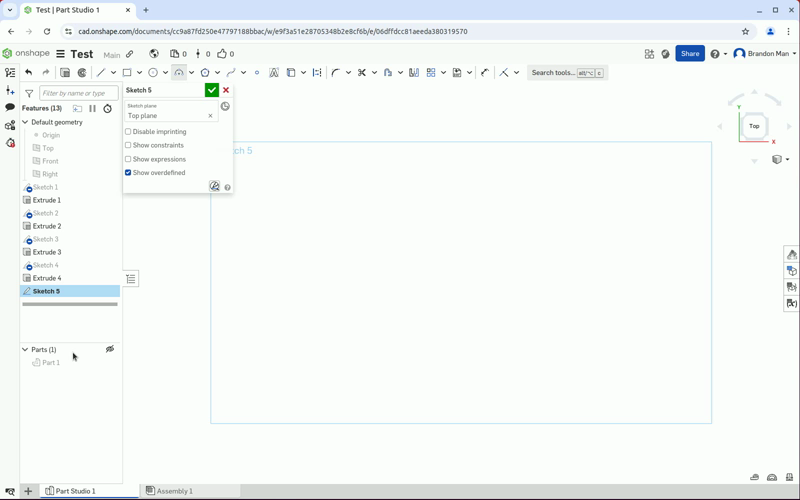
mouse_move(513, 282)
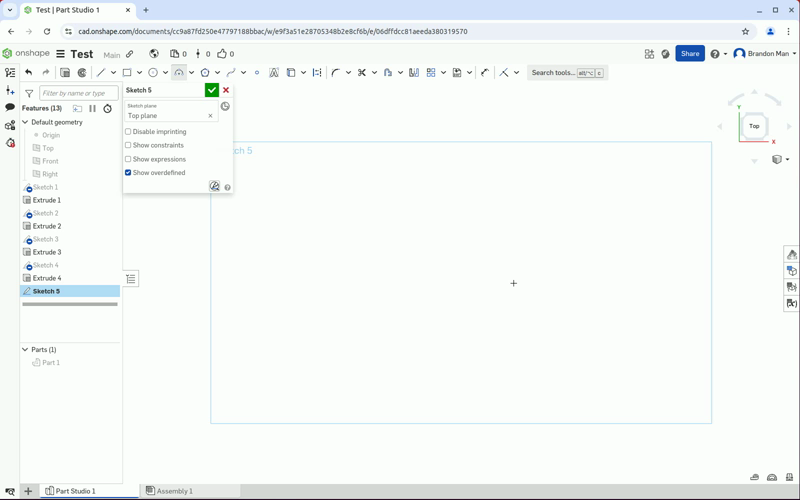
click(513, 282)
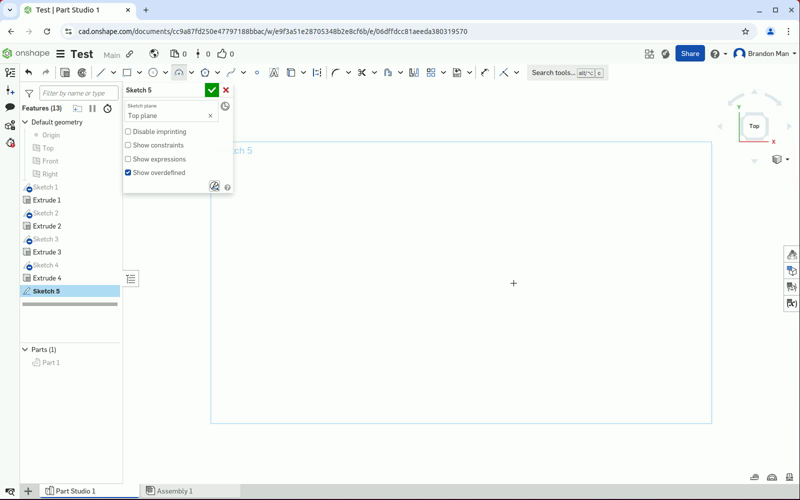
key_up(shift)
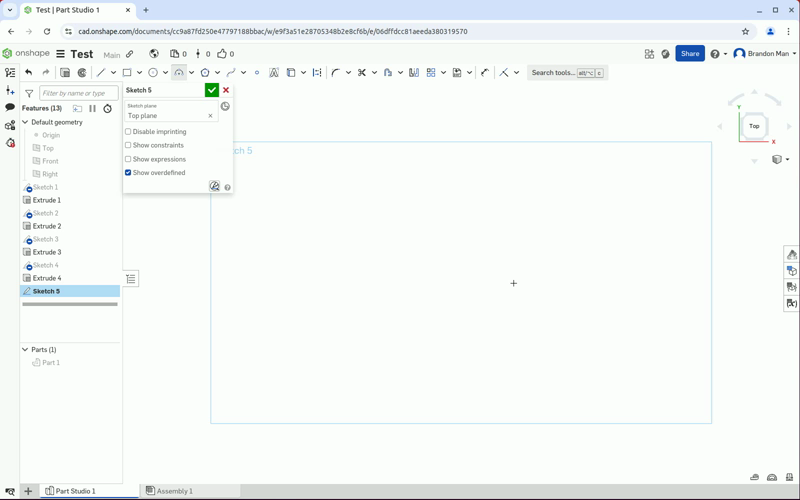
key_down(shift)
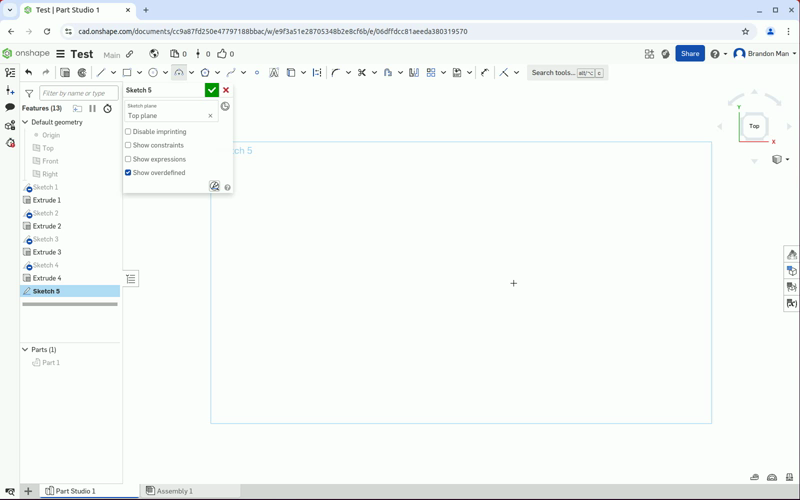
mouse_move(521, 282)
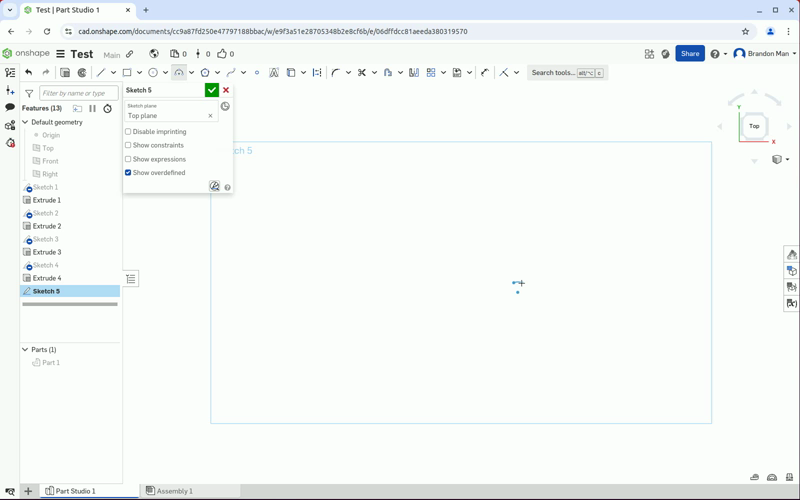
click(521, 282)
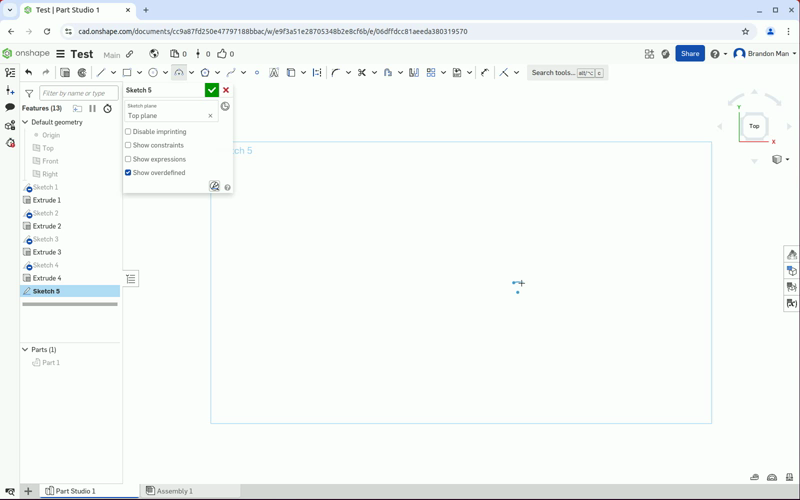
mouse_move(517, 287)
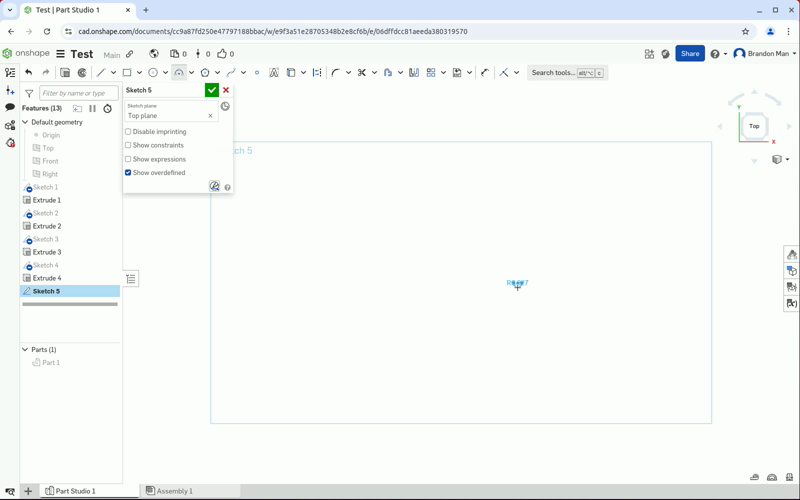
click(517, 287)
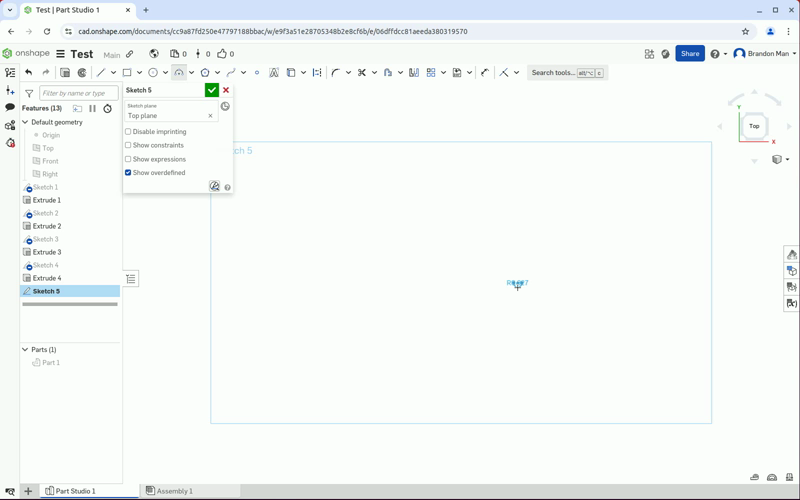
key_up(shift)
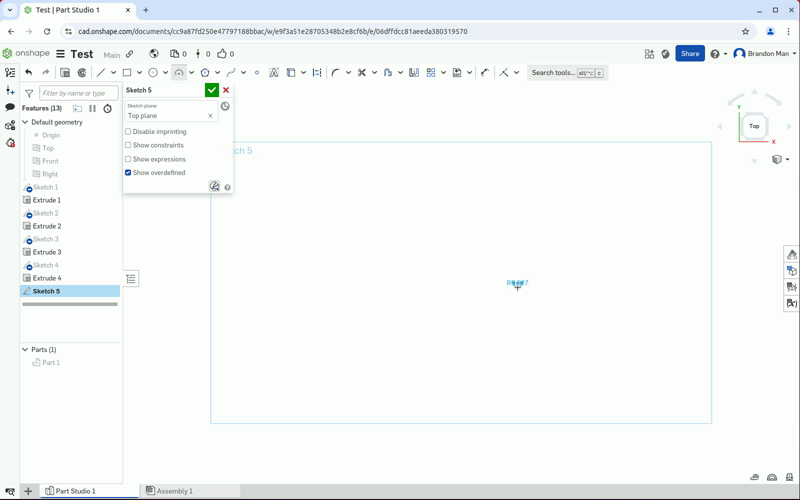
key(esc)
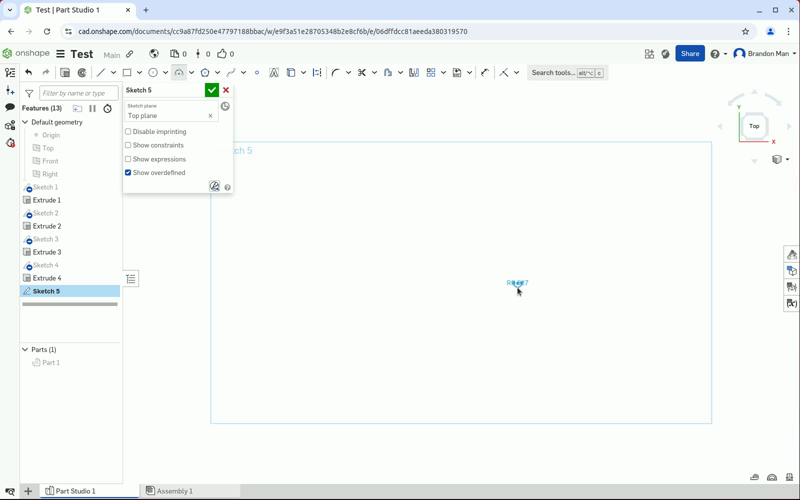
key(l)
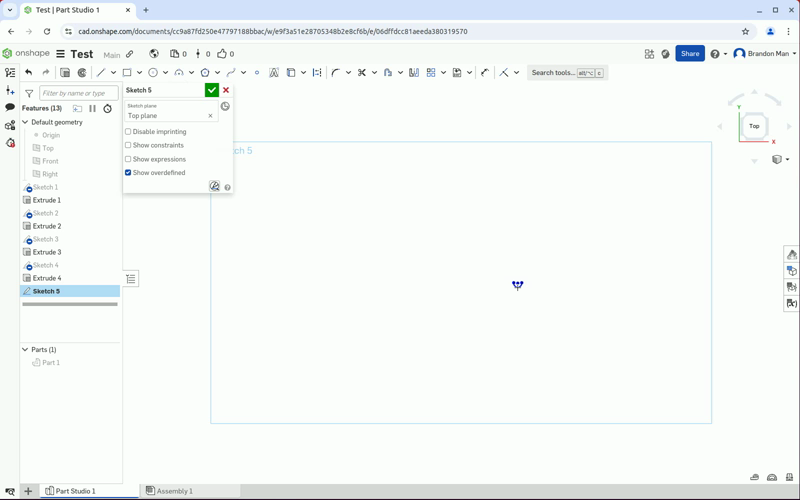
mouse_move(521, 282)
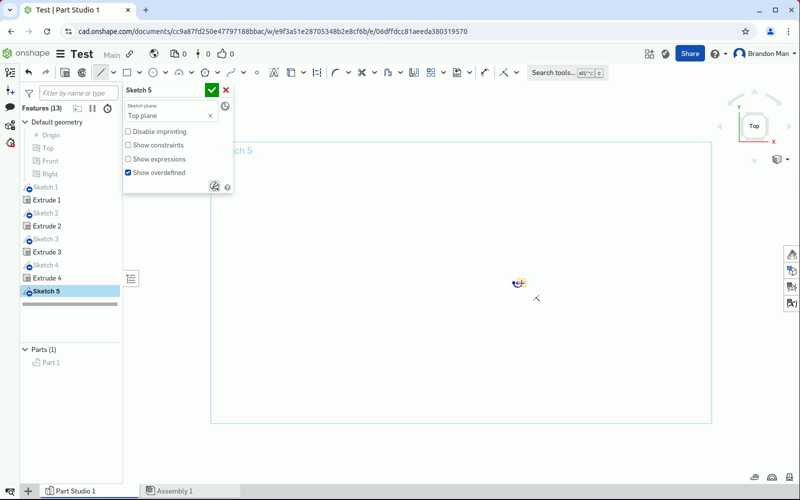
scroll(6)
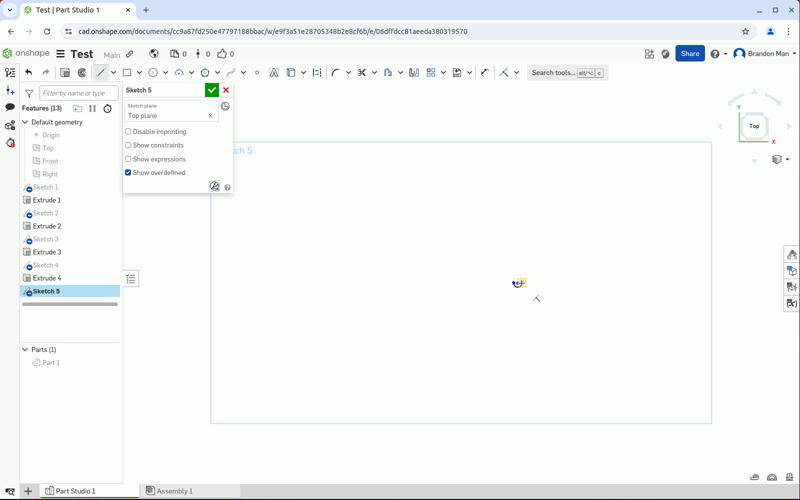
scroll(6)
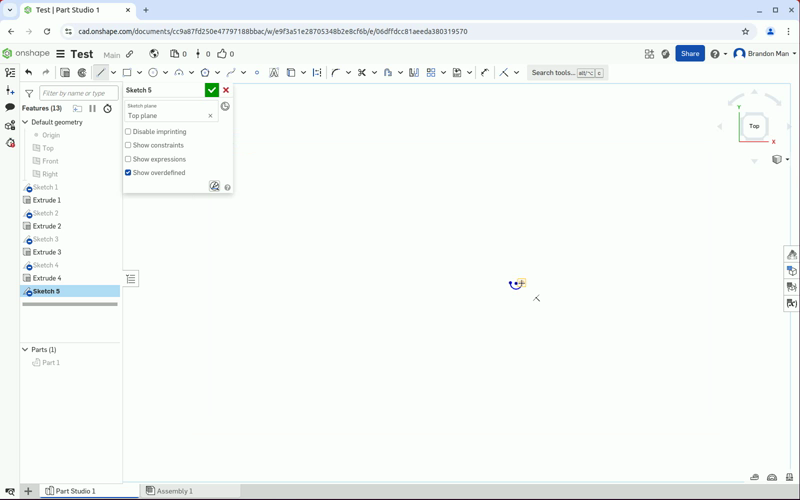
scroll(6)
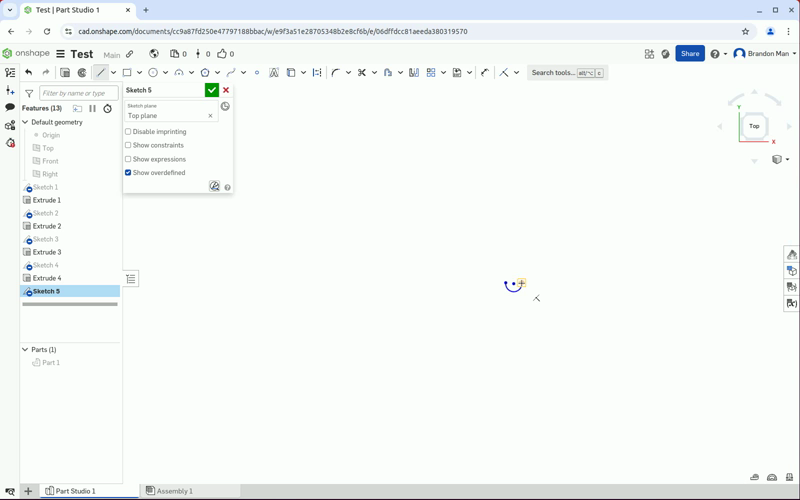
scroll(6)
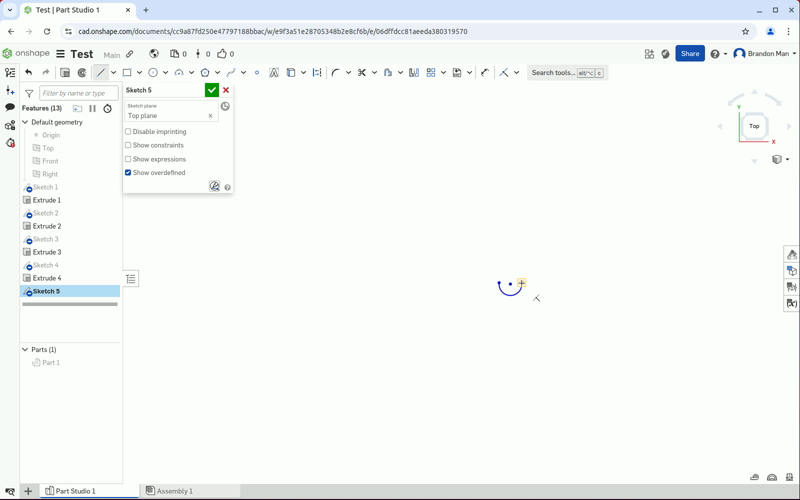
scroll(6)
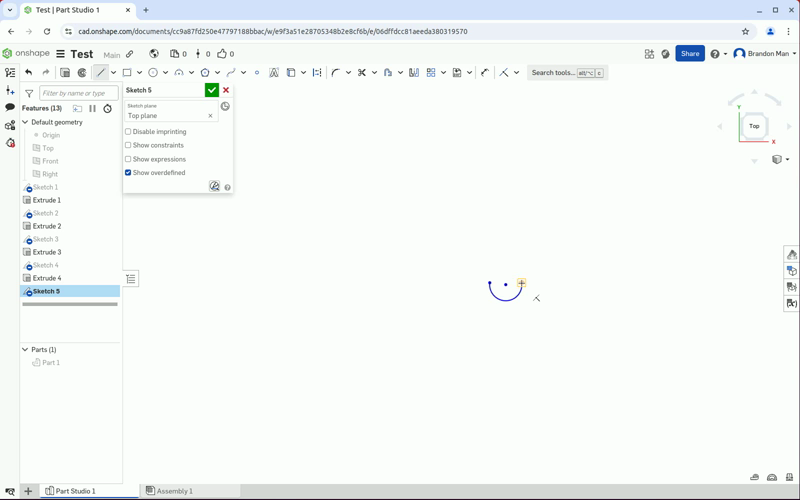
scroll(6)
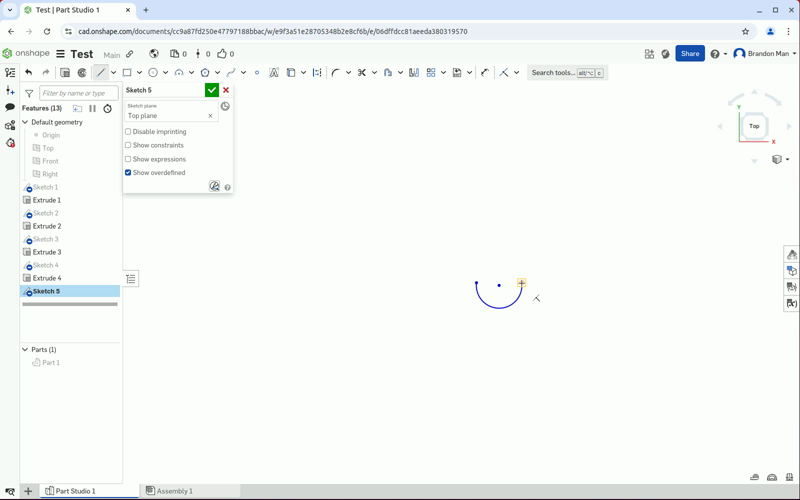
scroll(6)
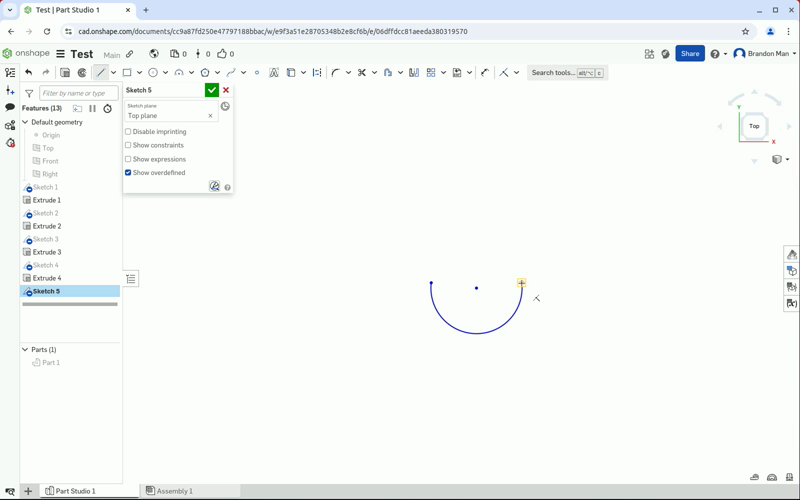
click(521, 282)
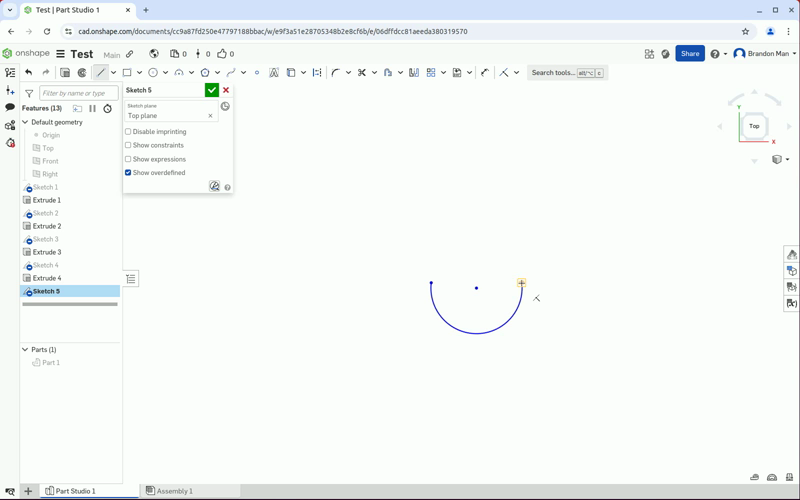
scroll(-6)
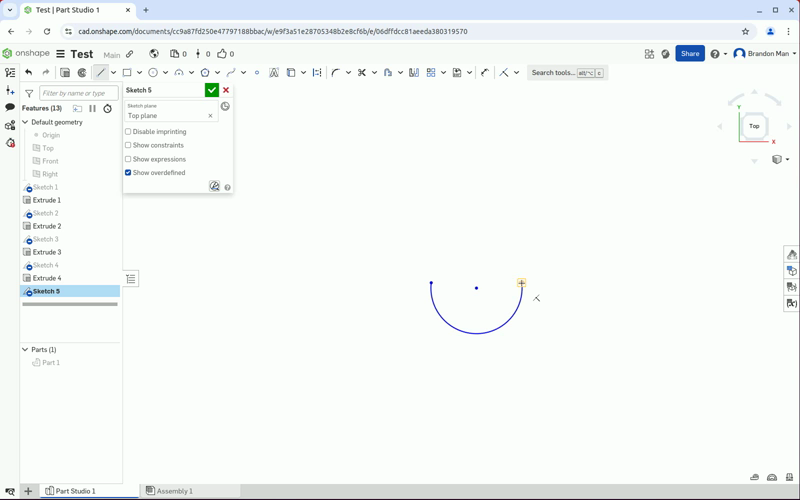
scroll(-6)
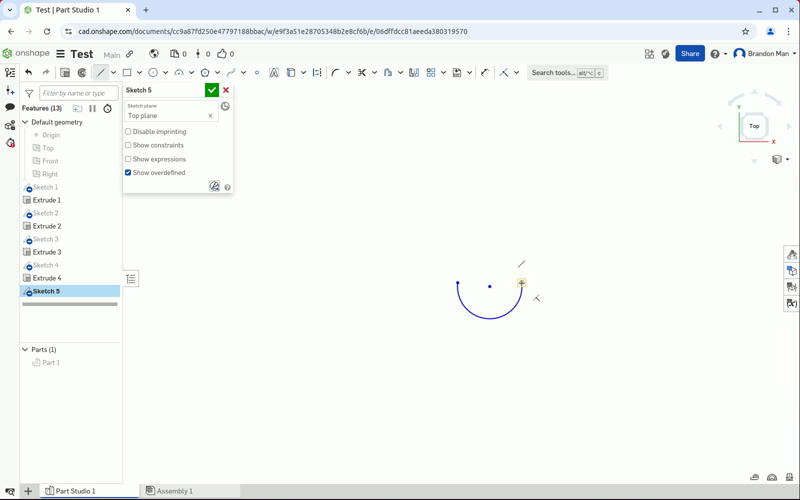
scroll(-6)
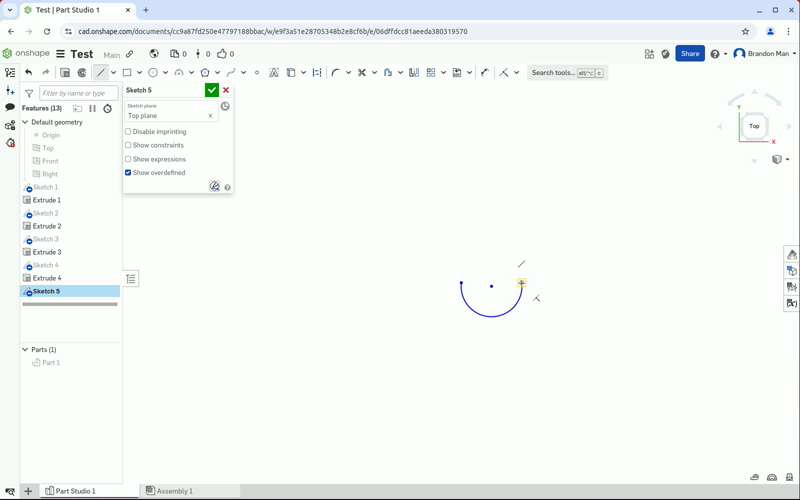
scroll(-6)
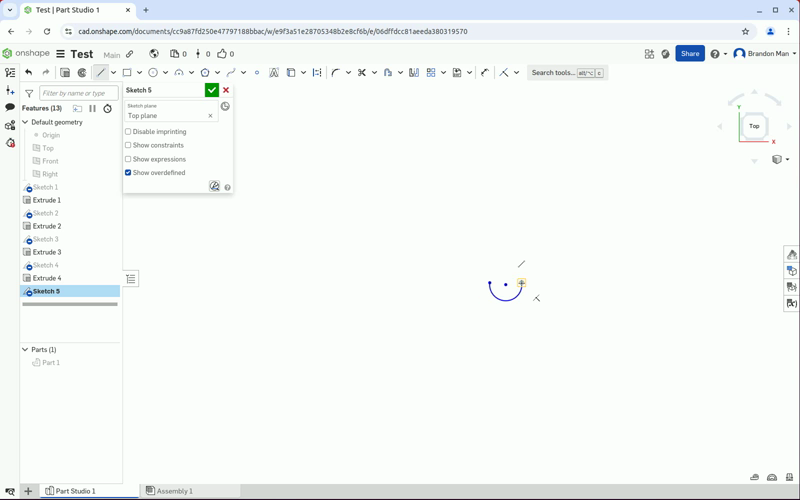
scroll(-6)
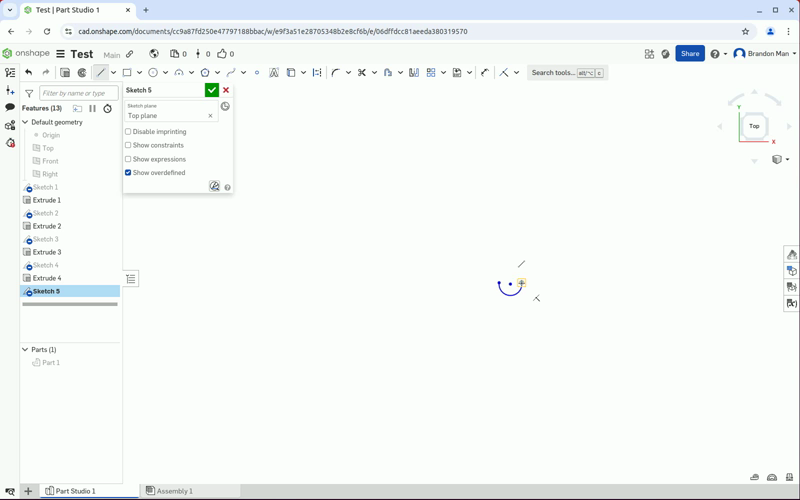
scroll(-6)
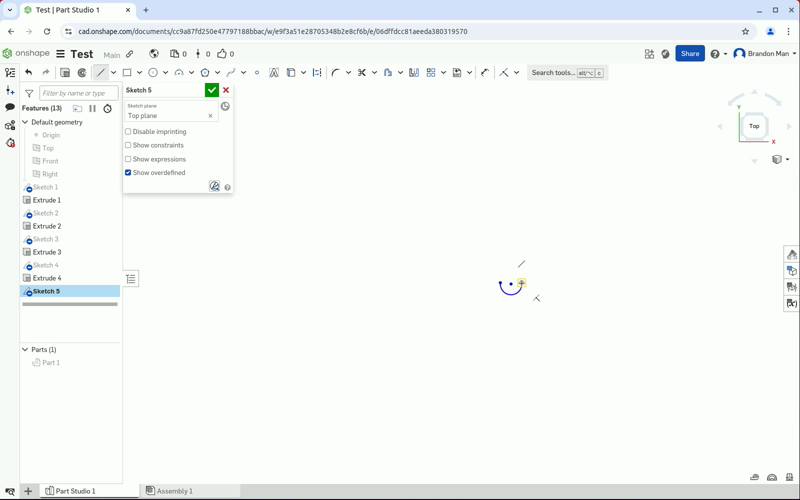
scroll(-6)
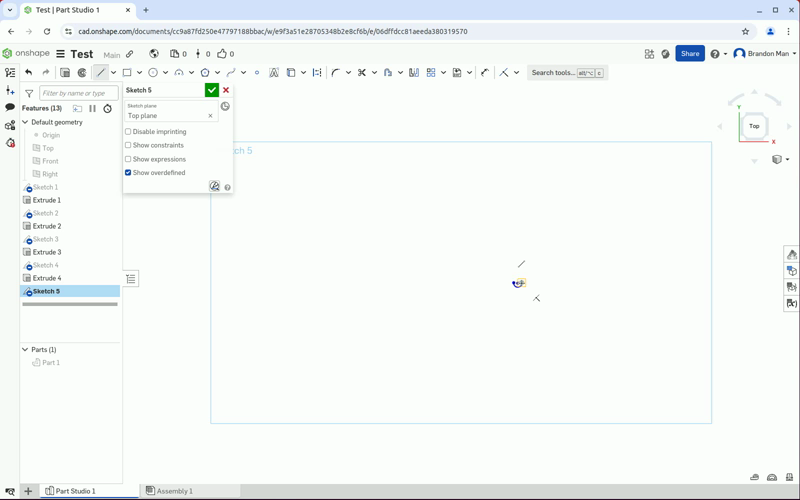
mouse_move(551, 282)
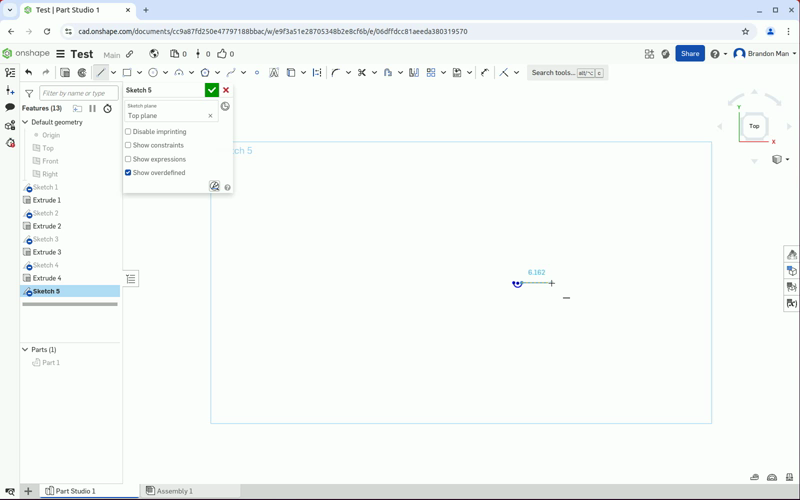
key_down(shift)
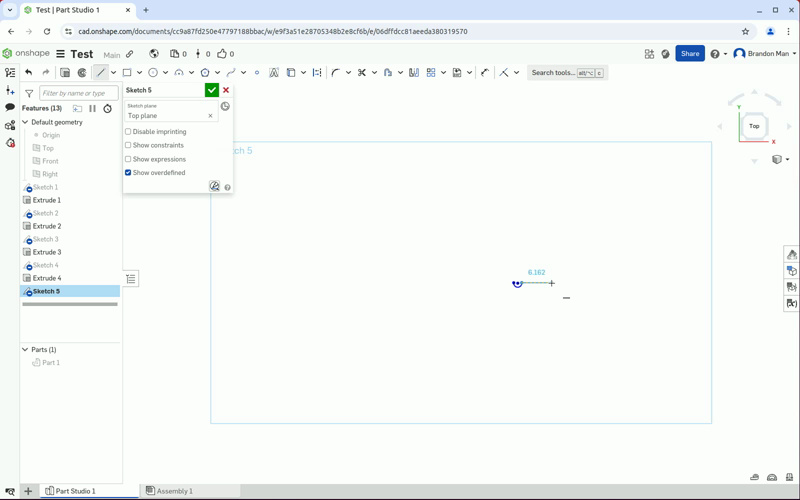
mouse_move(513, 282)
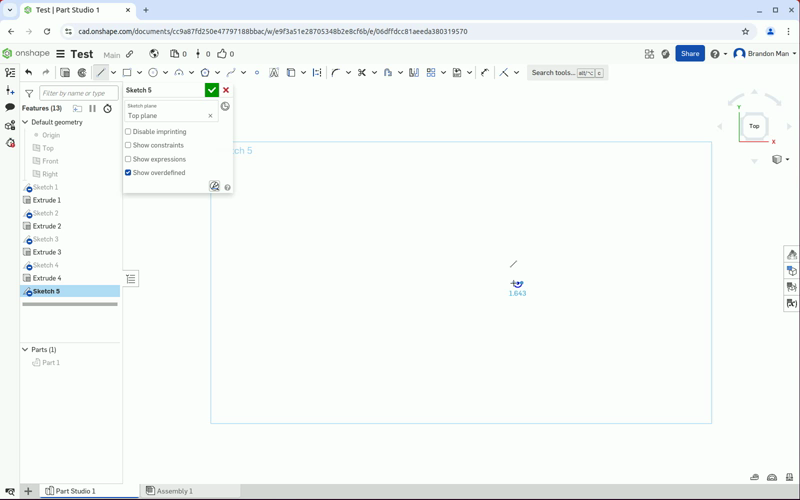
scroll(6)
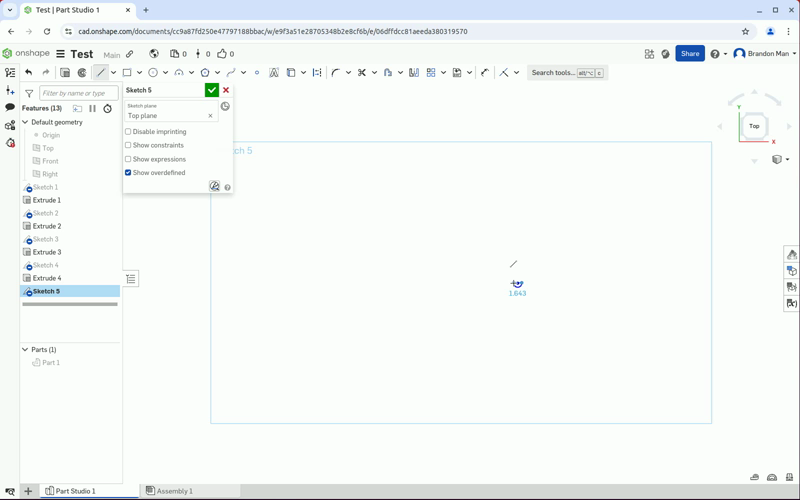
scroll(6)
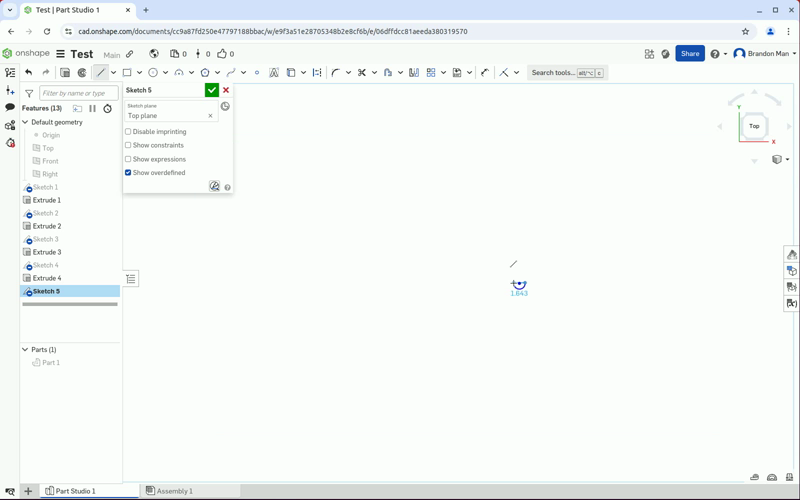
scroll(6)
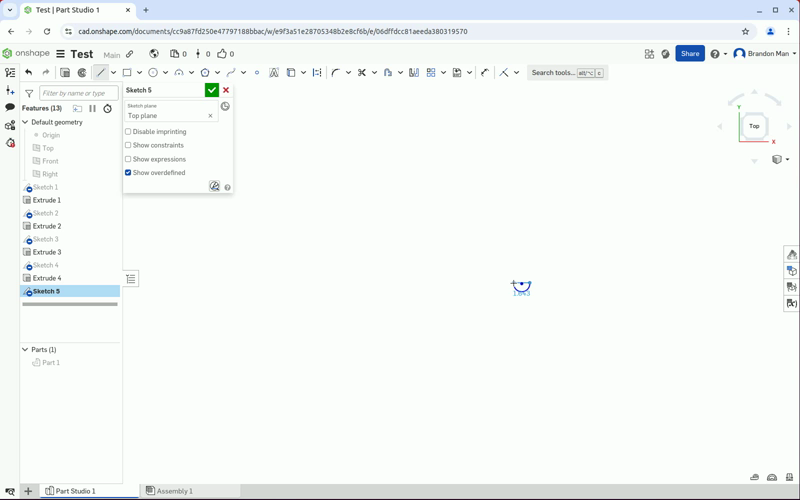
scroll(6)
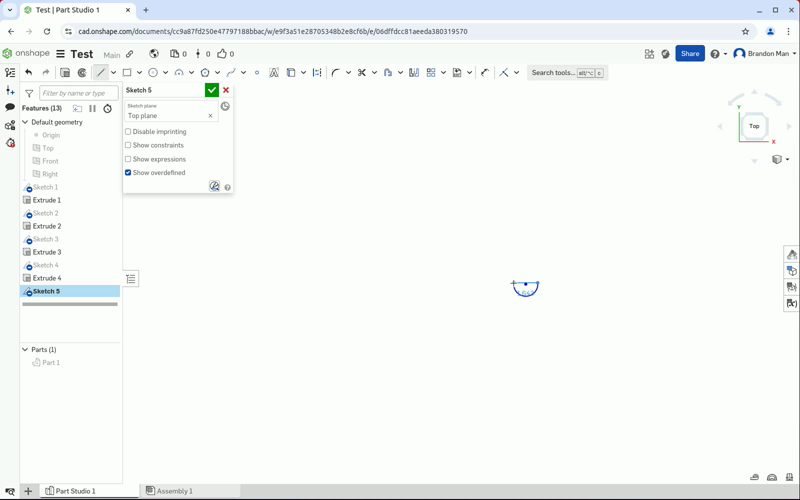
scroll(6)
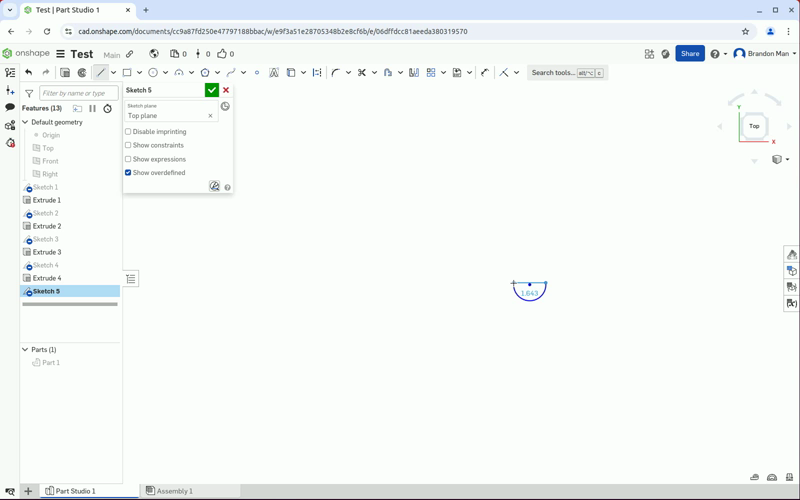
scroll(6)
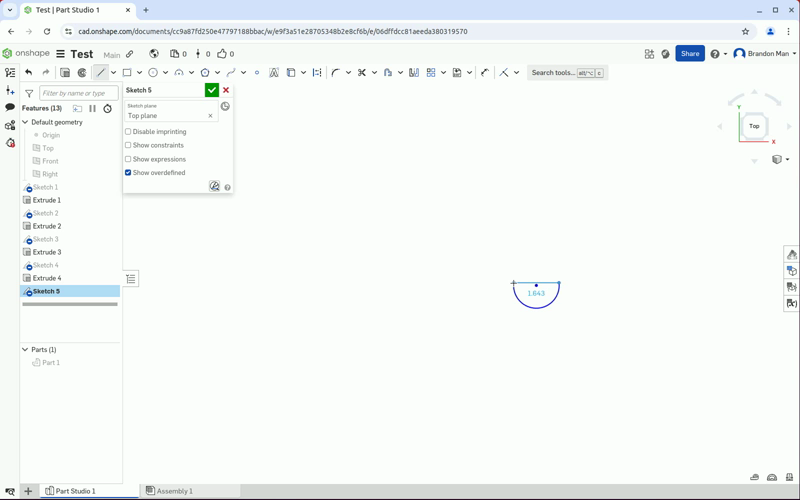
scroll(6)
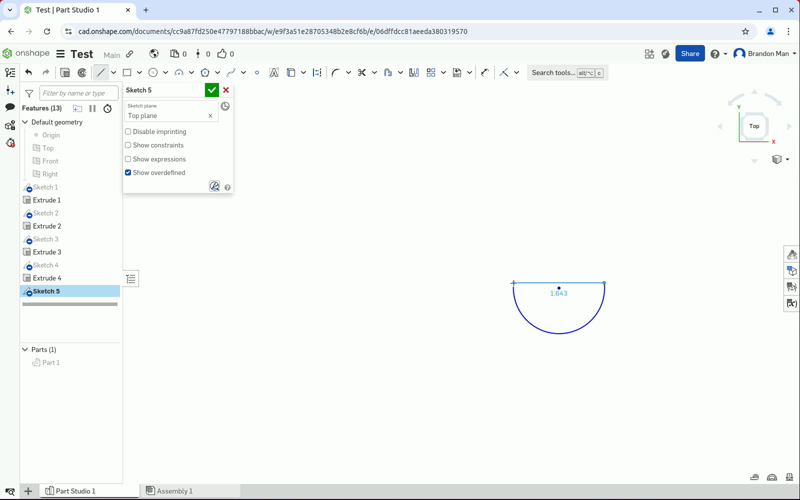
key_up(shift)
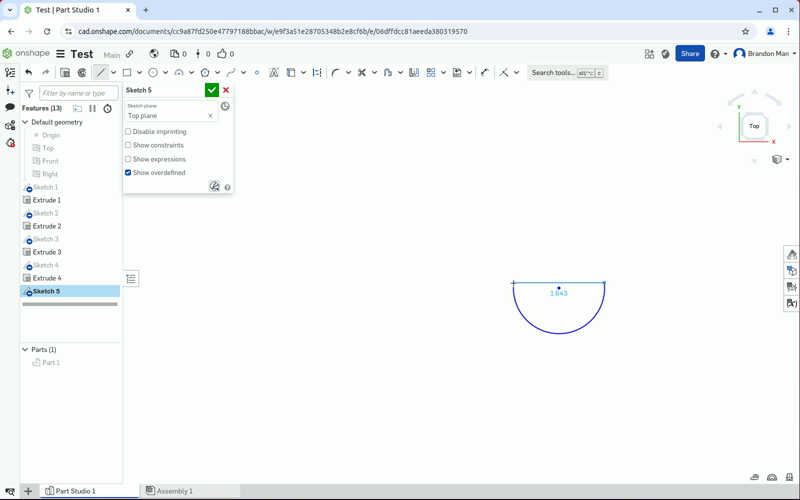
click(513, 282)
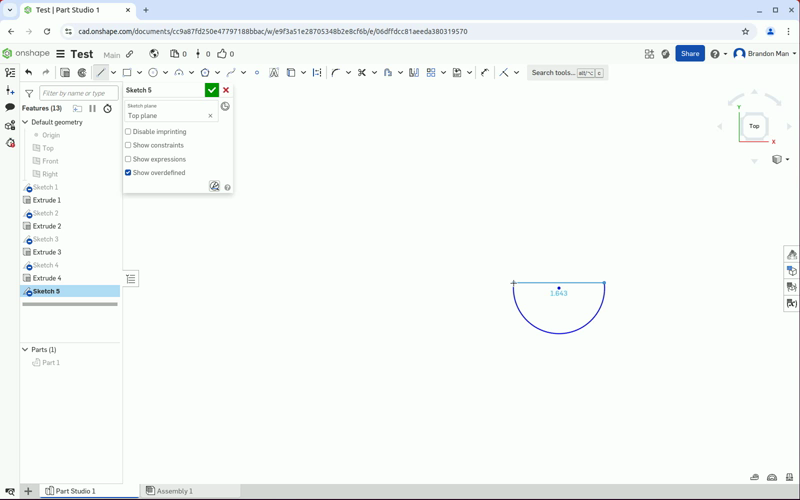
scroll(-6)
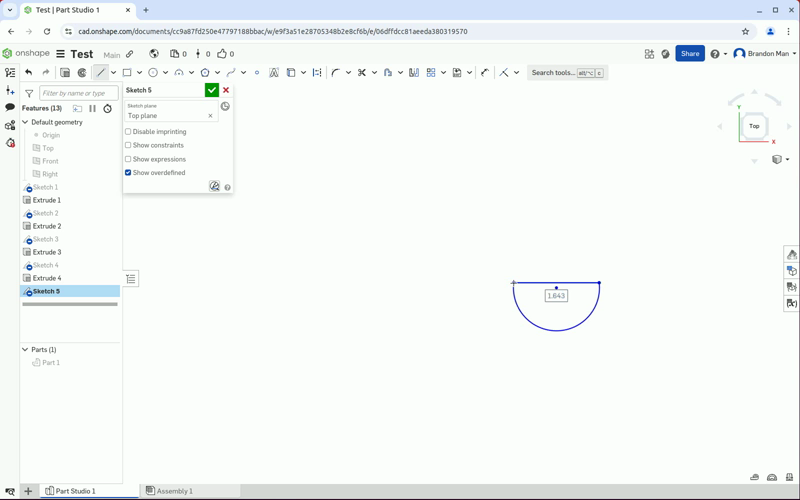
scroll(-6)
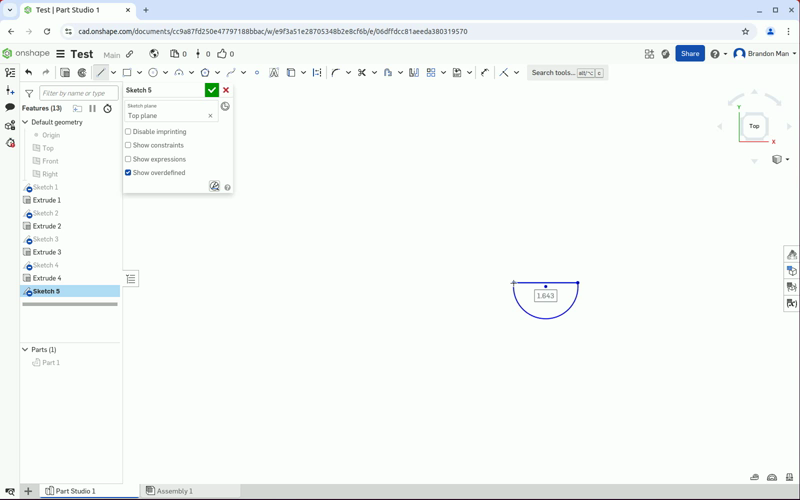
scroll(-6)
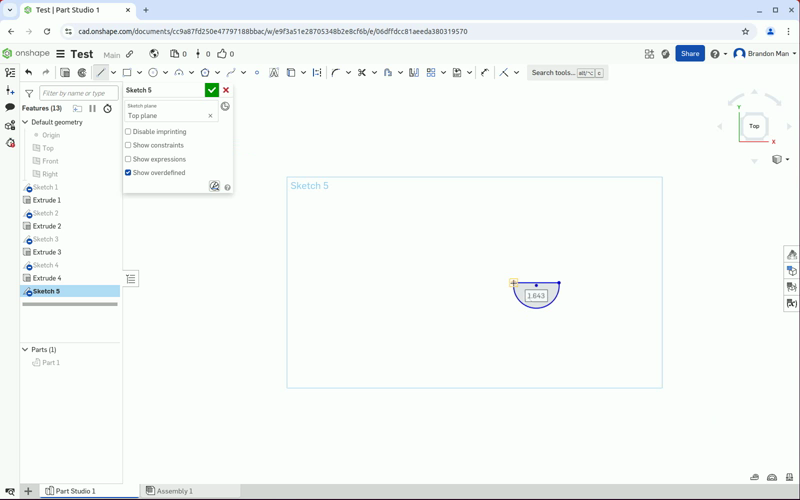
scroll(-6)
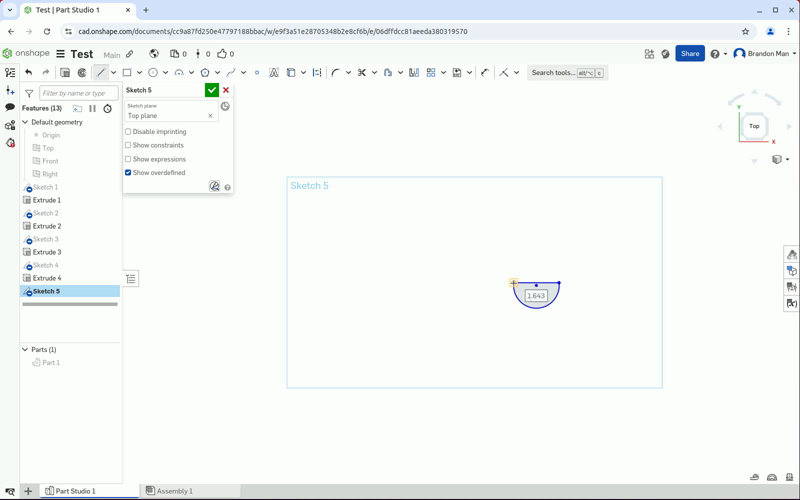
scroll(-6)
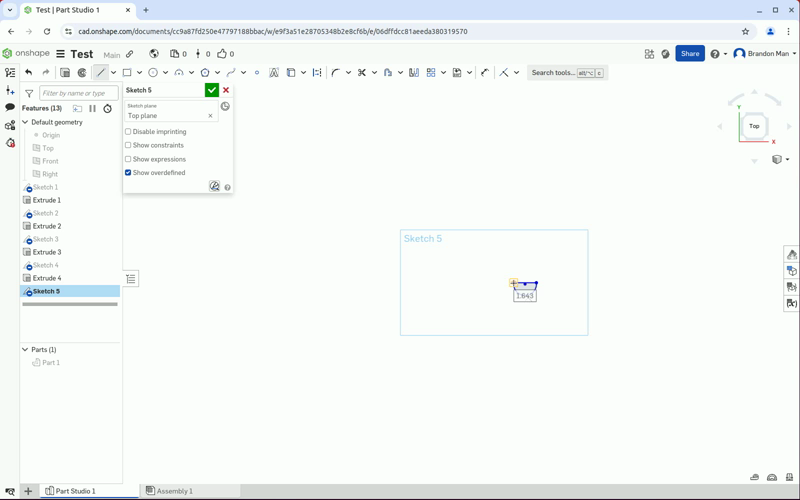
scroll(-6)
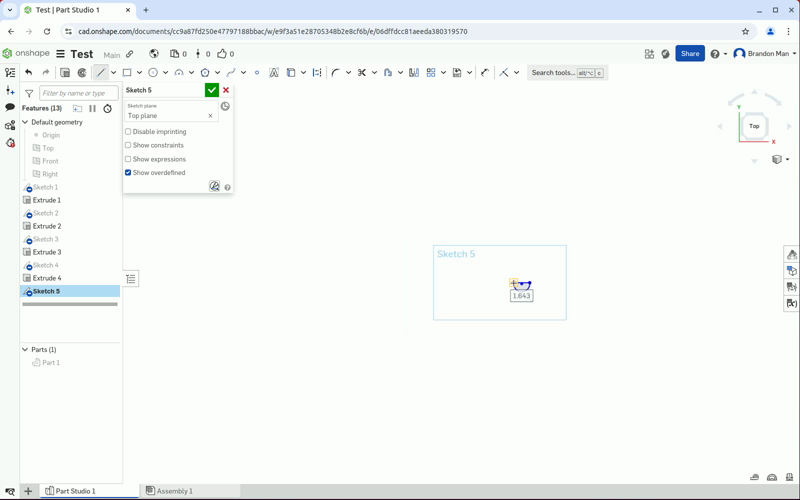
scroll(-6)
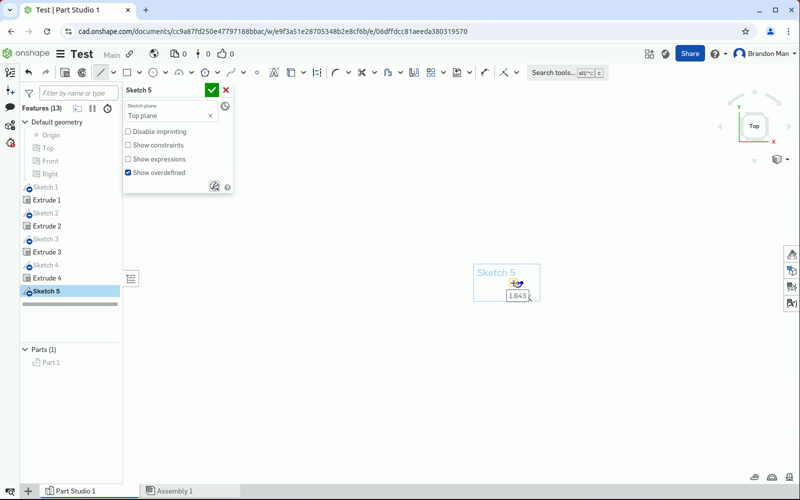
key(esc)
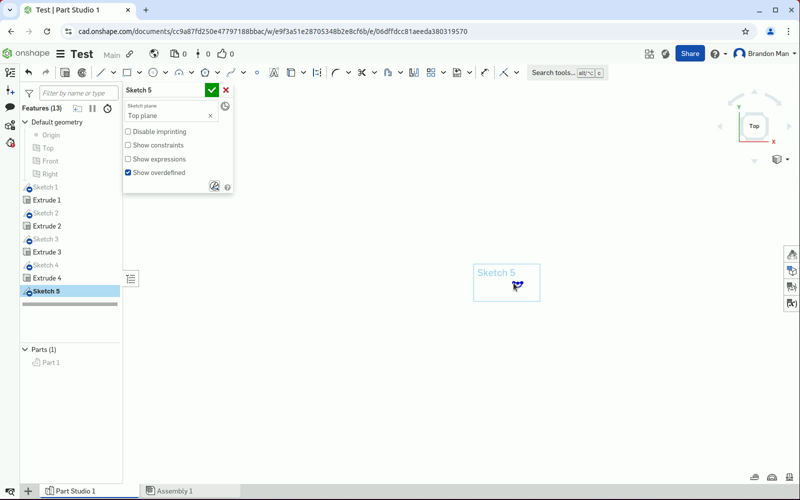
mouse_move(518, 286)
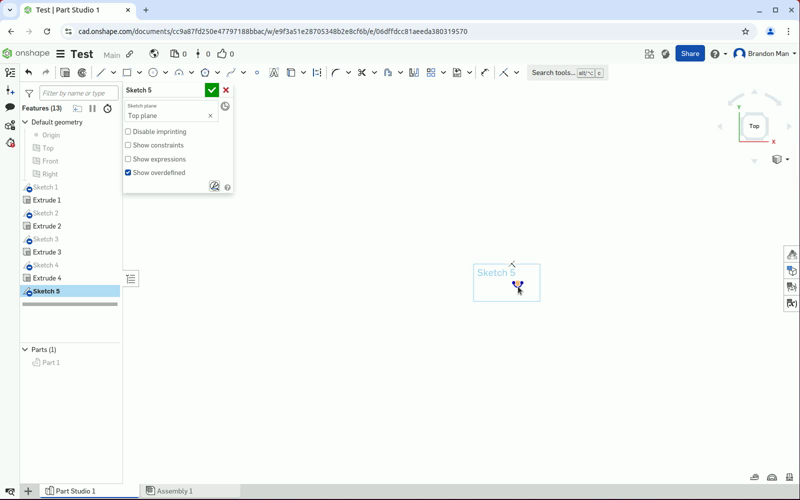
scroll(6)
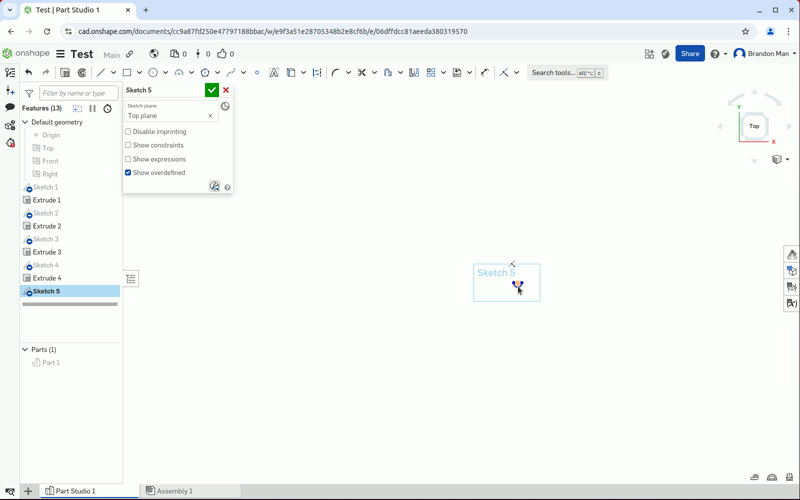
scroll(6)
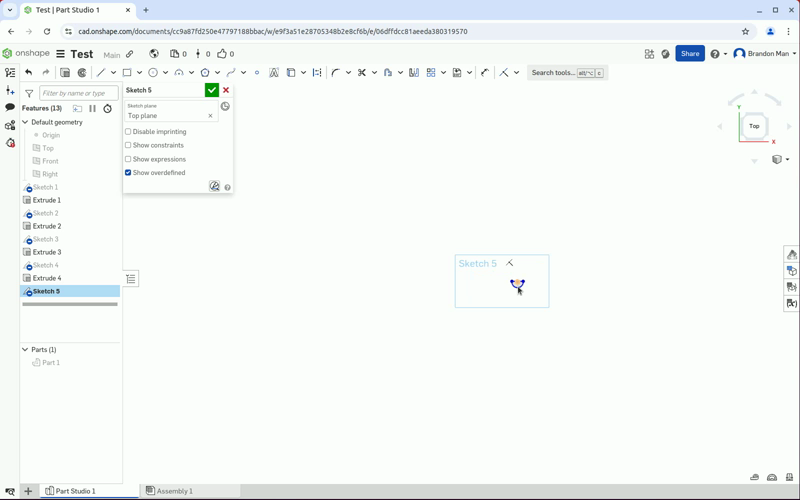
scroll(6)
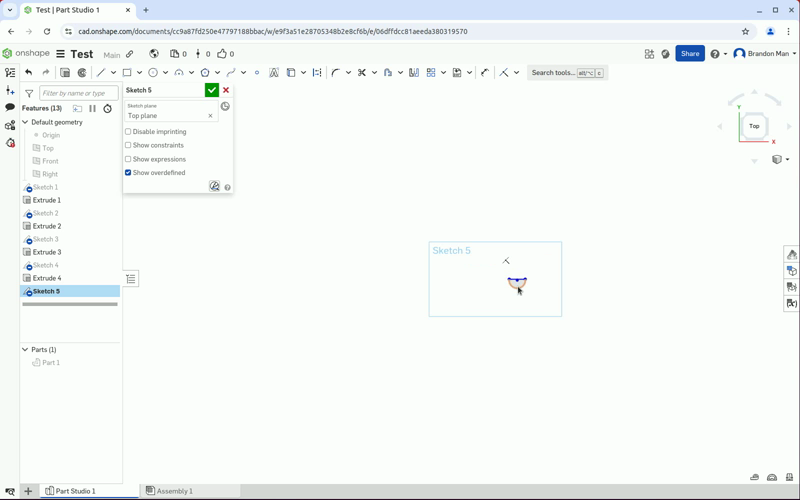
scroll(6)
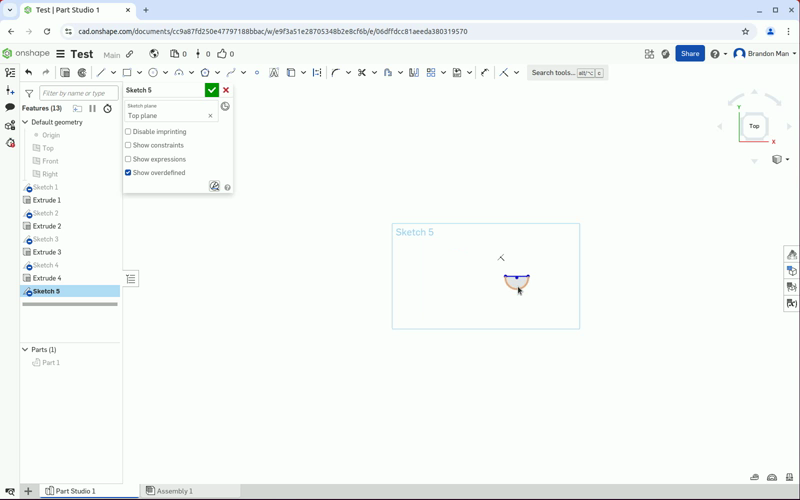
scroll(6)
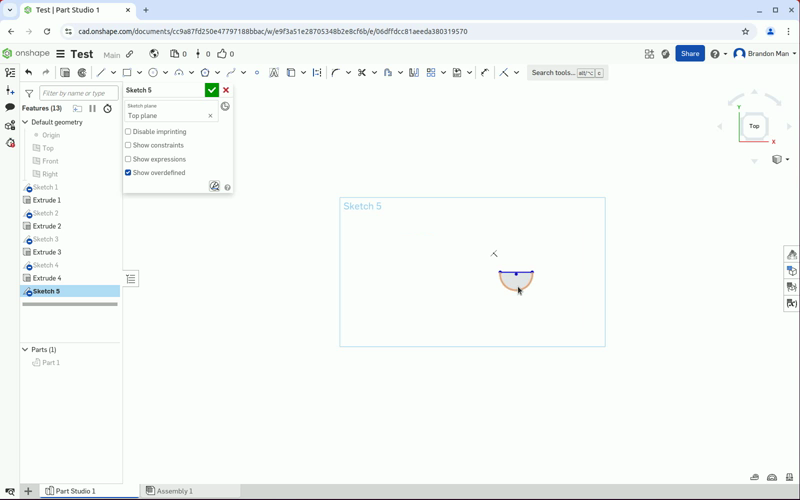
scroll(6)
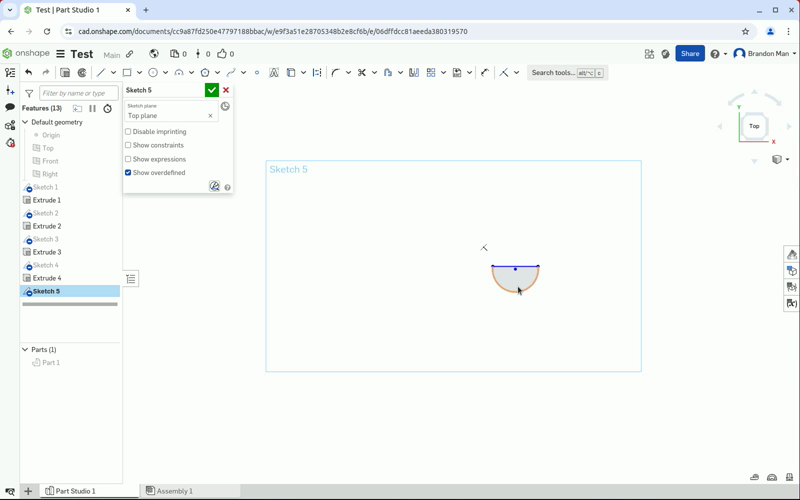
scroll(6)
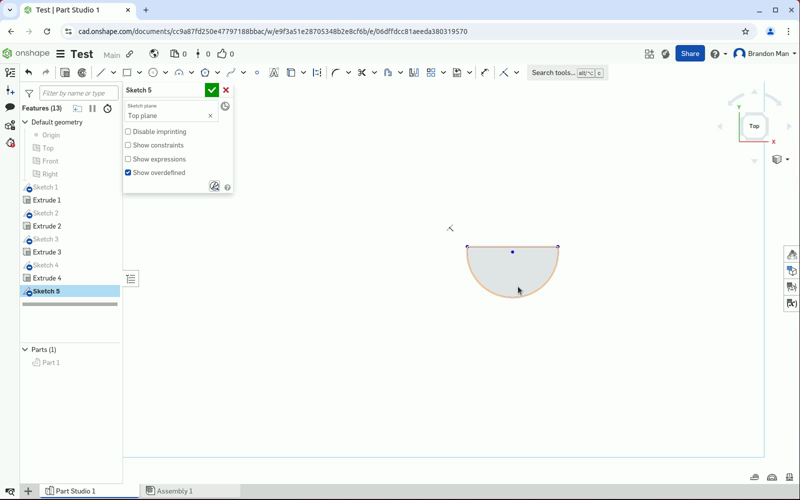
click(518, 286)
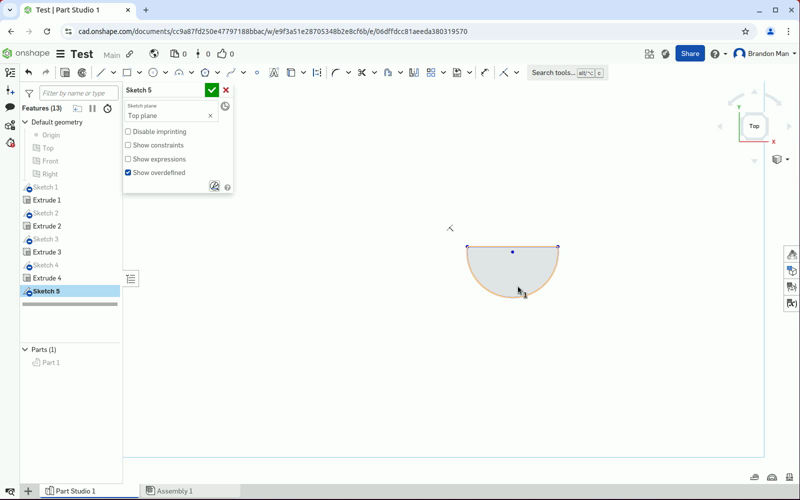
scroll(-6)
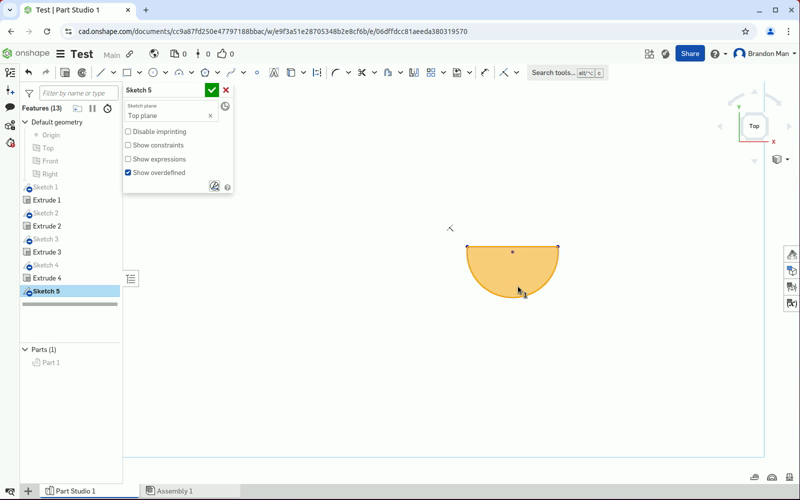
scroll(-6)
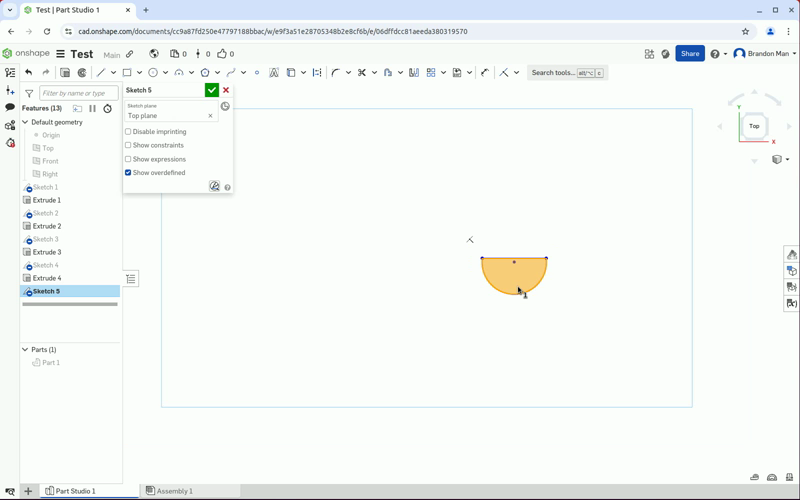
scroll(-6)
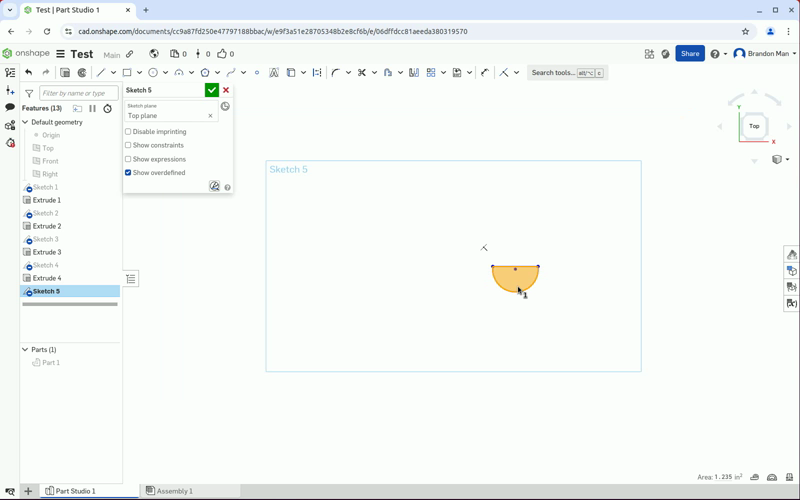
scroll(-6)
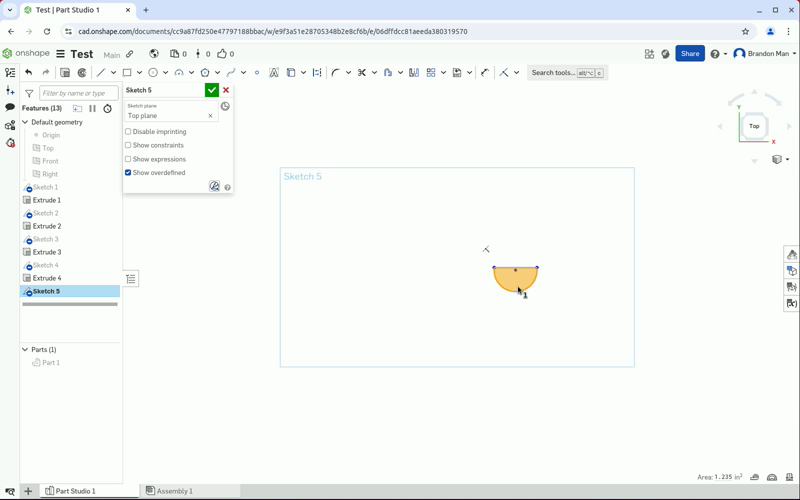
scroll(-6)
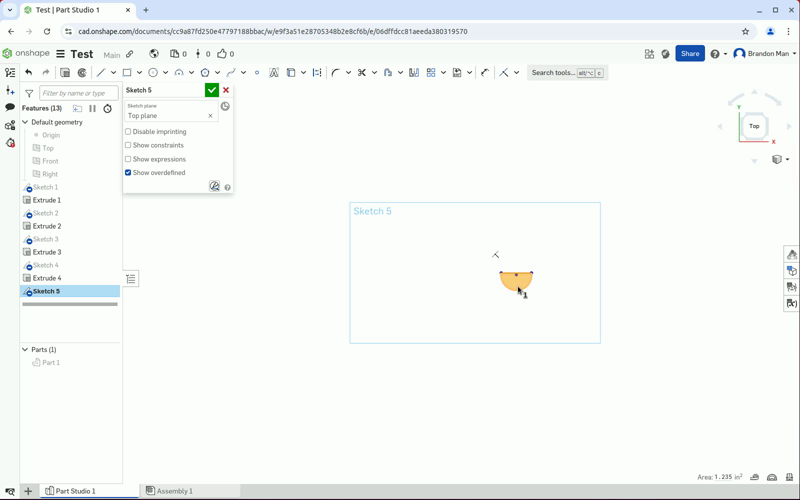
scroll(-6)
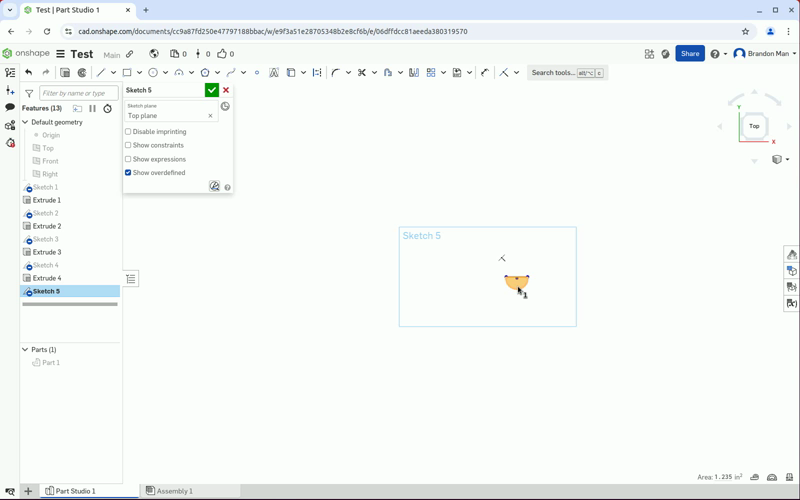
scroll(-6)
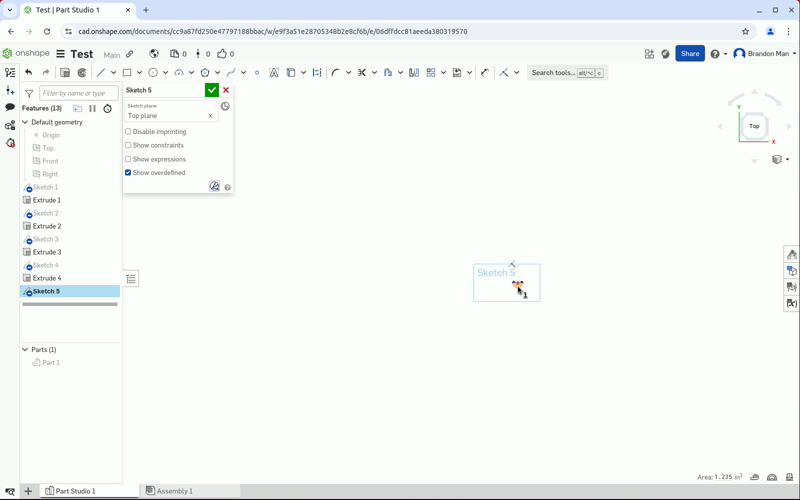
mouse_move(73, 352)
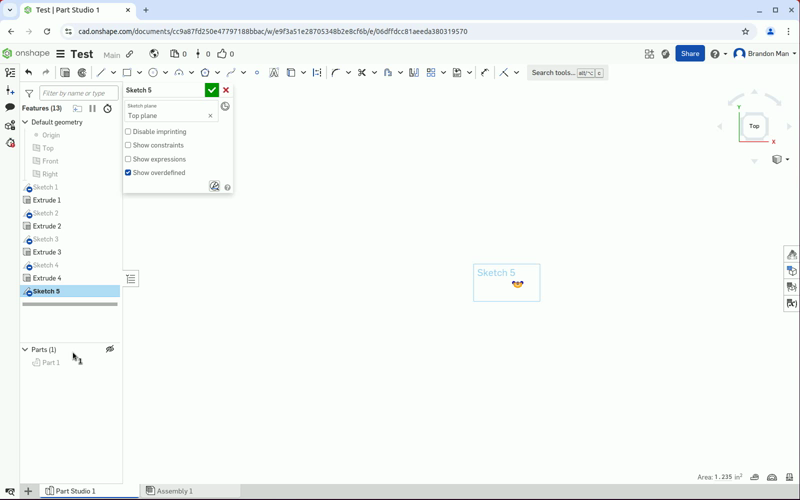
key(shift+y)
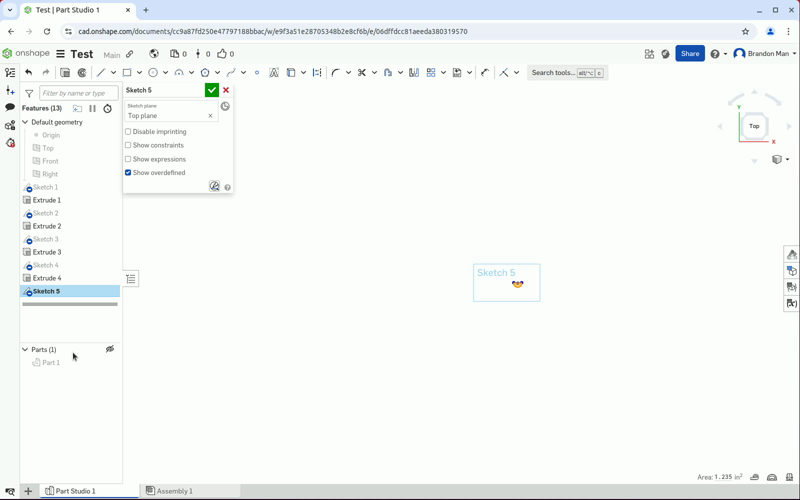
key(shift+e)
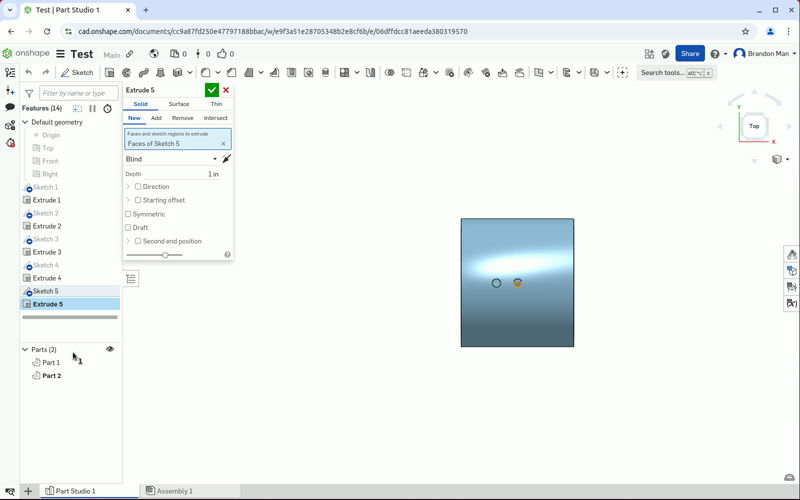
mouse_move(143, 106)
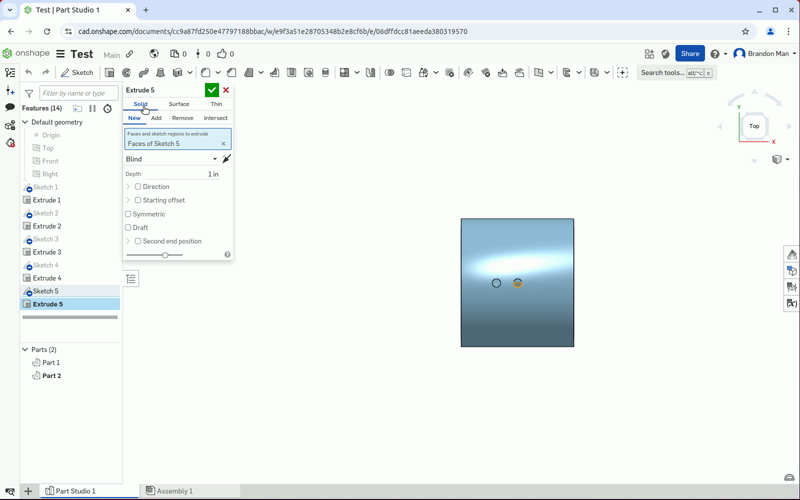
click(143, 106)
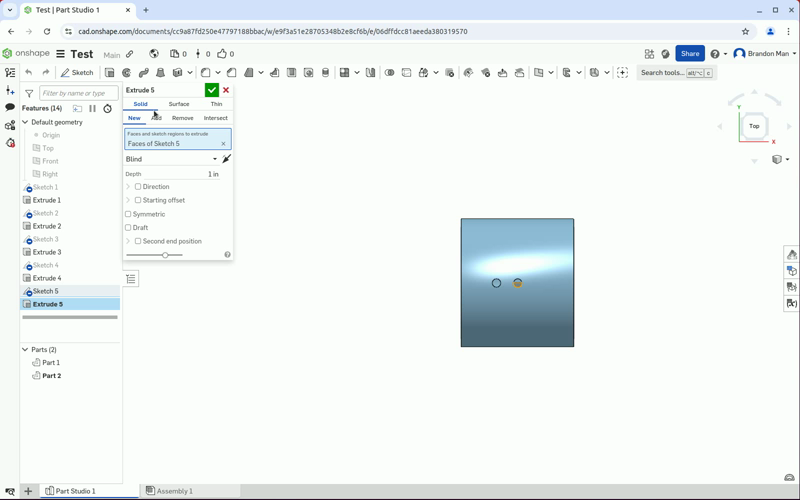
mouse_move(186, 120)
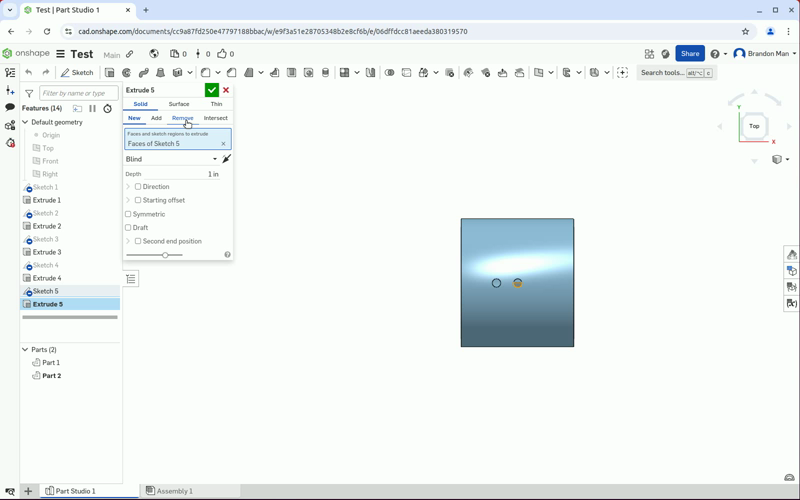
click(186, 120)
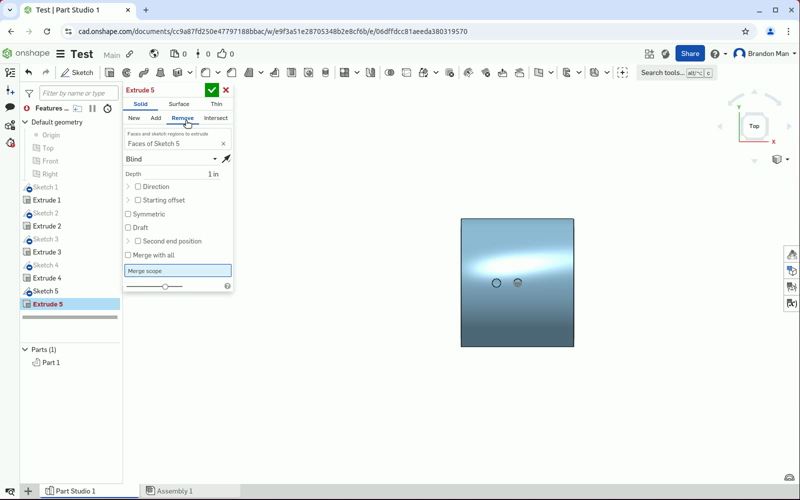
key(tab, 4)
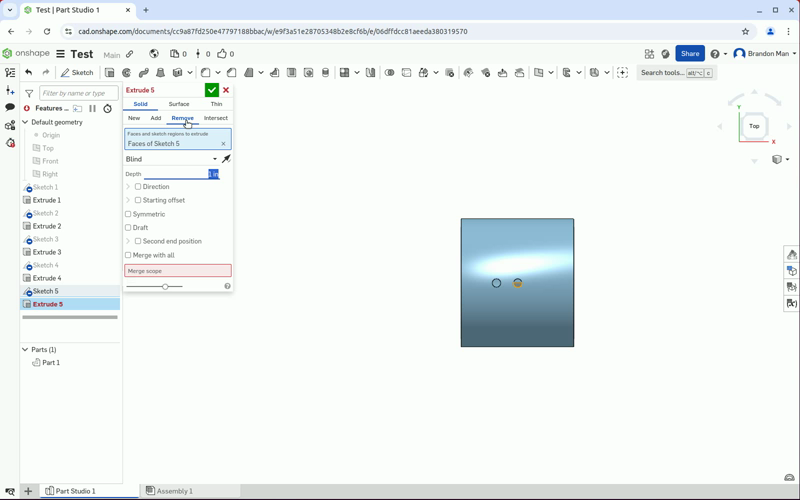
text(-28.885)
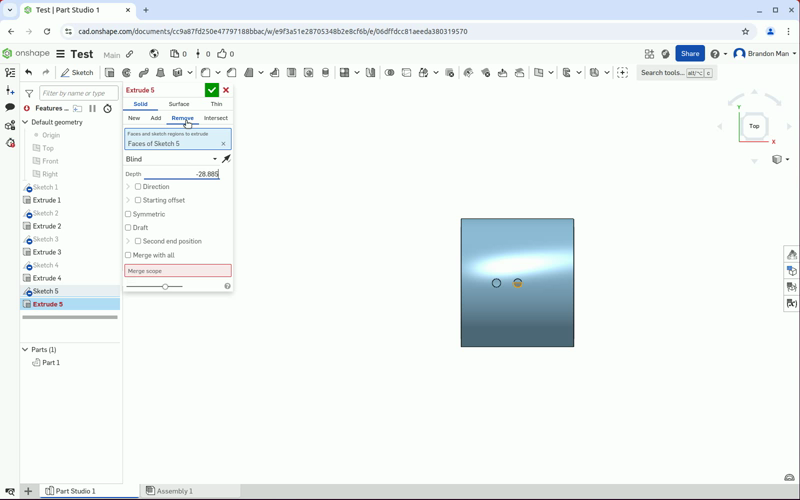
key(tab, 6)
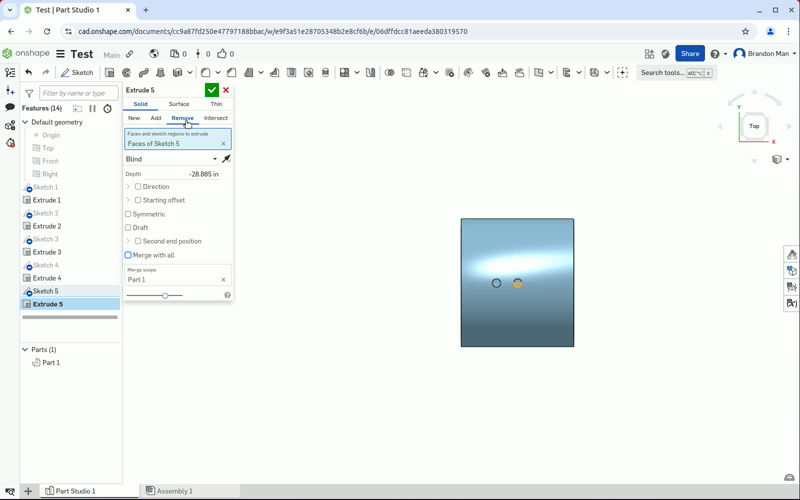
key(space)
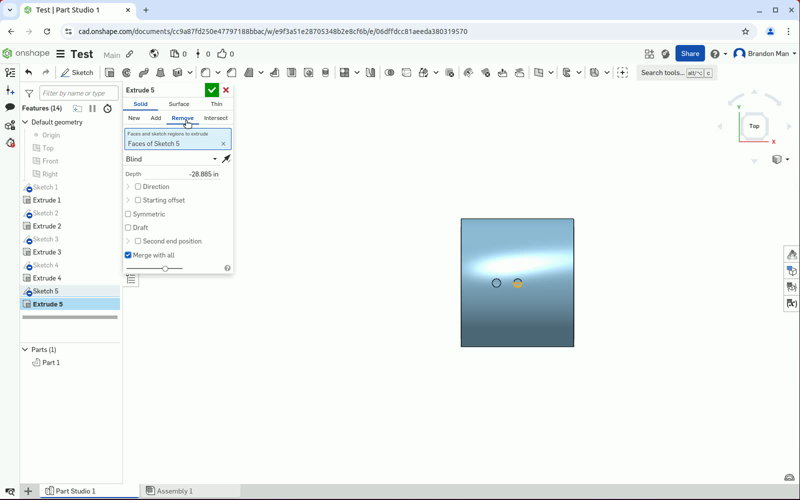
key(enter)
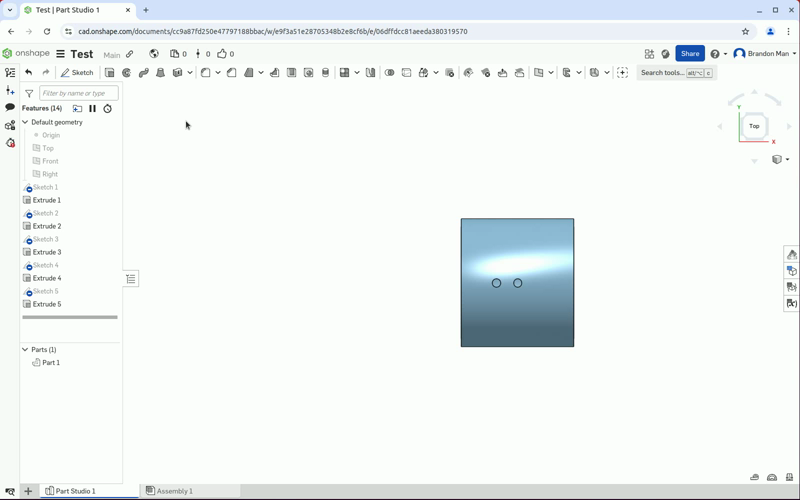
key(shift+h)
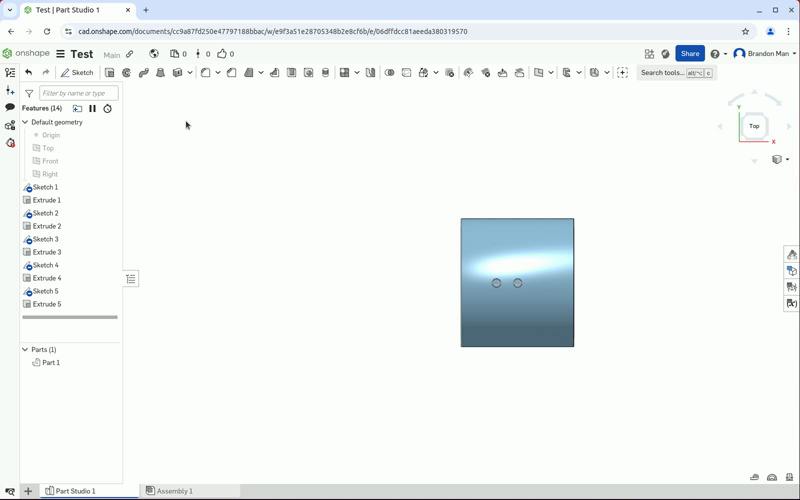
key(shift+h)
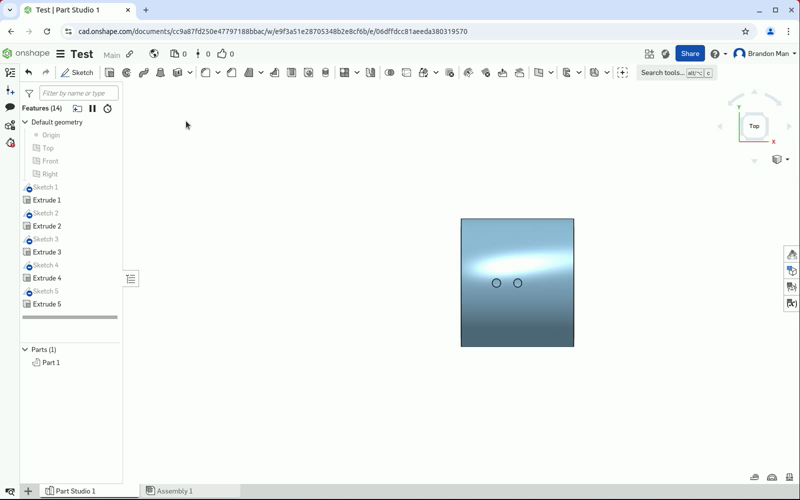
mouse_move(73, 189)
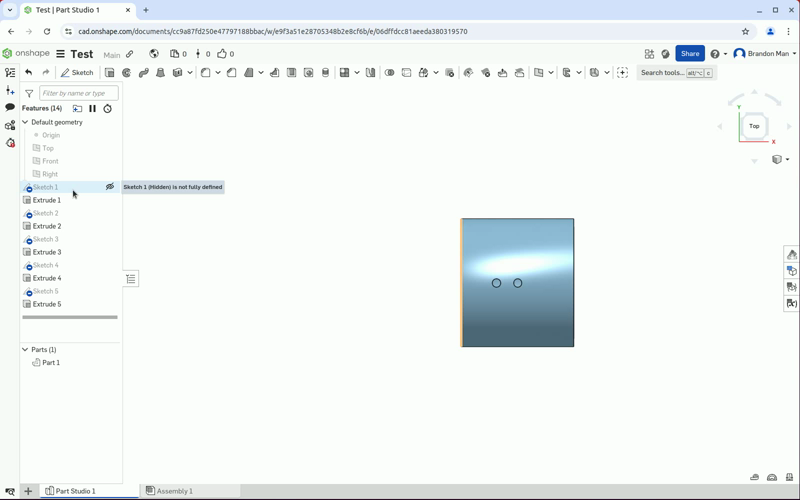
click(73, 189)
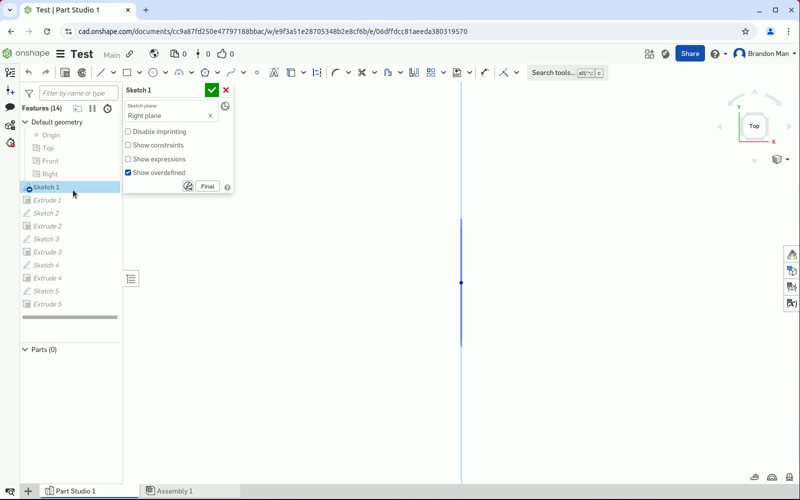
mouse_move(229, 92)
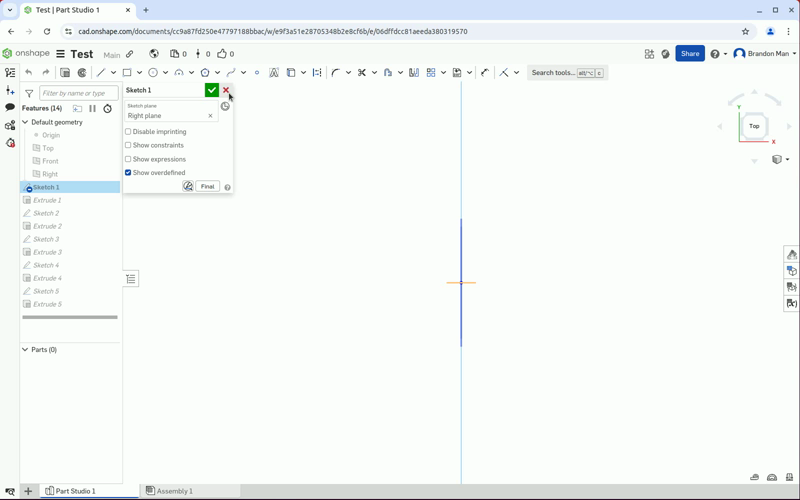
click(229, 92)
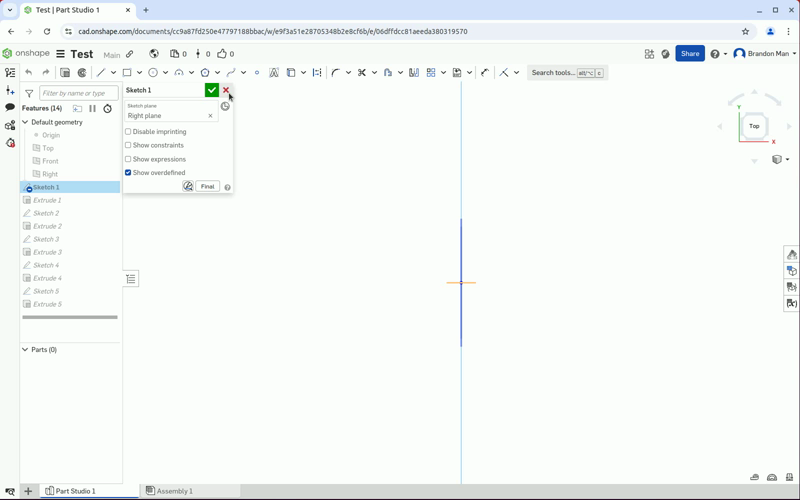
key(shift+s)
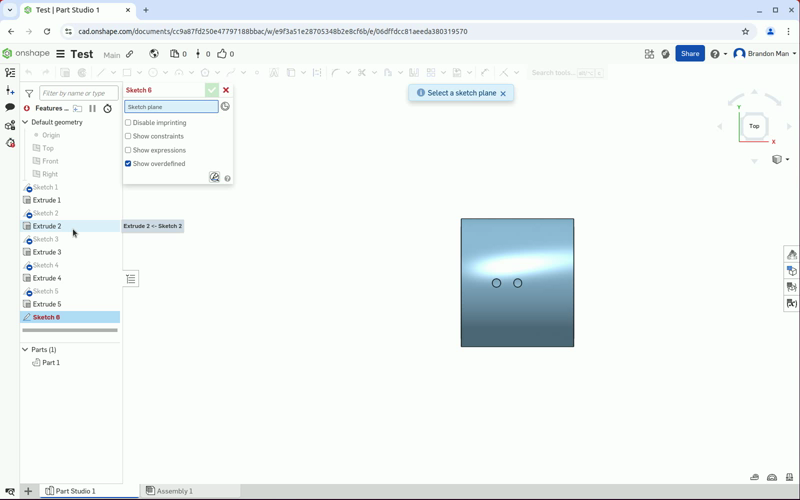
scroll(3)
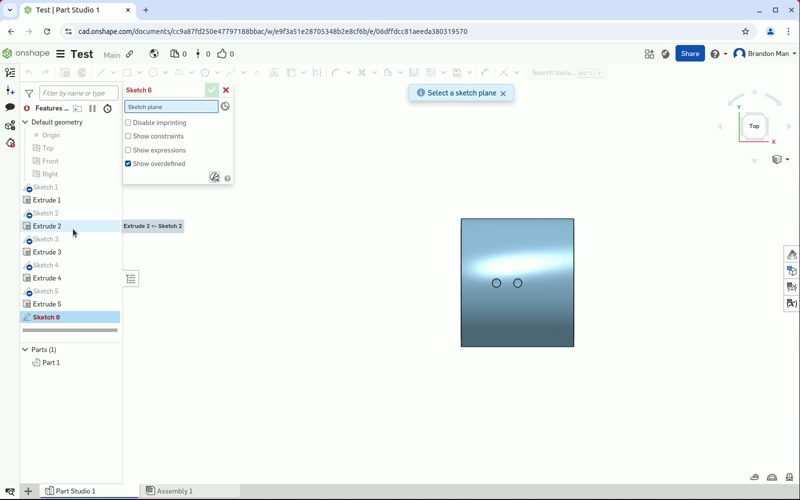
mouse_move(73, 150)
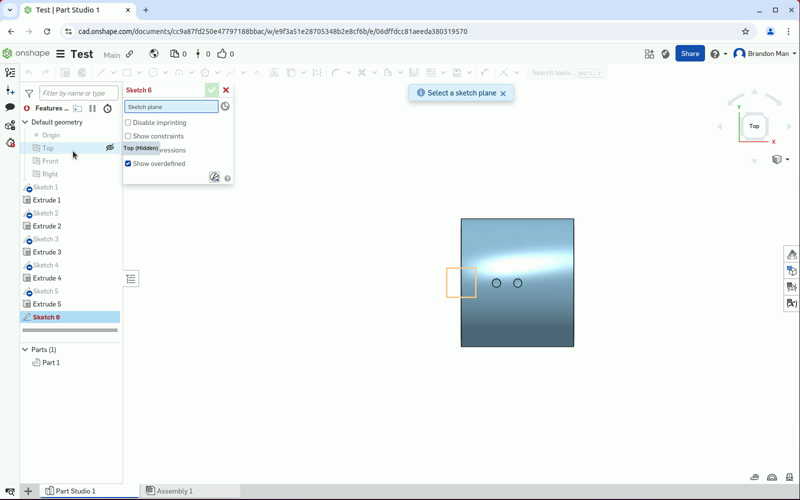
click(73, 150)
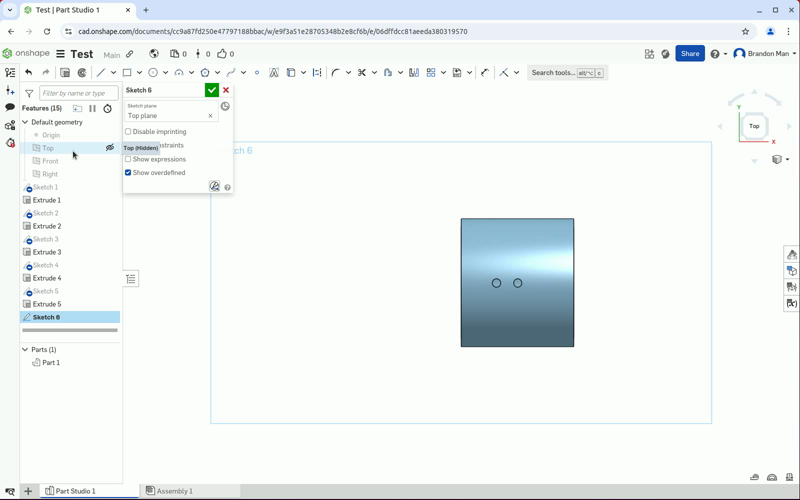
mouse_move(73, 352)
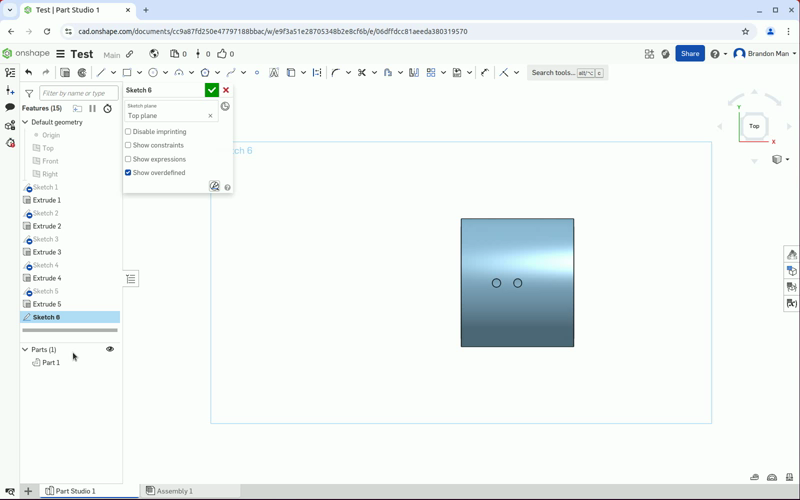
key(y)
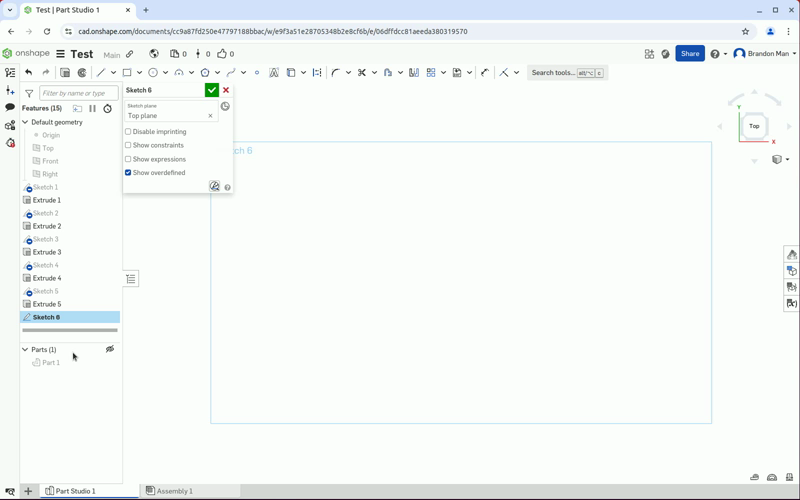
key(l)
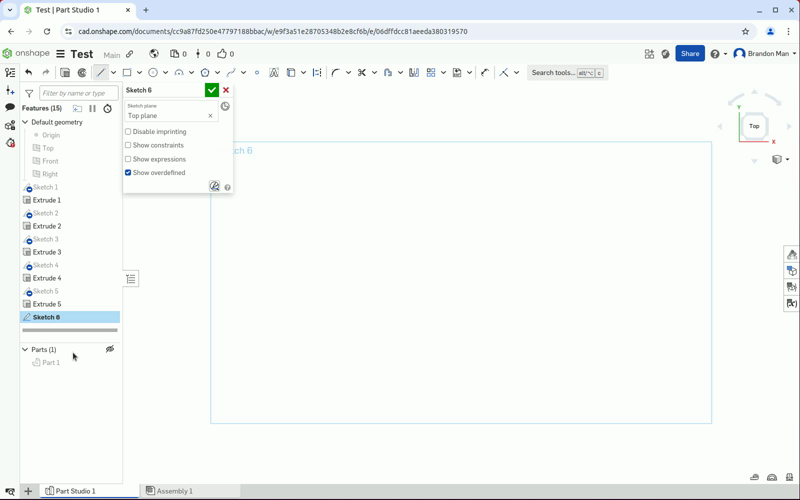
key_down(shift)
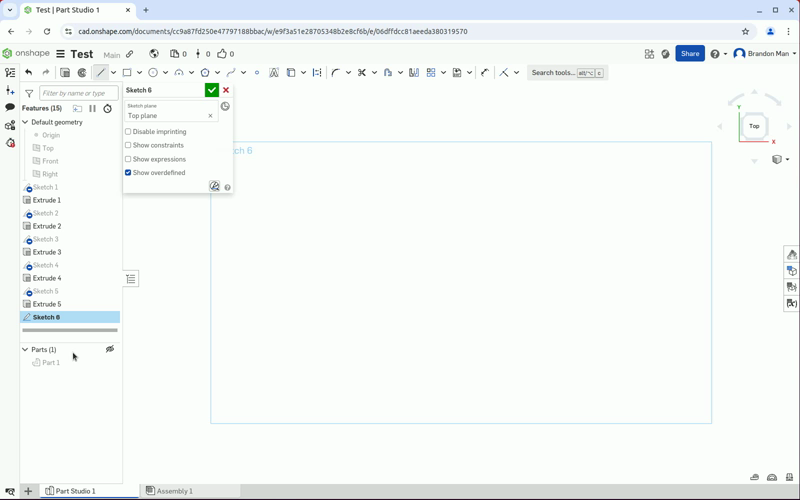
mouse_move(534, 282)
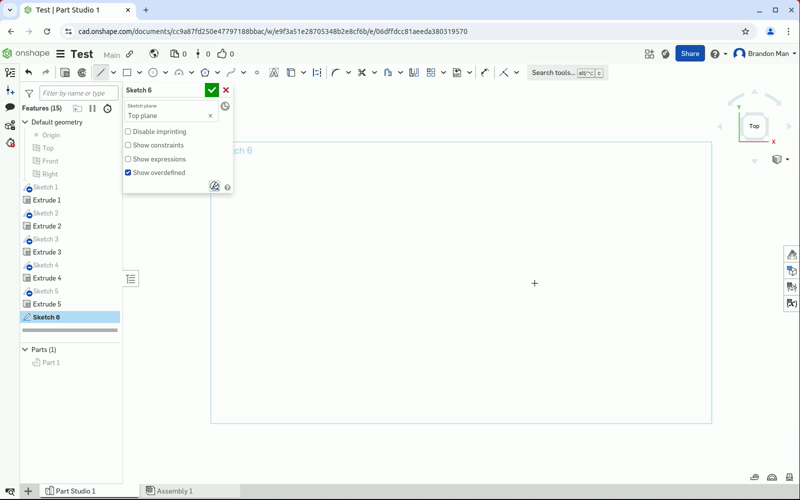
click(534, 282)
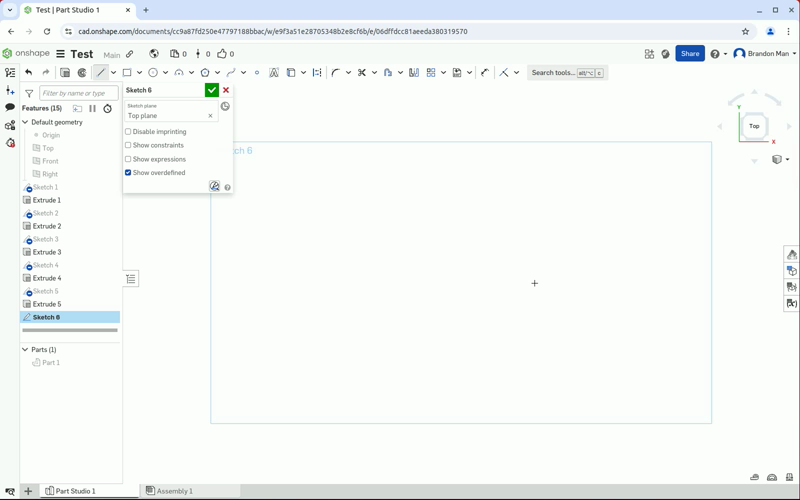
key_up(shift)
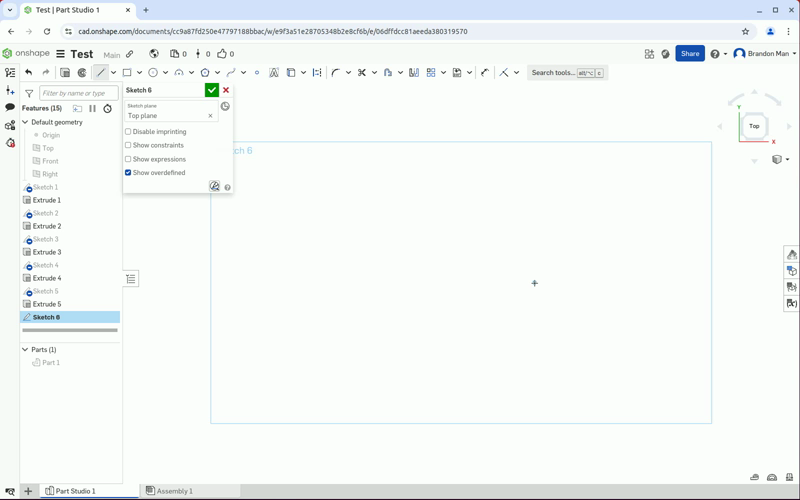
key_down(shift)
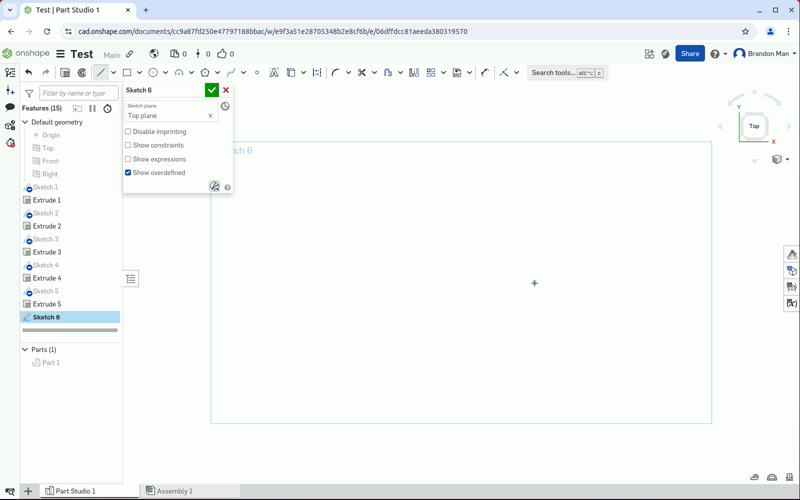
mouse_move(564, 282)
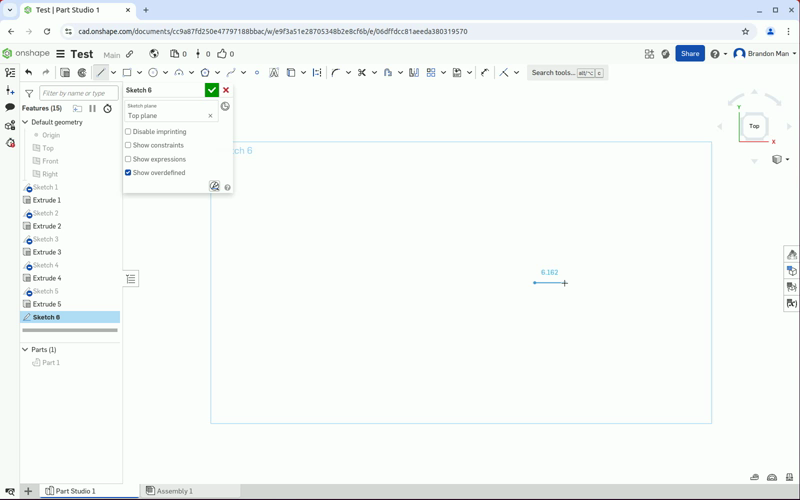
mouse_move(542, 282)
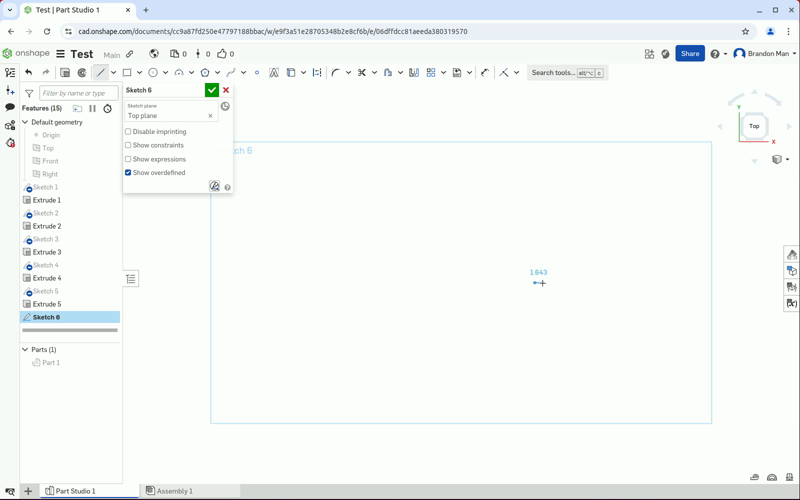
click(542, 282)
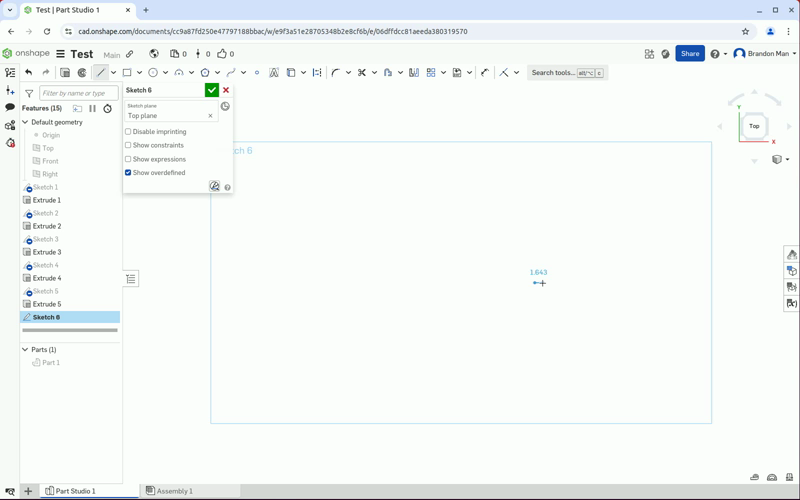
key_up(shift)
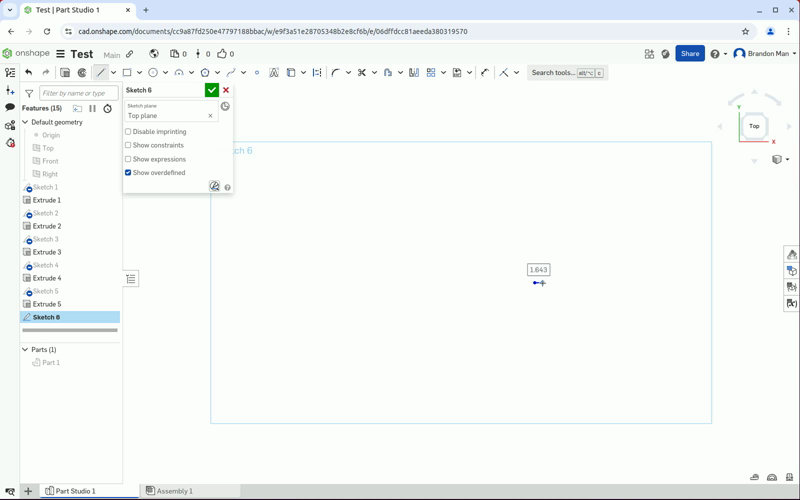
key(esc)
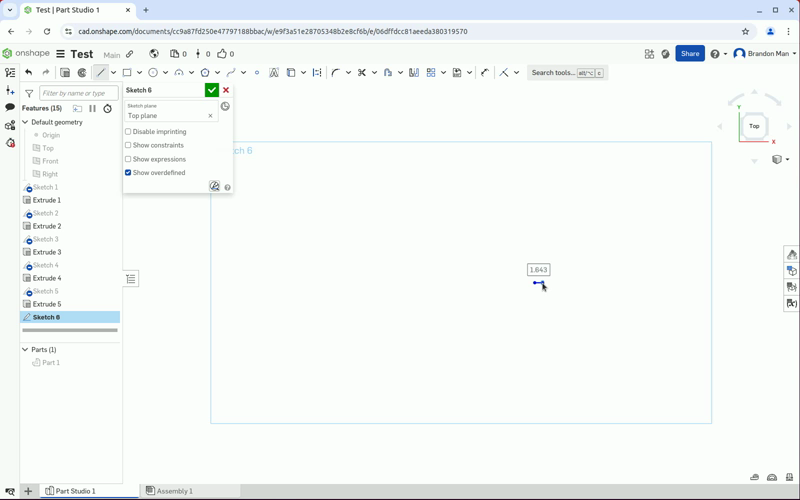
key(a)
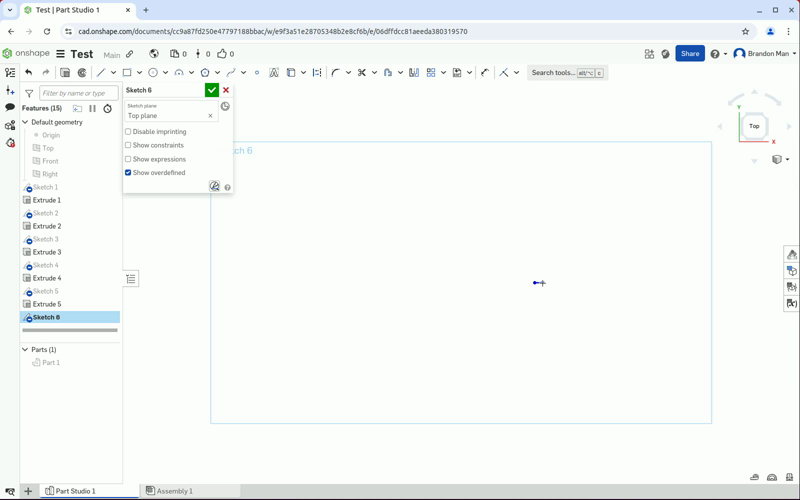
mouse_move(542, 282)
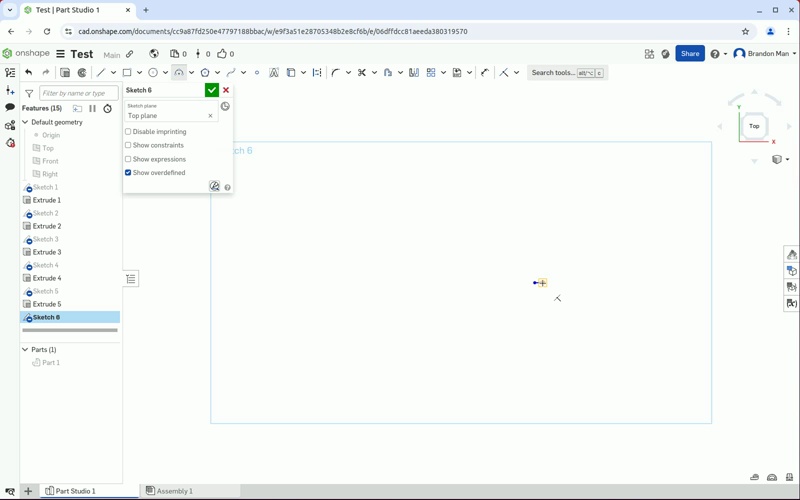
click(542, 282)
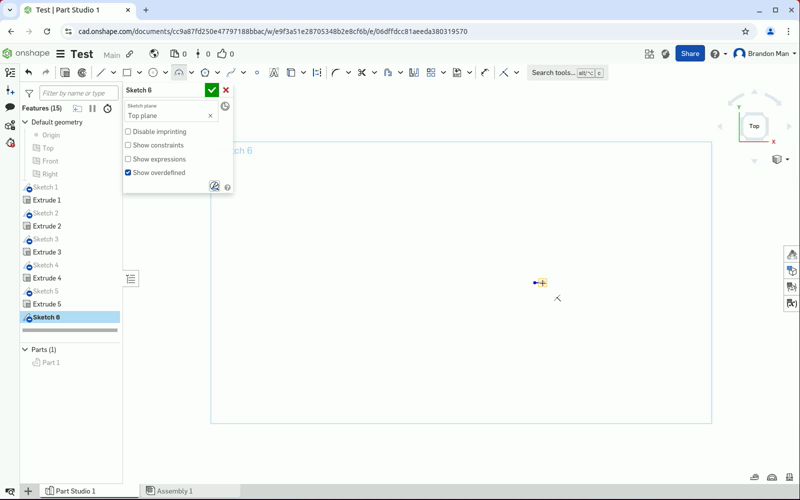
mouse_move(534, 282)
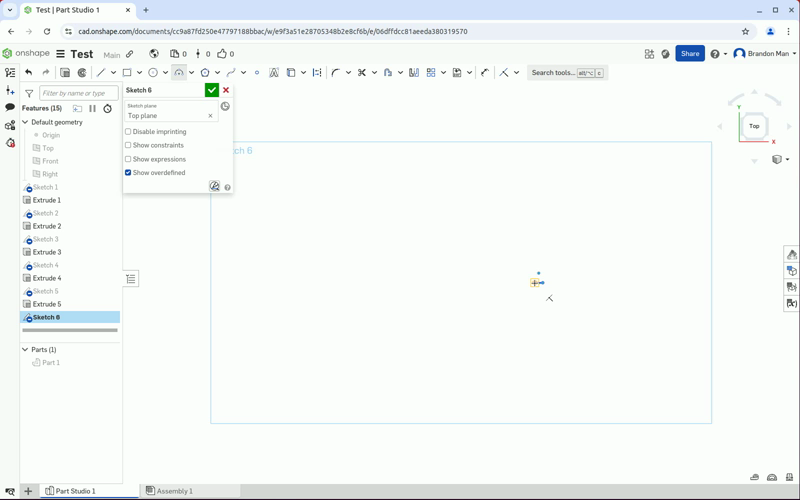
click(534, 282)
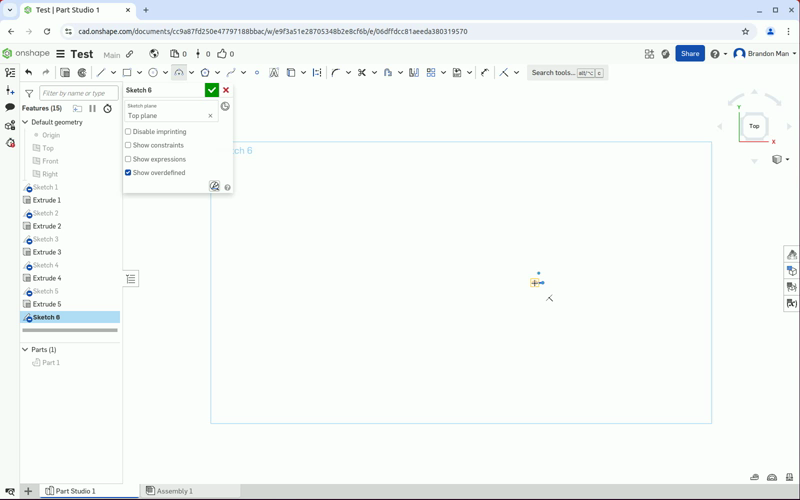
key_down(shift)
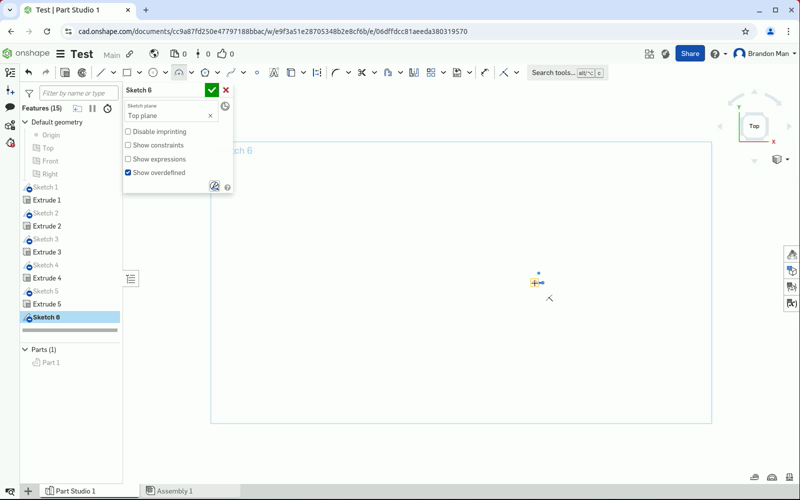
mouse_move(538, 278)
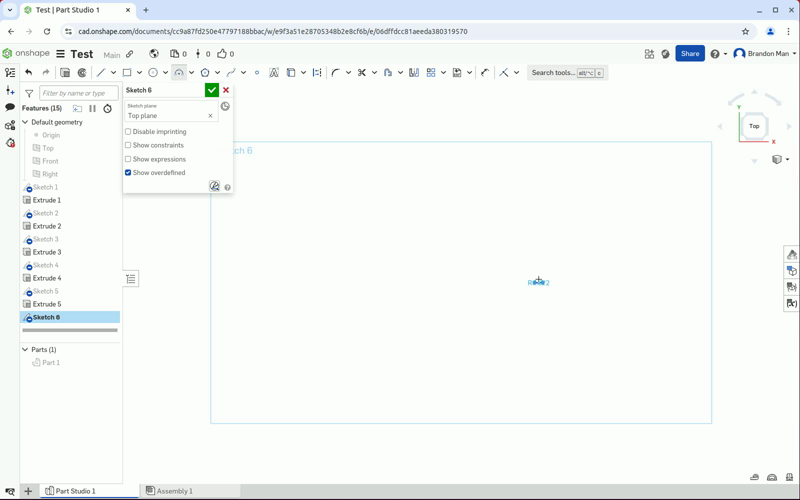
click(538, 278)
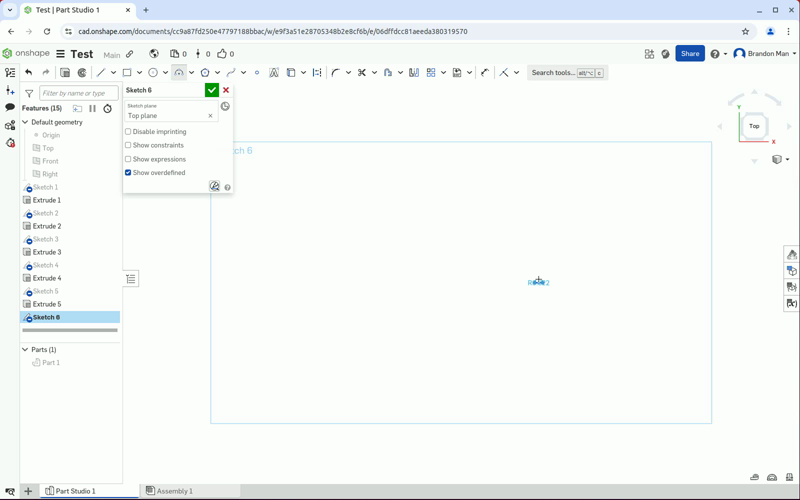
key_up(shift)
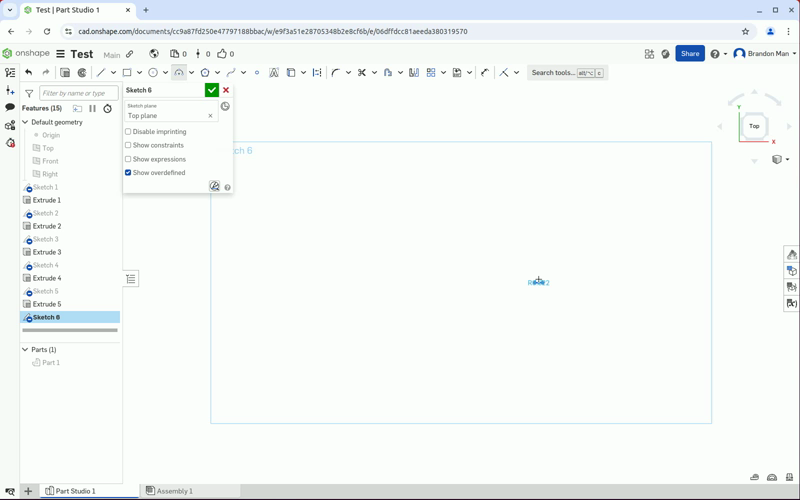
key(esc)
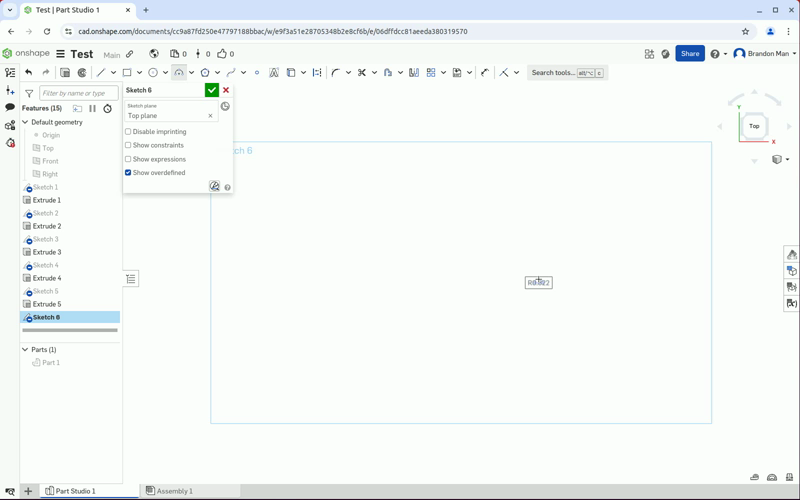
mouse_move(538, 280)
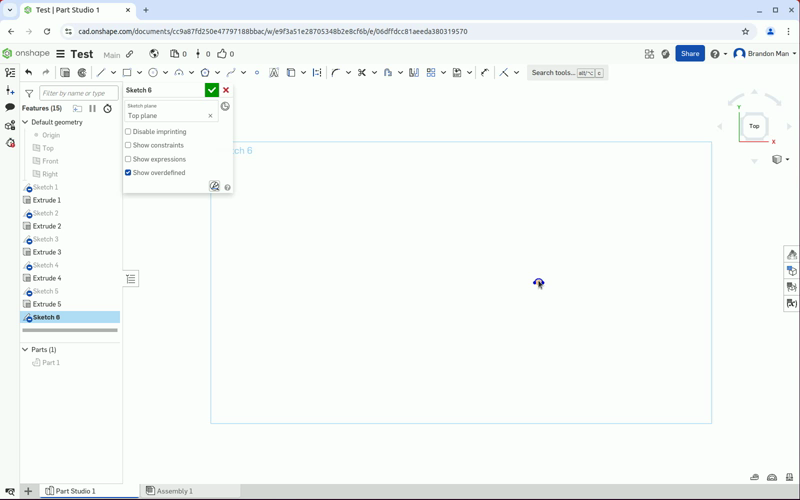
scroll(6)
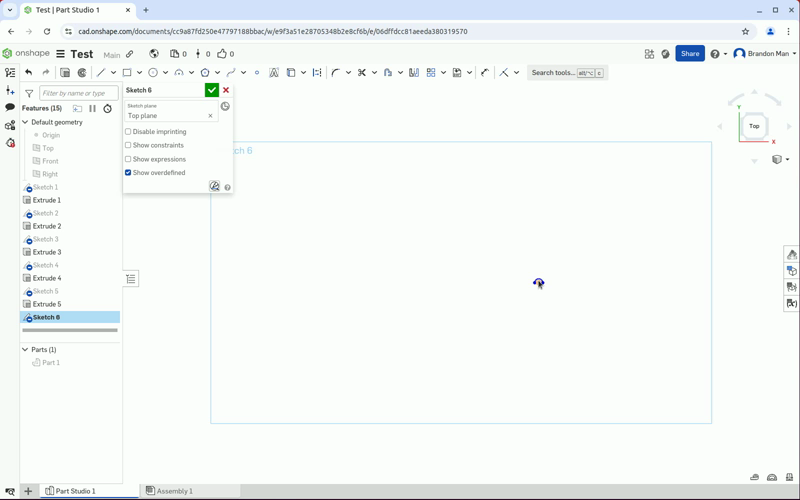
scroll(6)
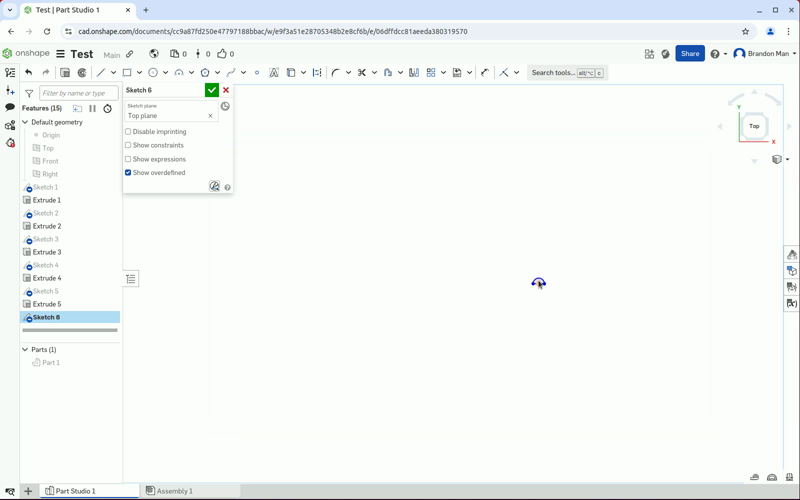
scroll(6)
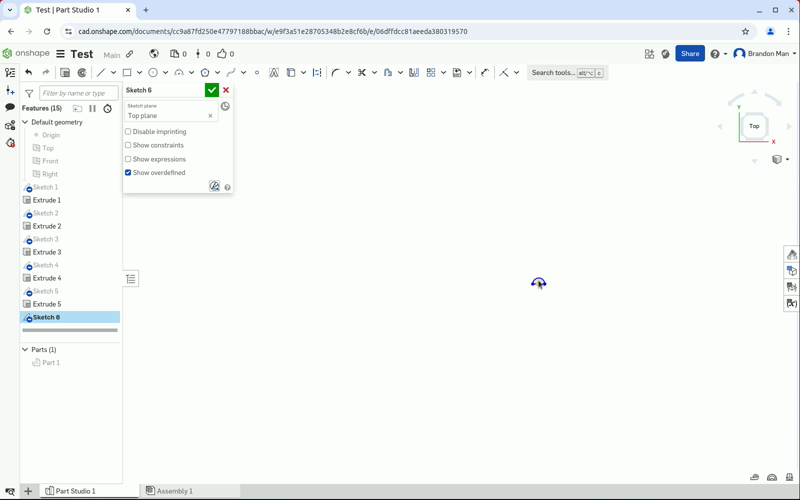
scroll(6)
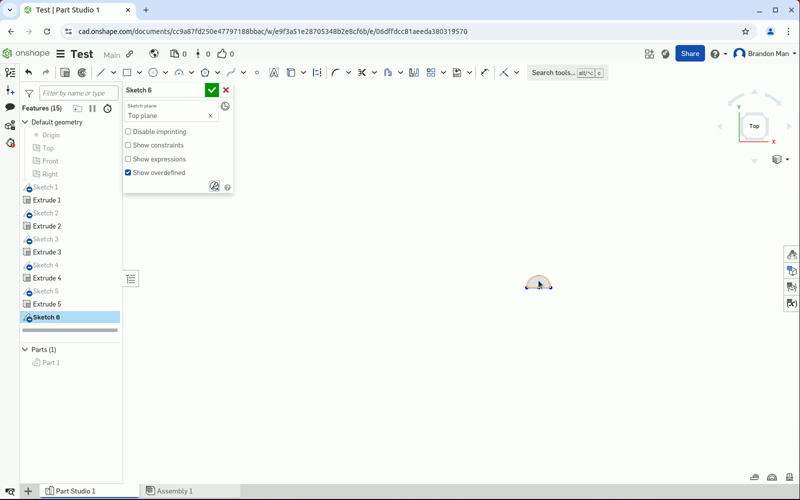
scroll(6)
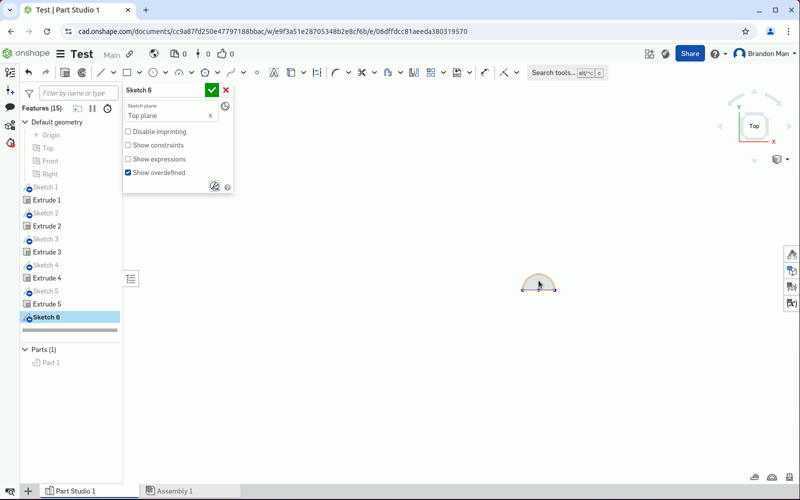
scroll(6)
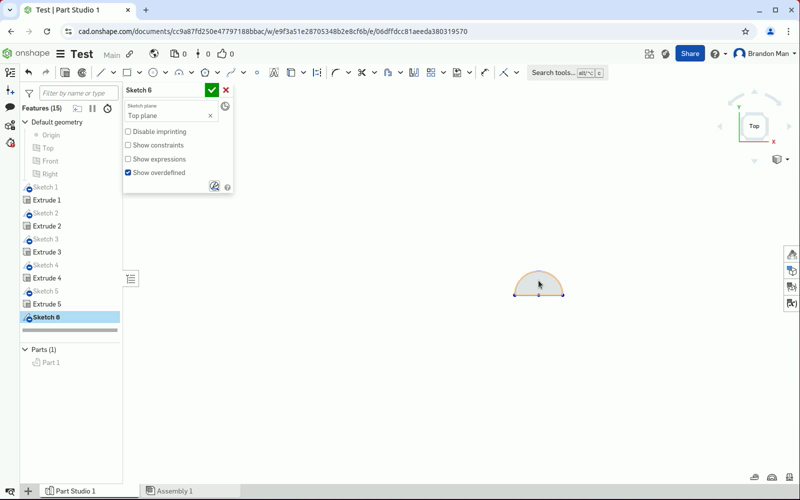
scroll(6)
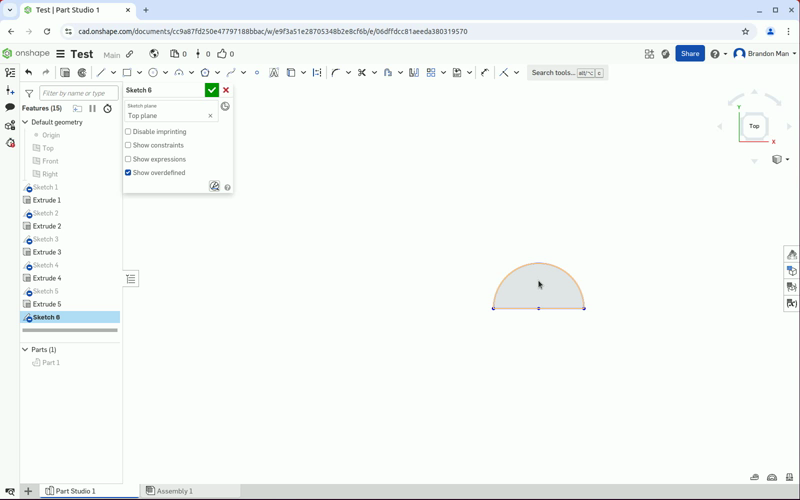
click(538, 280)
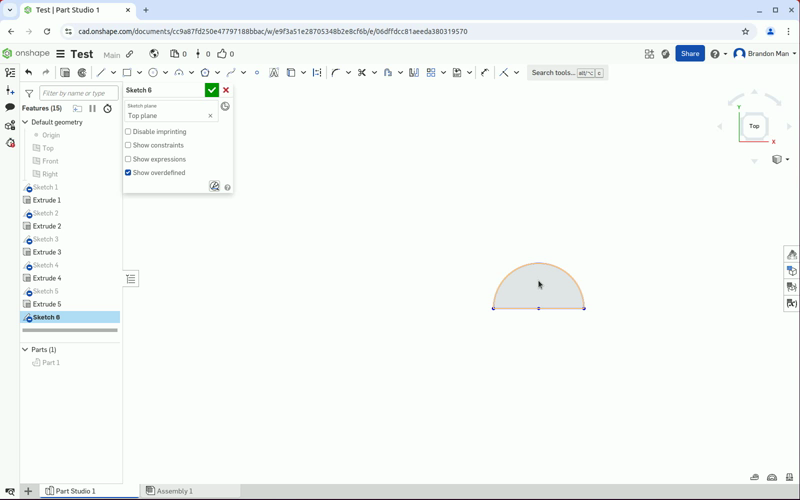
scroll(-6)
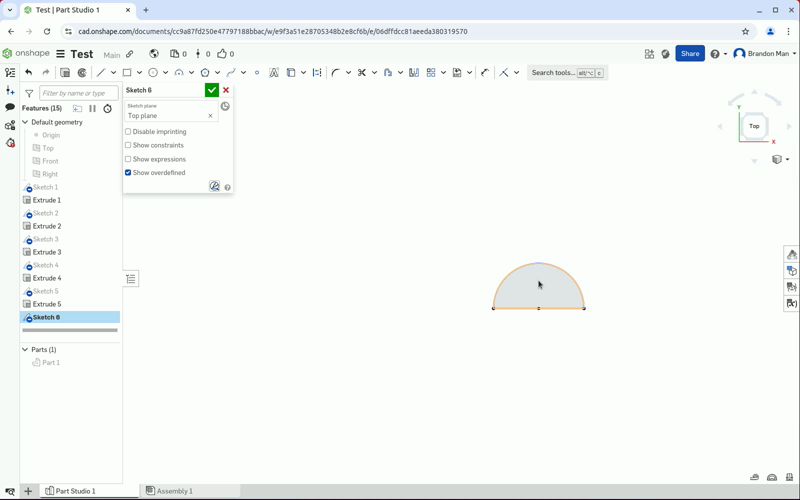
scroll(-6)
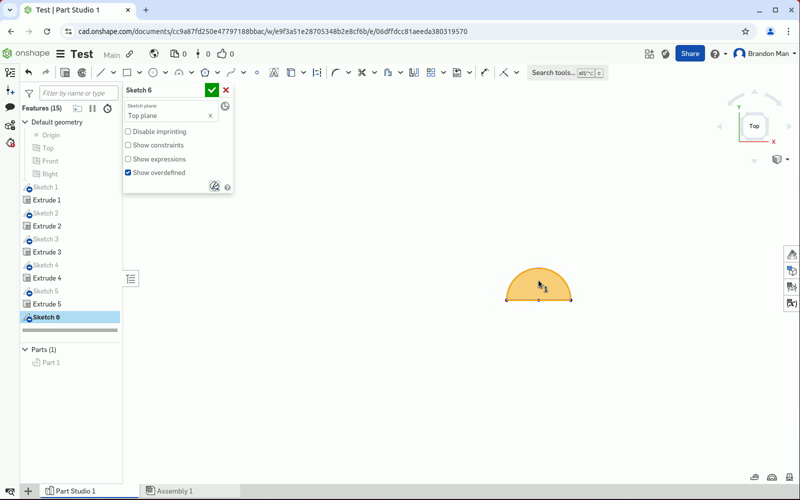
scroll(-6)
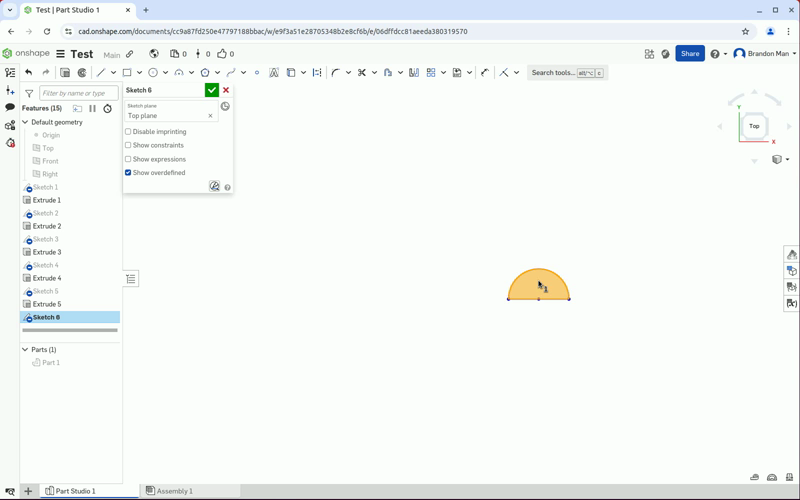
scroll(-6)
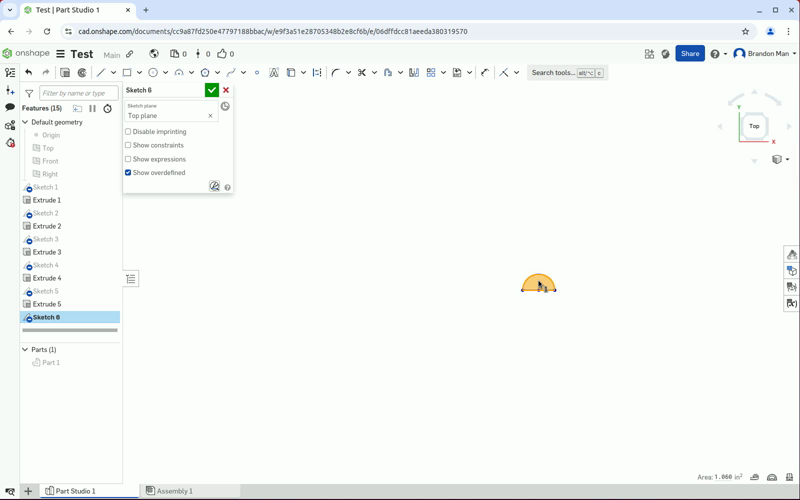
scroll(-6)
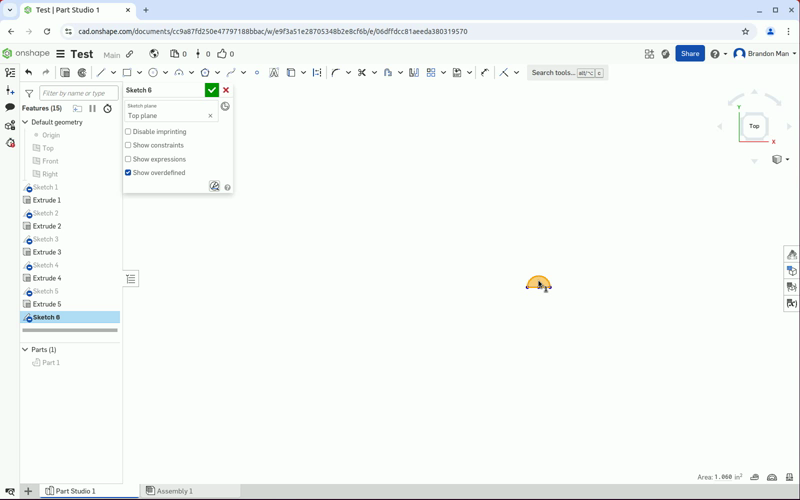
scroll(-6)
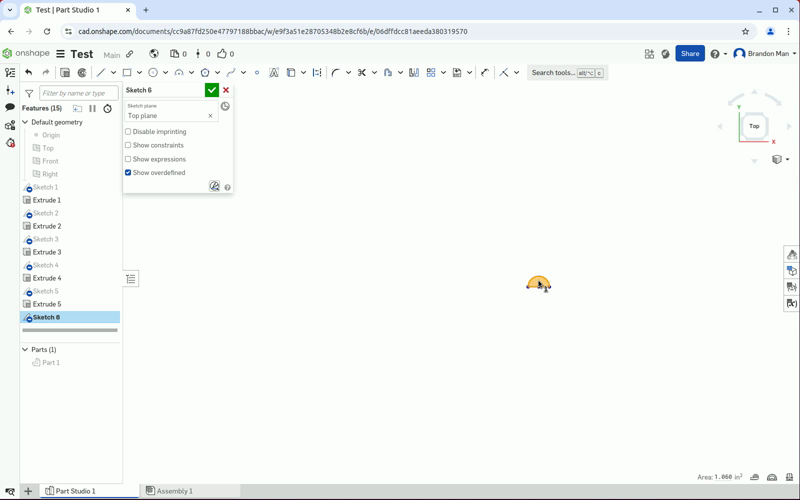
scroll(-6)
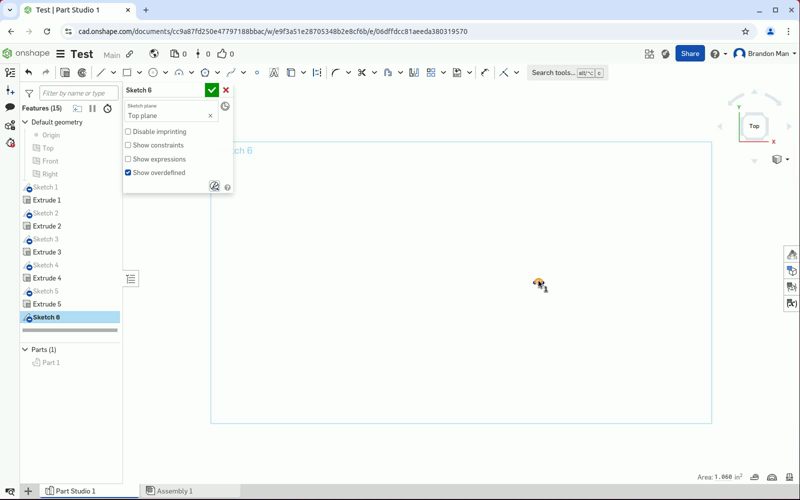
mouse_move(73, 352)
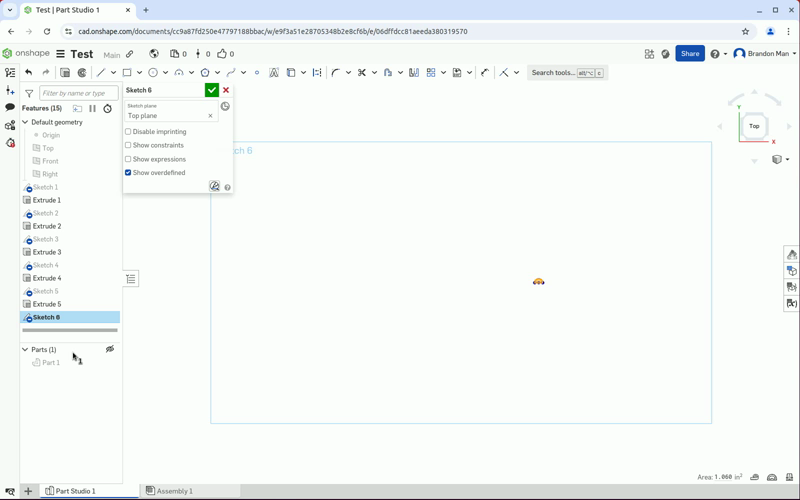
key(shift+y)
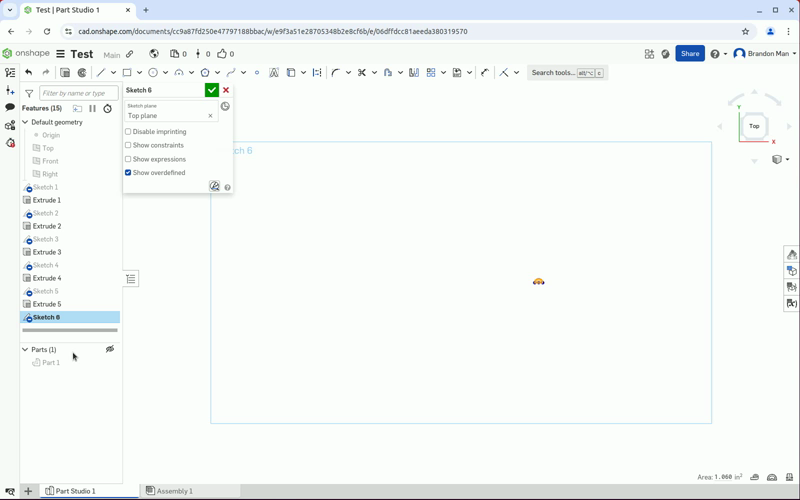
key(shift+e)
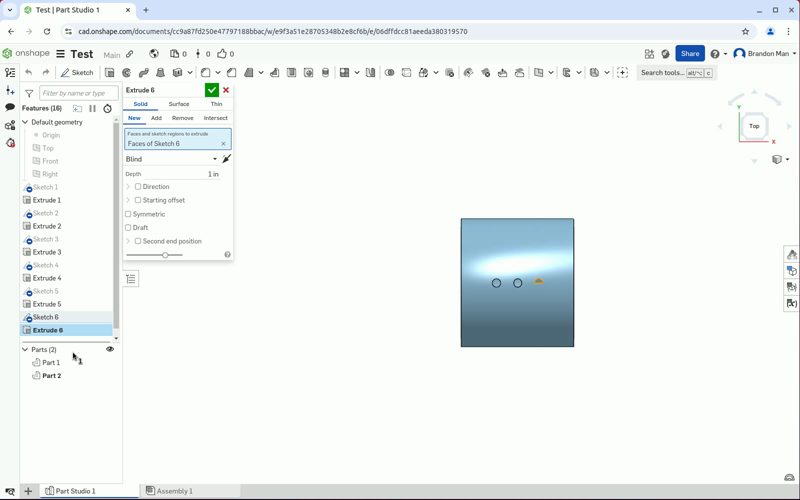
mouse_move(143, 106)
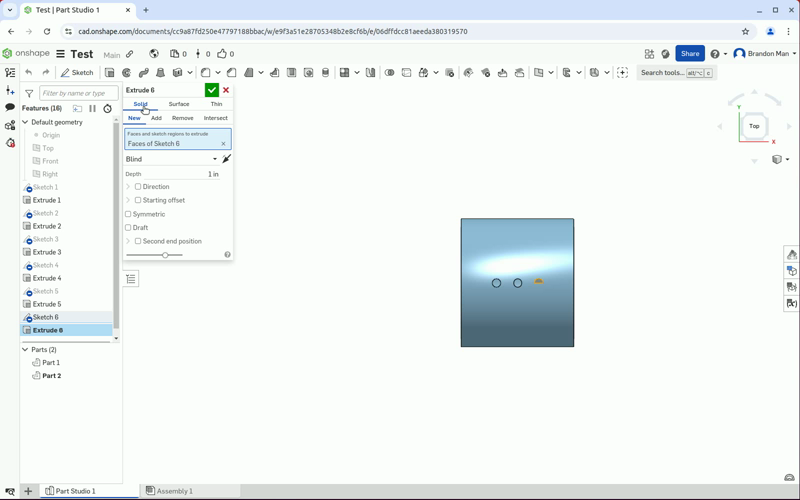
click(143, 106)
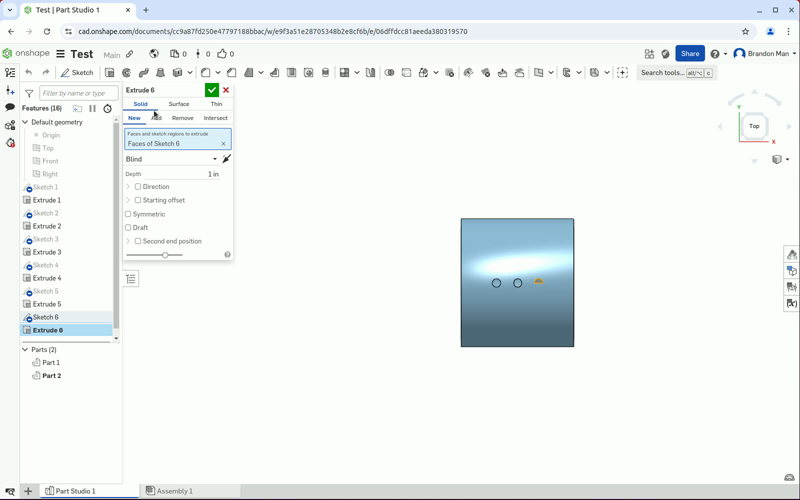
mouse_move(186, 120)
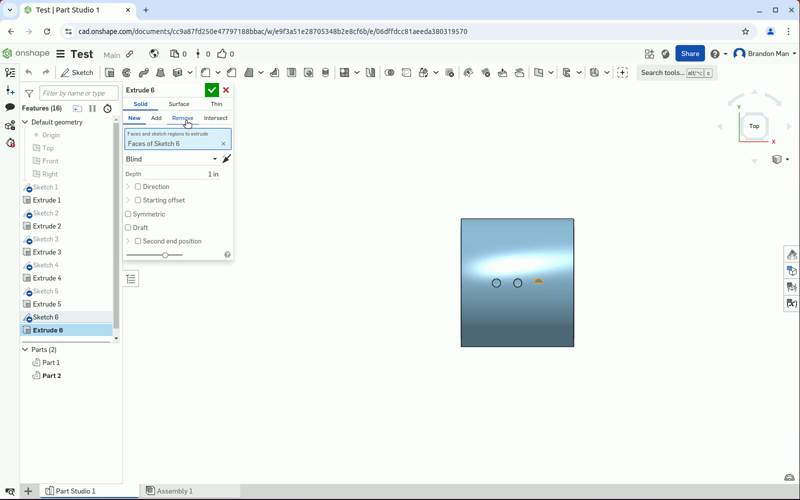
click(186, 120)
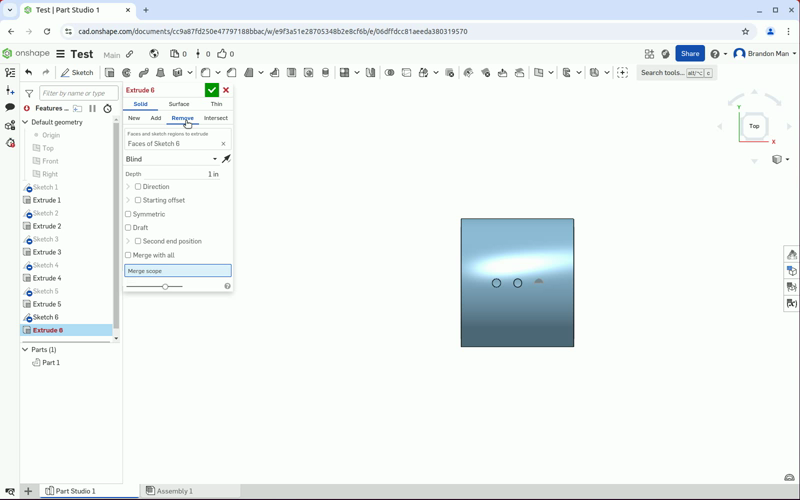
key(tab, 4)
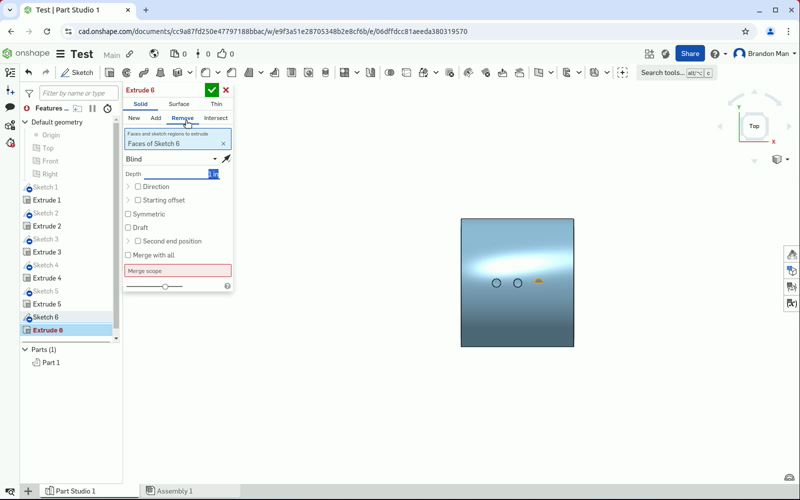
text(-28.885)
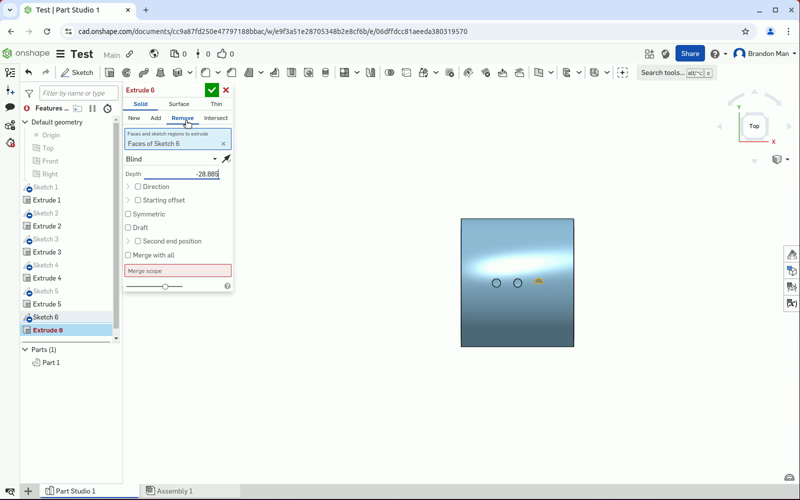
key(tab, 6)
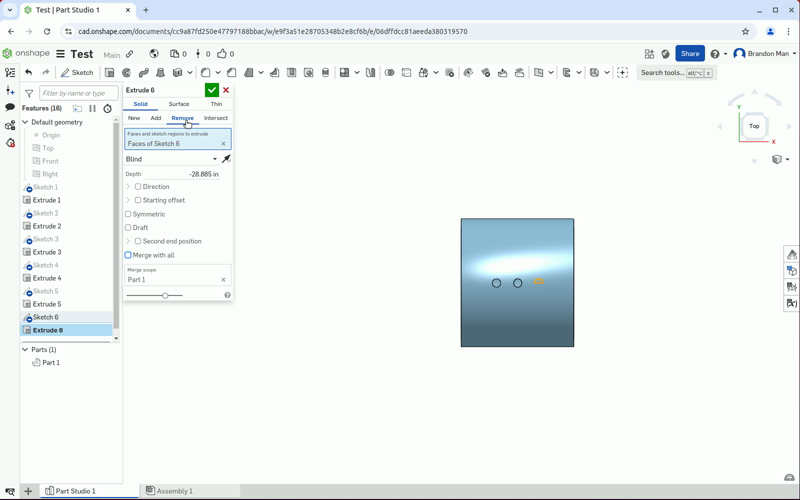
key(space)
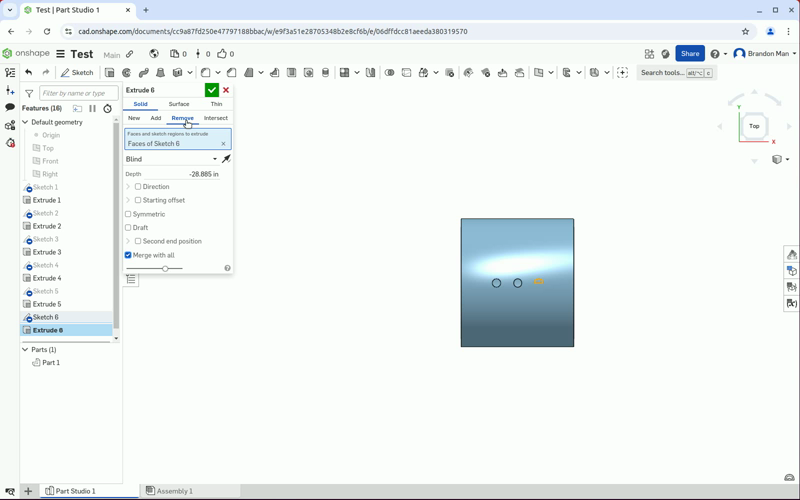
key(enter)
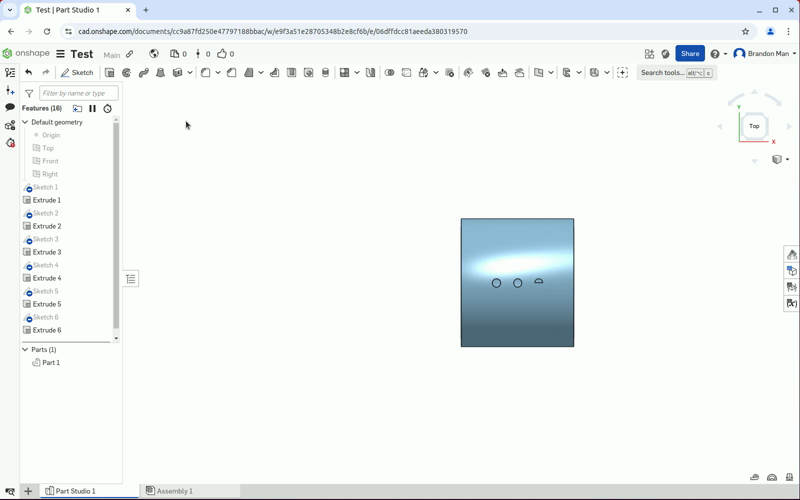
key(shift+h)
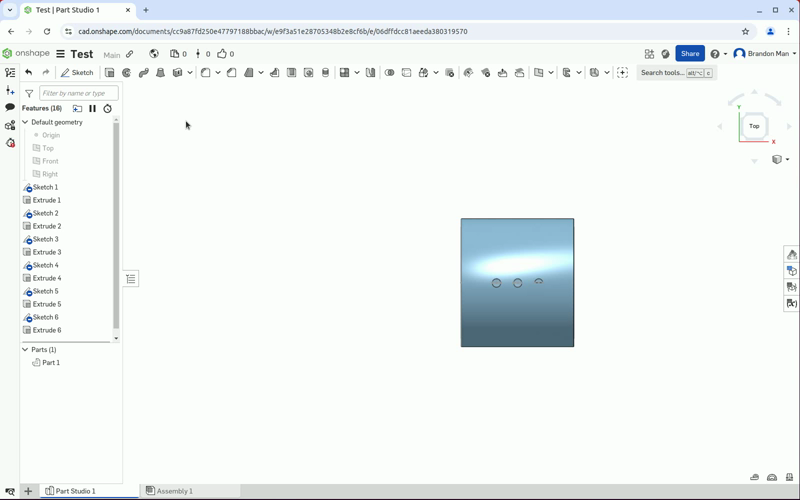
key(shift+h)
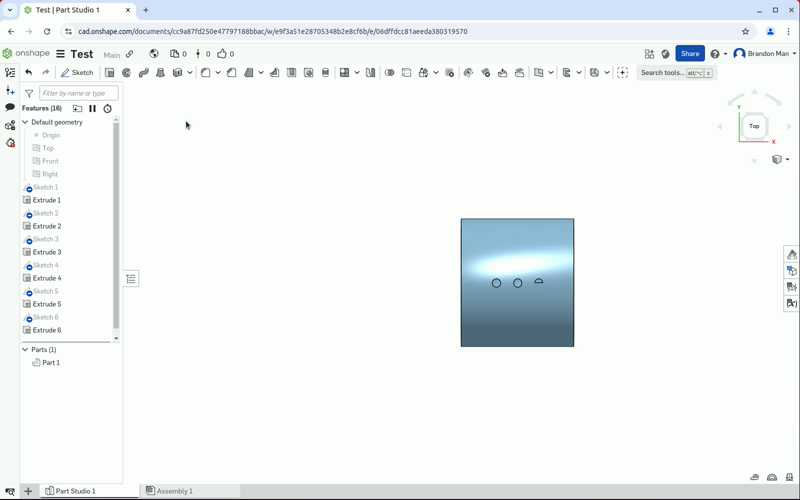
mouse_move(69, 189)
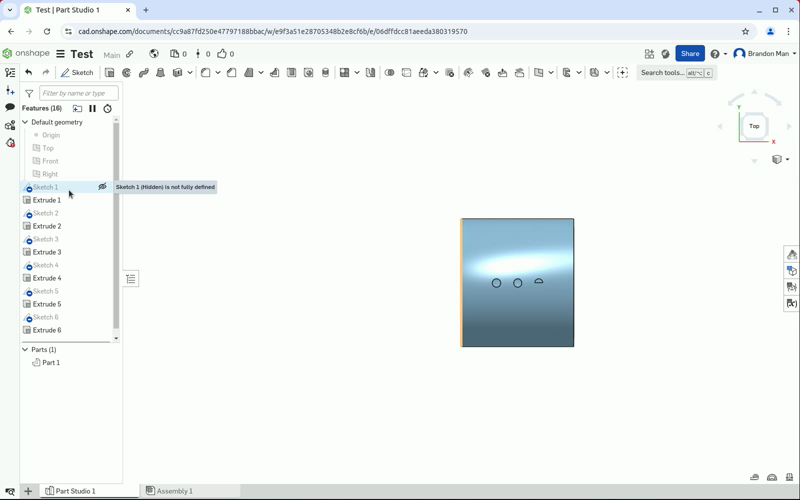
click(69, 189)
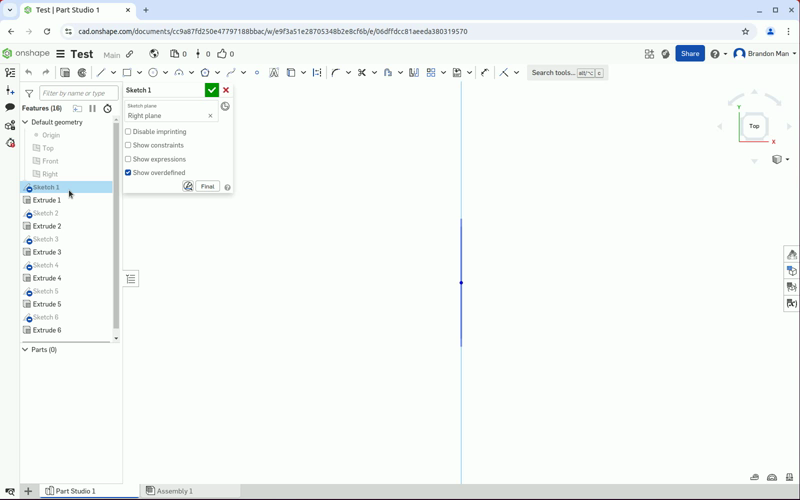
mouse_move(229, 92)
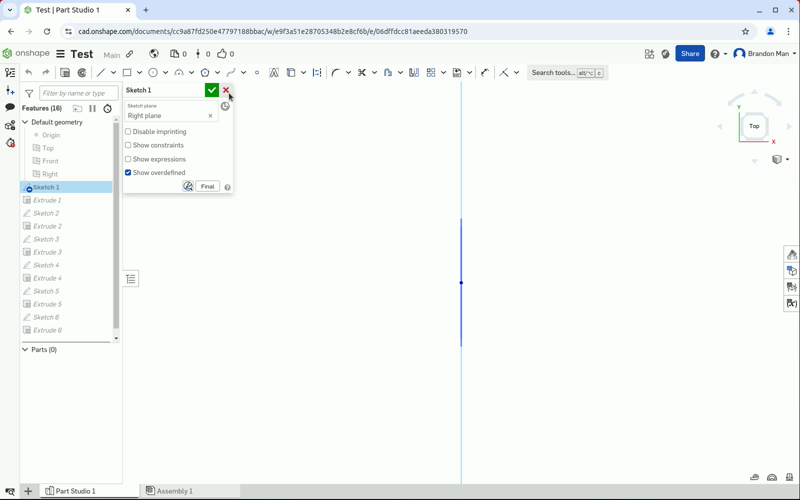
click(229, 92)
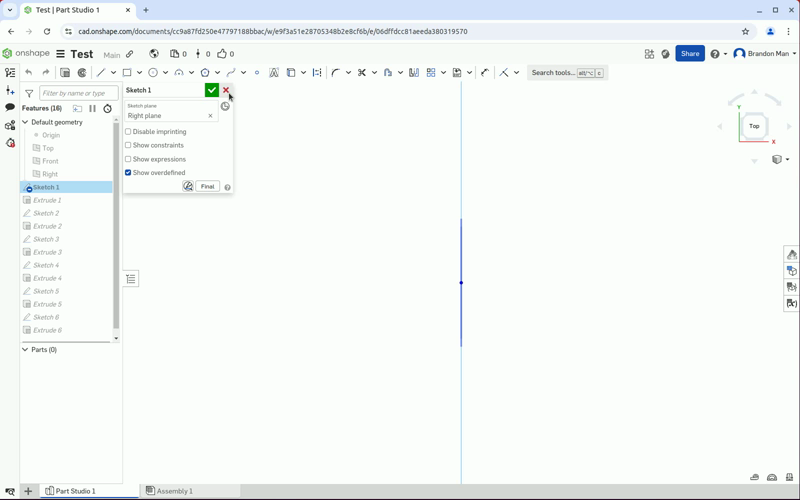
key(shift+s)
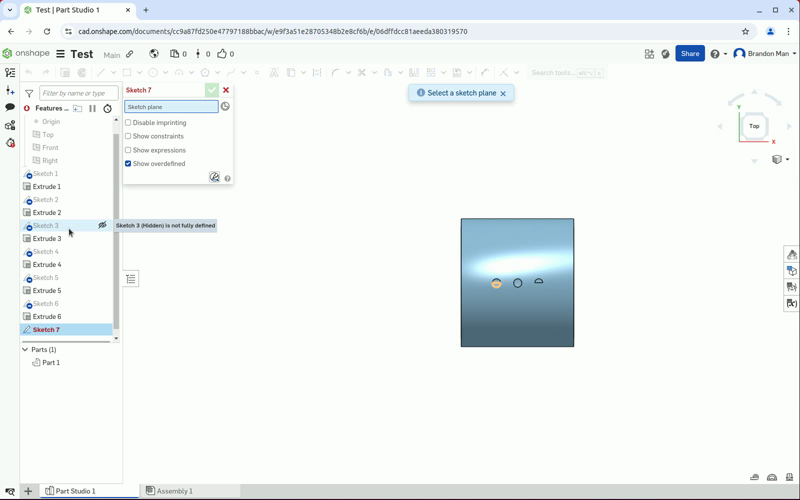
scroll(3)
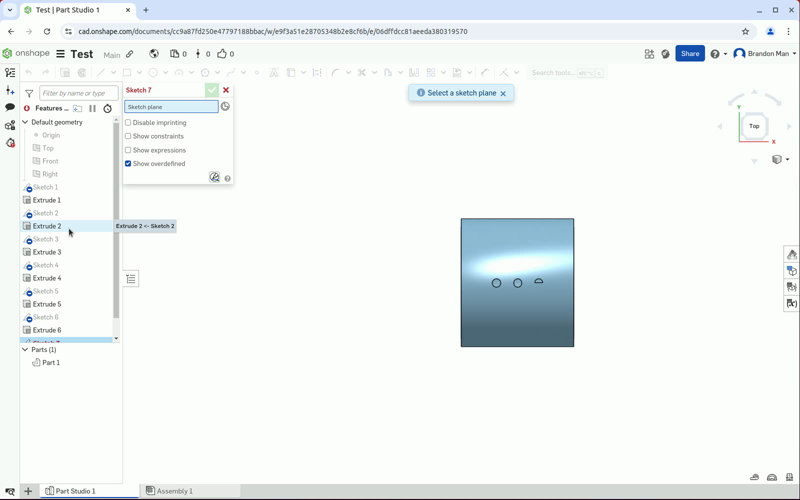
mouse_move(69, 150)
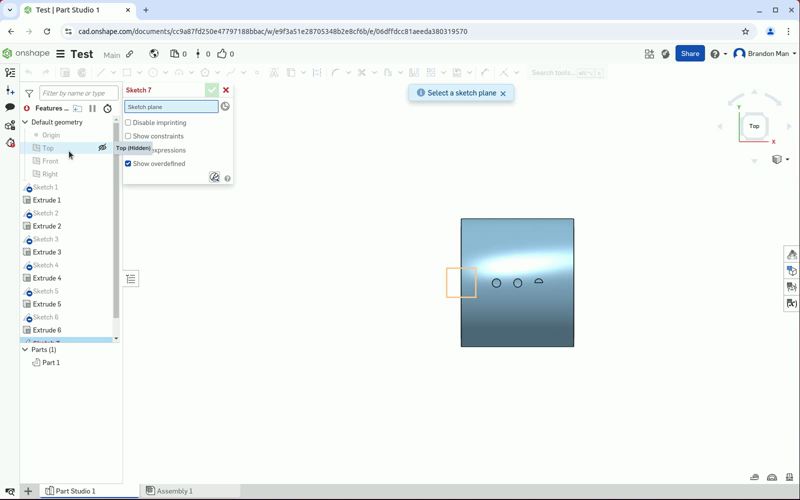
click(69, 150)
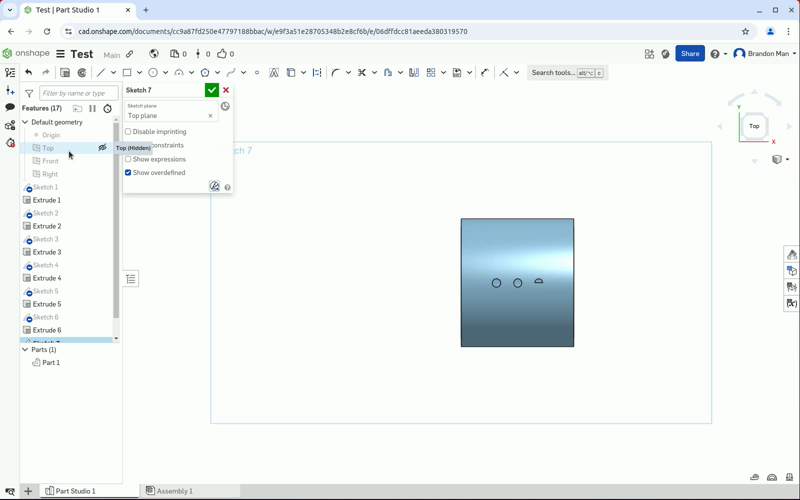
mouse_move(73, 352)
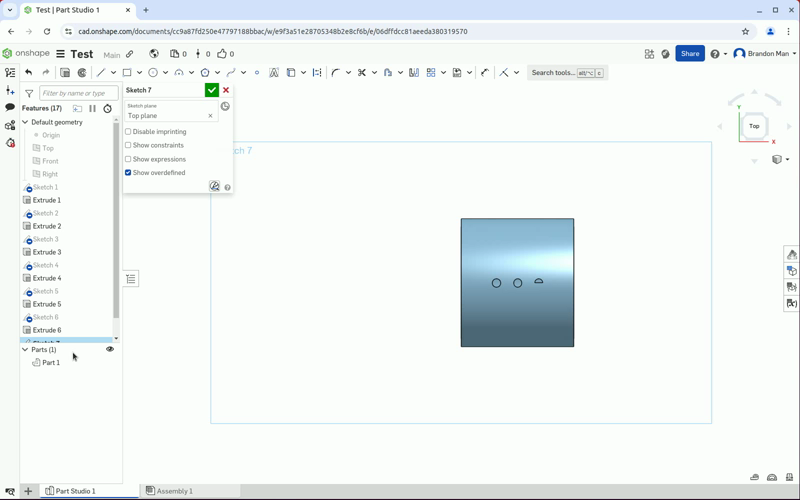
key(y)
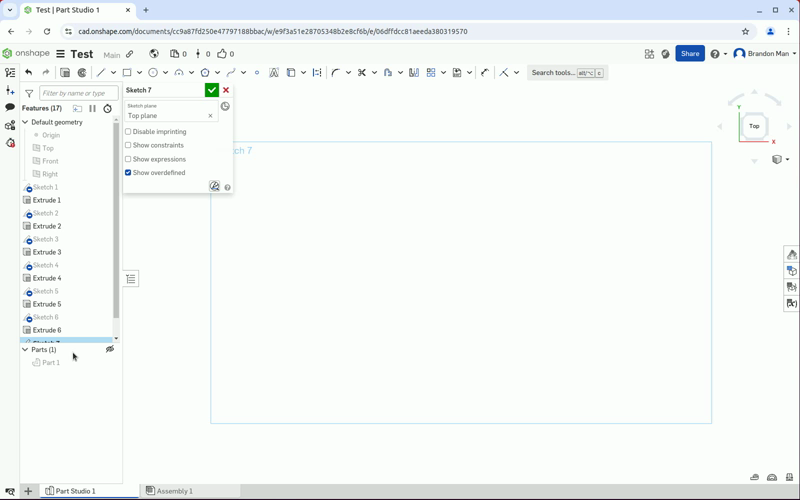
key(a)
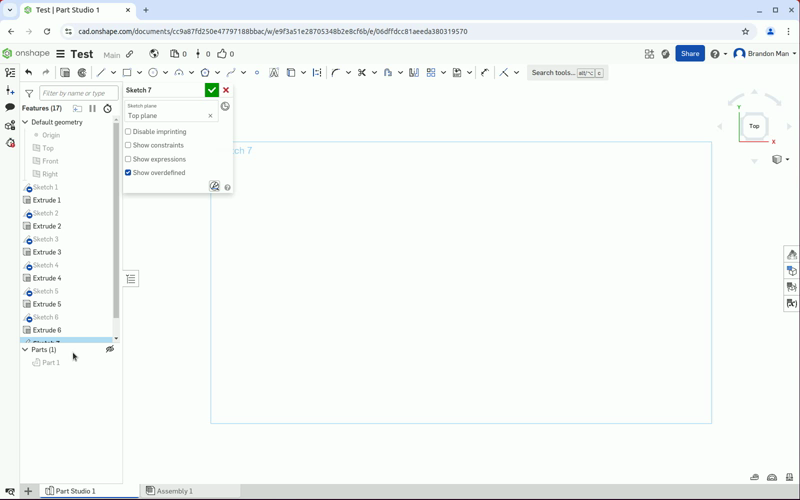
key_down(shift)
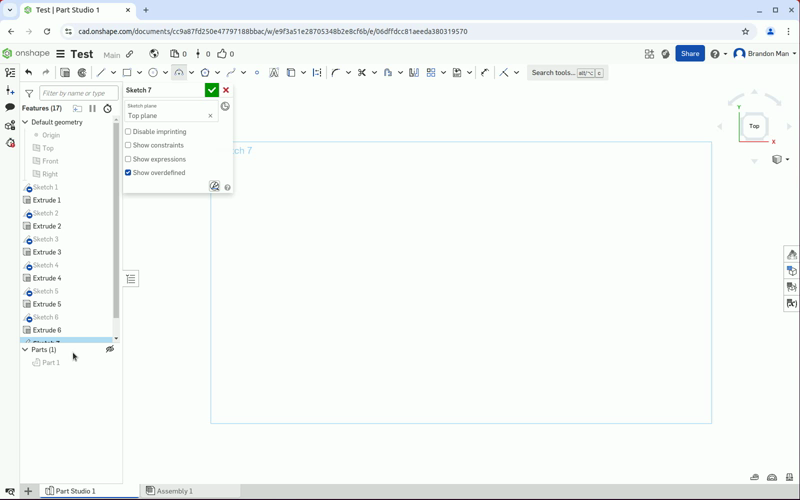
mouse_move(534, 282)
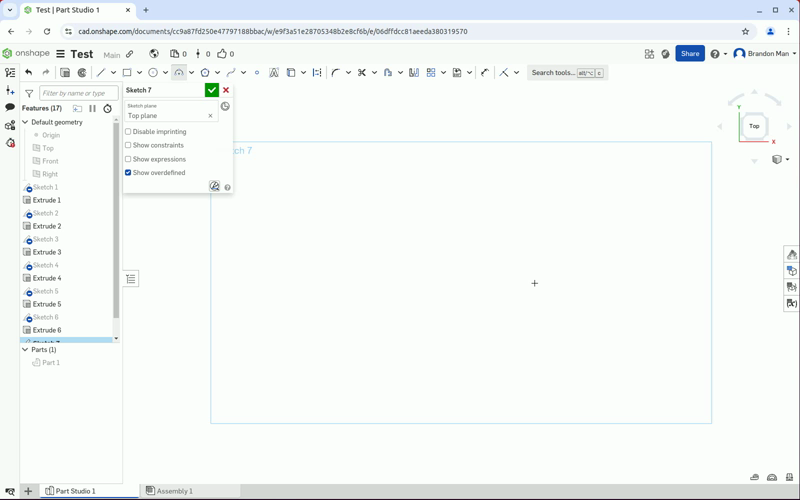
click(534, 282)
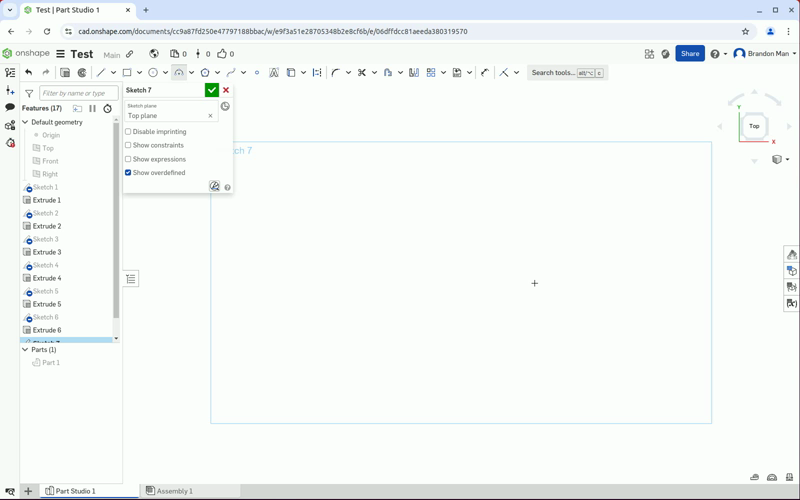
key_up(shift)
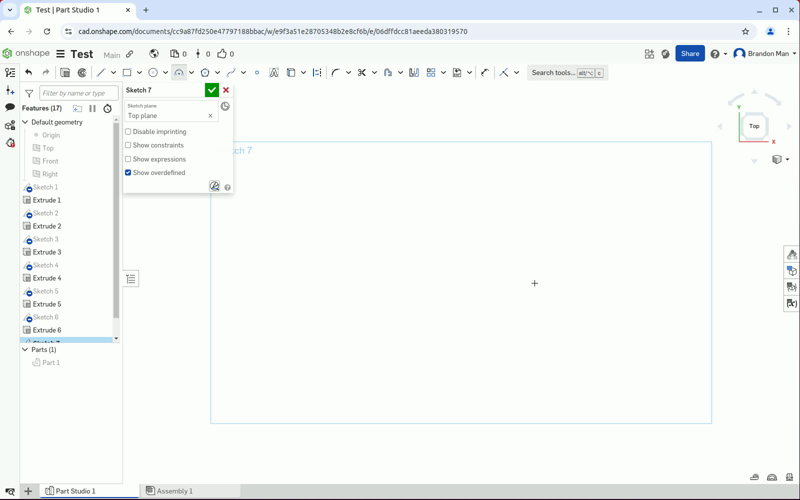
key_down(shift)
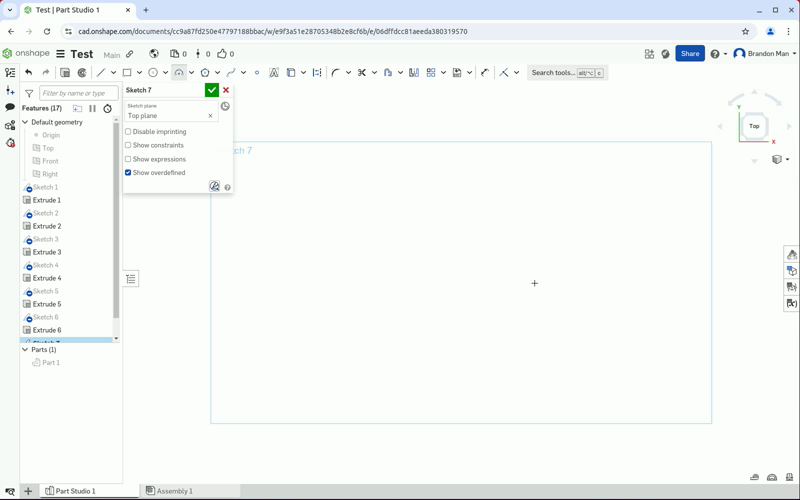
mouse_move(542, 282)
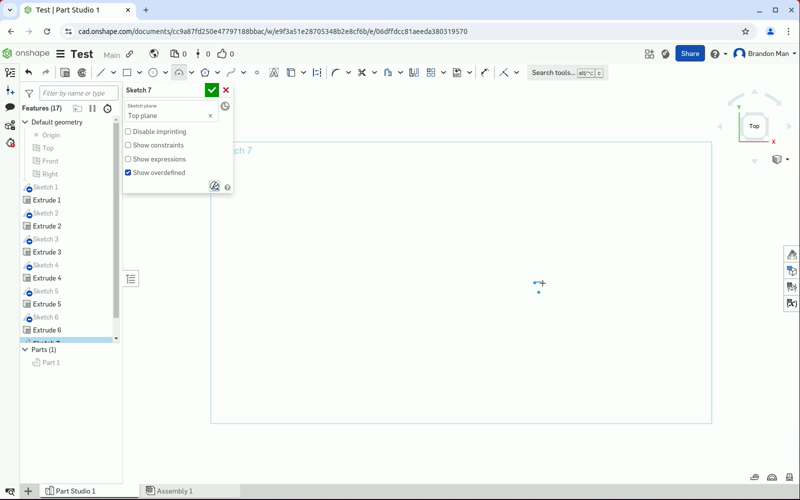
click(542, 282)
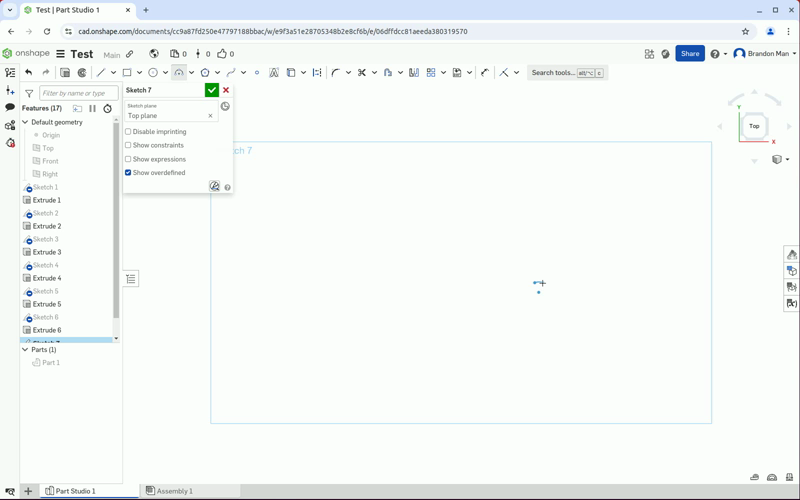
mouse_move(538, 287)
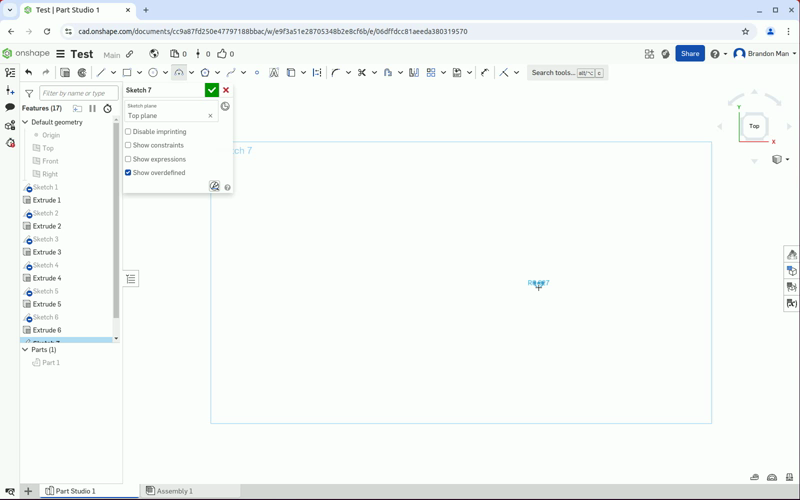
click(538, 287)
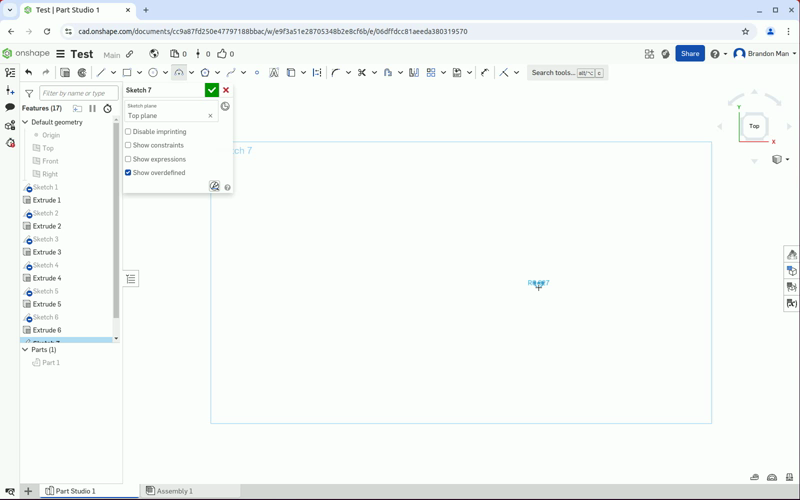
key_up(shift)
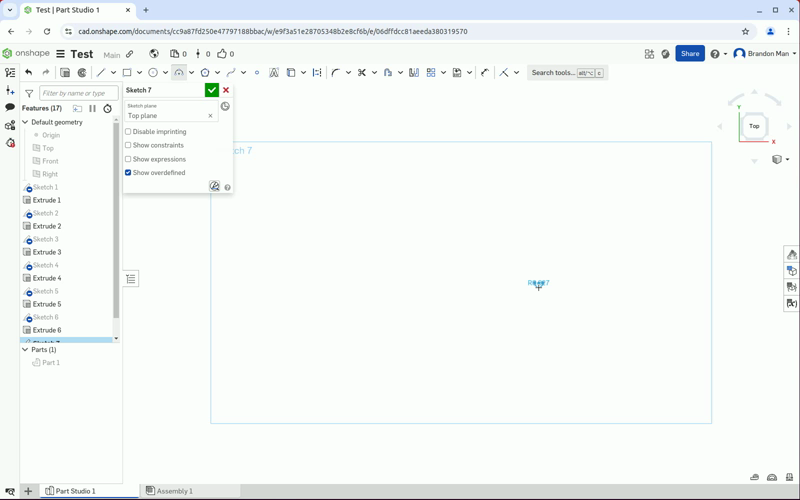
key(esc)
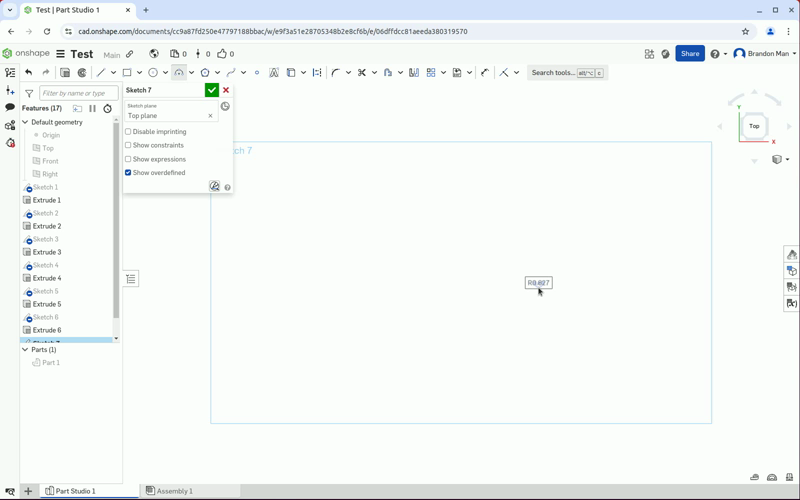
key(l)
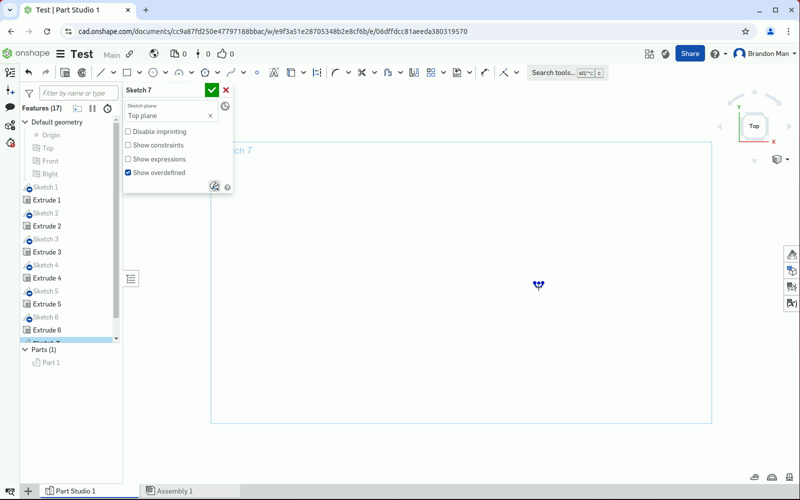
mouse_move(542, 282)
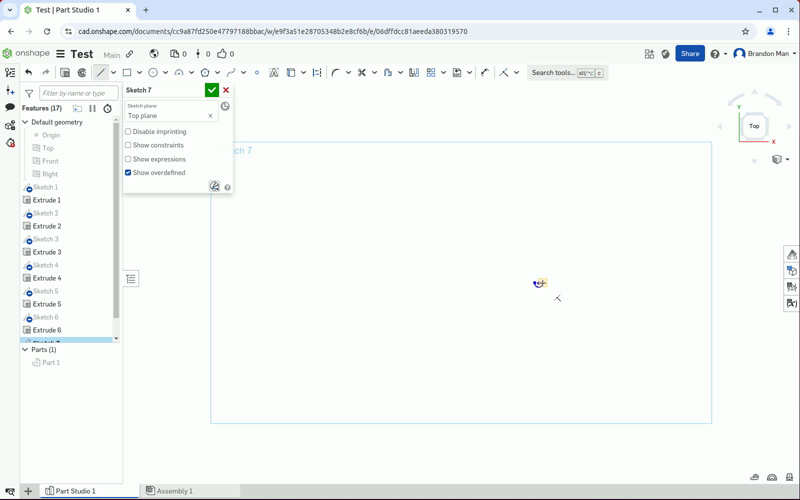
scroll(6)
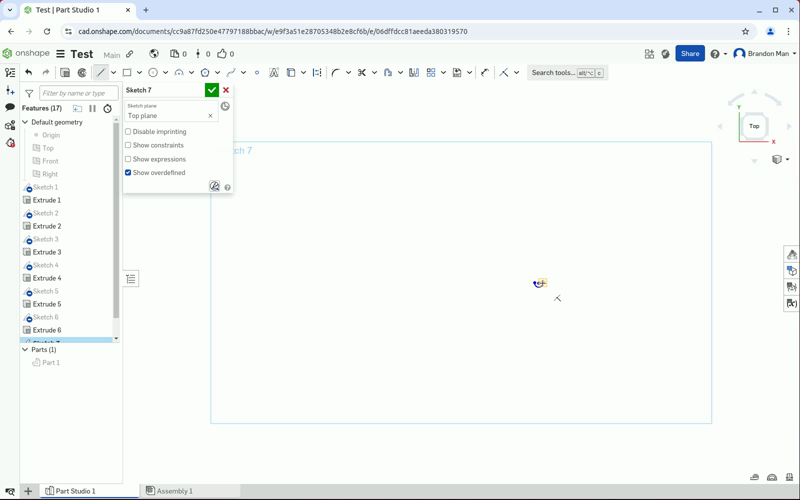
scroll(6)
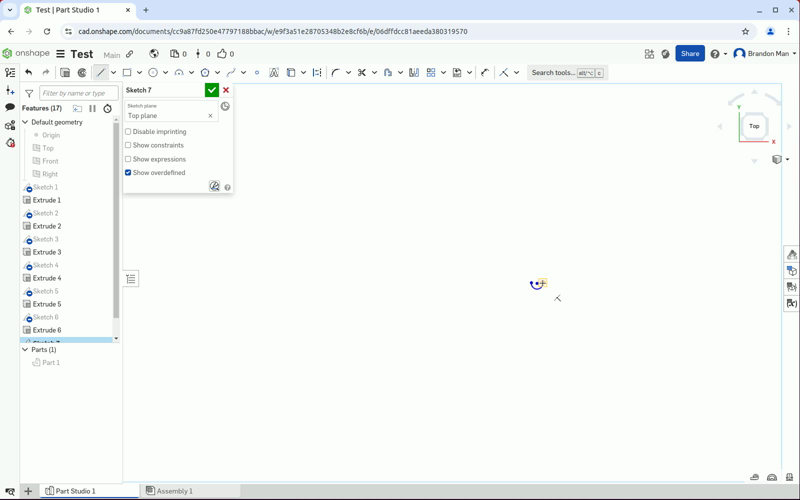
scroll(6)
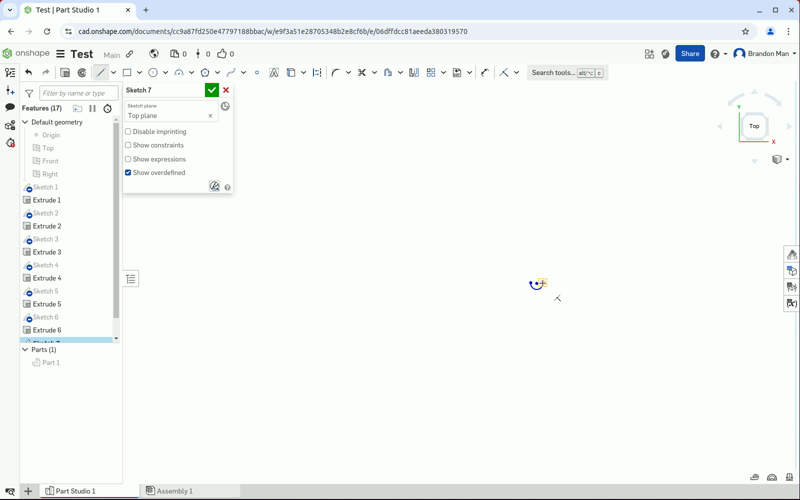
scroll(6)
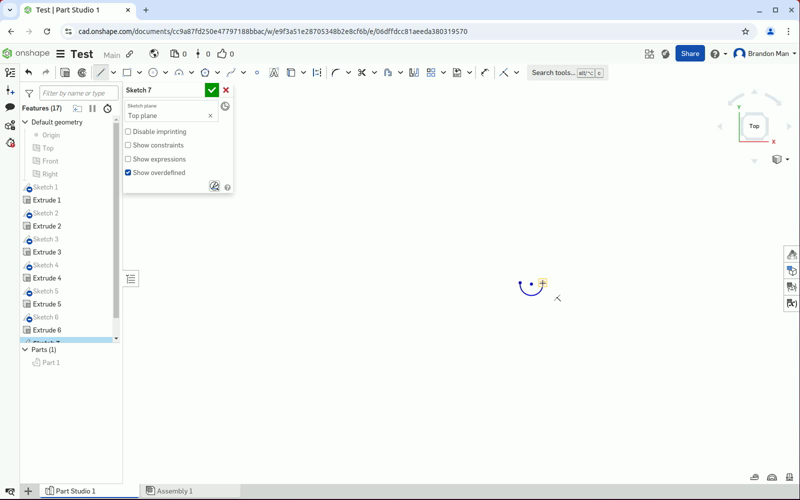
scroll(6)
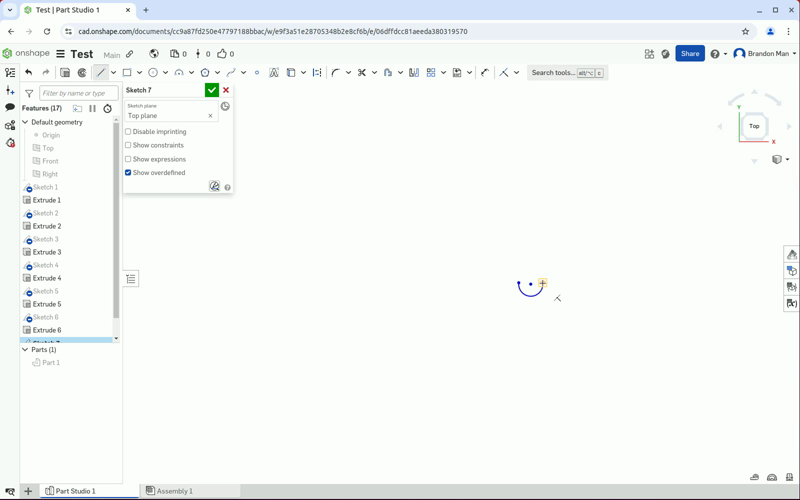
scroll(6)
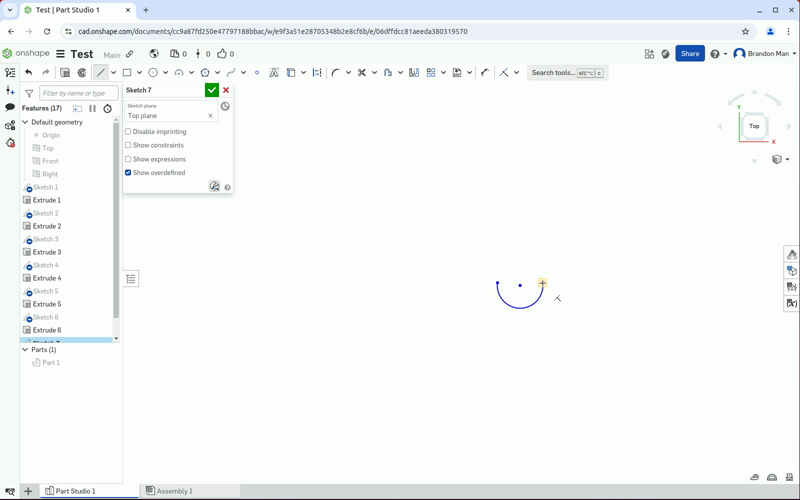
scroll(6)
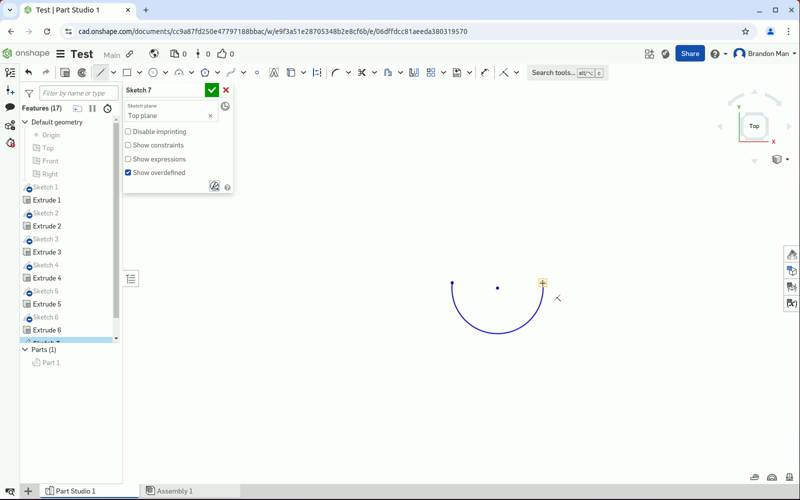
click(542, 282)
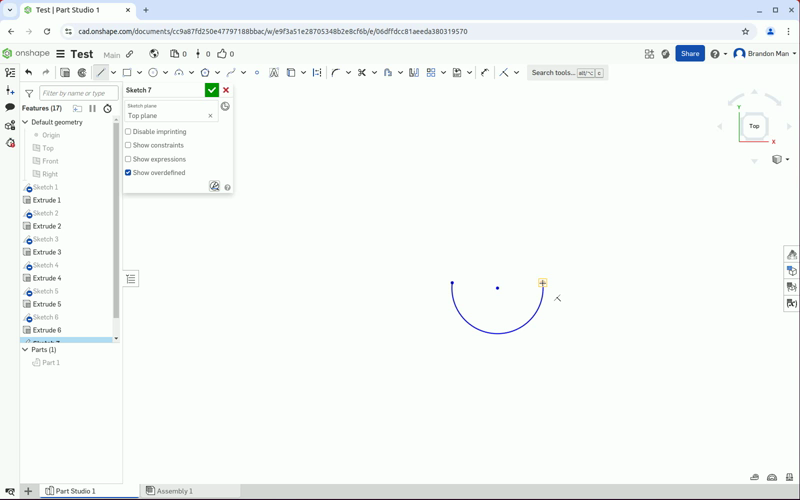
scroll(-6)
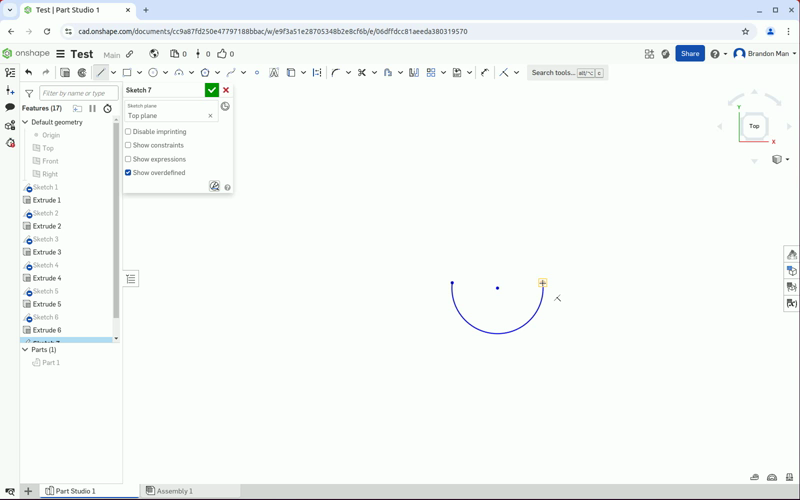
scroll(-6)
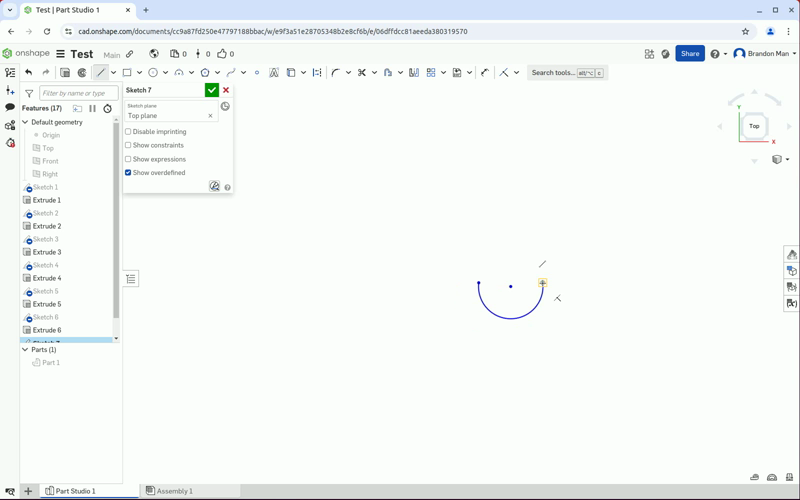
scroll(-6)
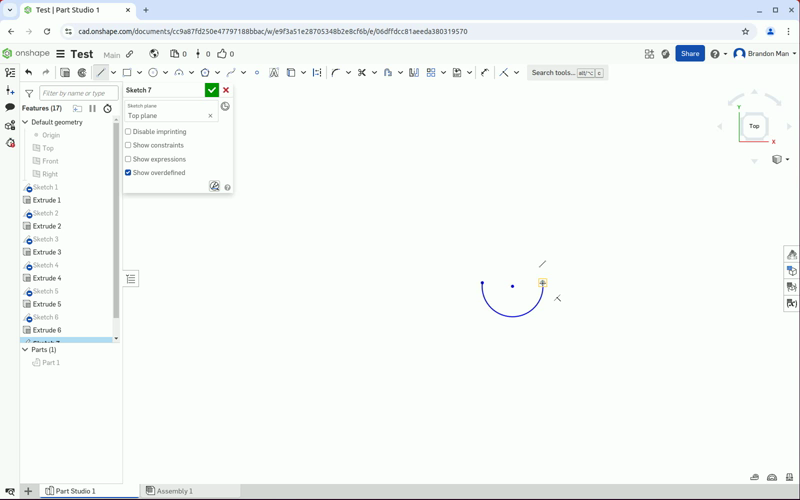
scroll(-6)
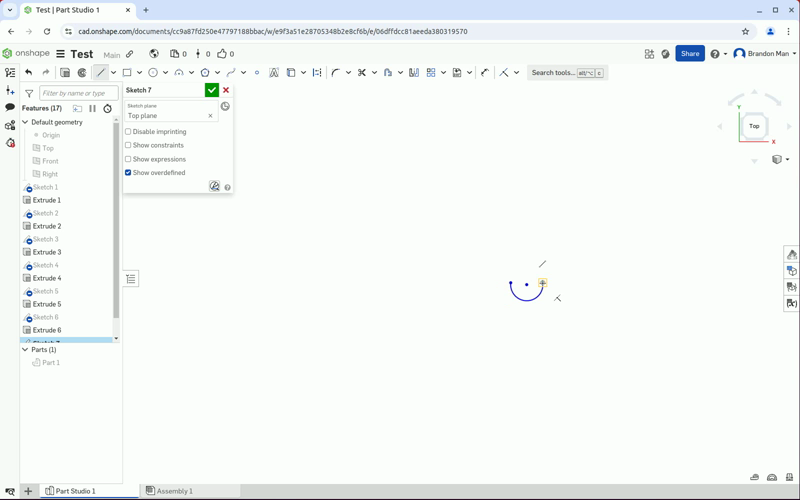
scroll(-6)
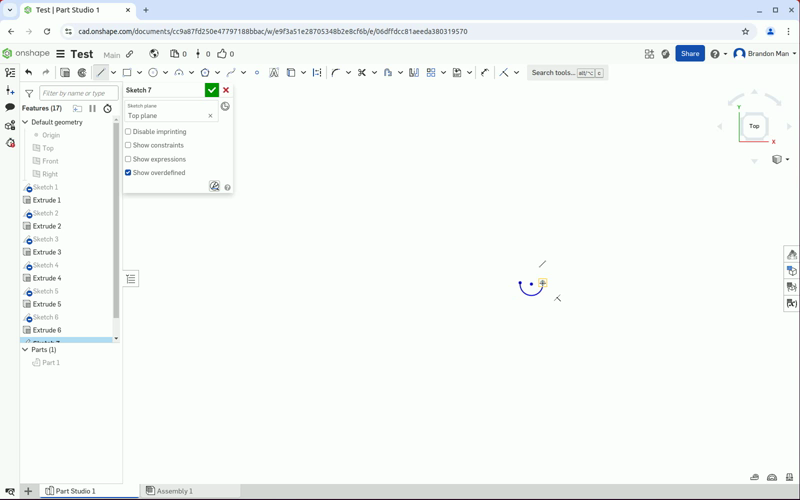
scroll(-6)
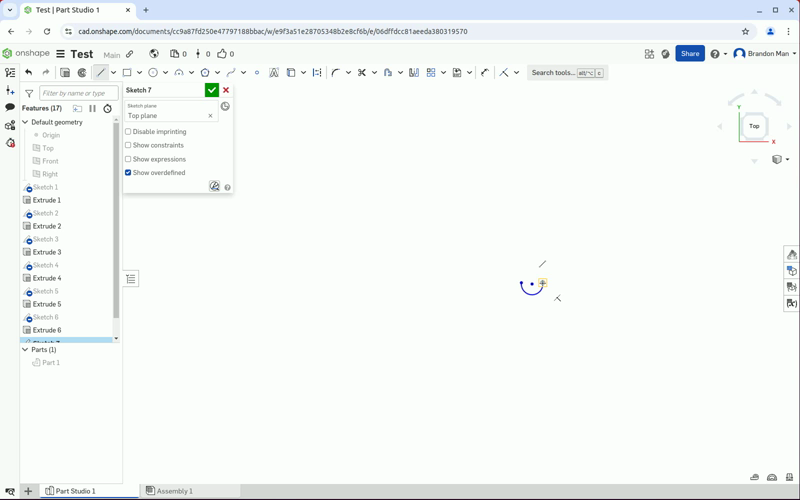
scroll(-6)
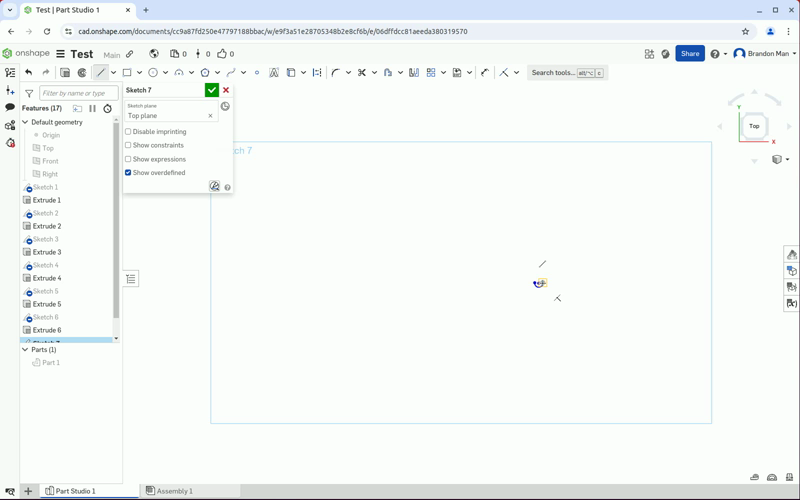
mouse_move(572, 282)
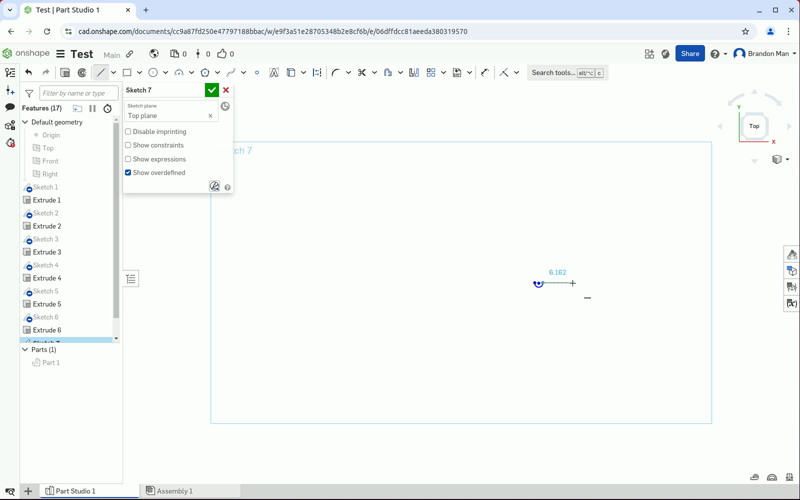
key_down(shift)
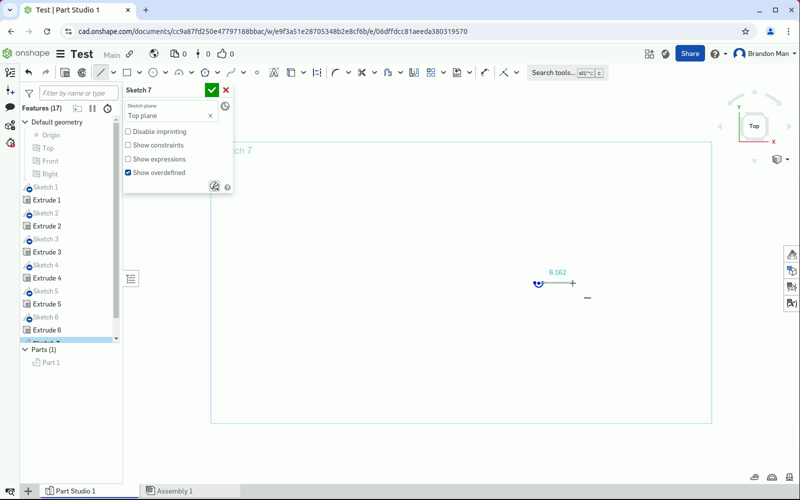
mouse_move(534, 282)
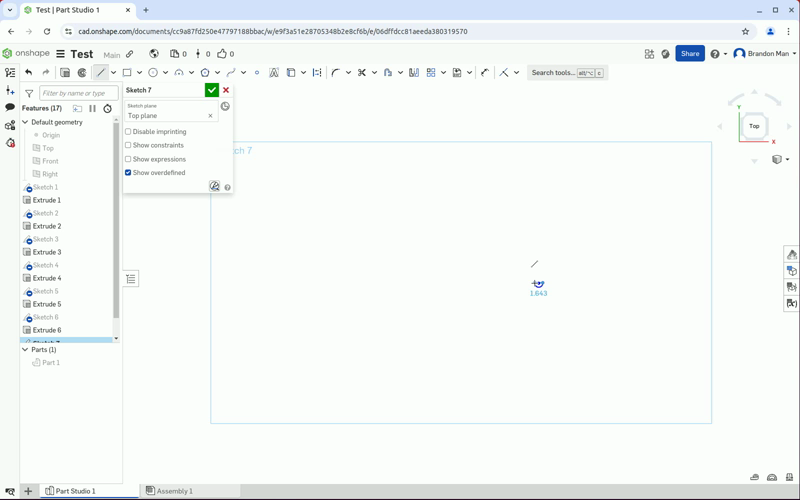
scroll(6)
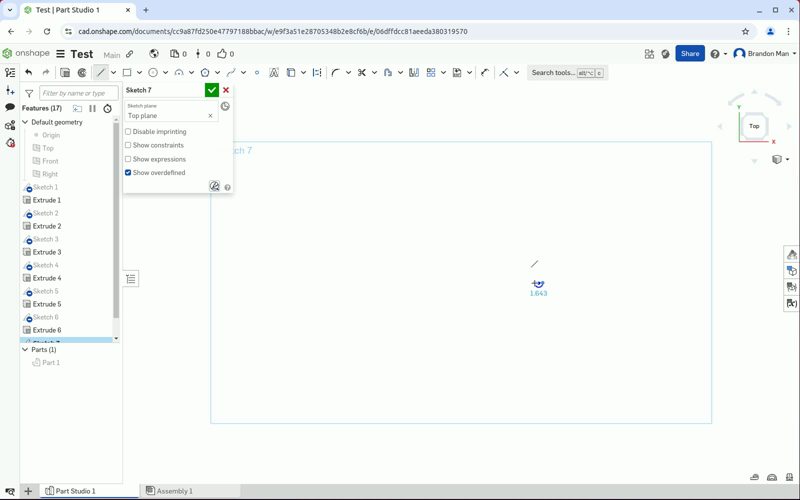
scroll(6)
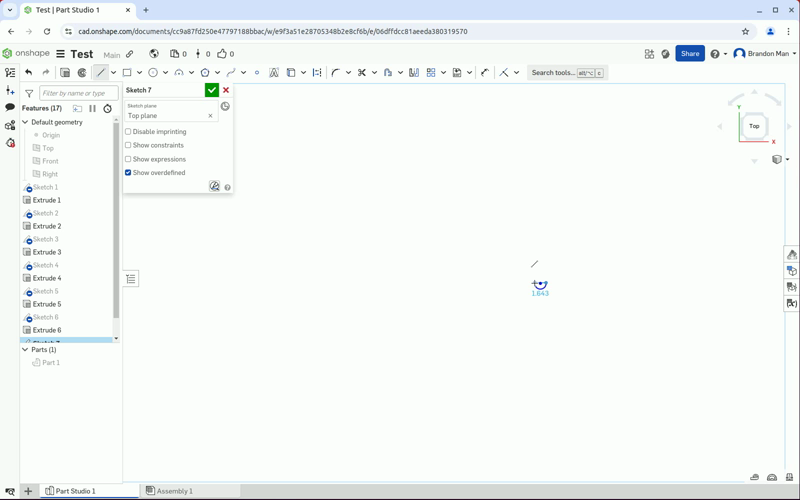
scroll(6)
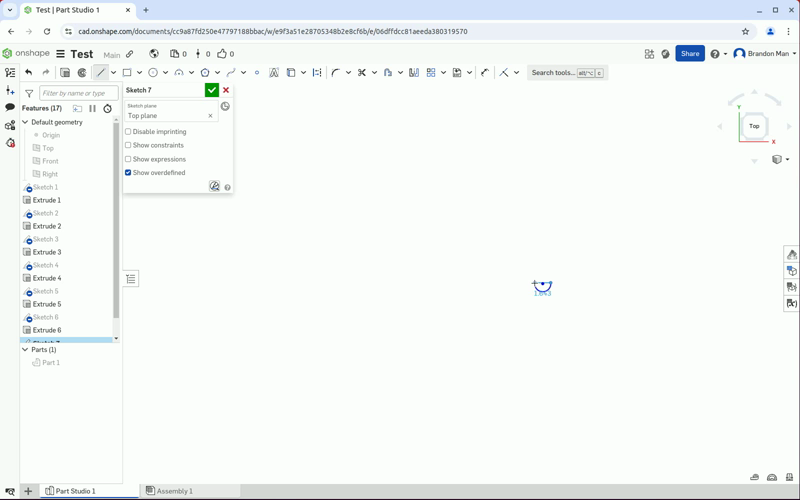
scroll(6)
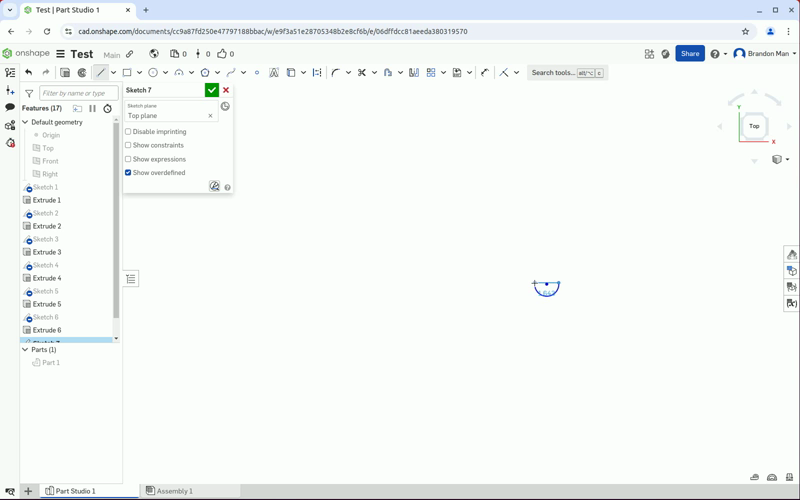
scroll(6)
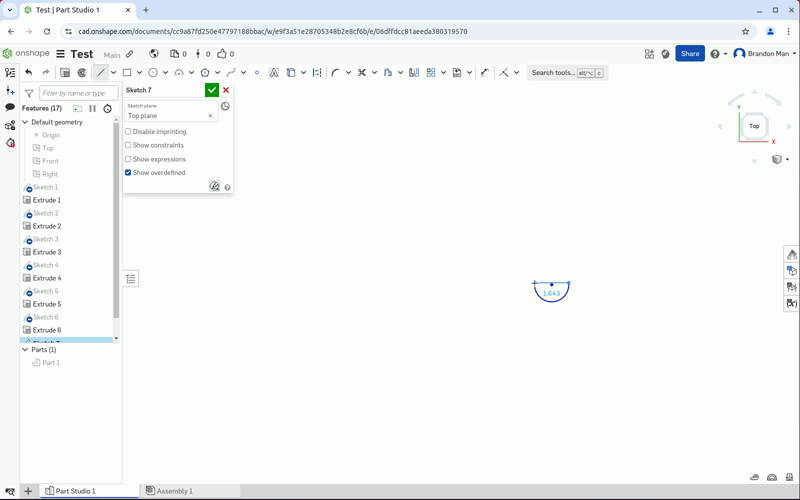
scroll(6)
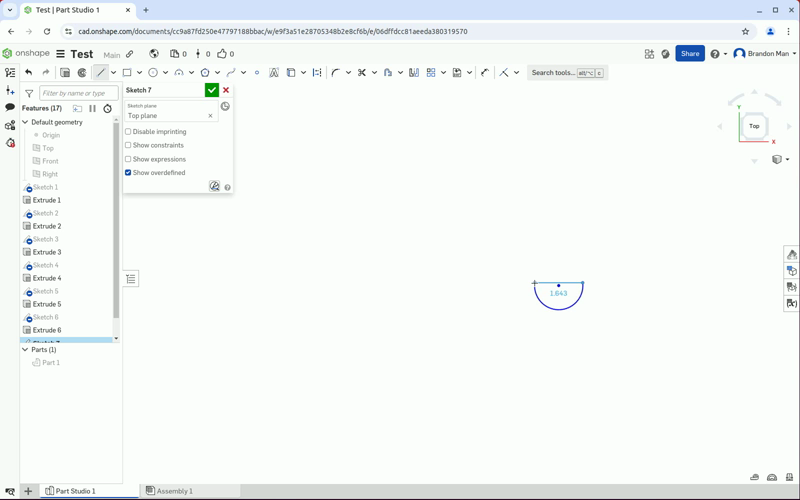
scroll(6)
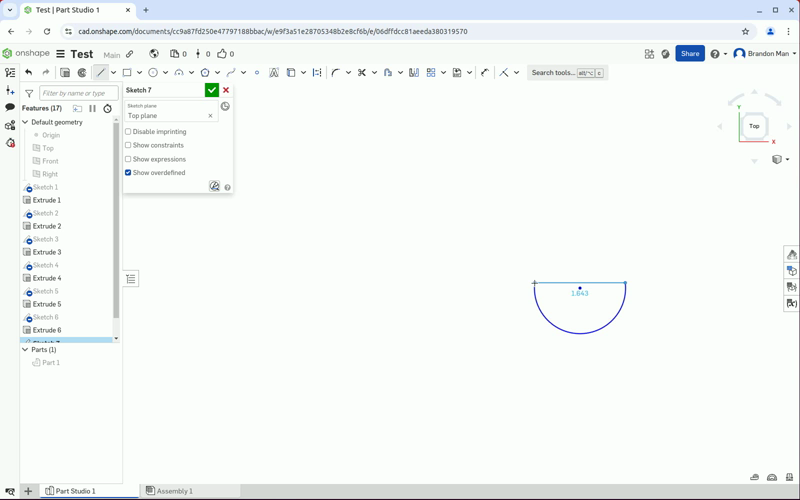
key_up(shift)
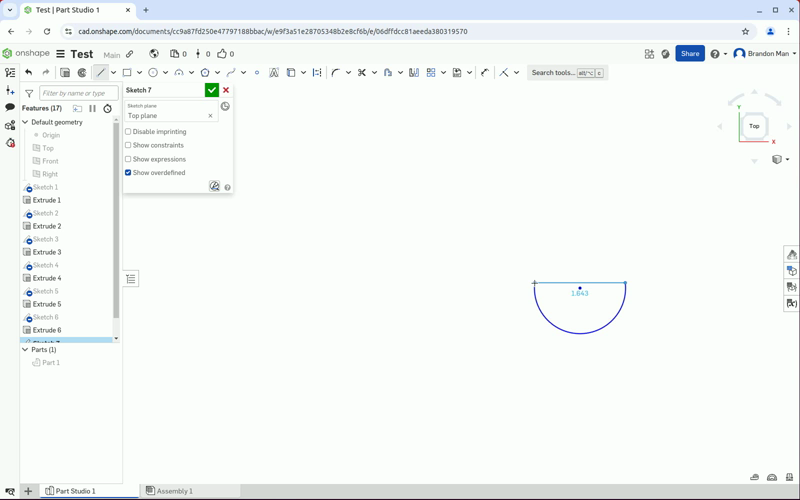
click(534, 282)
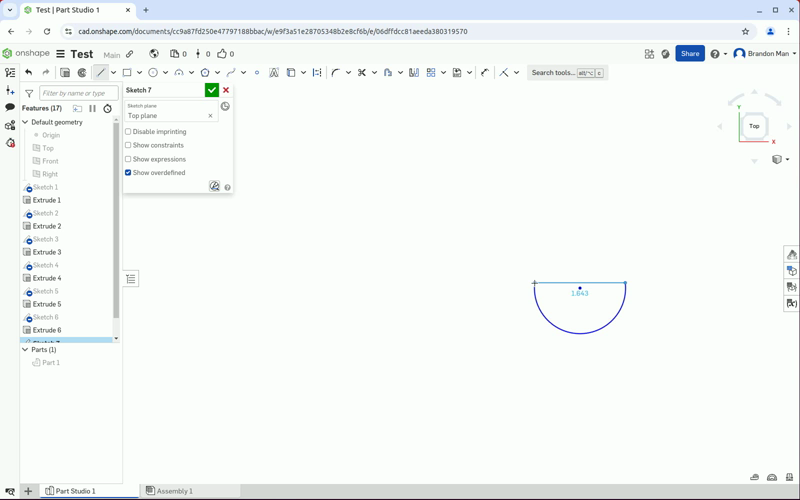
scroll(-6)
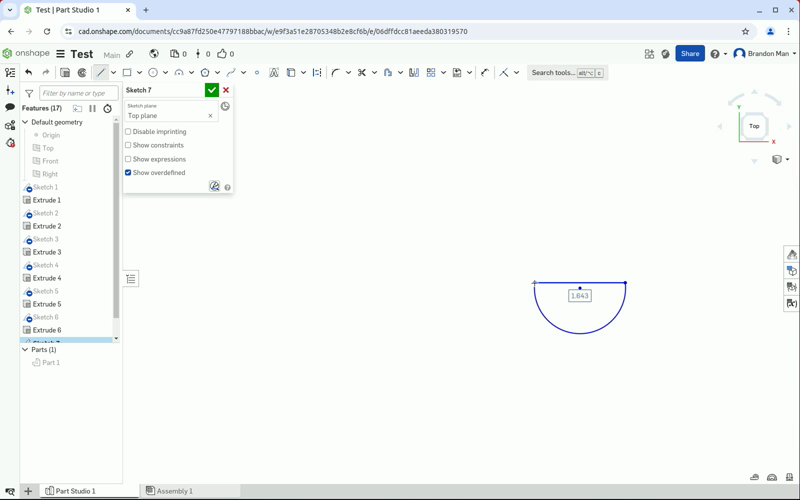
scroll(-6)
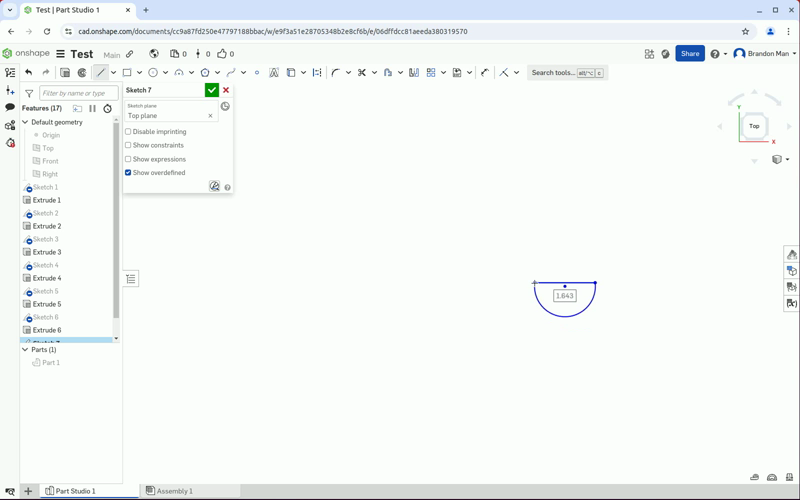
scroll(-6)
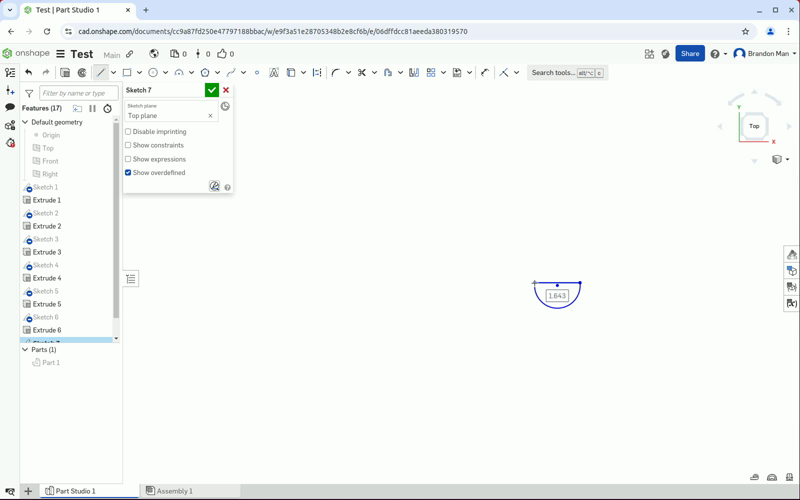
scroll(-6)
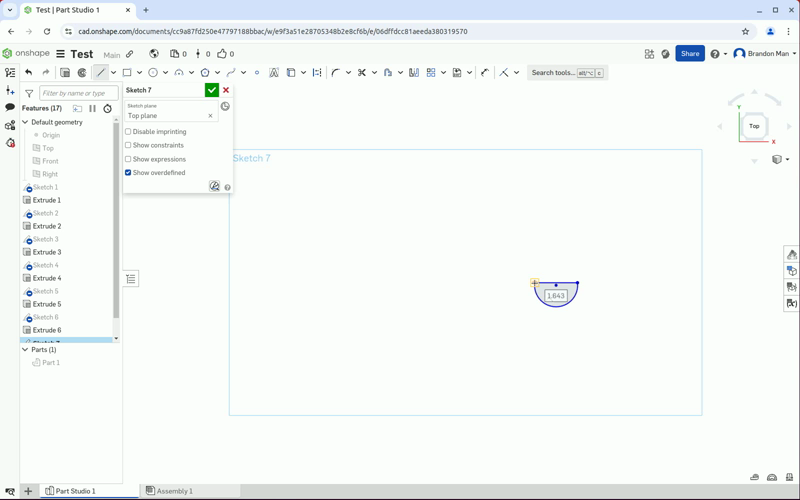
scroll(-6)
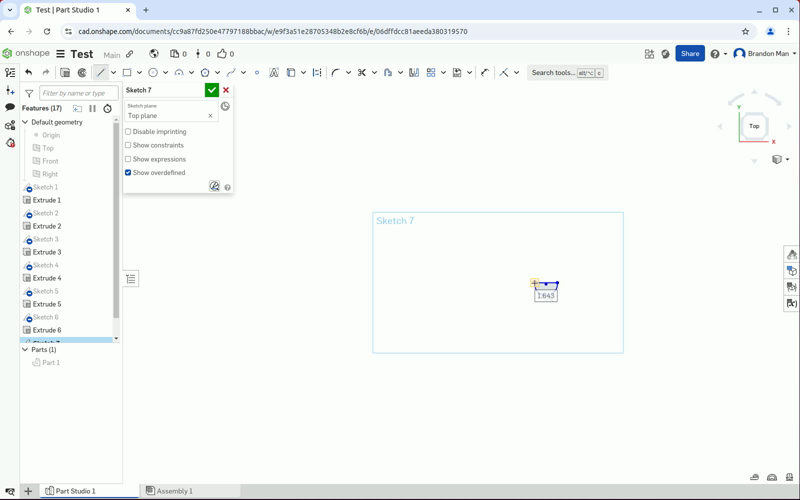
scroll(-6)
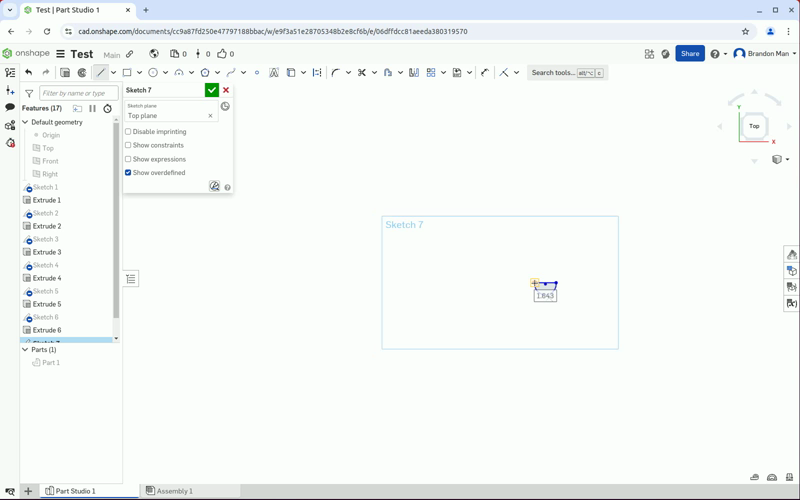
scroll(-6)
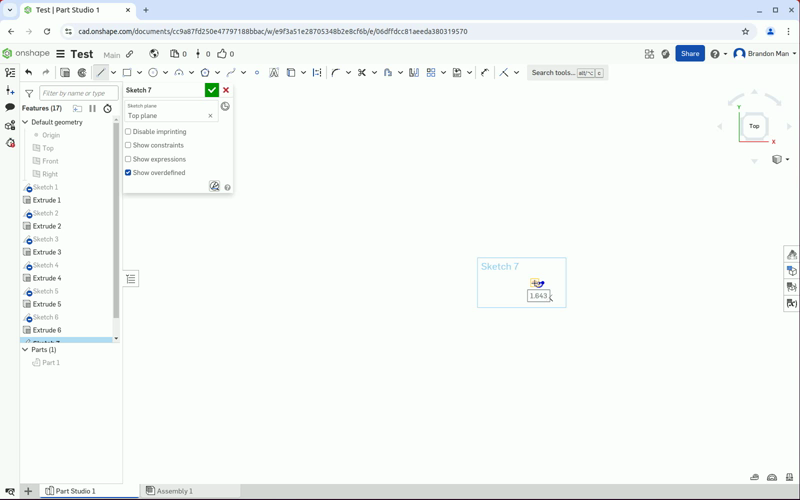
key(esc)
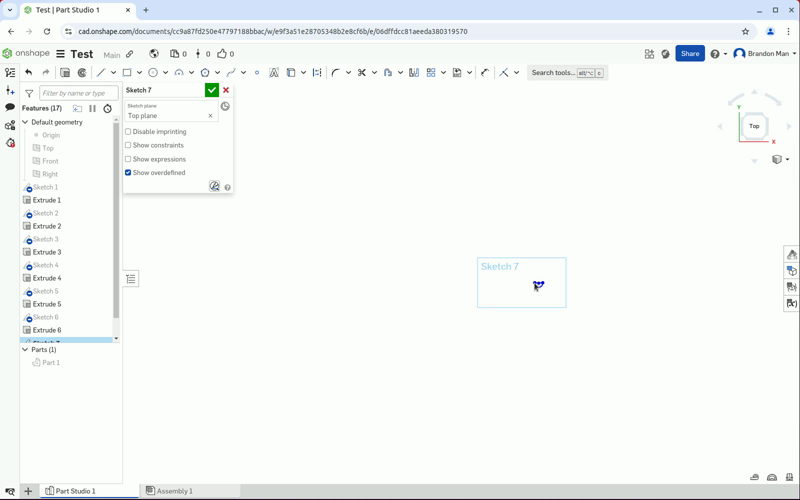
mouse_move(538, 283)
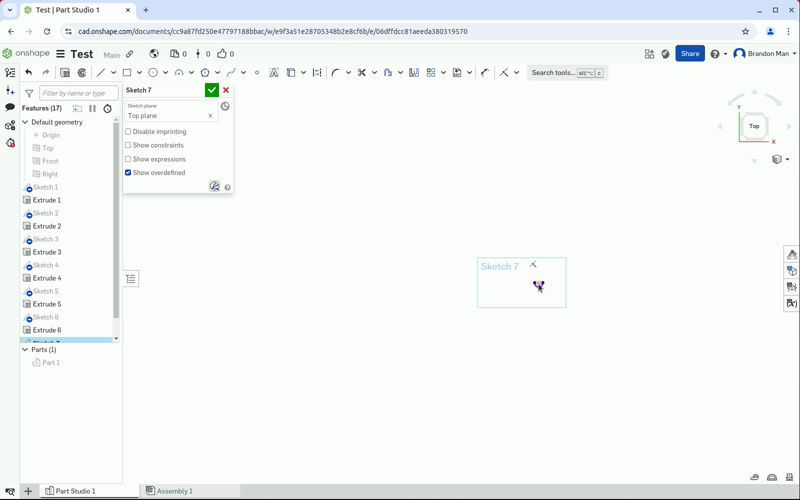
scroll(6)
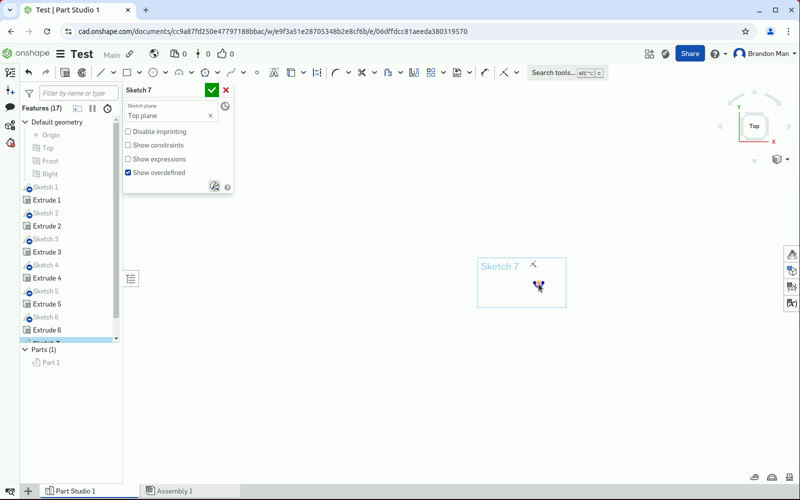
scroll(6)
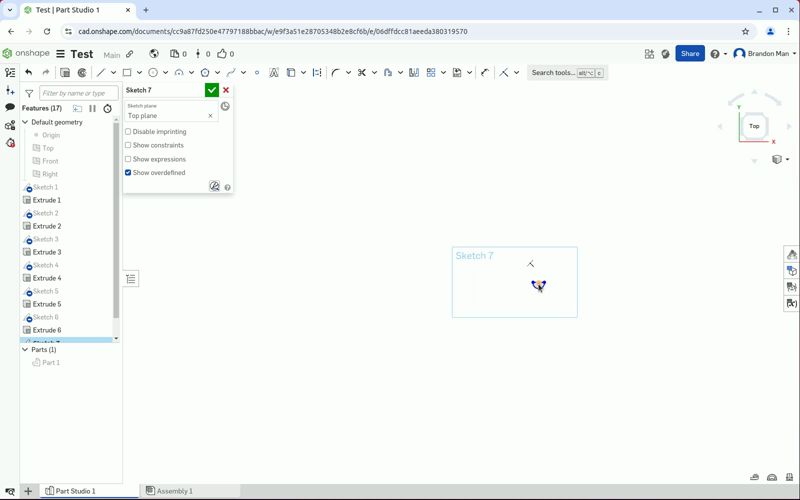
scroll(6)
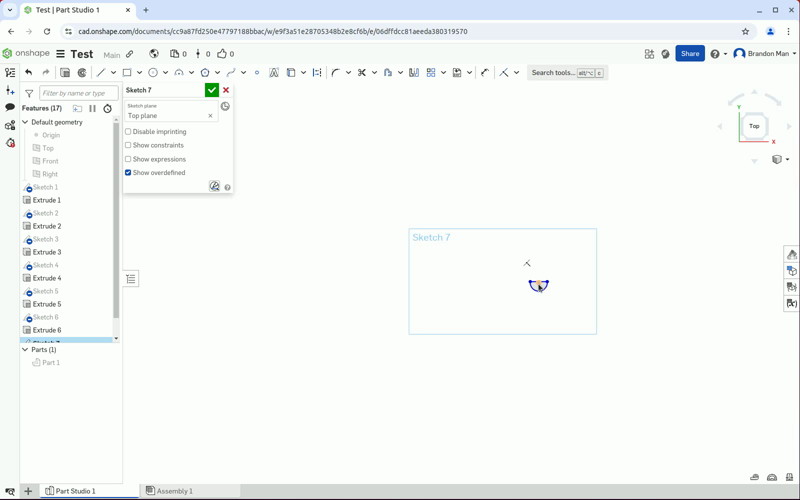
scroll(6)
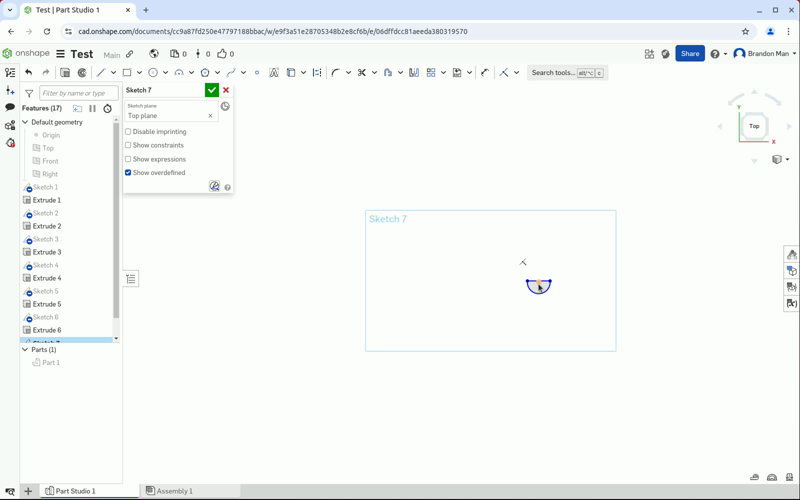
scroll(6)
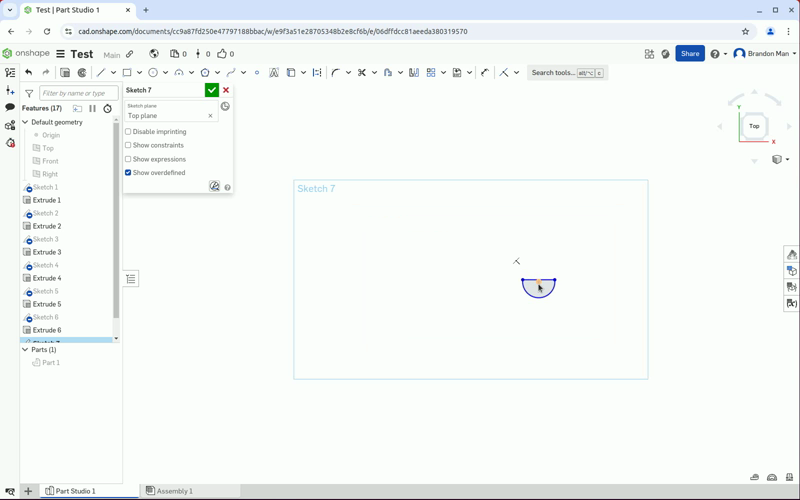
scroll(6)
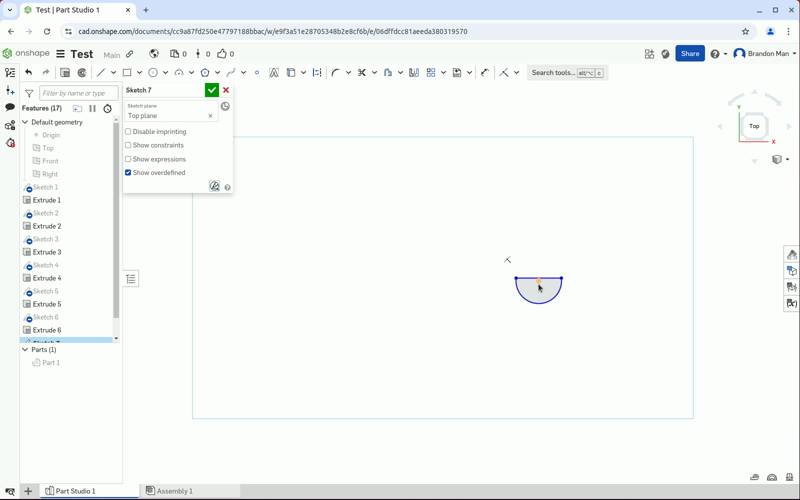
scroll(6)
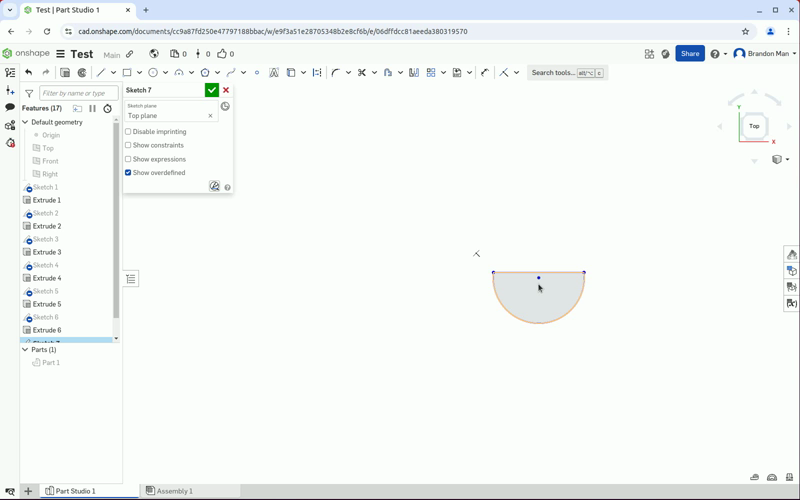
click(538, 283)
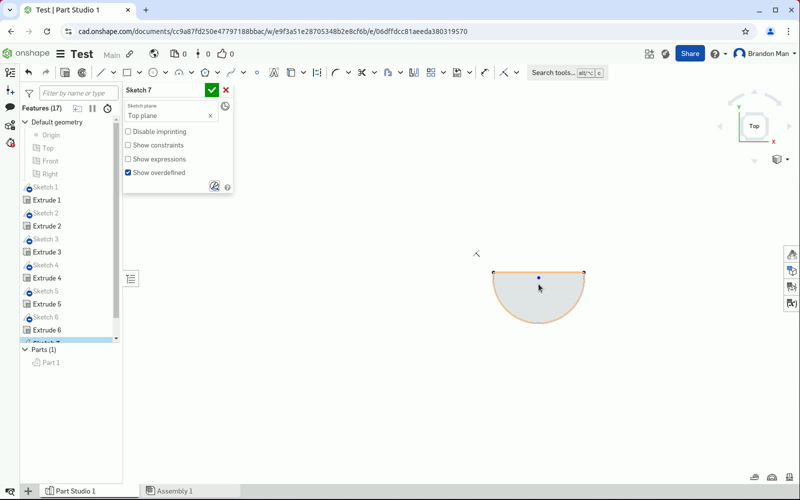
scroll(-6)
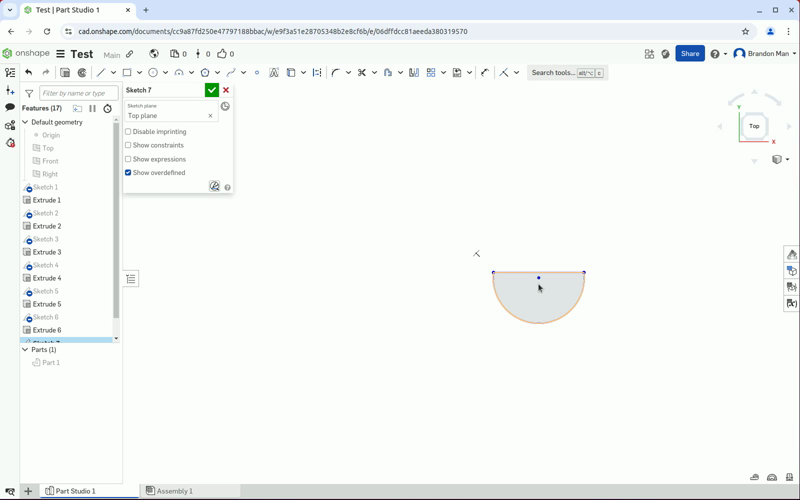
scroll(-6)
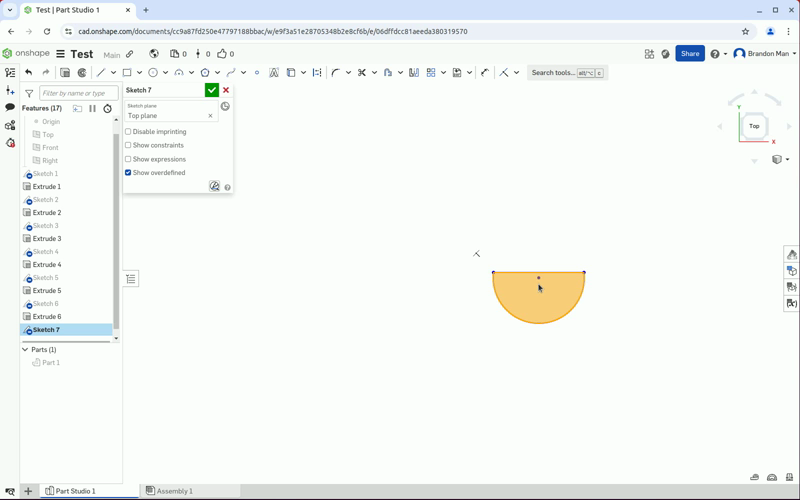
scroll(-6)
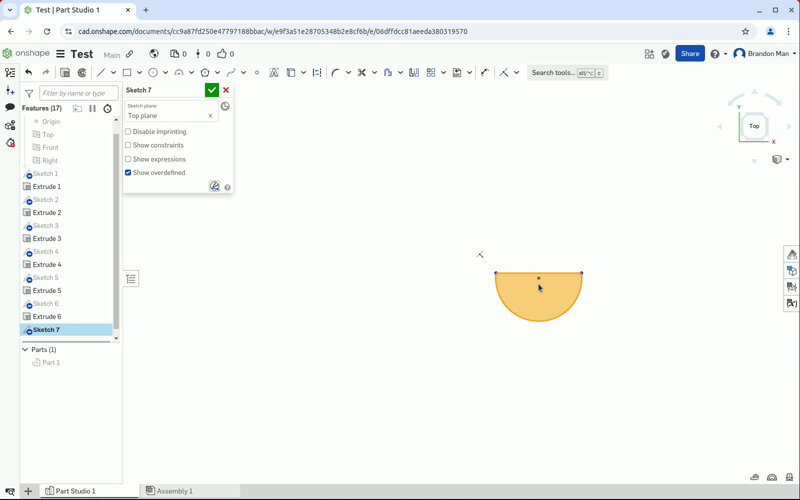
scroll(-6)
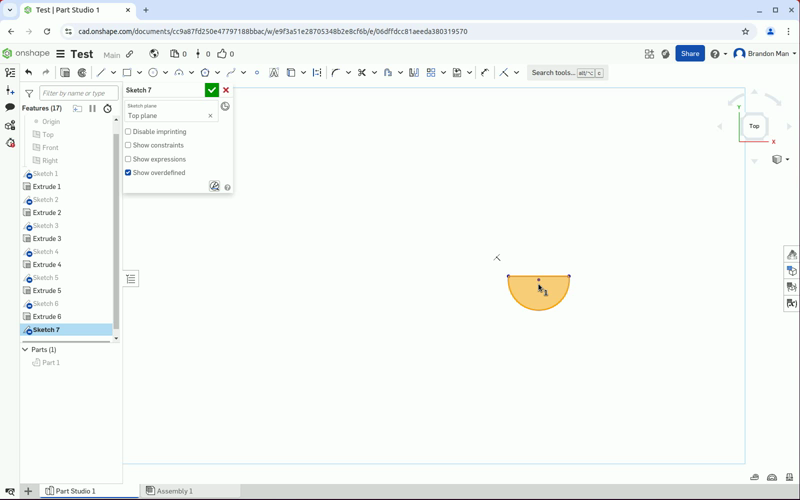
scroll(-6)
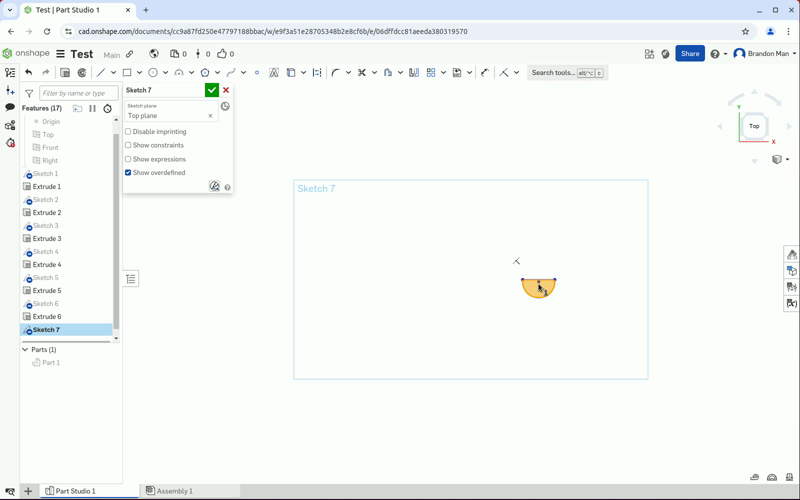
scroll(-6)
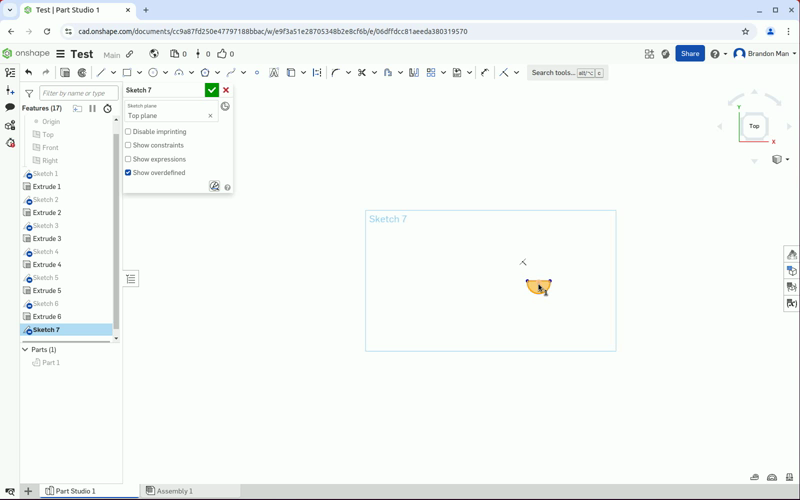
scroll(-6)
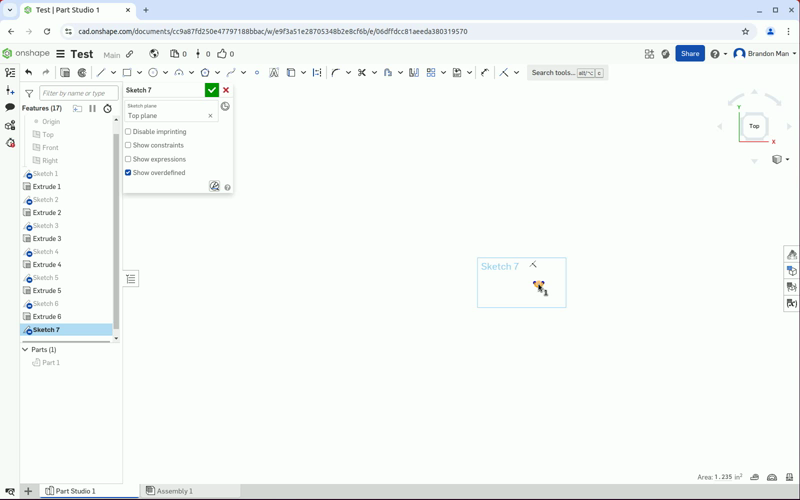
mouse_move(73, 352)
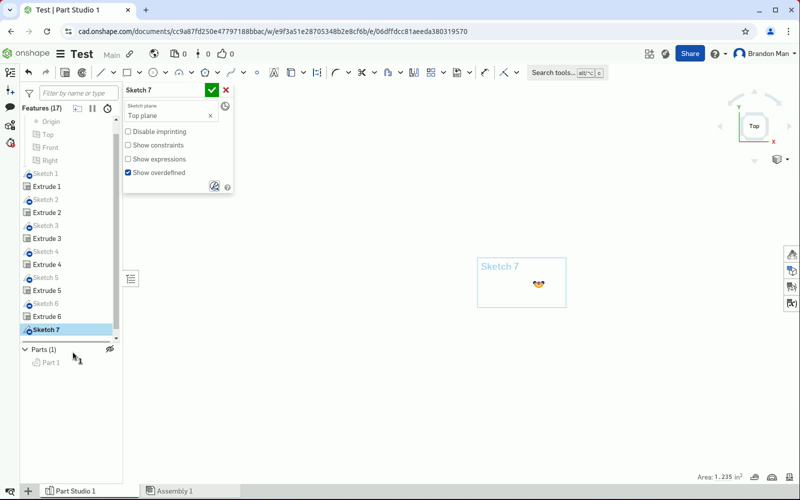
key(shift+y)
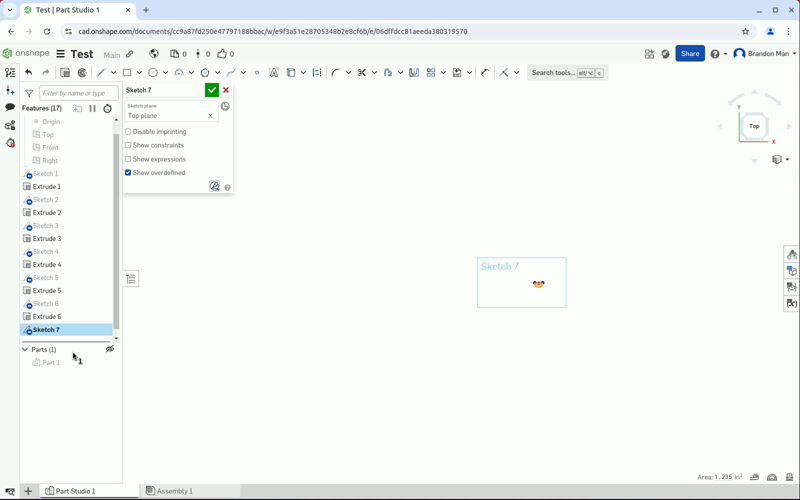
key(shift+e)
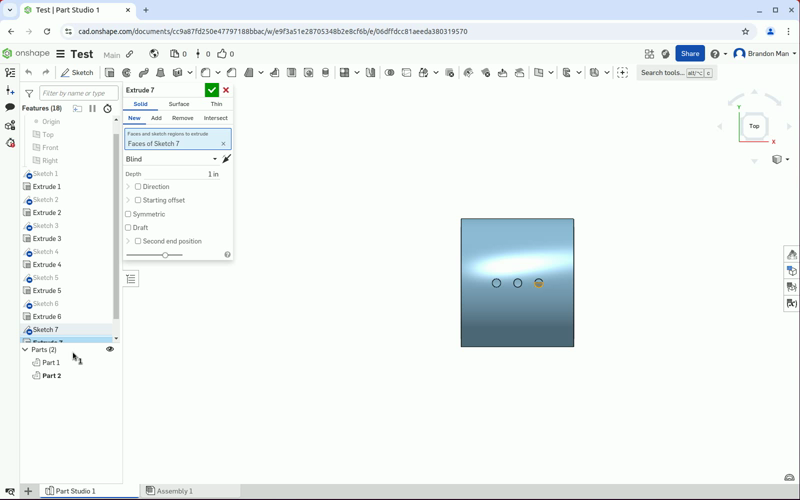
mouse_move(143, 106)
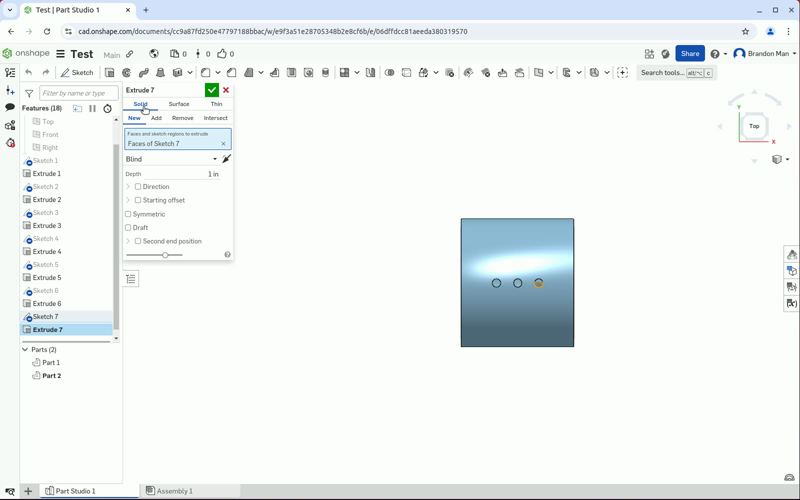
click(143, 106)
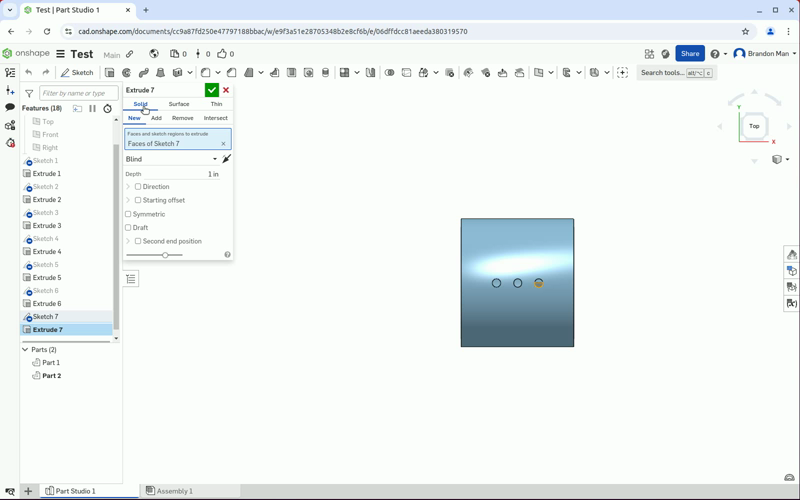
mouse_move(186, 120)
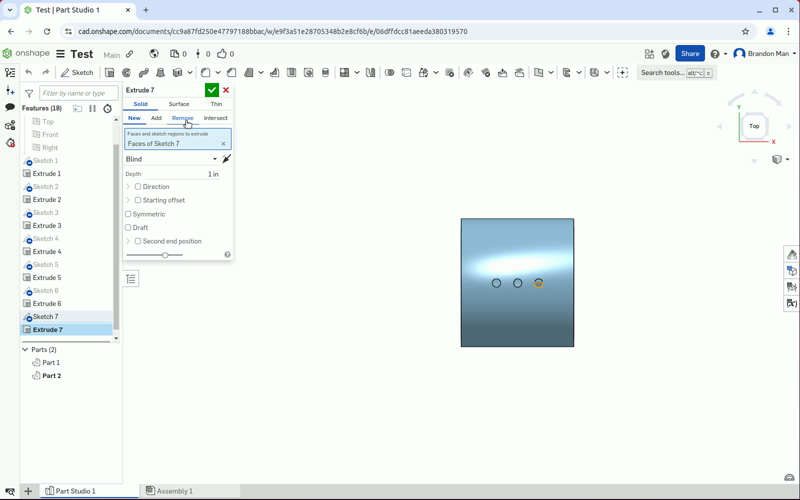
click(186, 120)
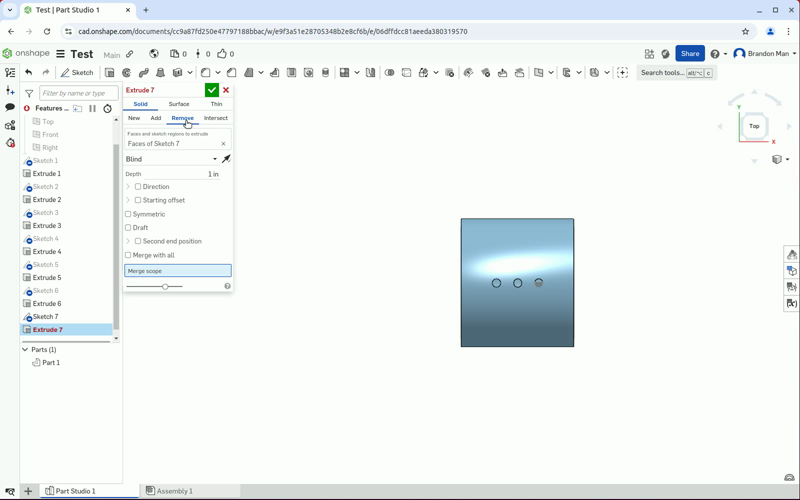
key(tab, 4)
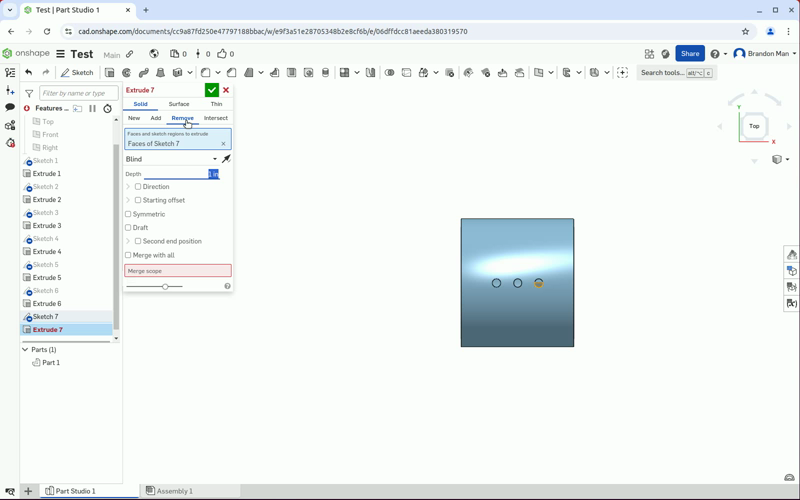
text(-28.885)
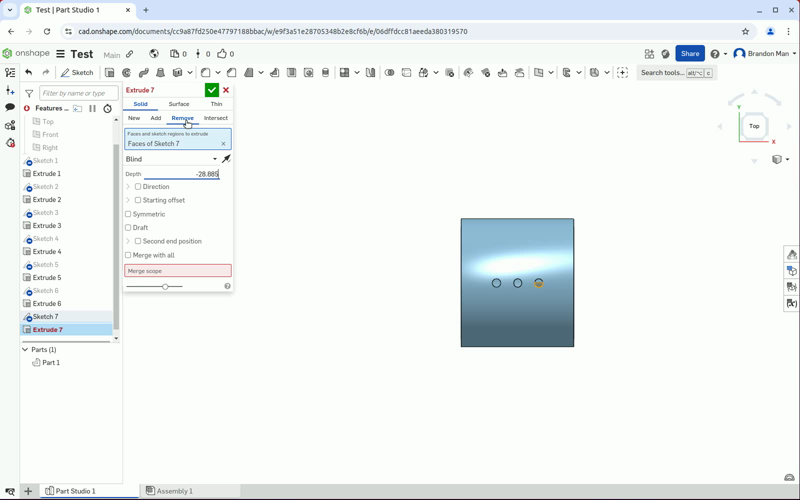
key(tab, 6)
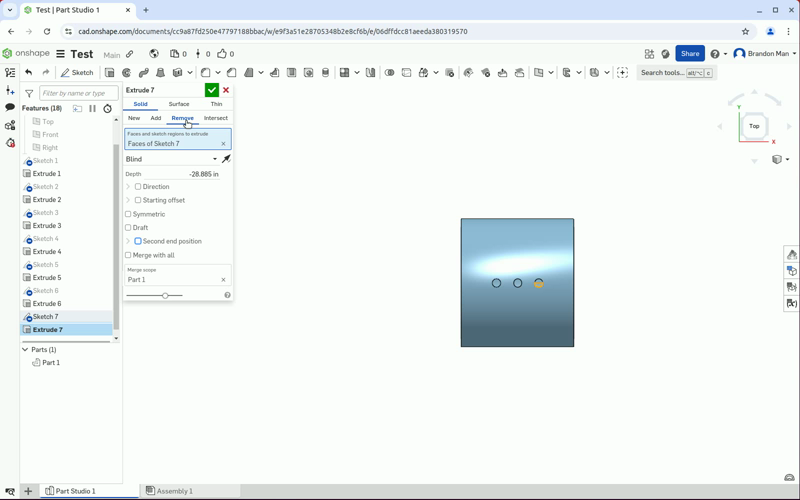
key(space)
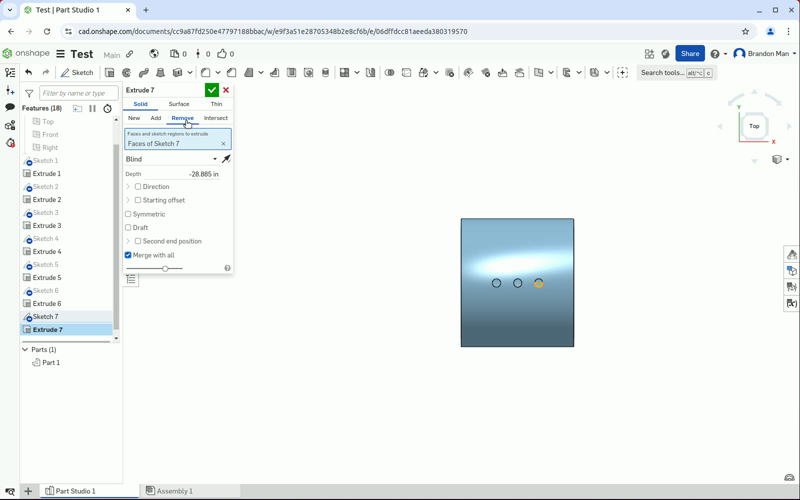
key(enter)
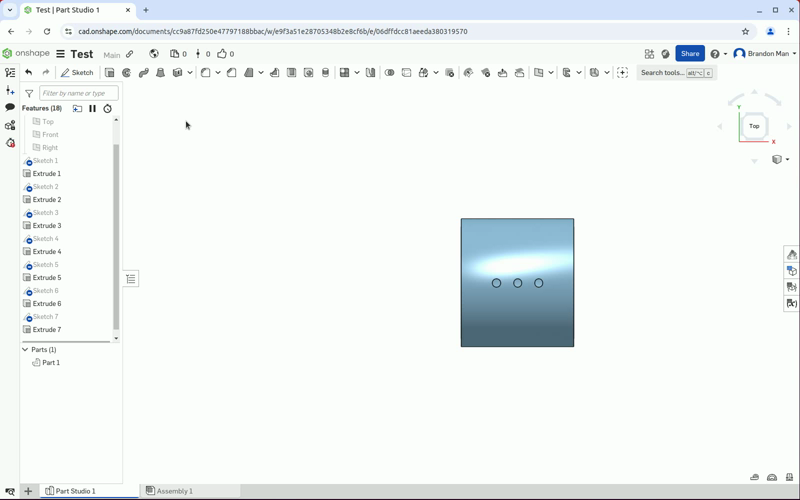
key(shift+h)
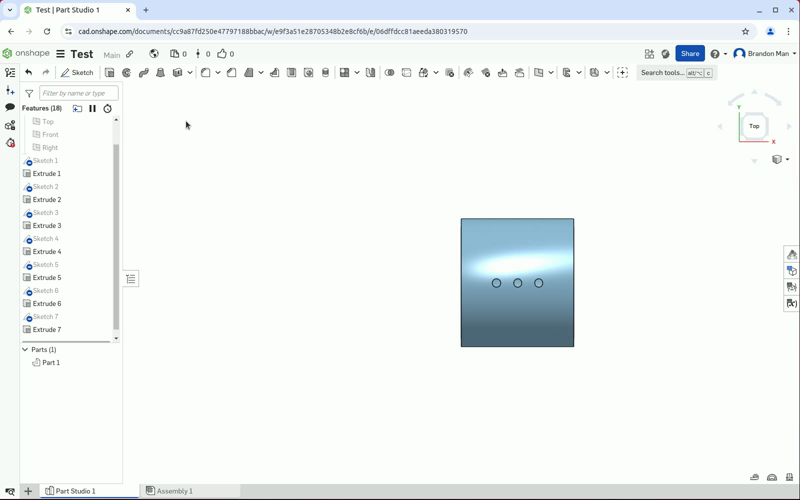
key(shift+h)
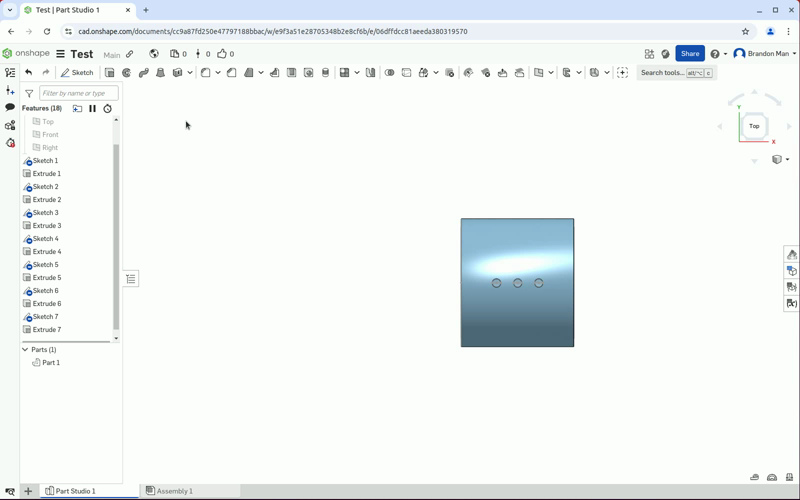
key(shift+7)
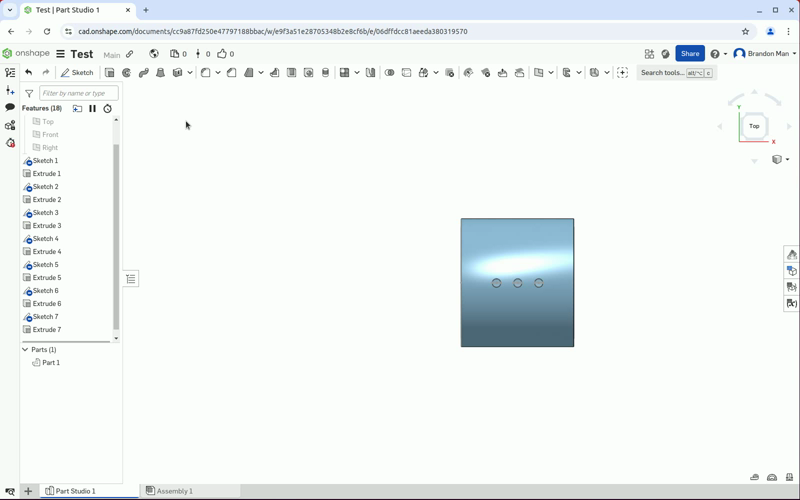
key(up, 3)
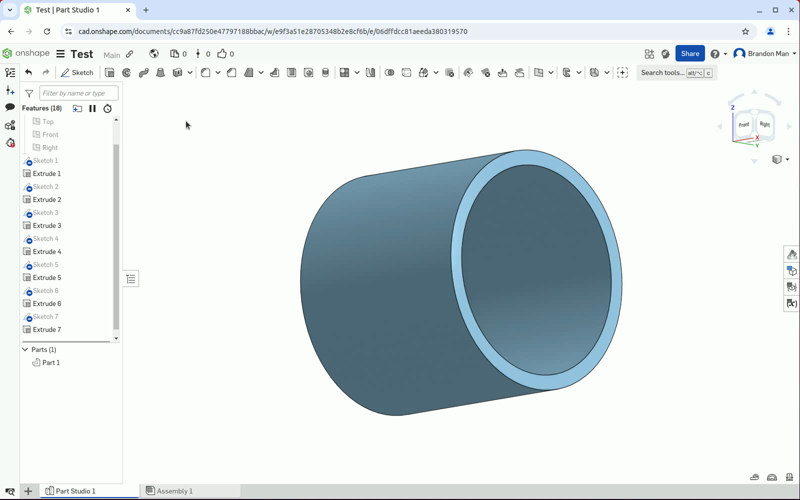
key(left, 3)
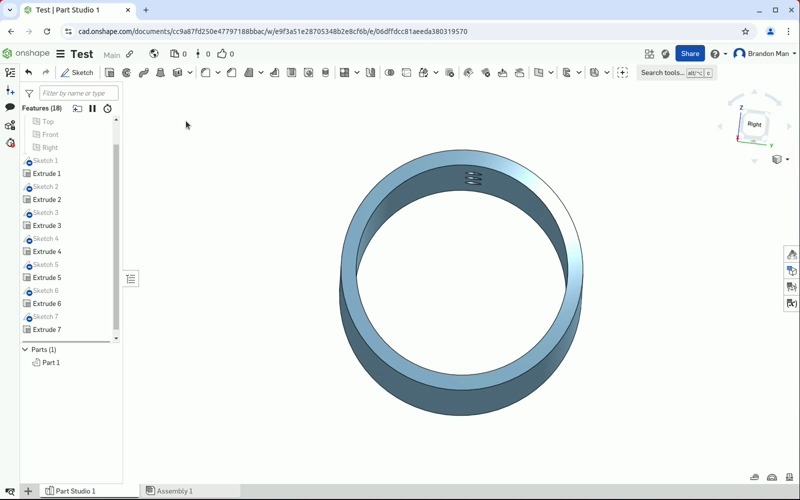
key(right, 3)
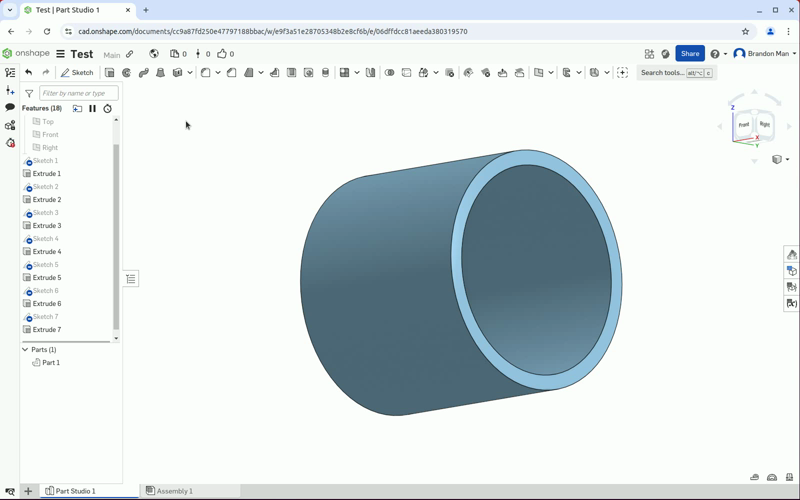
key(down, 3)
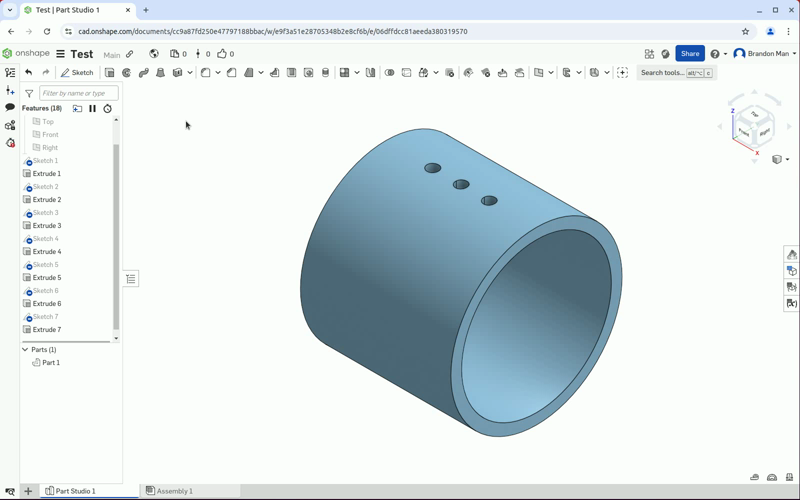
mouse_move(69, 163)
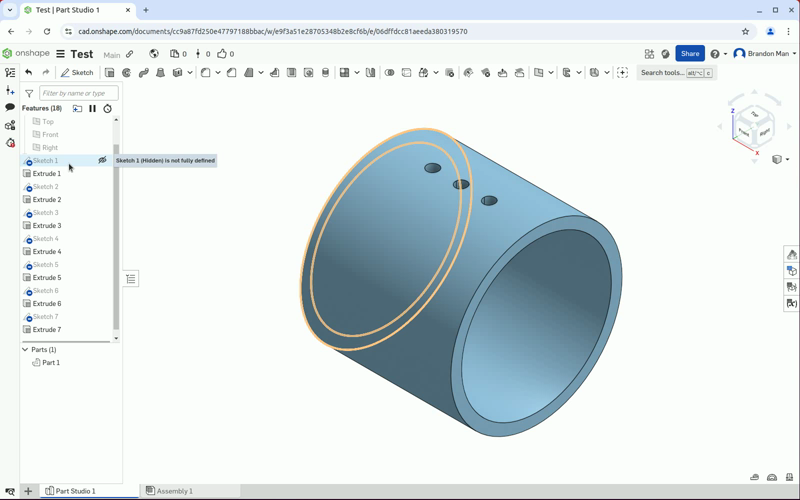
click(69, 163)